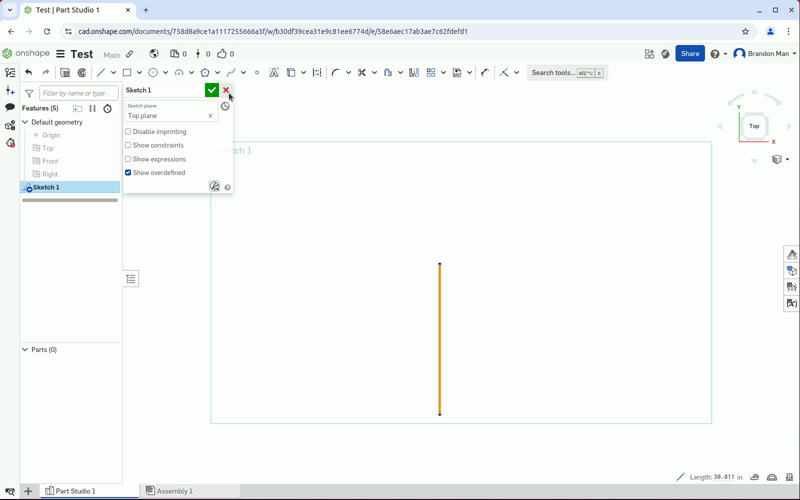
key(shift+h)
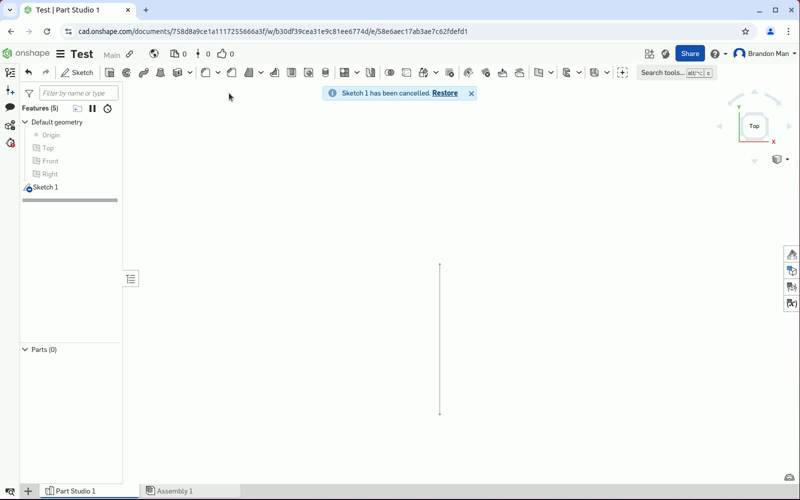
key(shift+s)
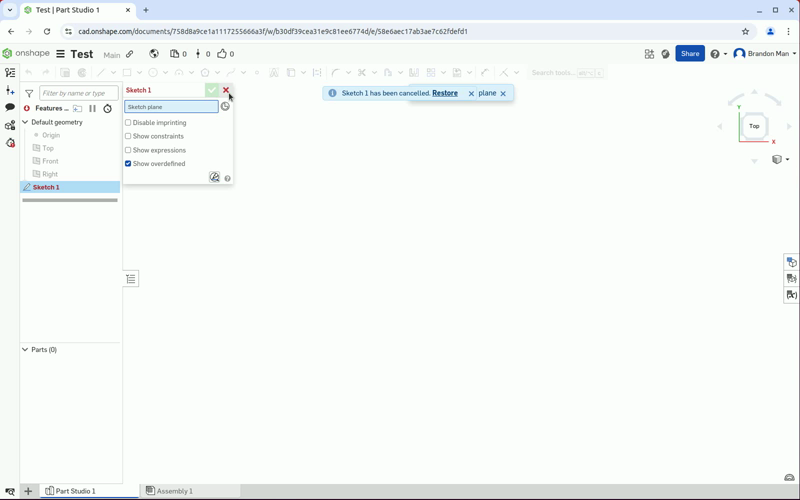
mouse_move(73, 150)
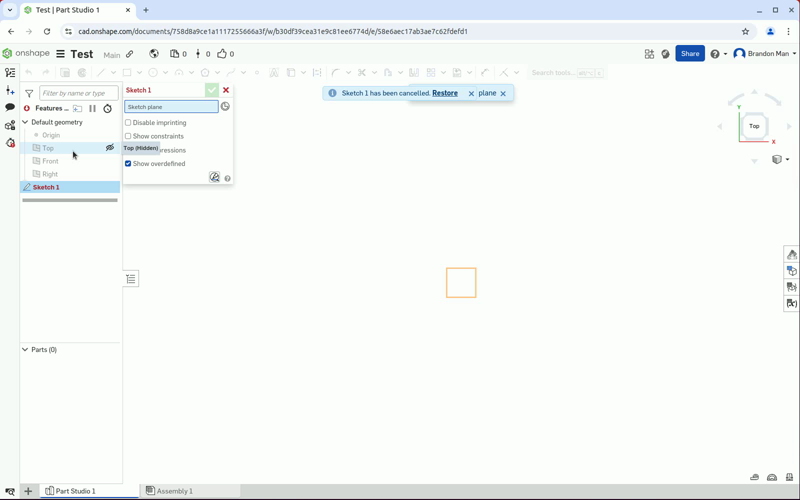
click(73, 150)
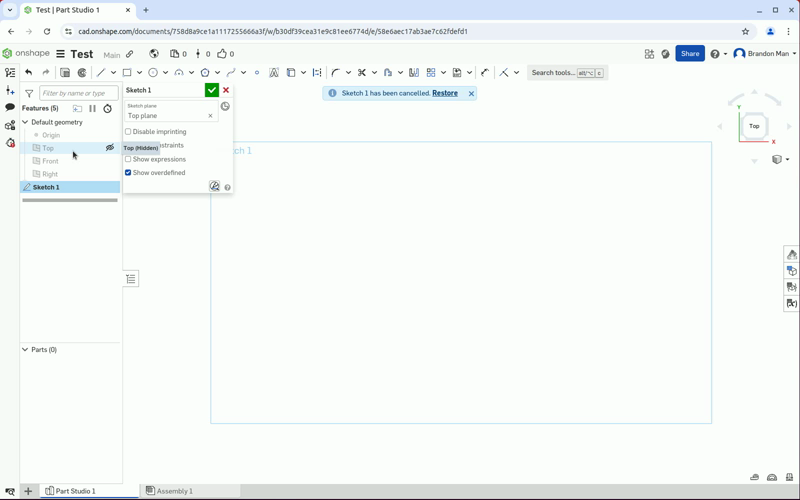
mouse_move(73, 352)
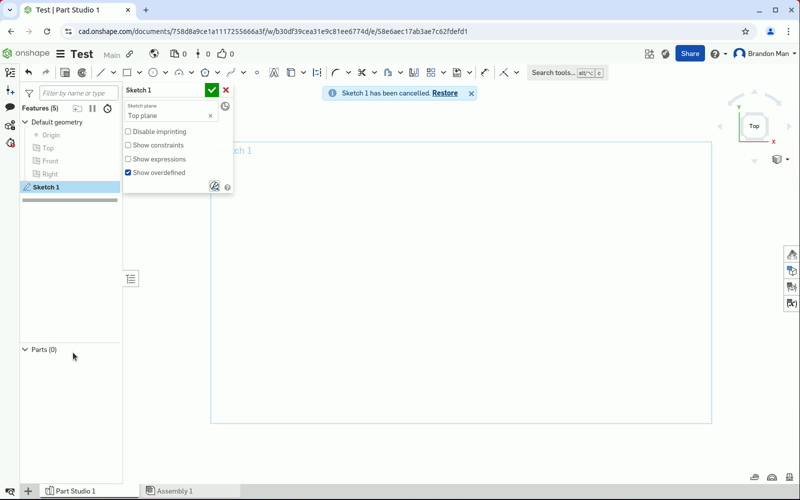
key(y)
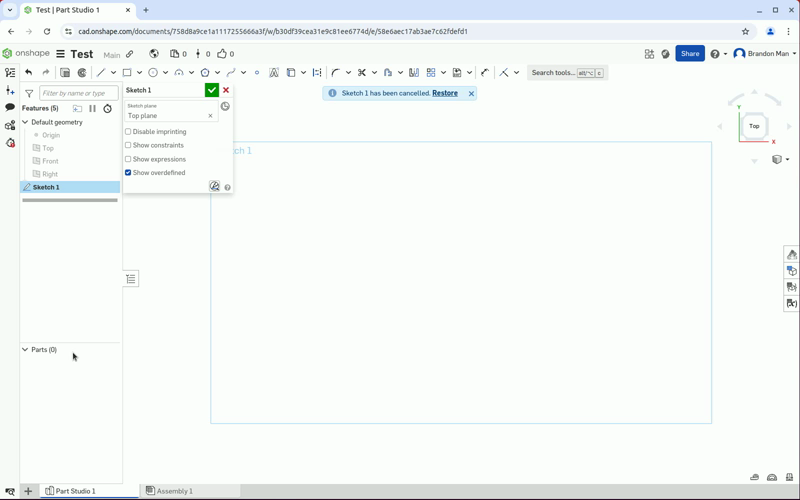
key(l)
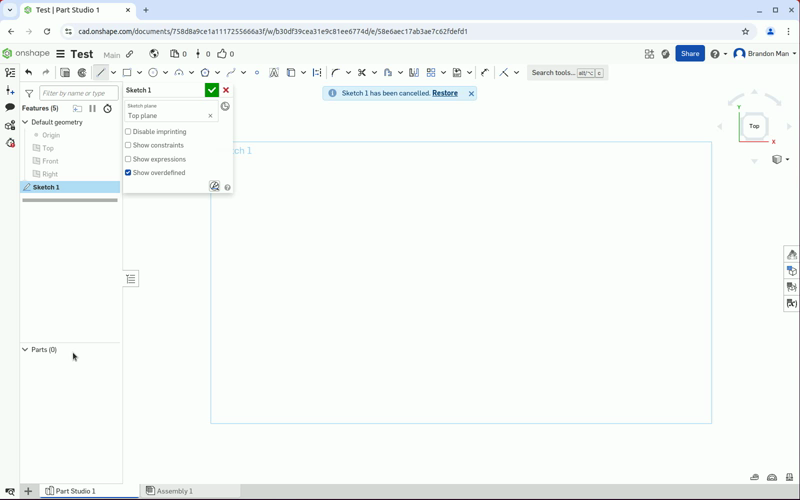
key_down(shift)
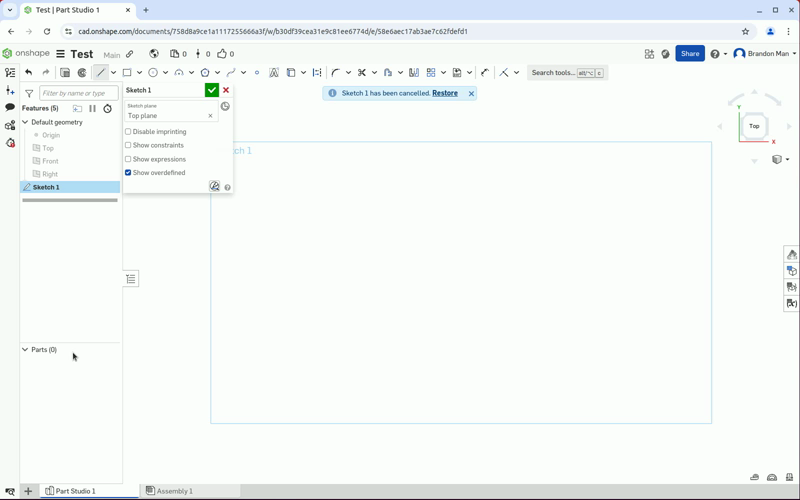
mouse_move(393, 329)
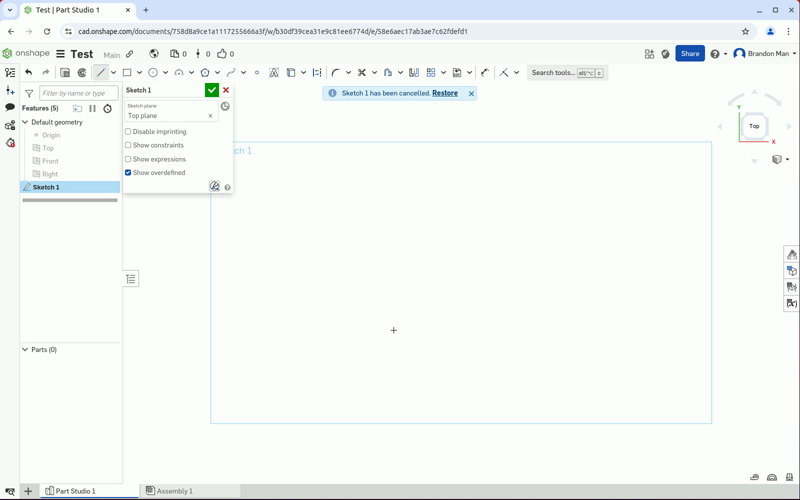
click(393, 329)
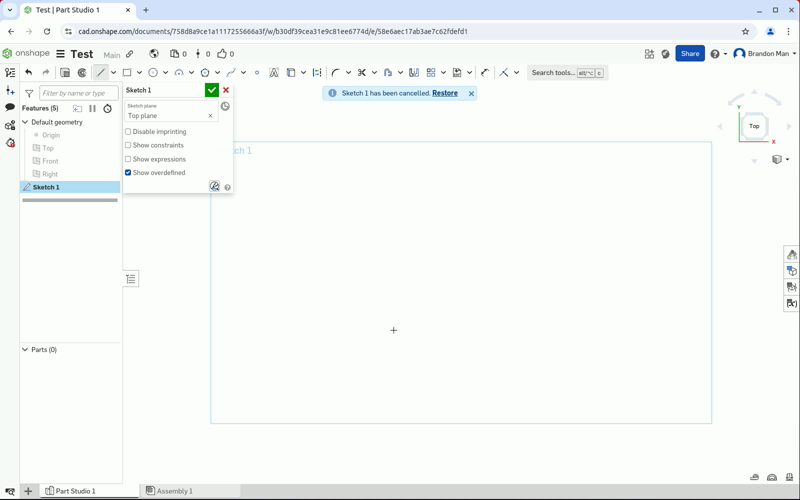
key_up(shift)
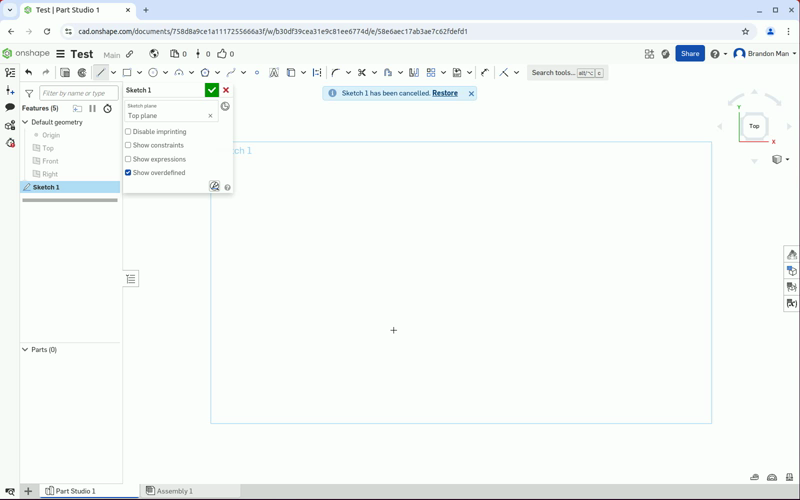
key_down(shift)
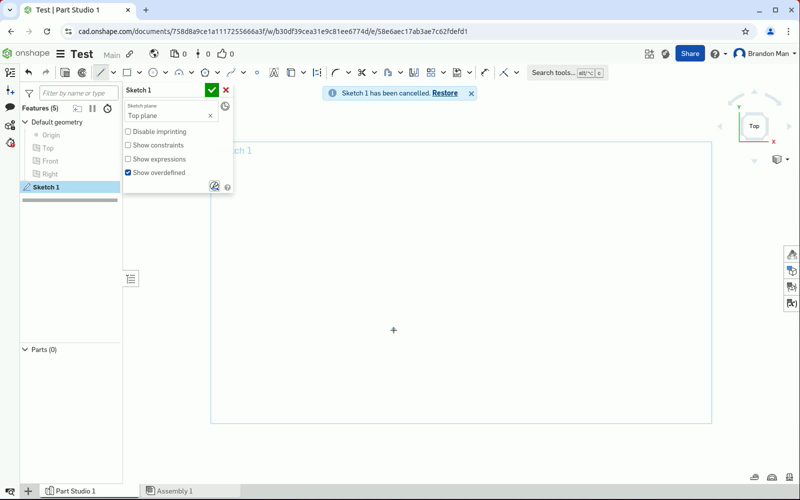
mouse_move(496, 329)
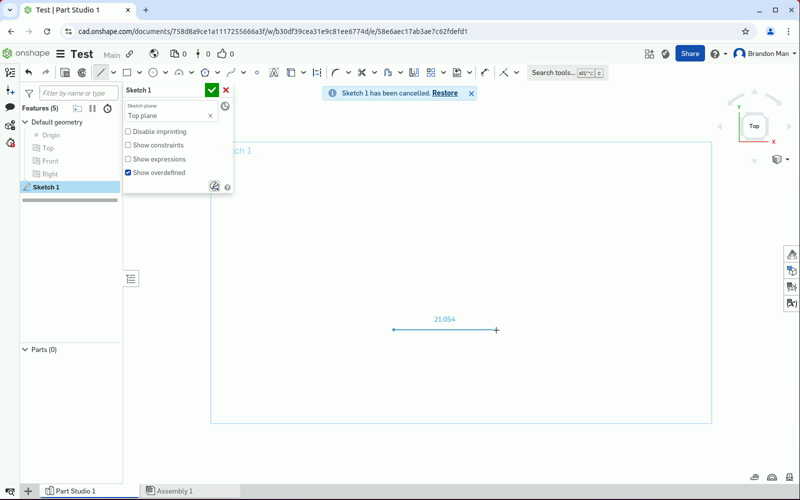
click(496, 329)
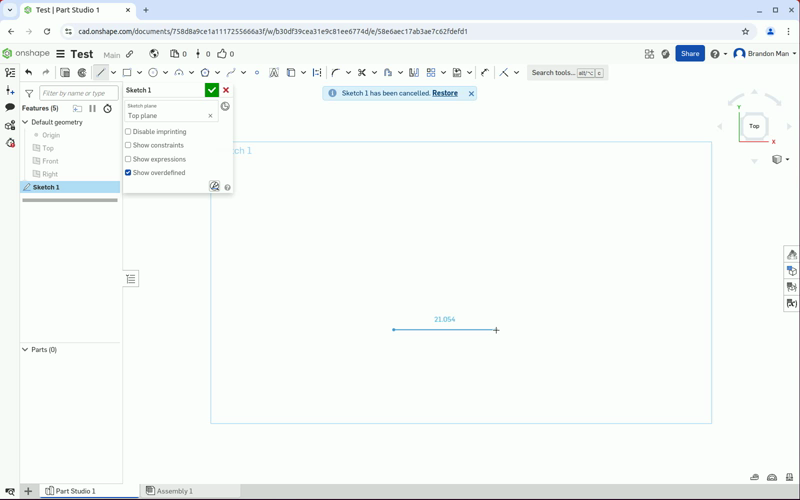
key_up(shift)
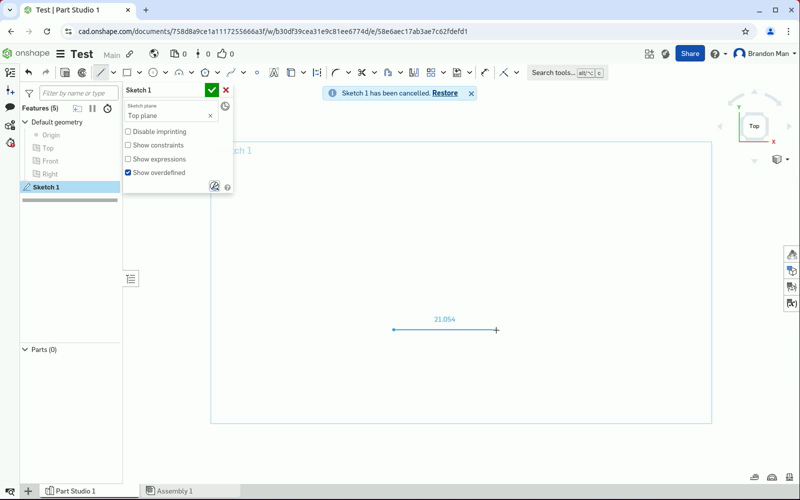
key_down(shift)
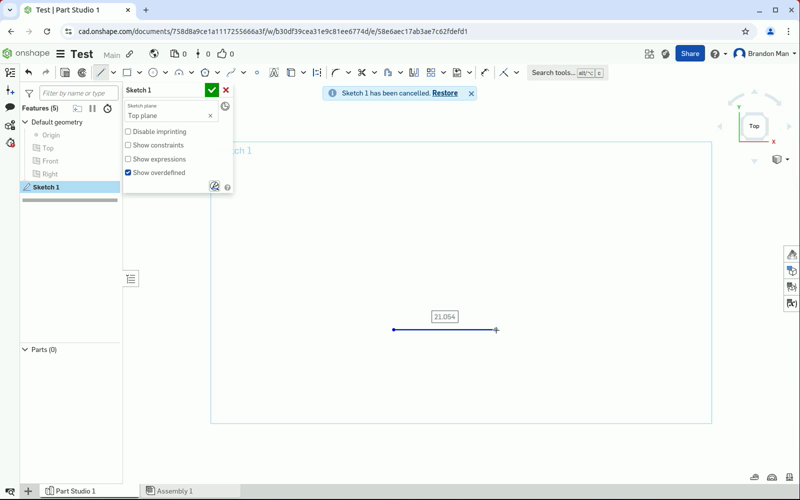
mouse_move(526, 329)
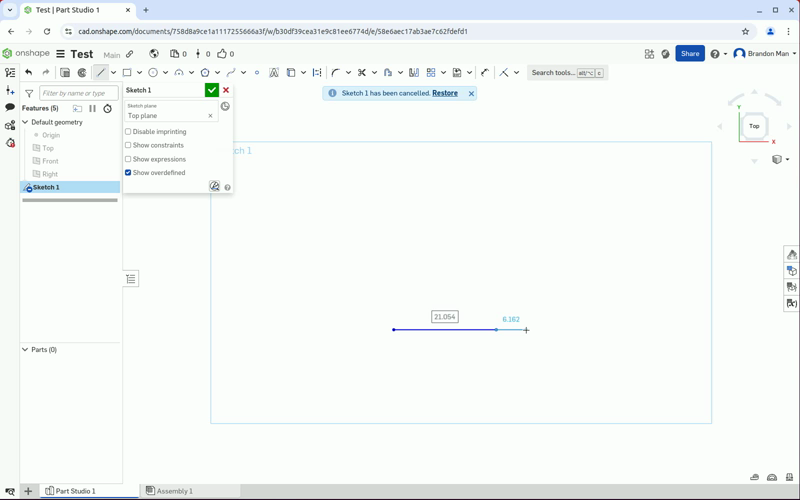
mouse_move(496, 323)
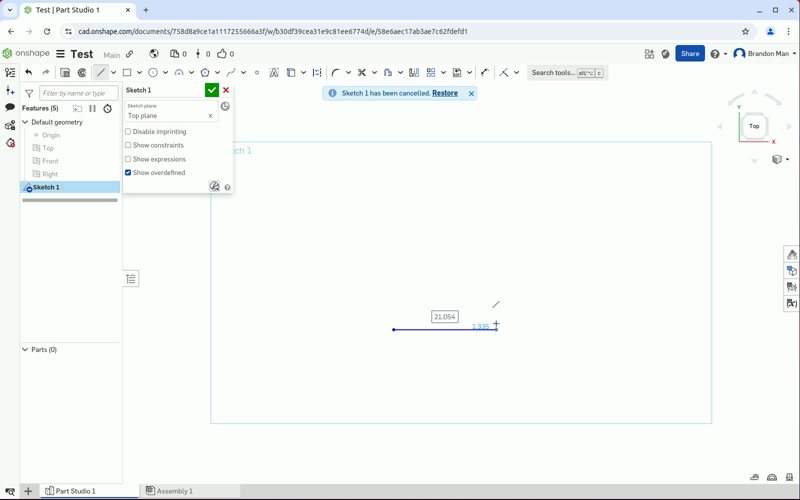
scroll(6)
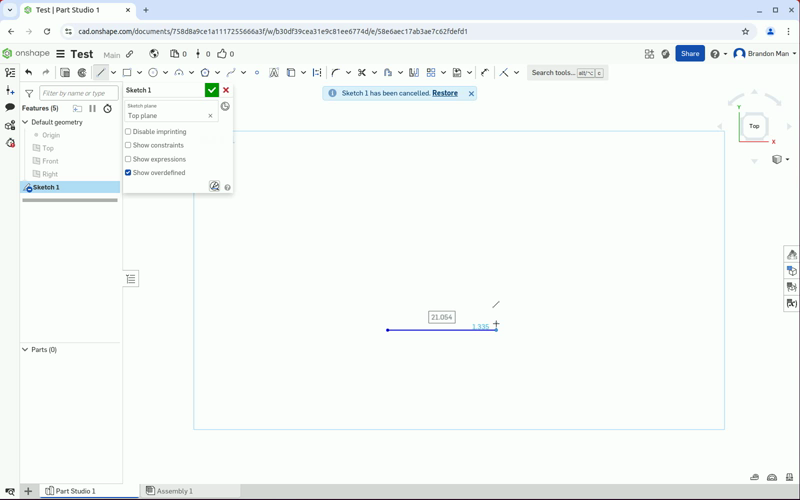
scroll(6)
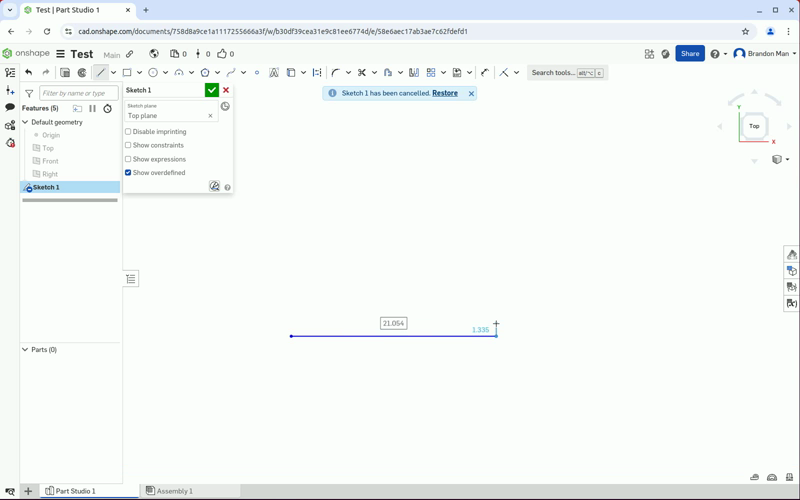
scroll(6)
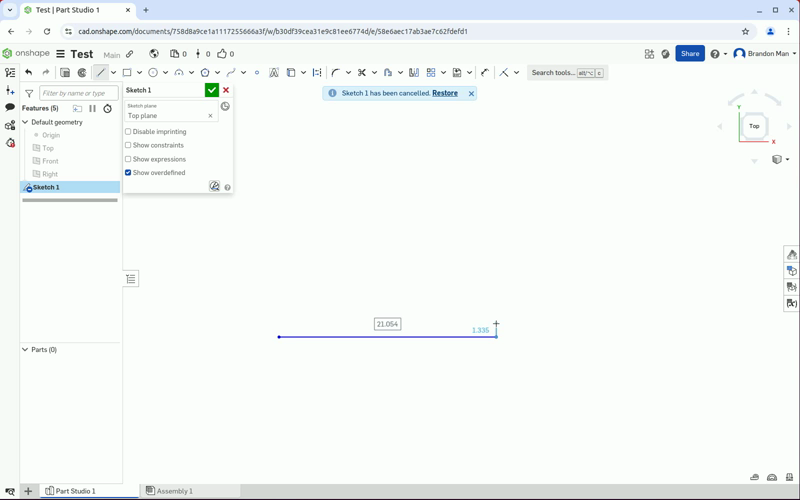
scroll(6)
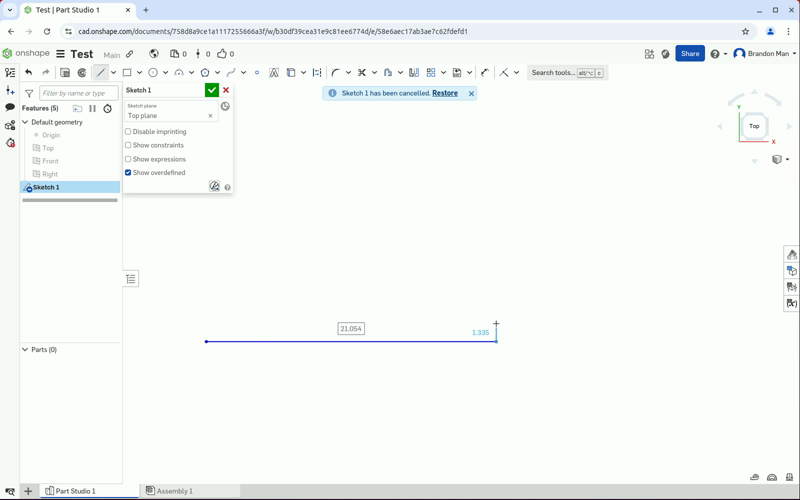
scroll(6)
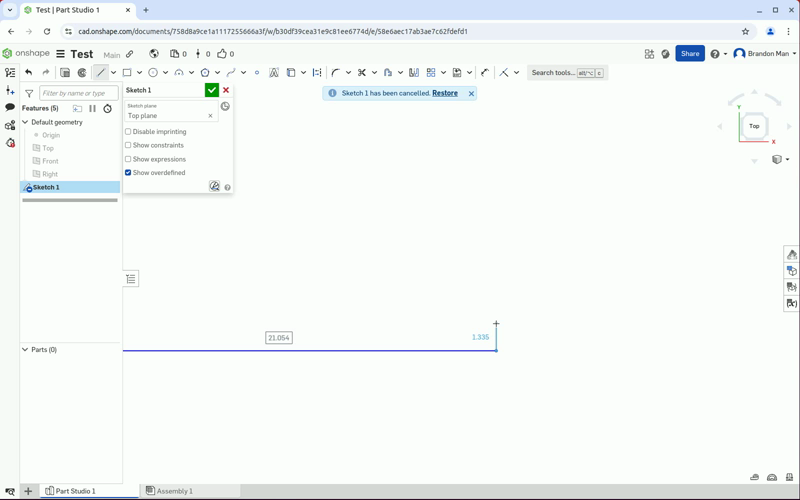
scroll(6)
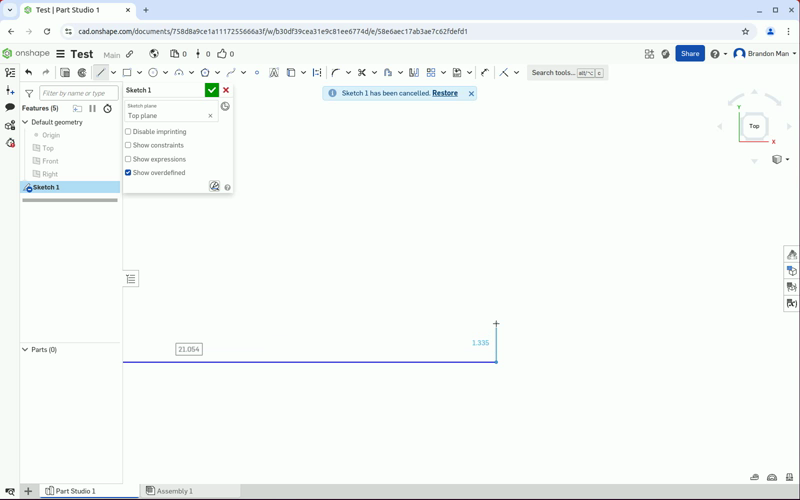
scroll(6)
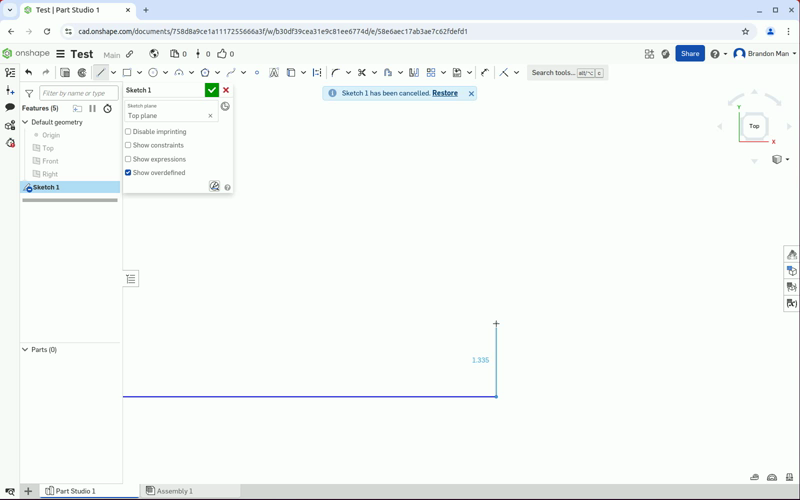
click(496, 323)
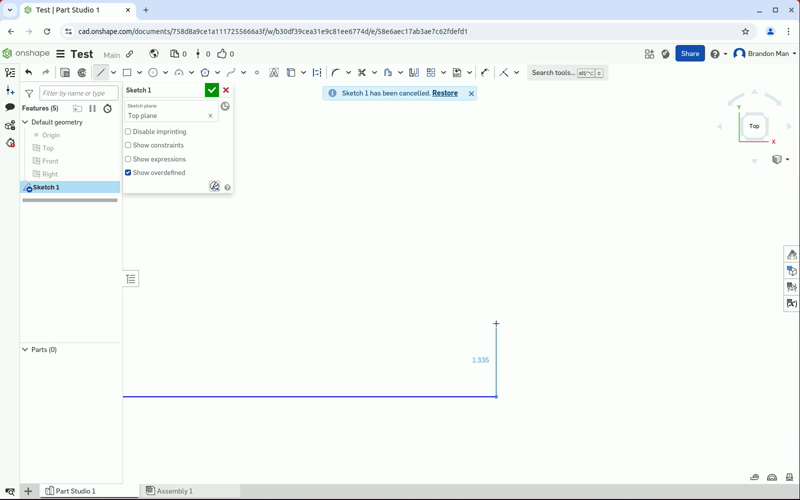
scroll(-6)
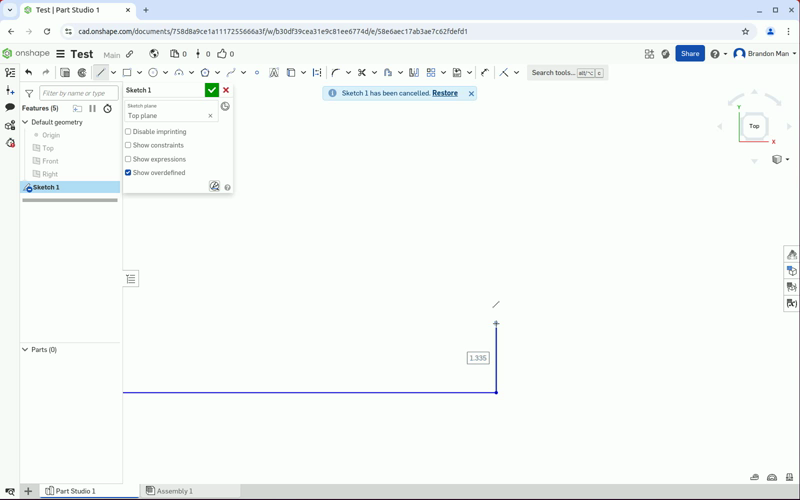
scroll(-6)
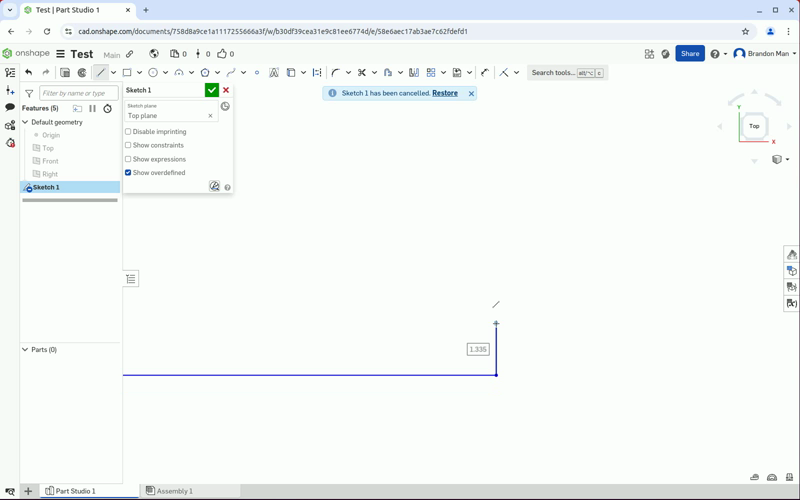
scroll(-6)
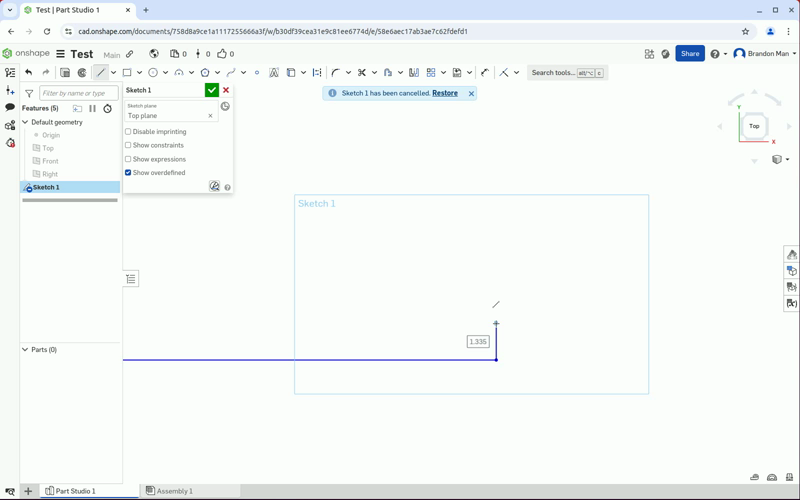
scroll(-6)
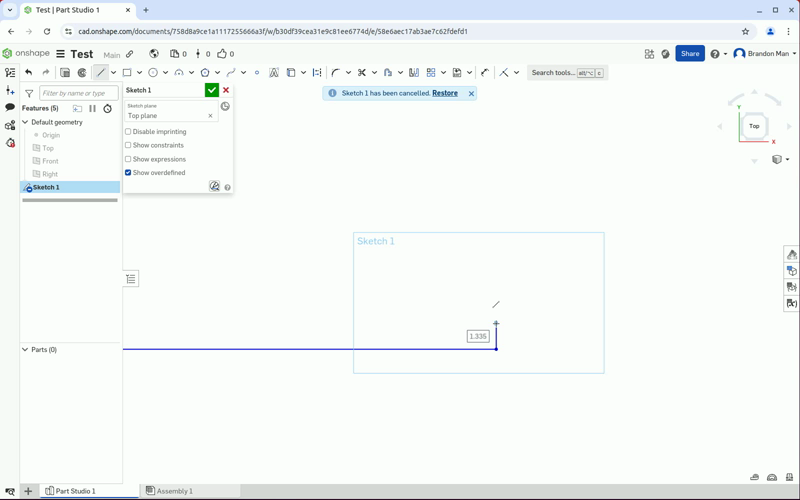
scroll(-6)
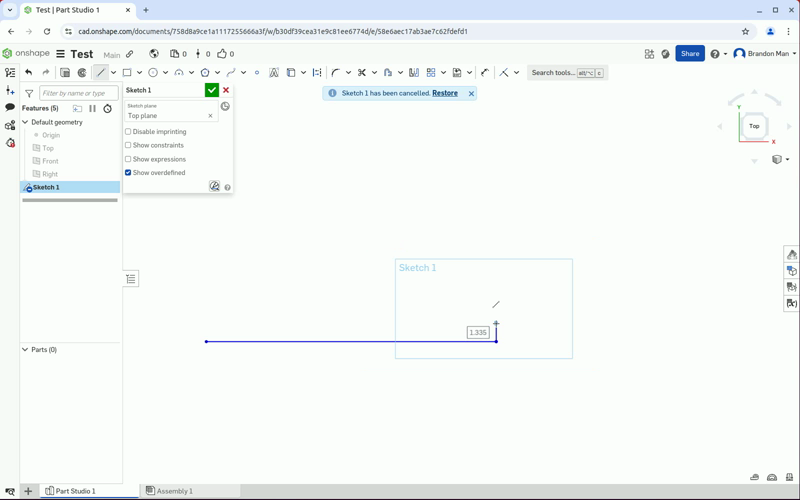
scroll(-6)
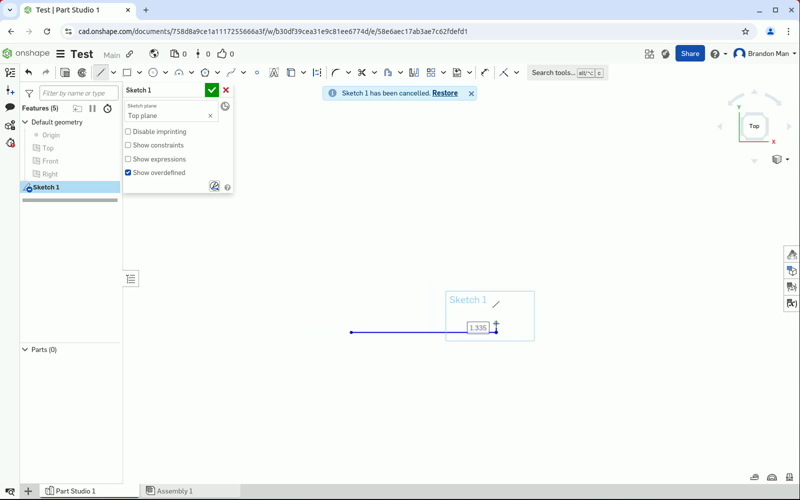
scroll(-6)
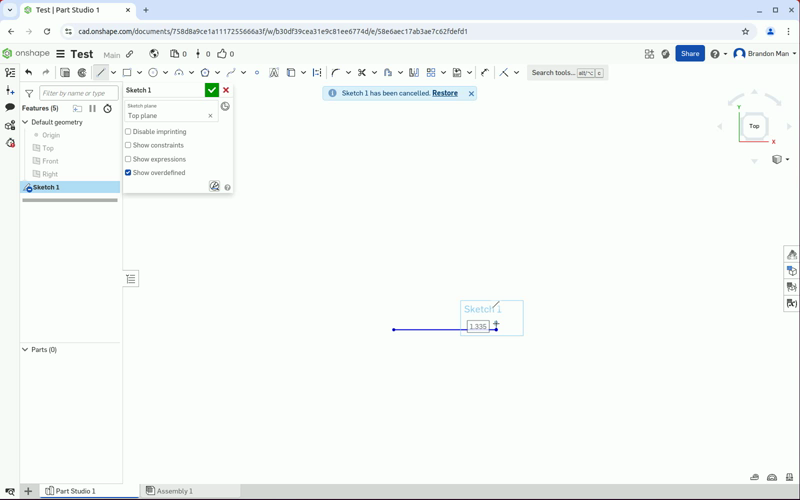
key_up(shift)
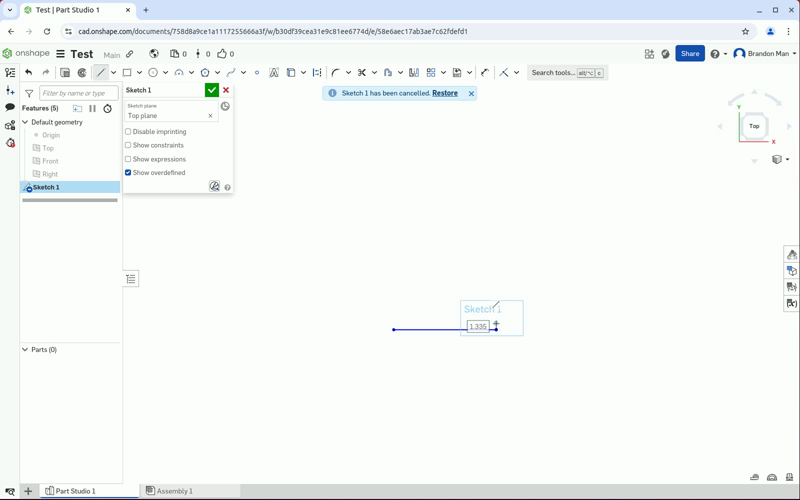
key_down(shift)
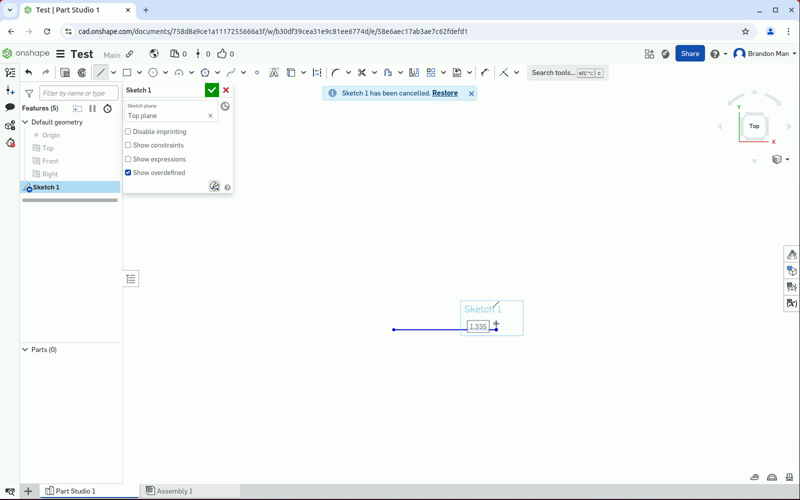
mouse_move(526, 323)
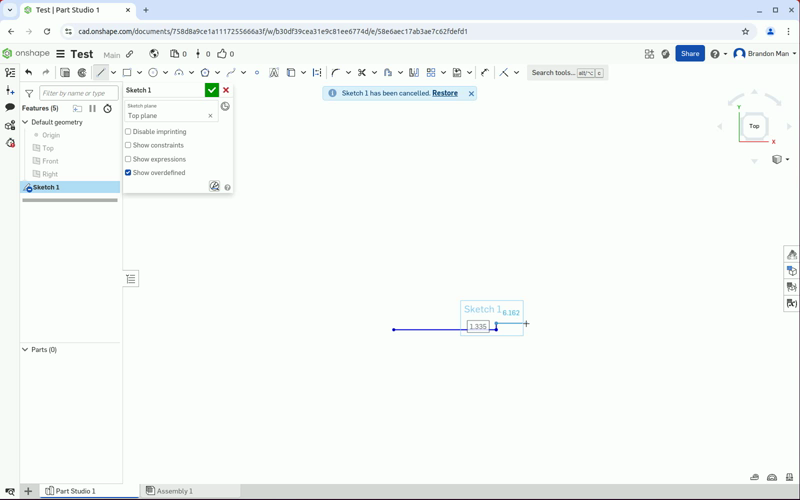
mouse_move(490, 323)
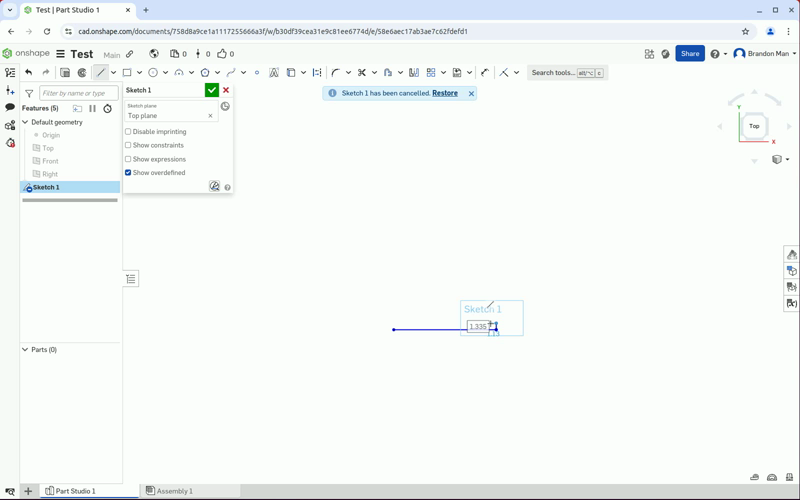
scroll(6)
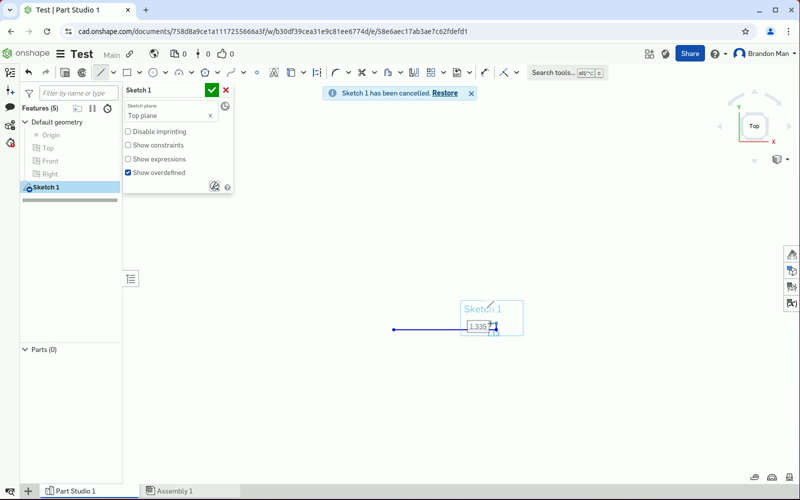
scroll(6)
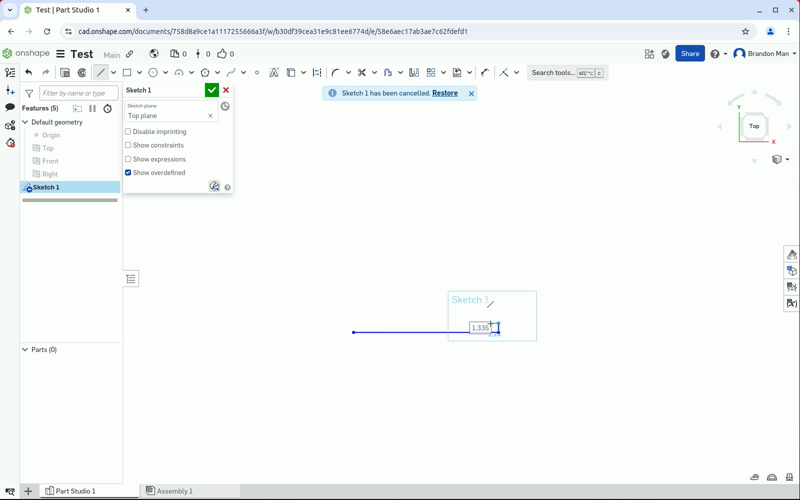
scroll(6)
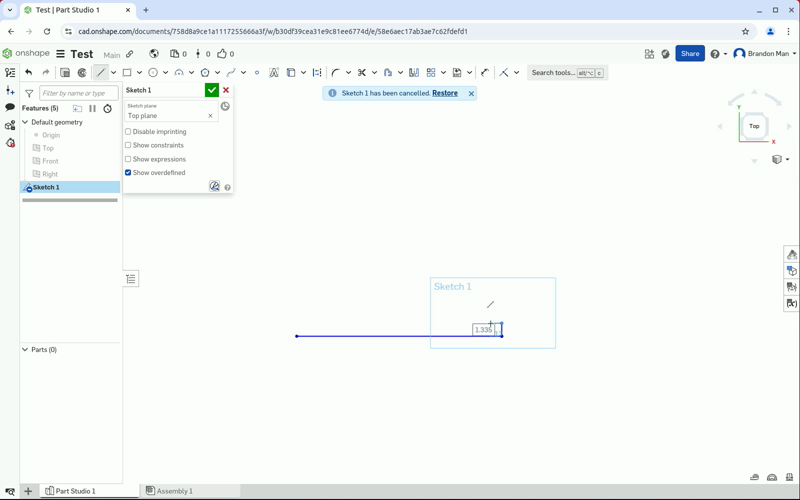
scroll(6)
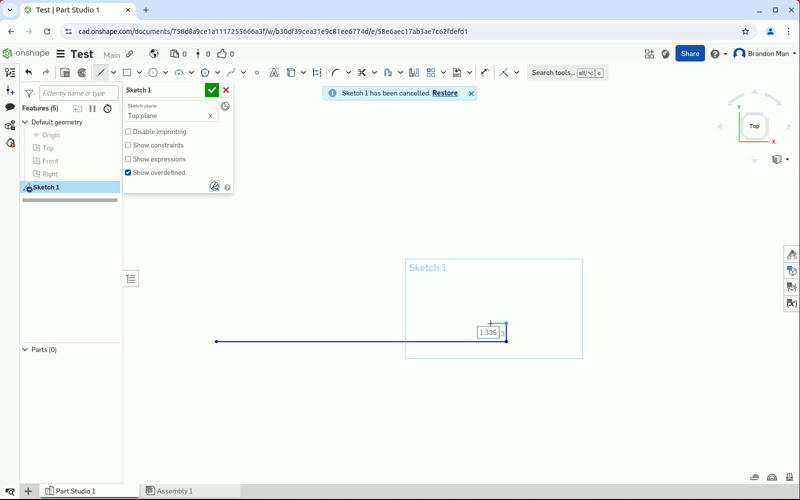
scroll(6)
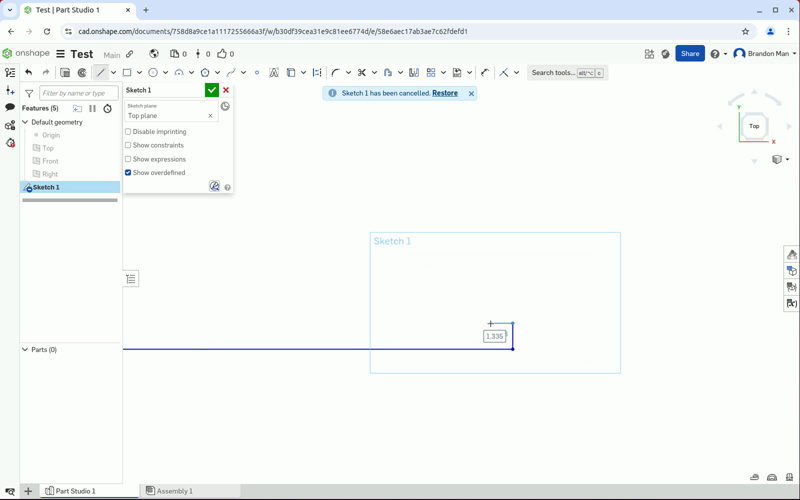
scroll(6)
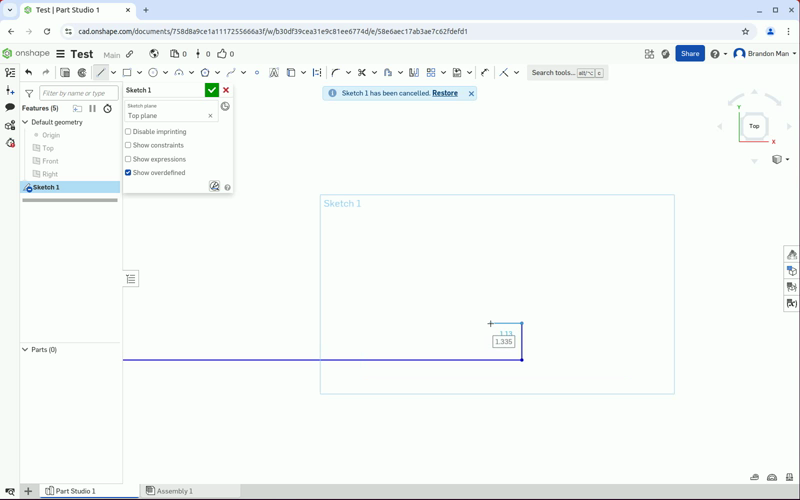
scroll(6)
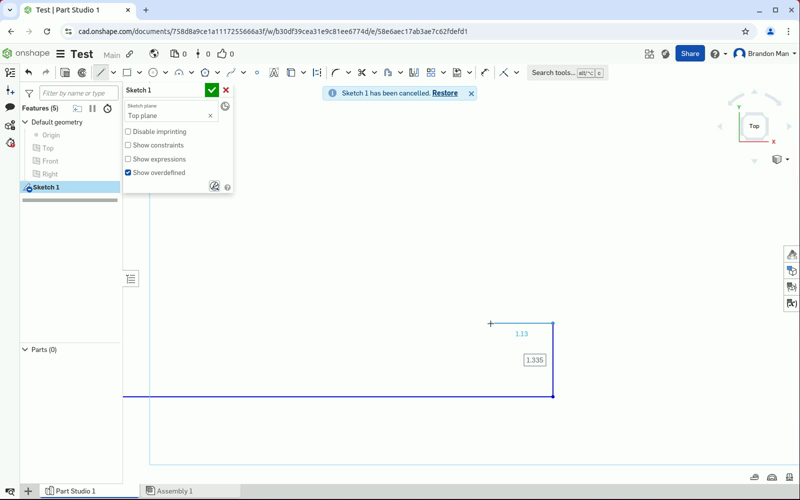
click(490, 323)
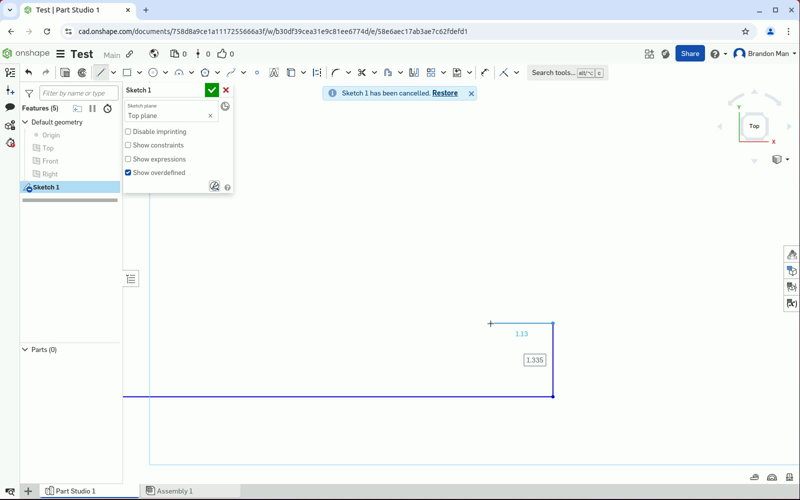
scroll(-6)
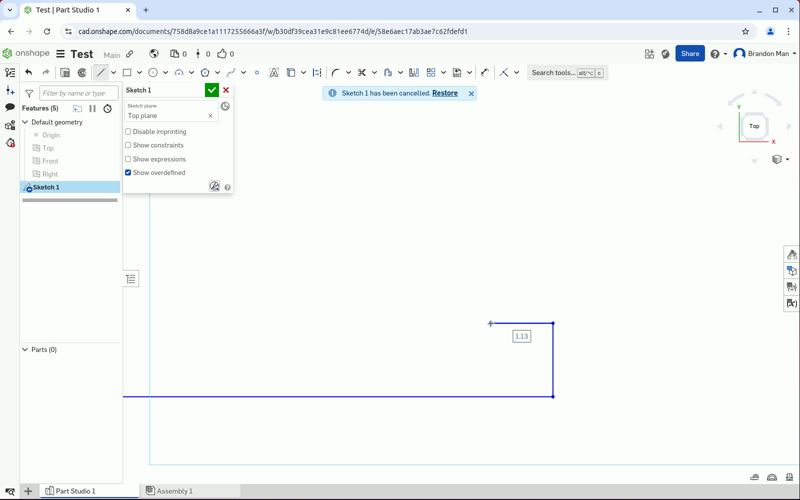
scroll(-6)
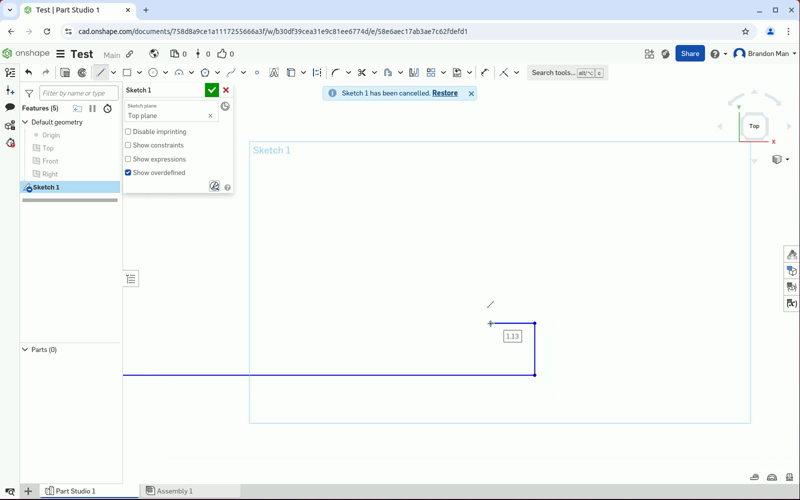
scroll(-6)
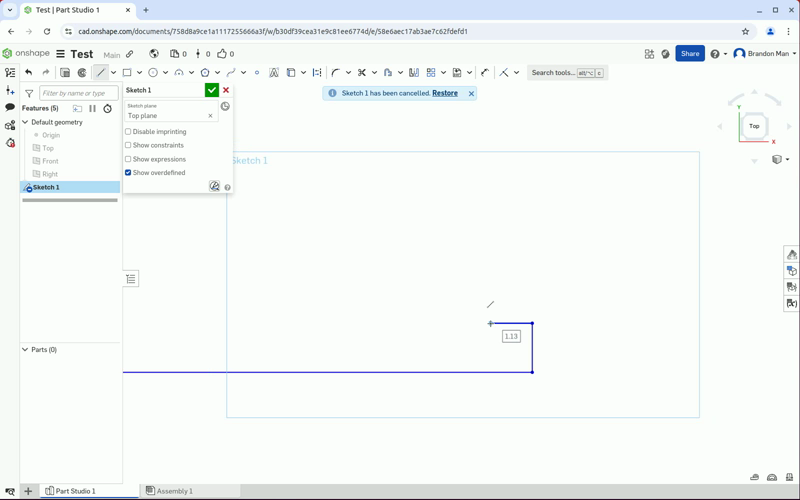
scroll(-6)
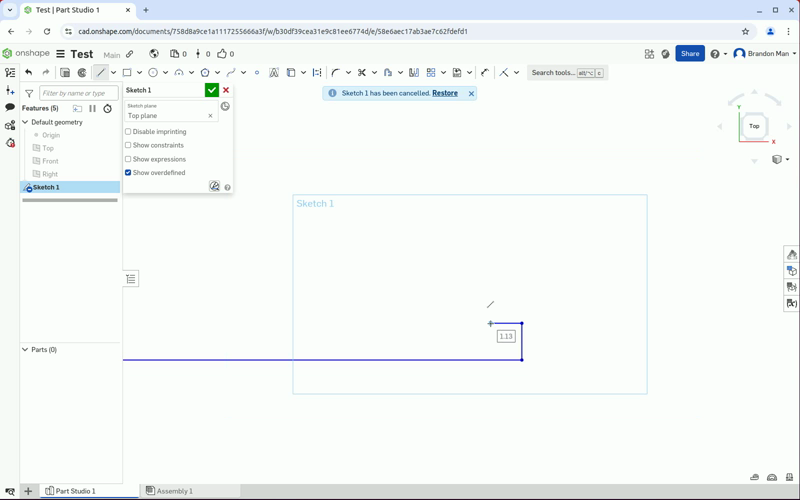
scroll(-6)
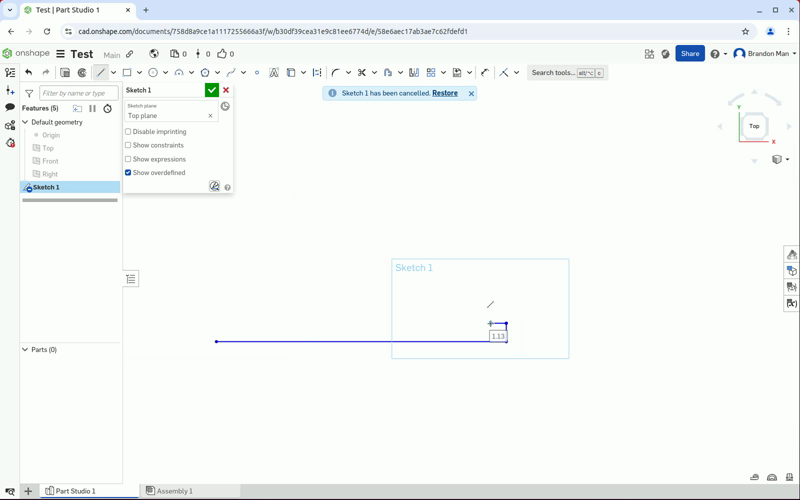
scroll(-6)
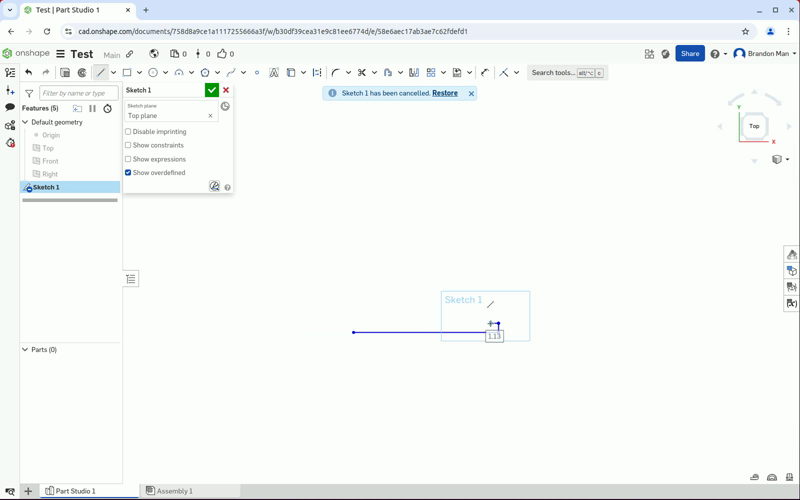
scroll(-6)
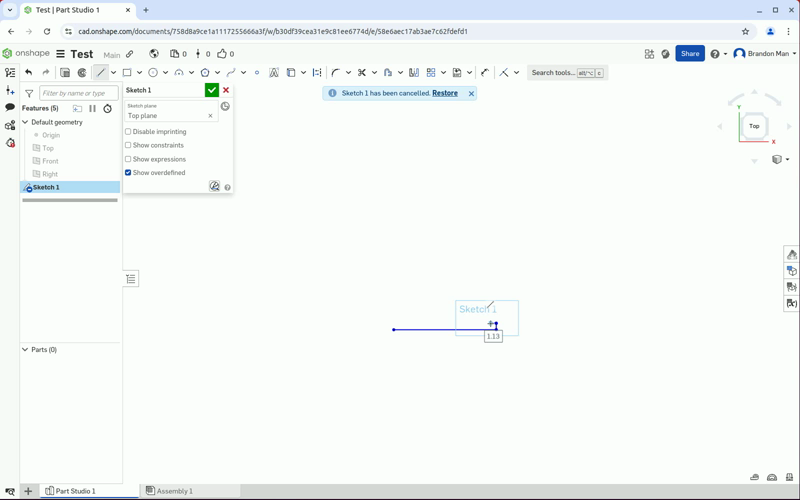
key_up(shift)
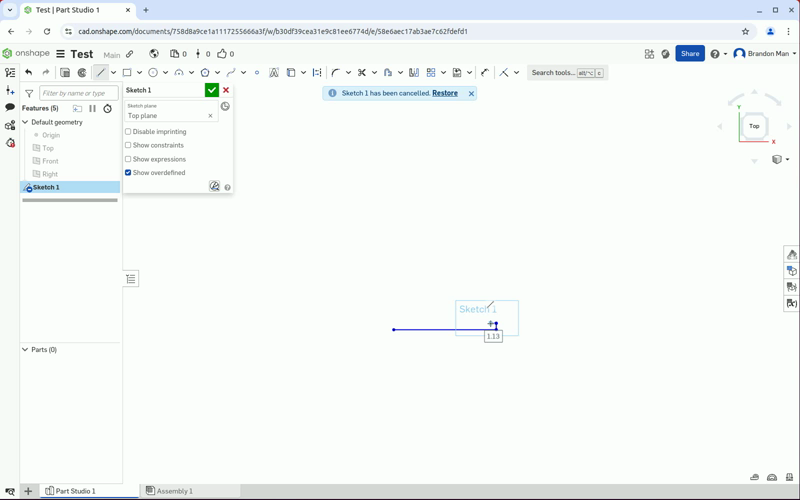
key_down(shift)
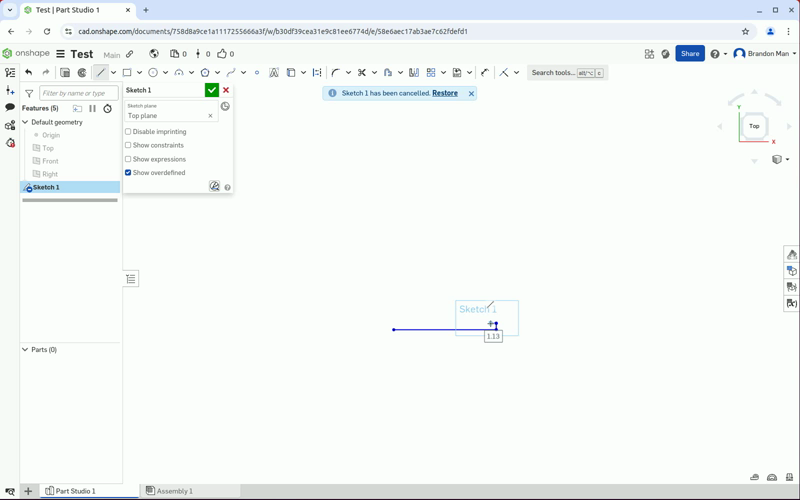
mouse_move(520, 323)
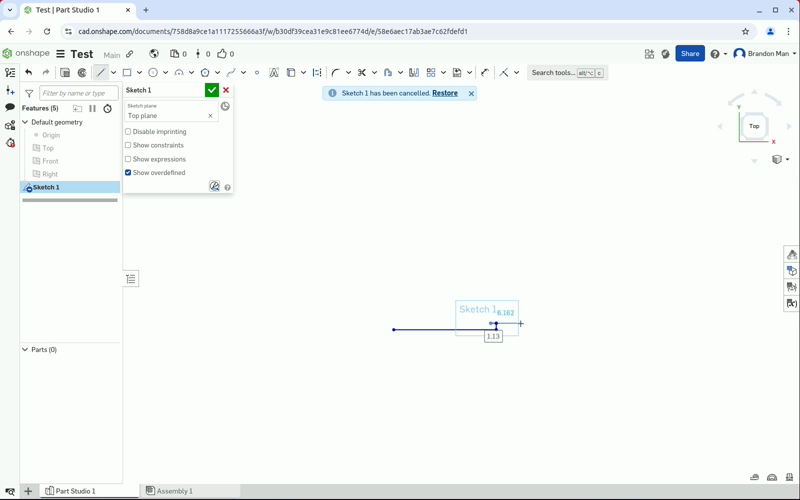
mouse_move(486, 323)
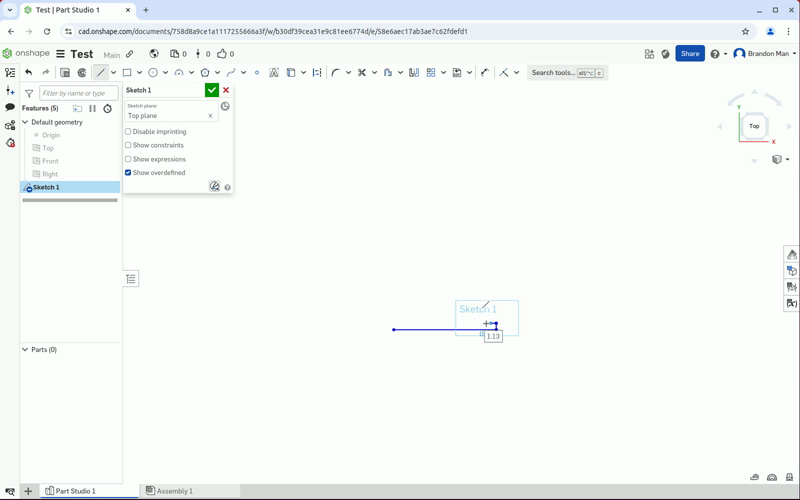
scroll(6)
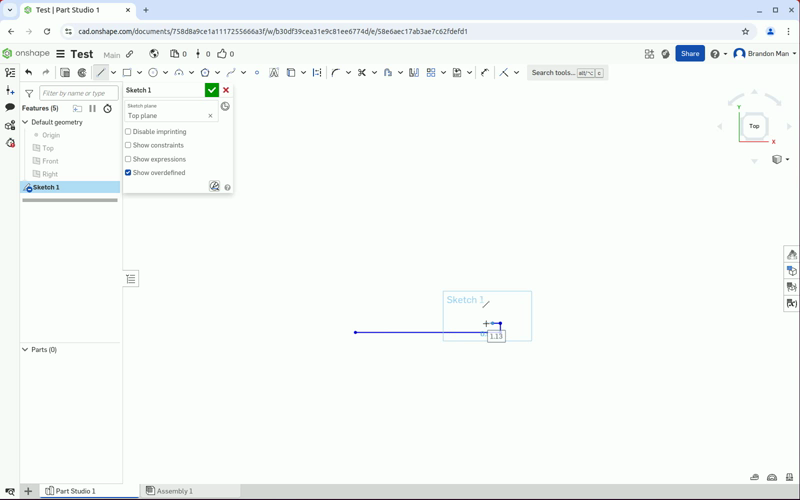
scroll(6)
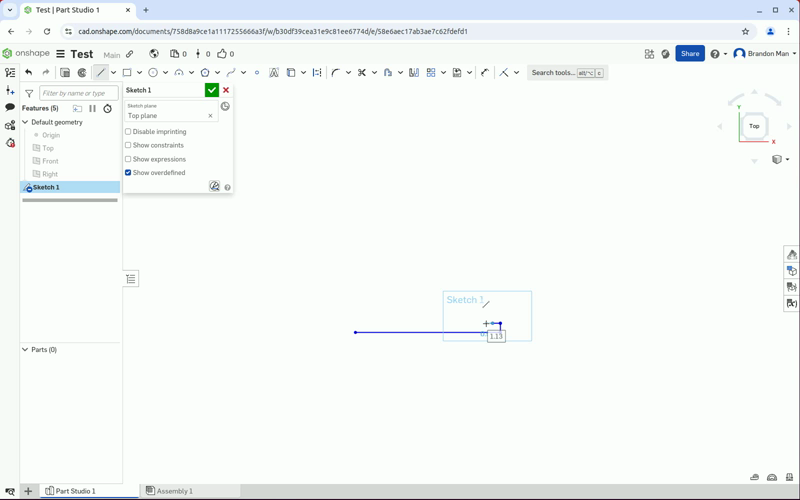
scroll(6)
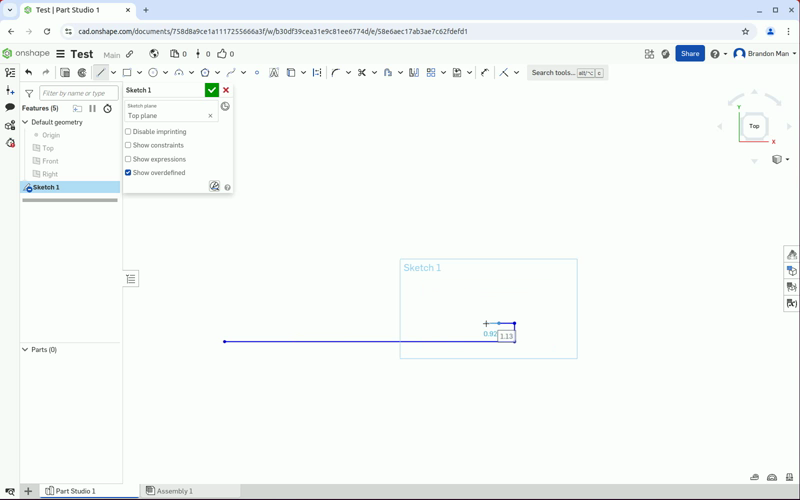
scroll(6)
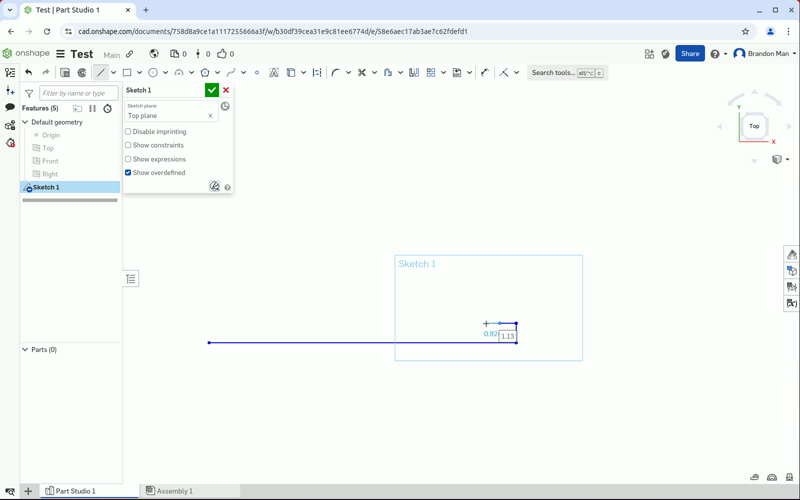
scroll(6)
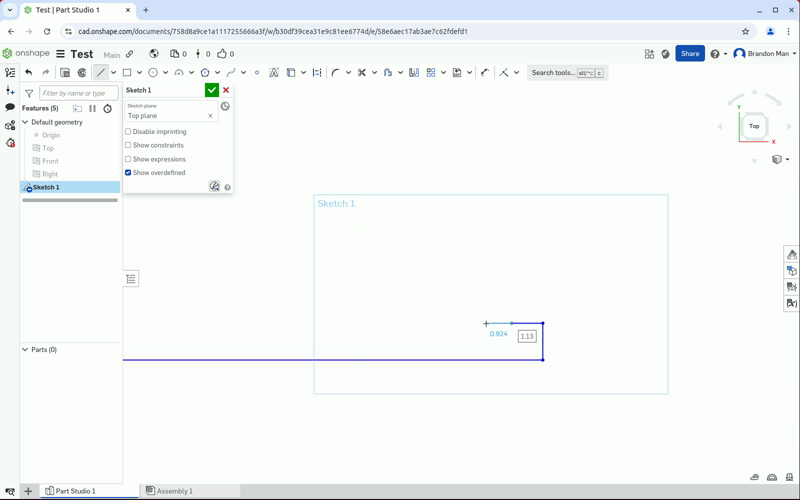
scroll(6)
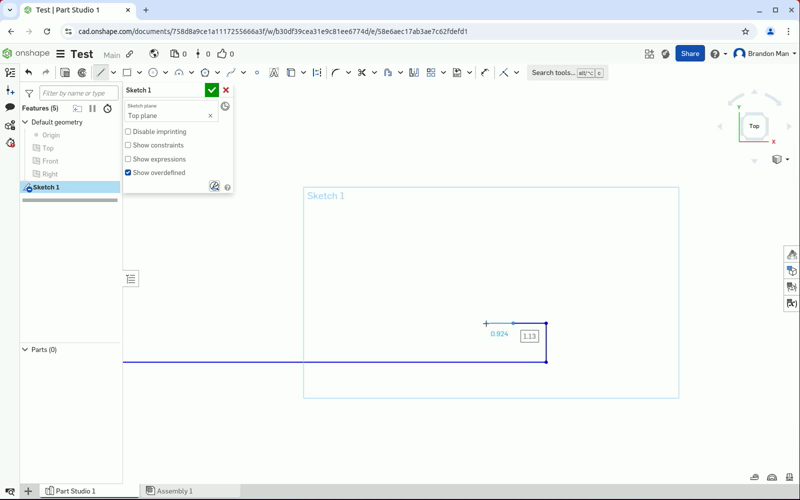
scroll(6)
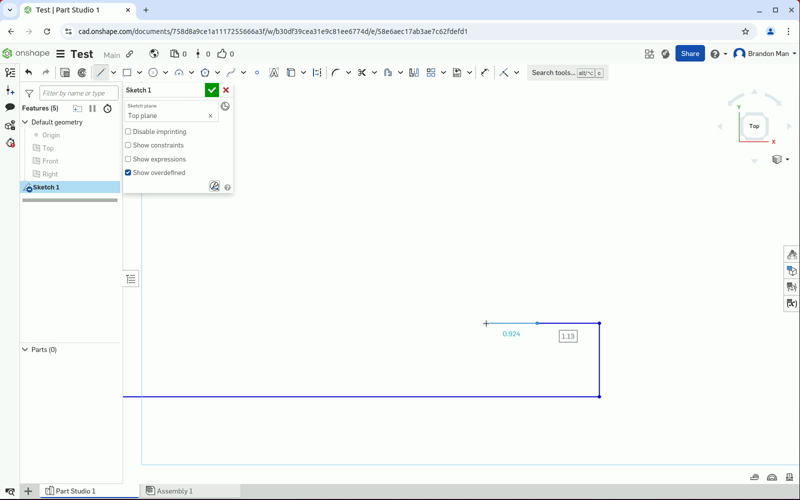
click(486, 323)
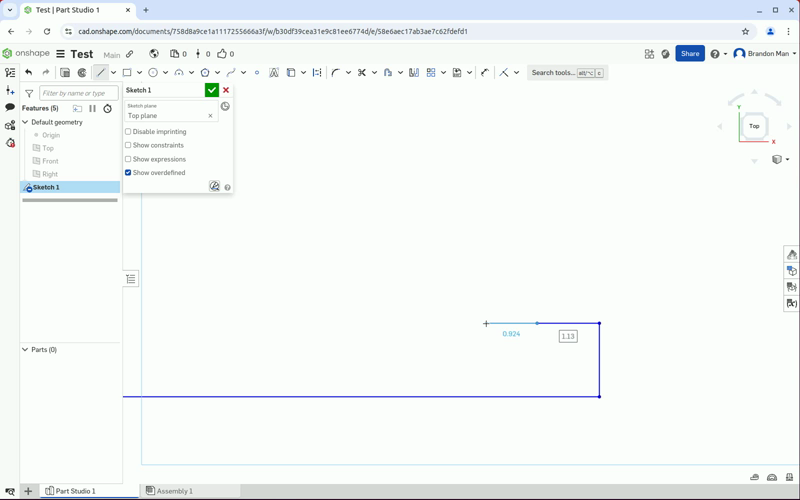
scroll(-6)
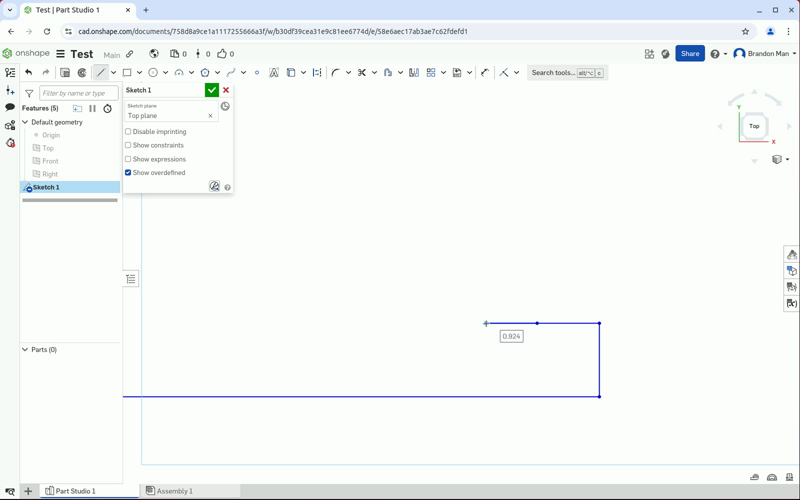
scroll(-6)
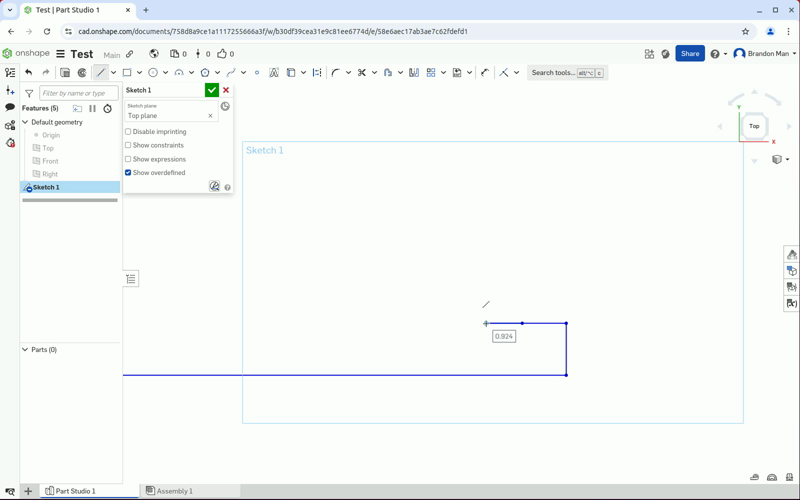
scroll(-6)
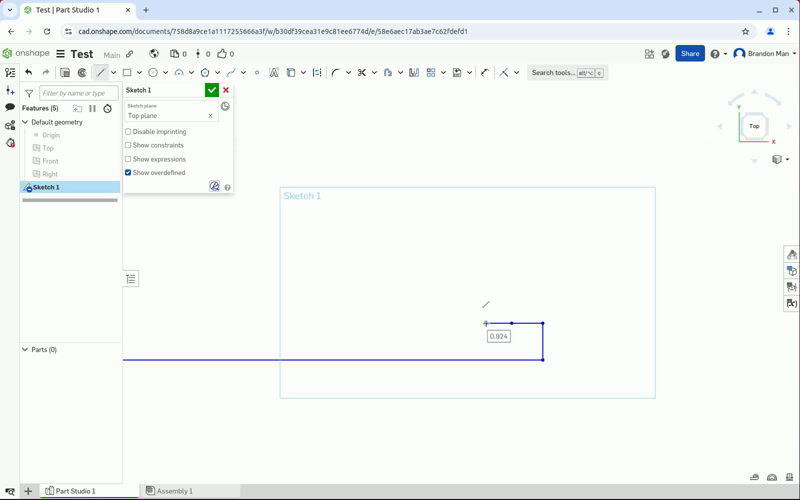
scroll(-6)
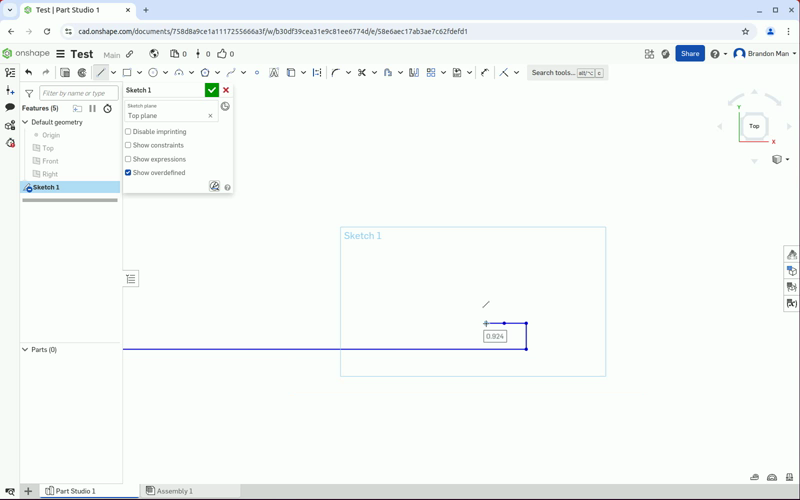
scroll(-6)
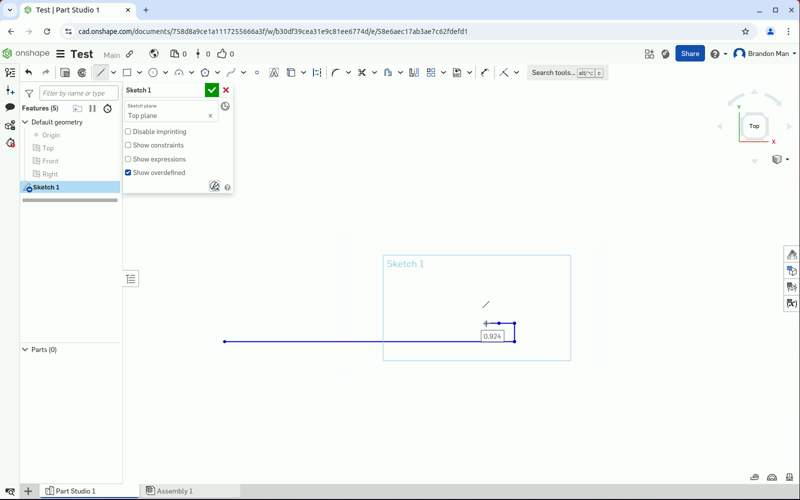
scroll(-6)
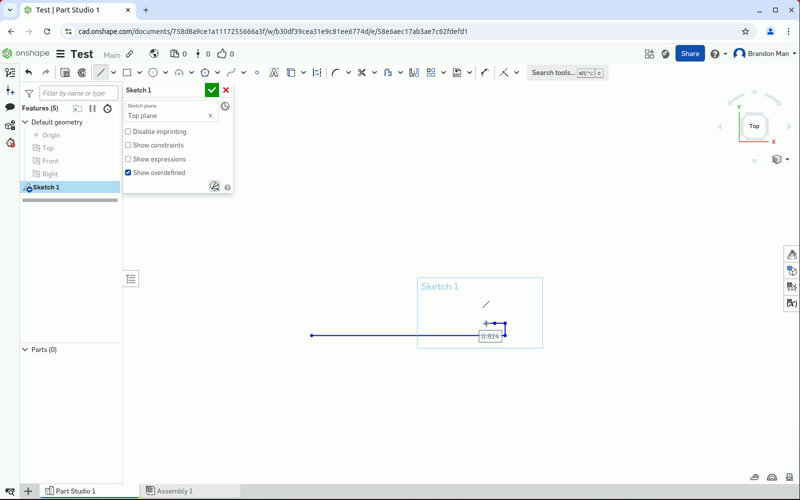
scroll(-6)
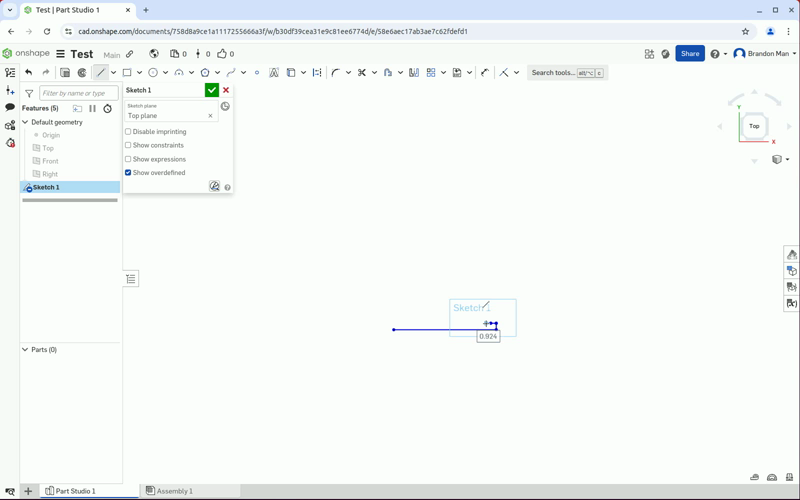
key_up(shift)
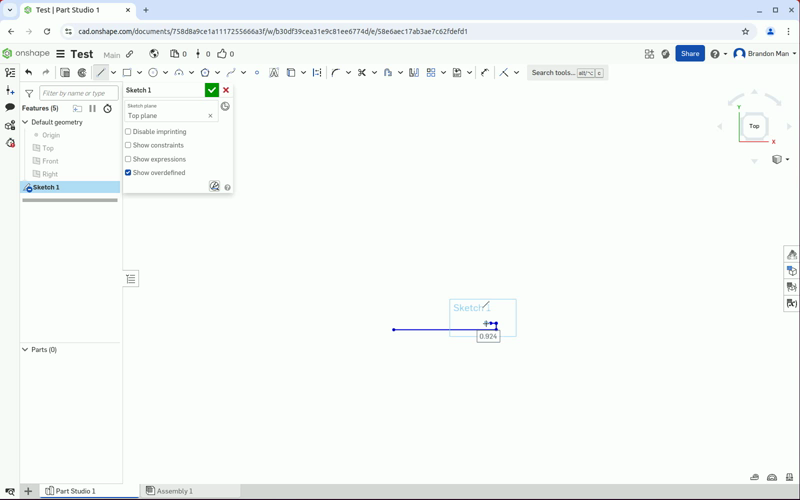
key_down(shift)
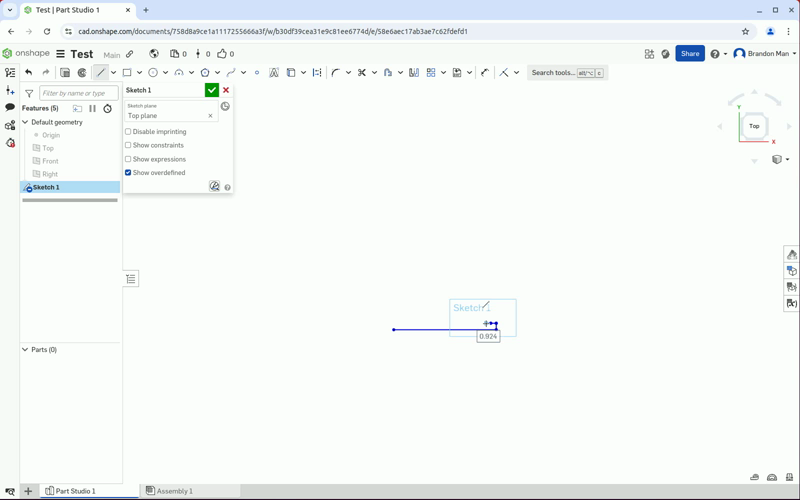
mouse_move(400, 323)
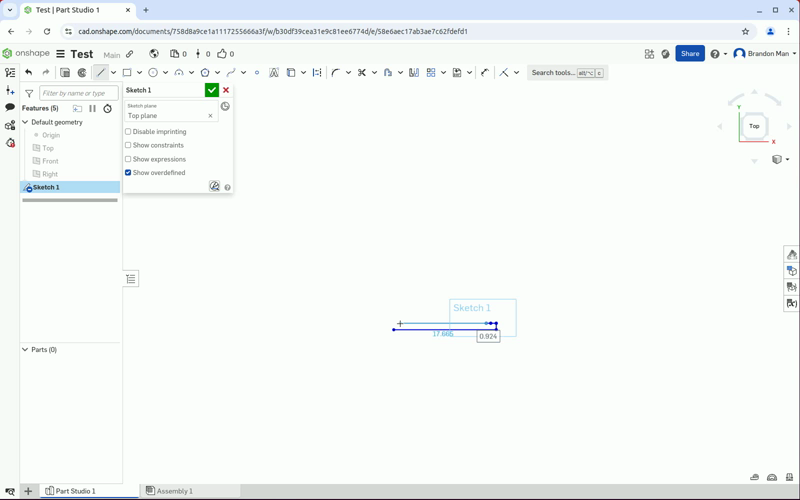
click(400, 323)
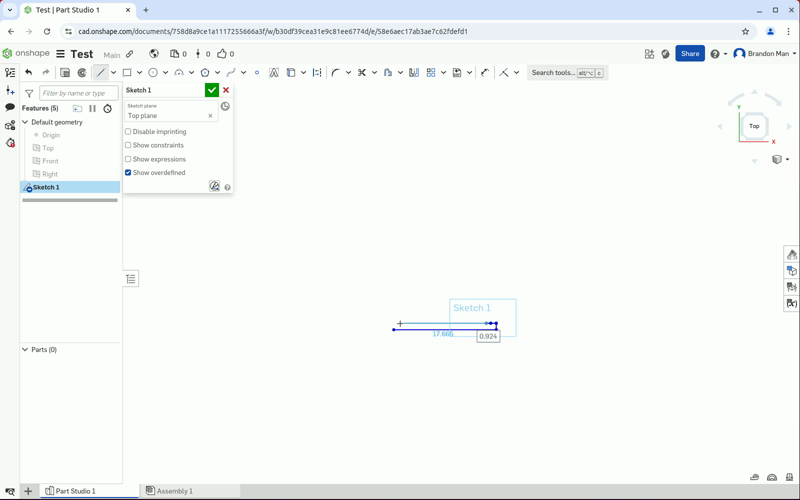
key_up(shift)
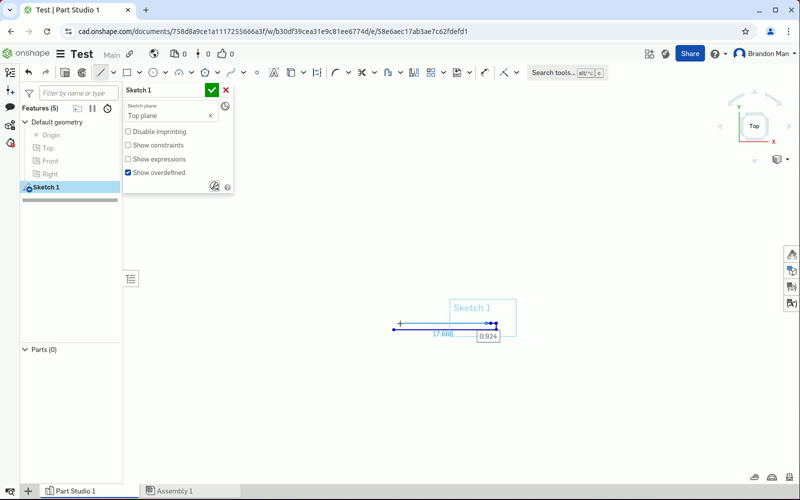
key_down(shift)
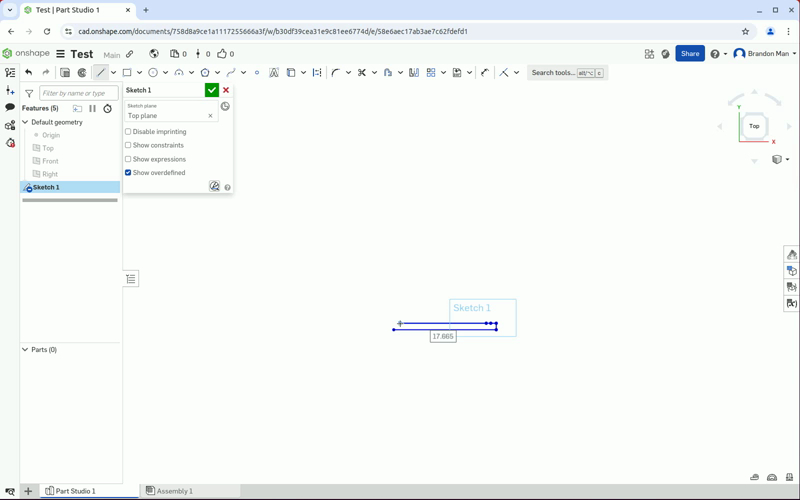
mouse_move(430, 323)
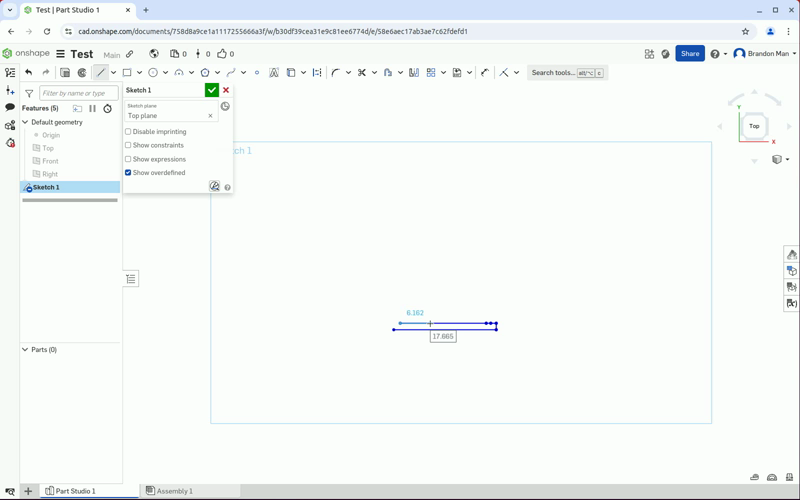
mouse_move(400, 282)
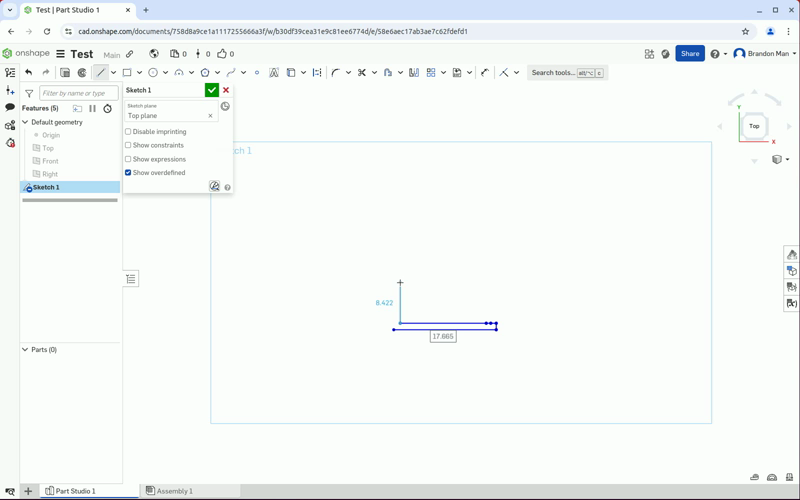
click(400, 282)
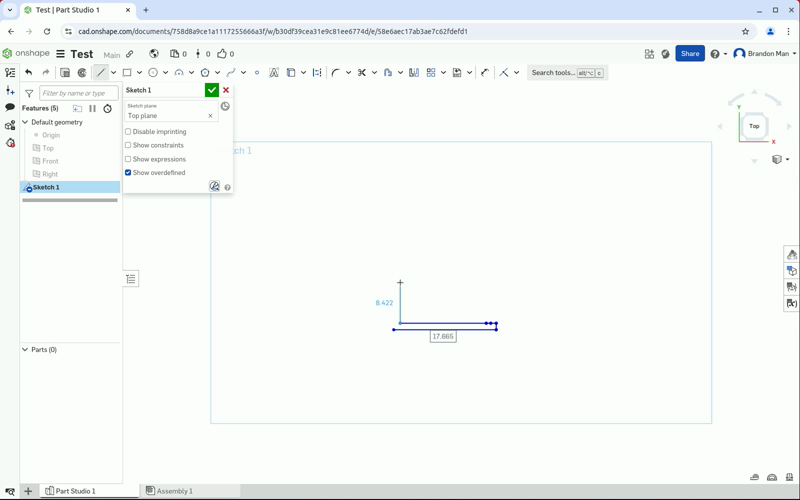
key_up(shift)
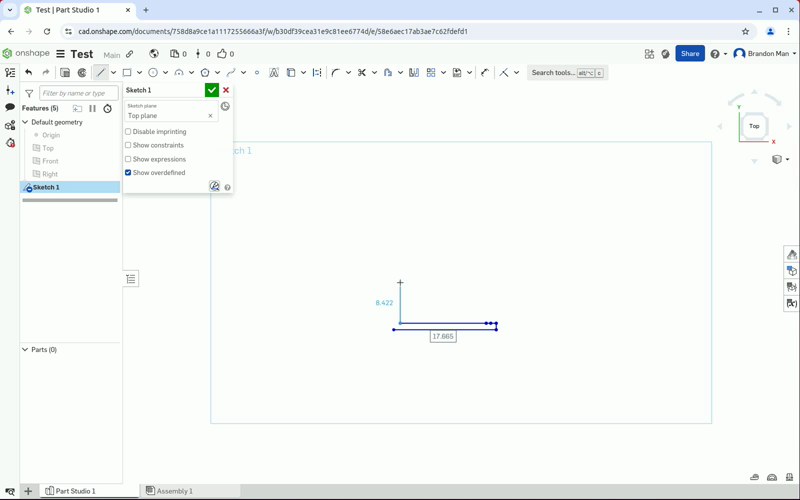
key_down(shift)
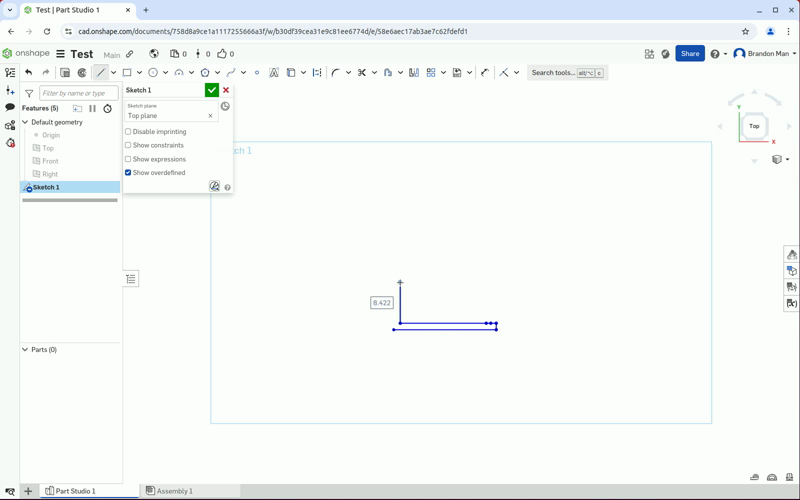
mouse_move(430, 282)
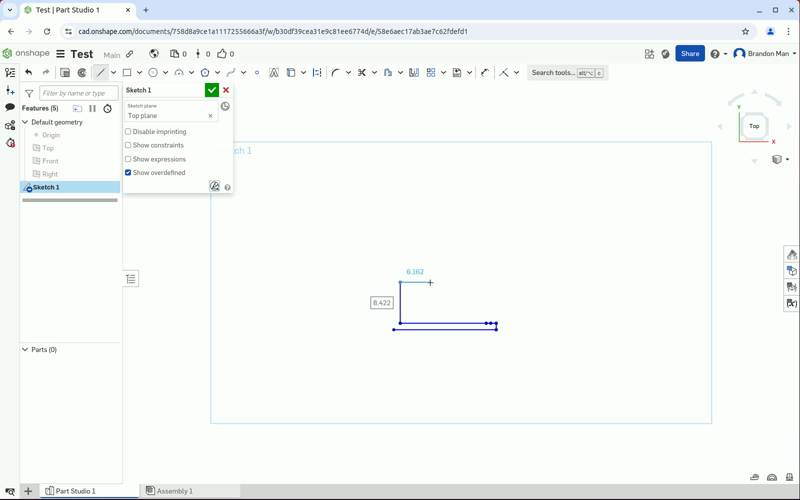
mouse_move(393, 282)
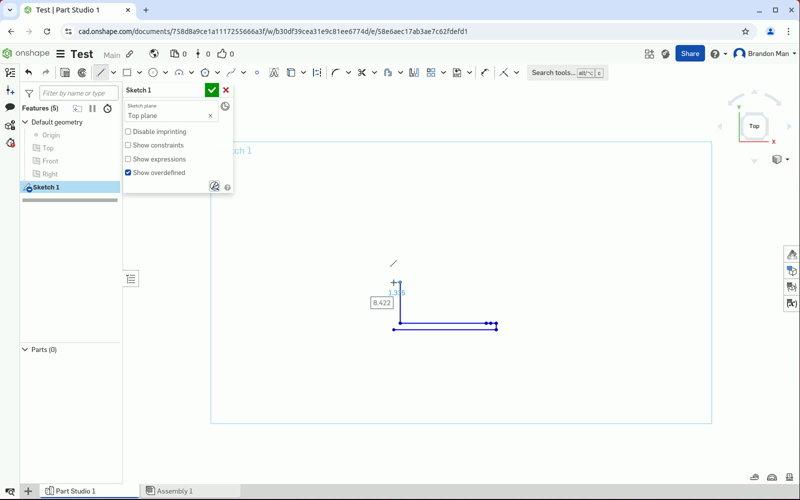
scroll(6)
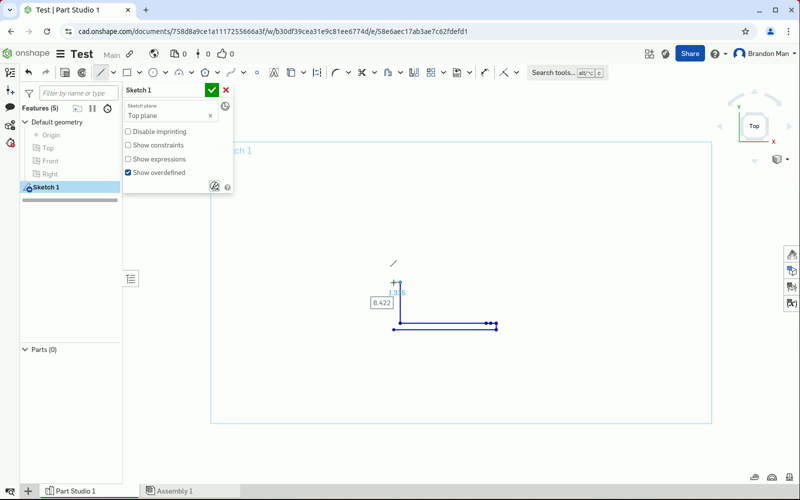
scroll(6)
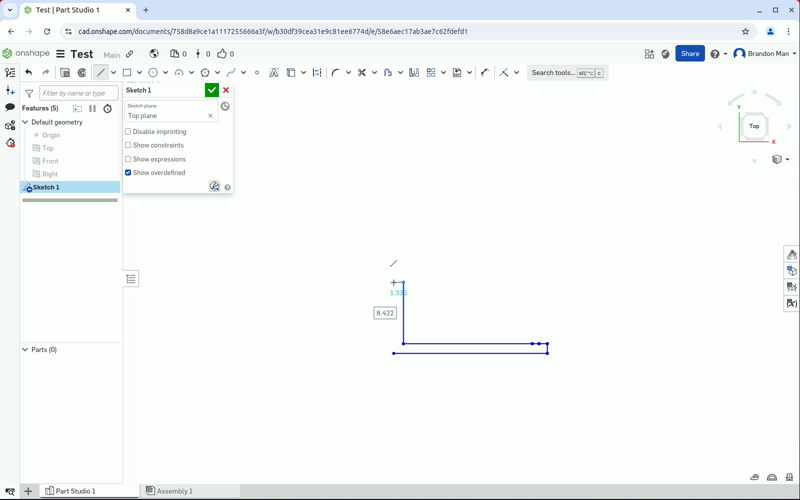
scroll(6)
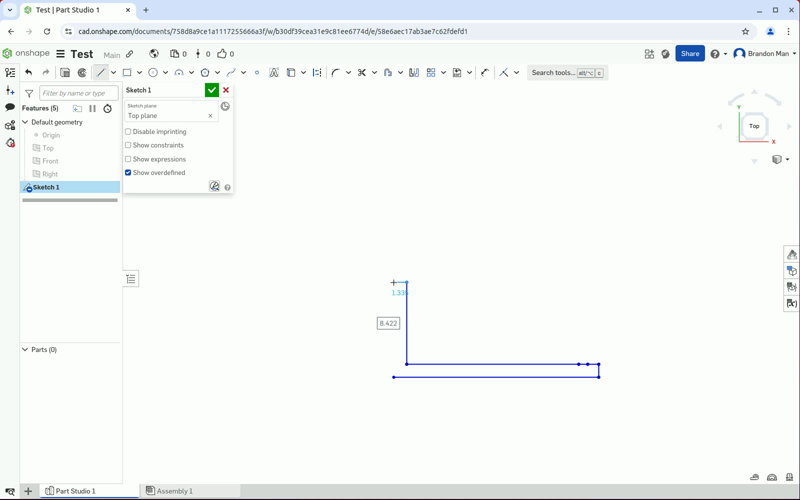
scroll(6)
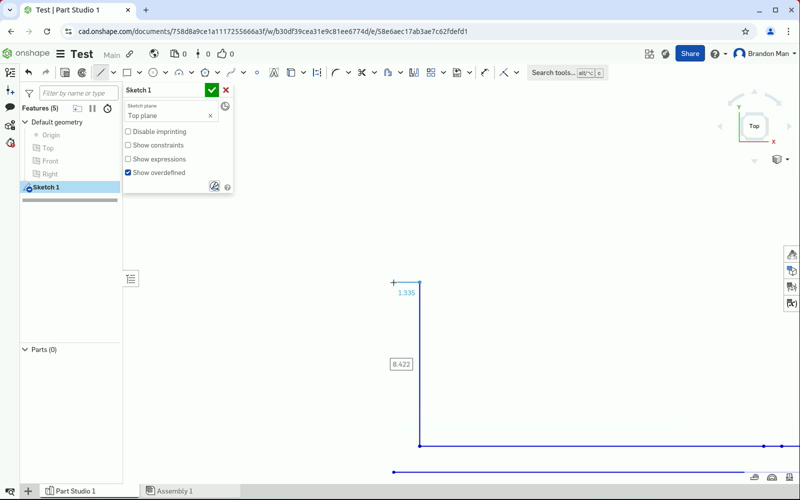
scroll(6)
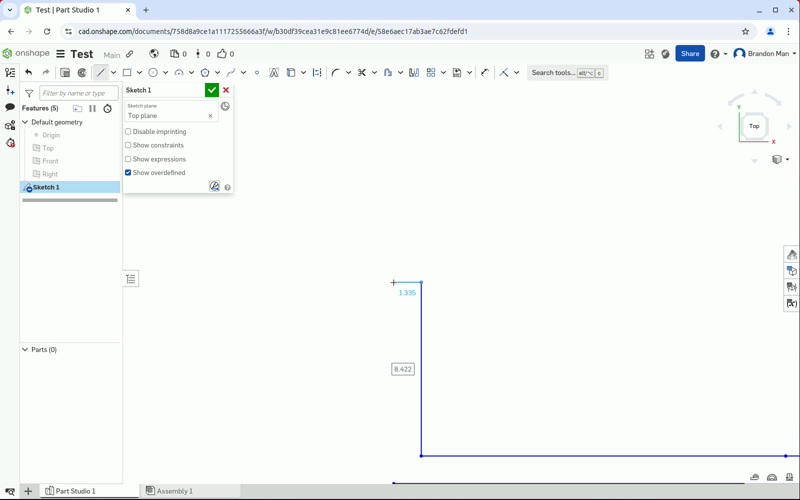
scroll(6)
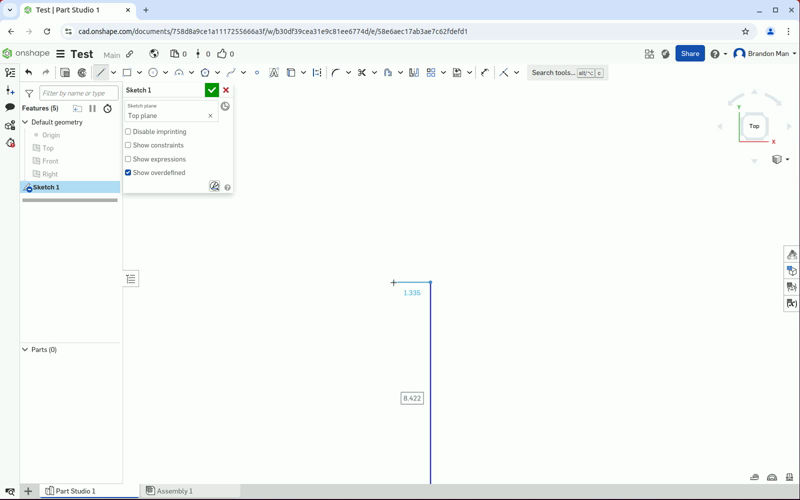
scroll(6)
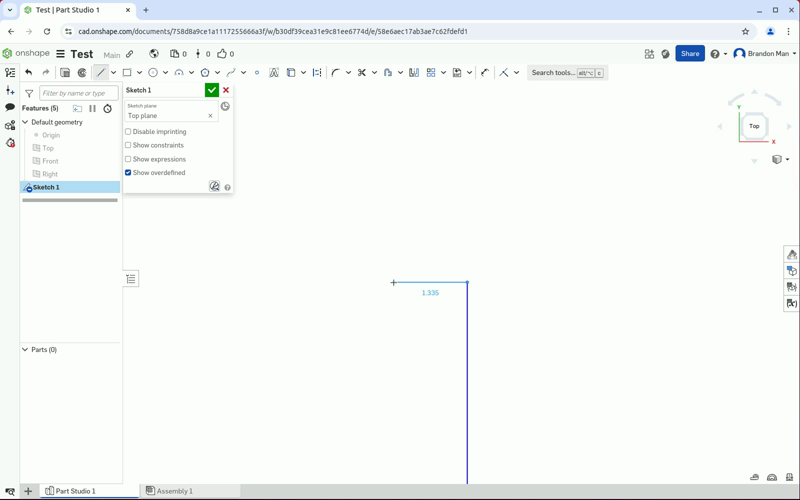
click(393, 282)
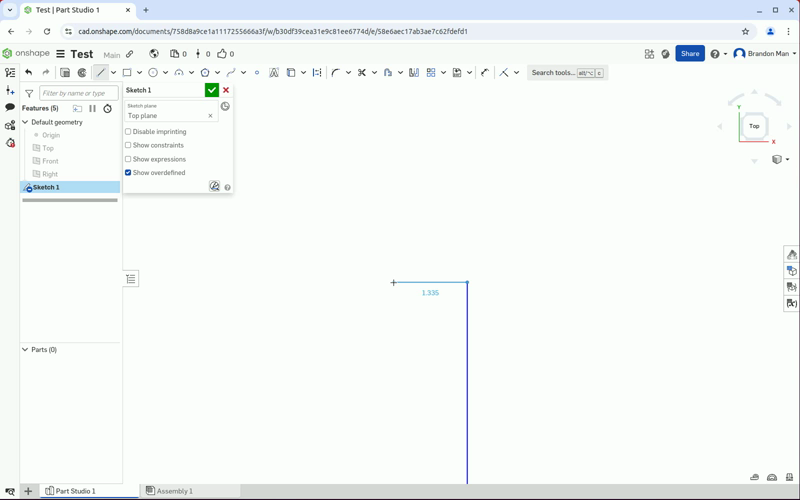
scroll(-6)
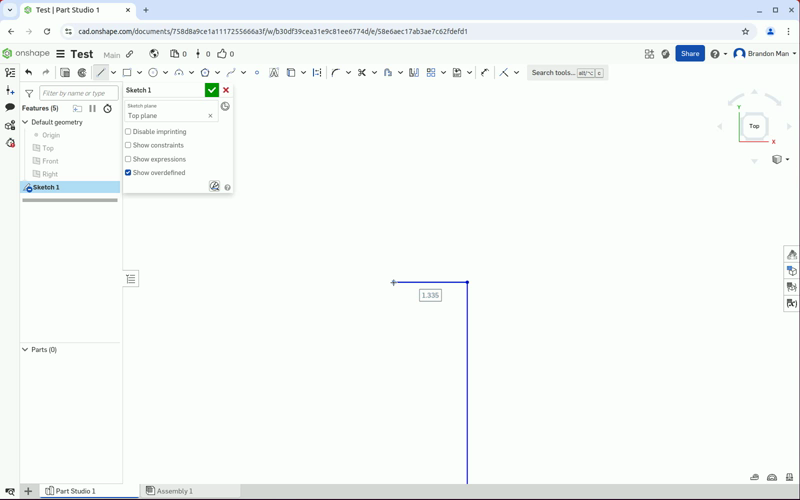
scroll(-6)
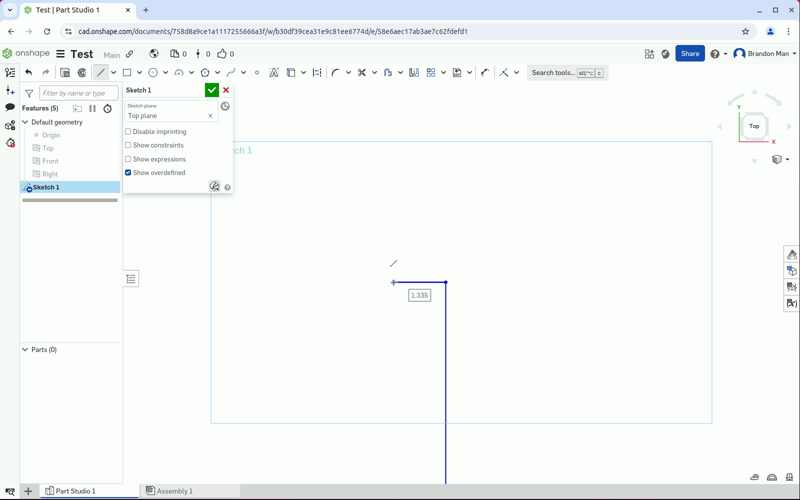
scroll(-6)
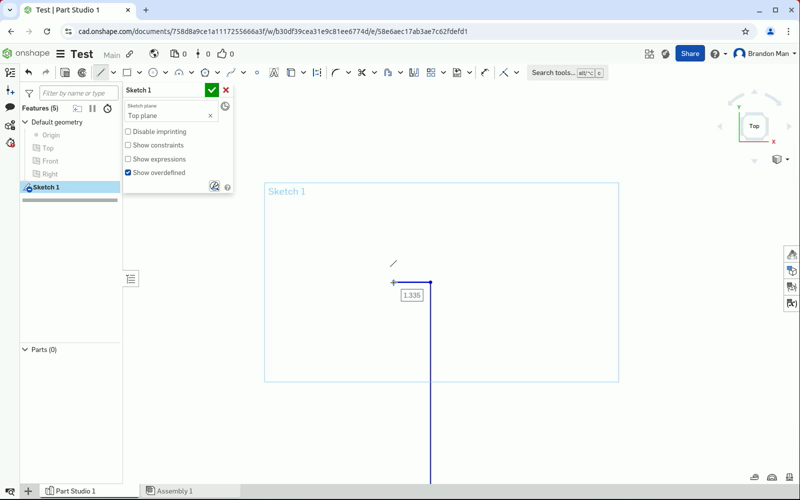
scroll(-6)
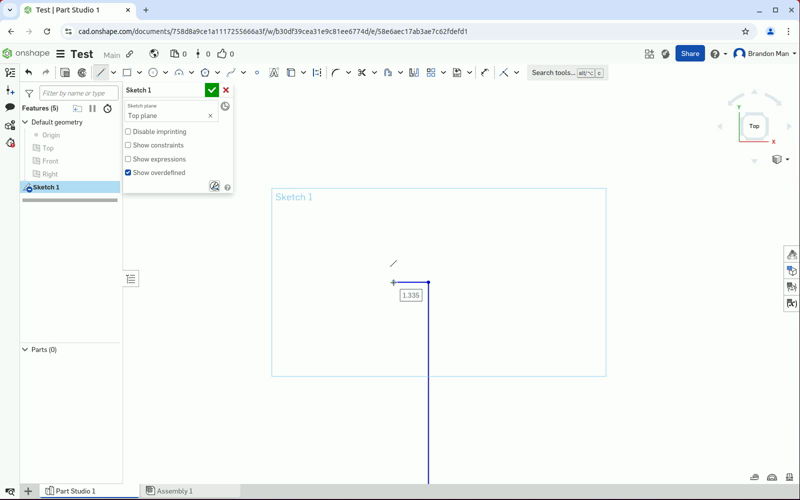
scroll(-6)
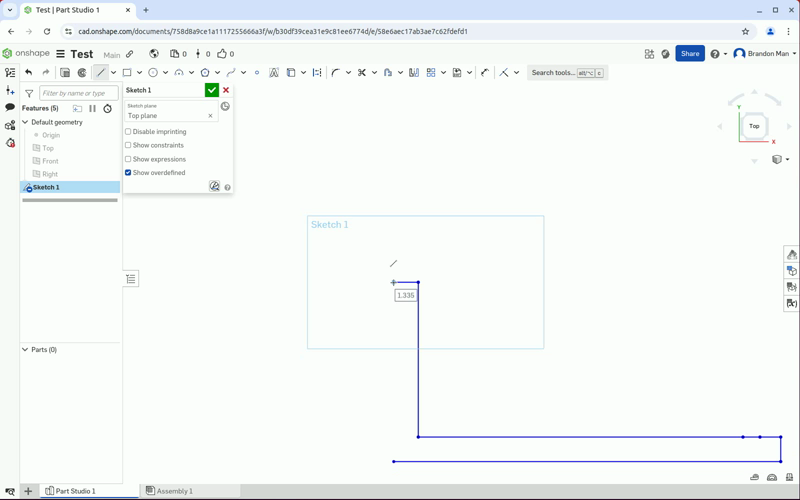
scroll(-6)
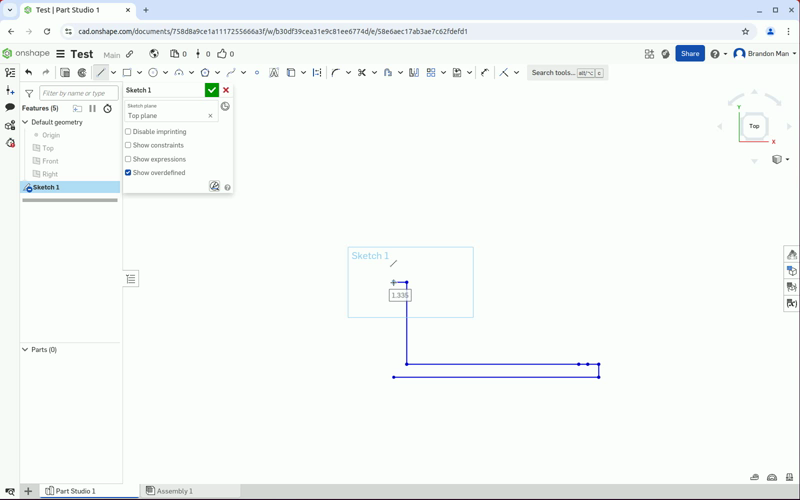
scroll(-6)
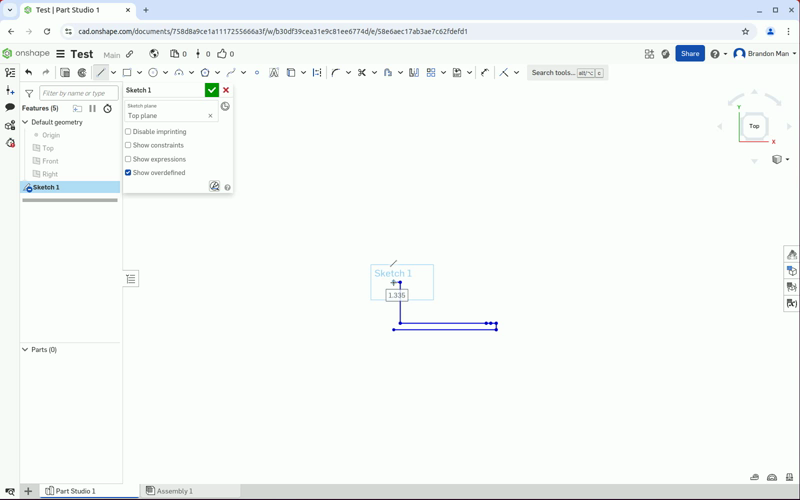
key_up(shift)
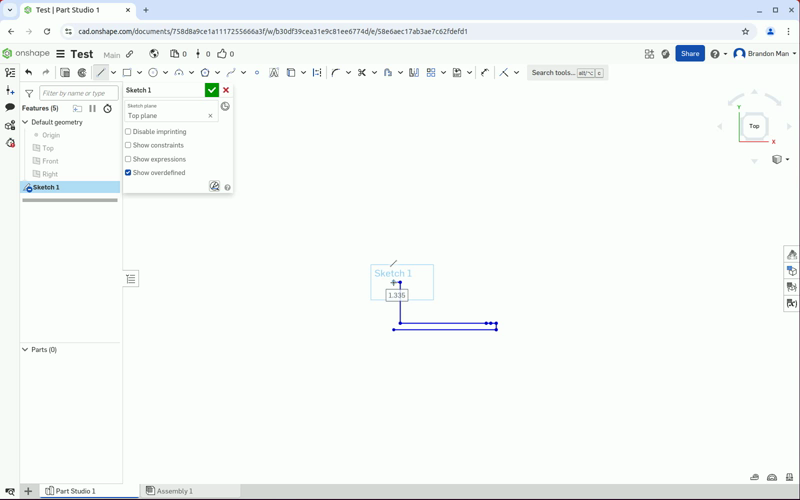
mouse_move(423, 282)
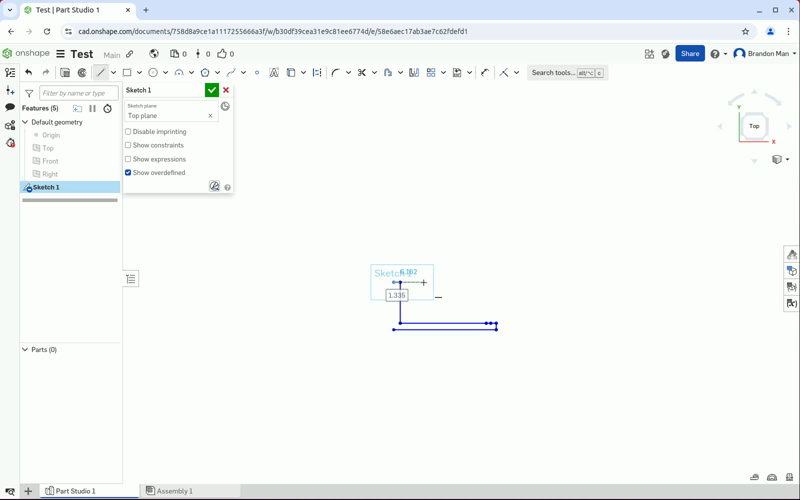
key_down(shift)
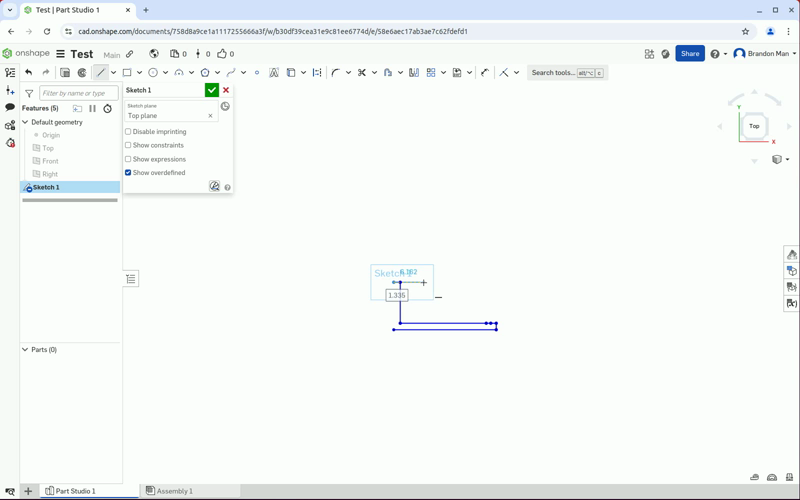
mouse_move(393, 329)
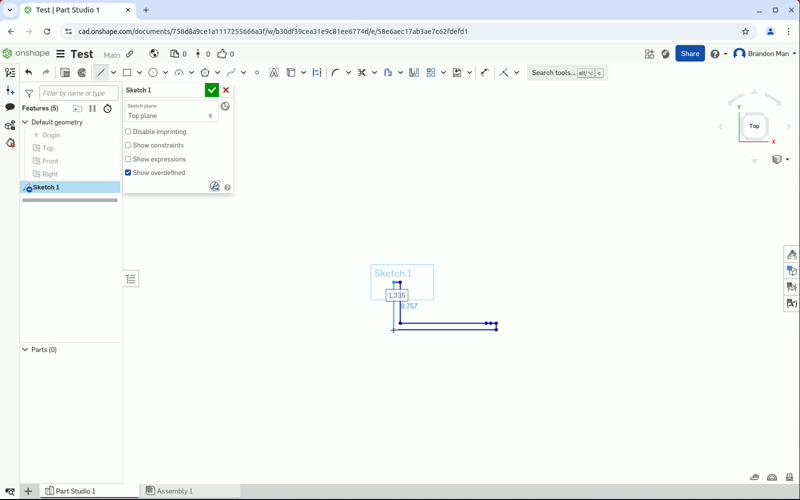
key_up(shift)
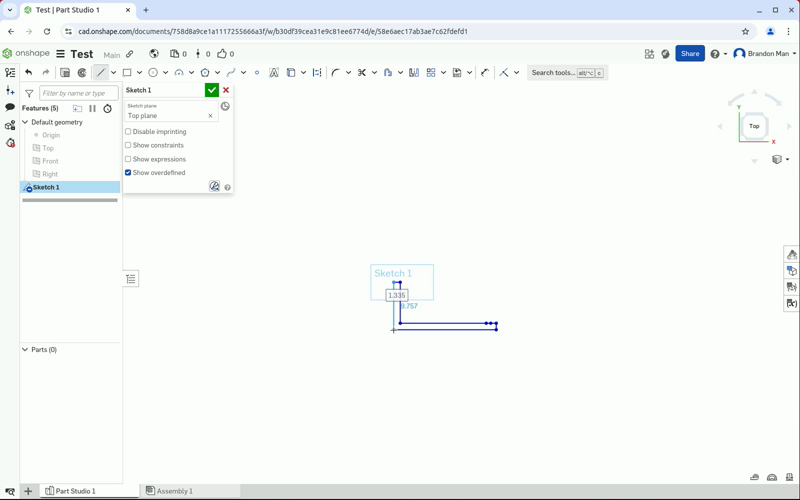
click(393, 329)
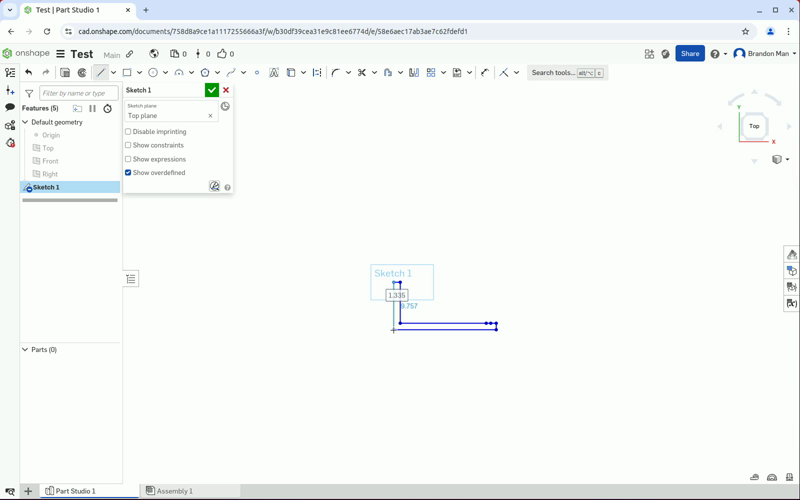
key(esc)
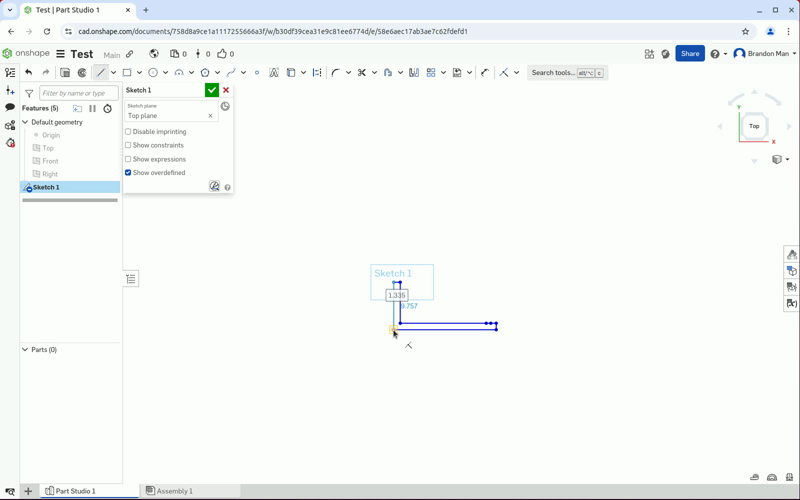
mouse_move(446, 326)
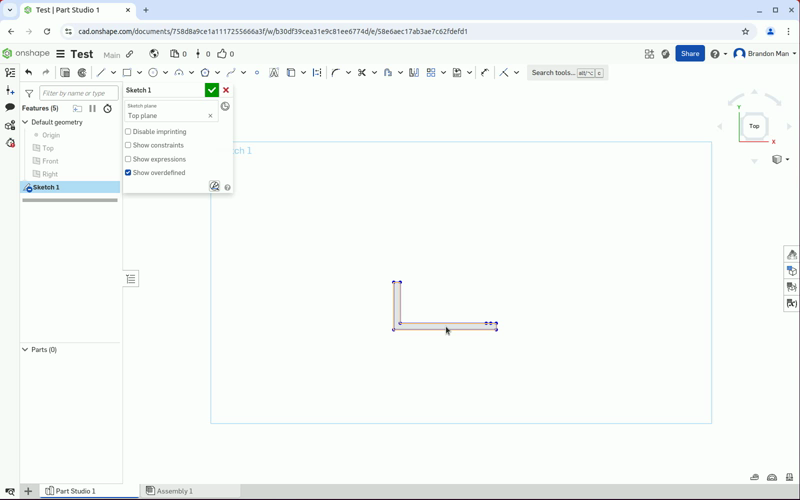
scroll(6)
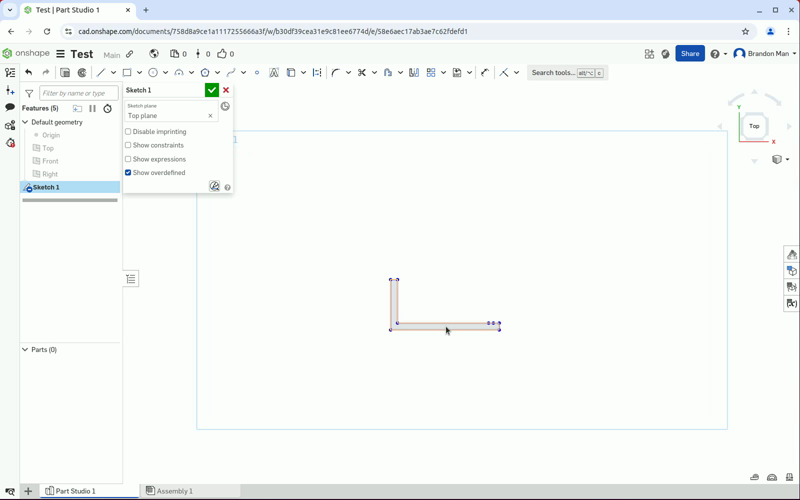
scroll(6)
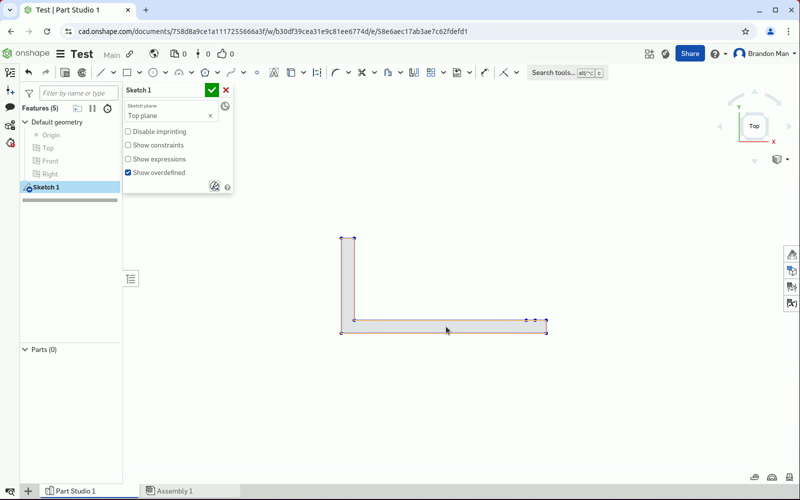
scroll(6)
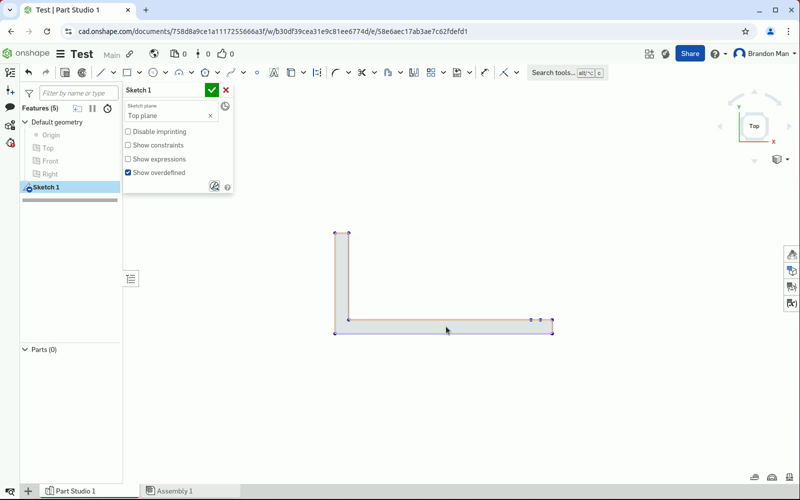
scroll(6)
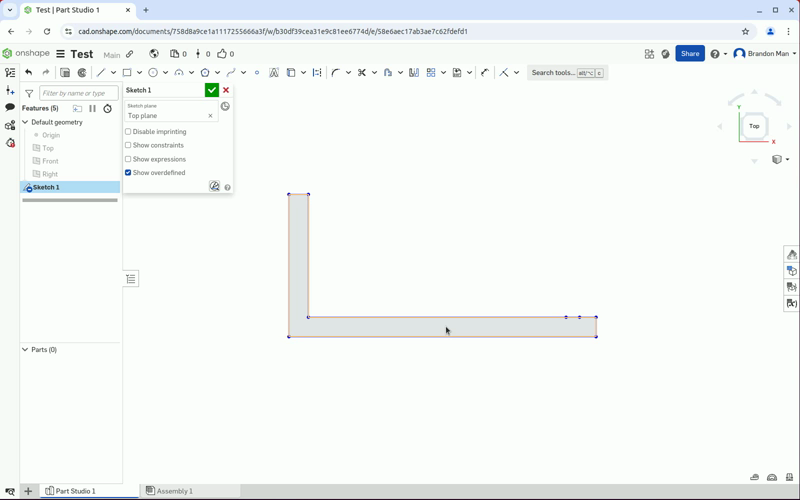
scroll(6)
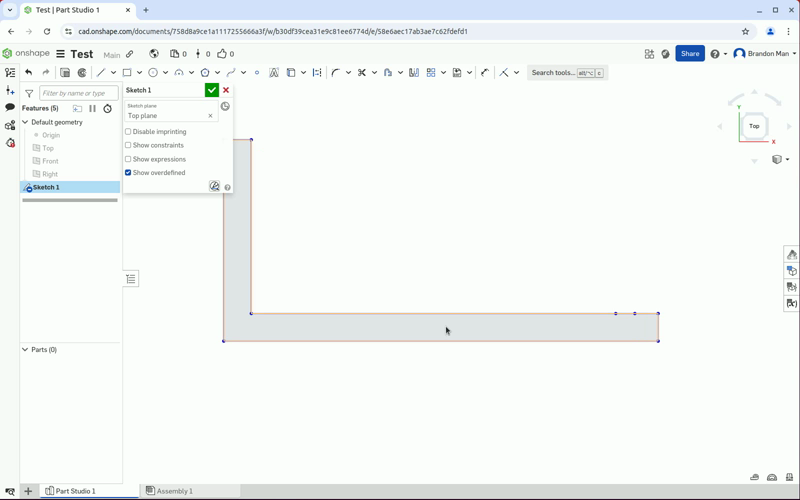
scroll(6)
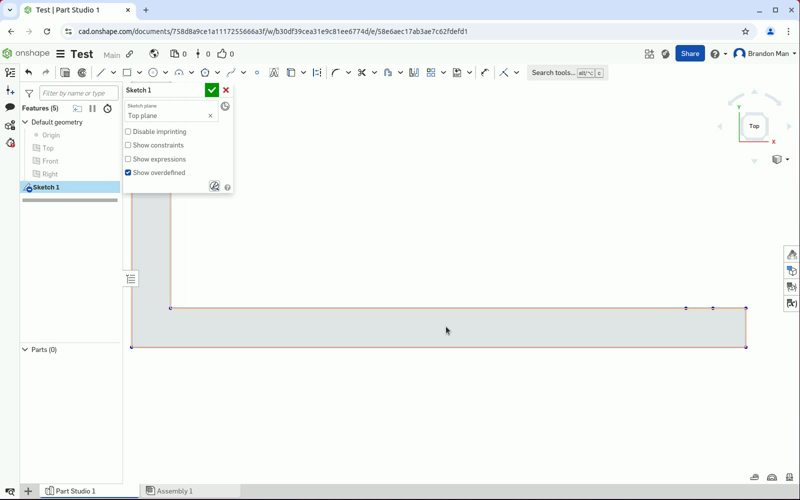
scroll(6)
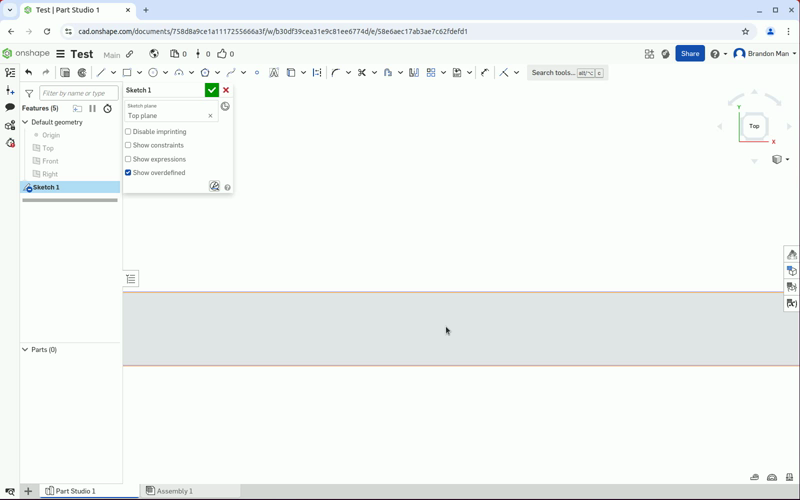
click(446, 326)
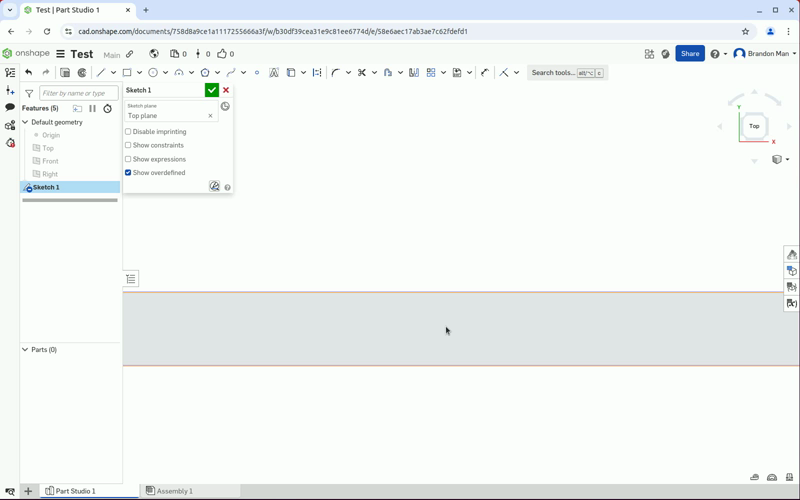
scroll(-6)
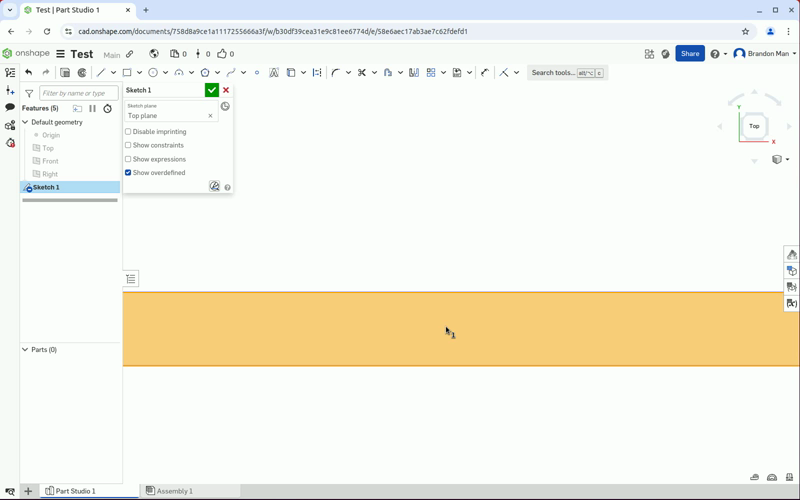
scroll(-6)
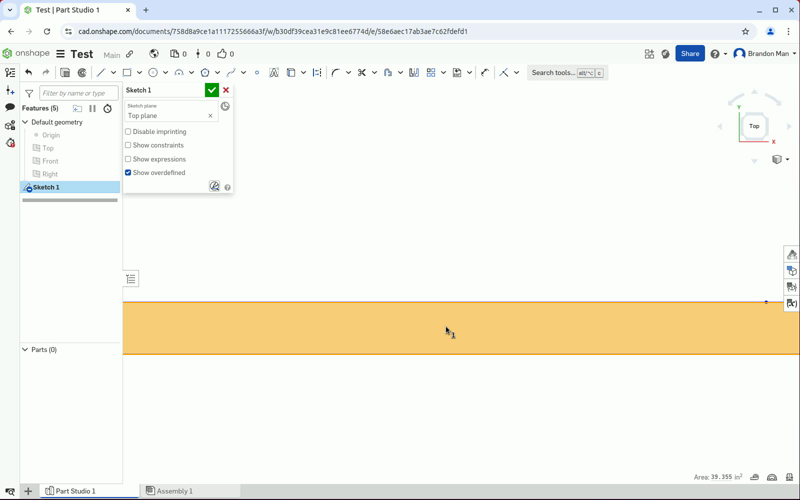
scroll(-6)
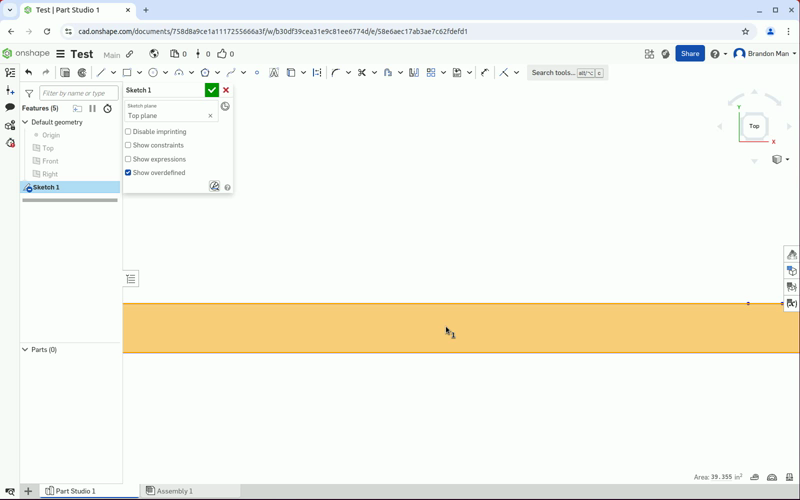
scroll(-6)
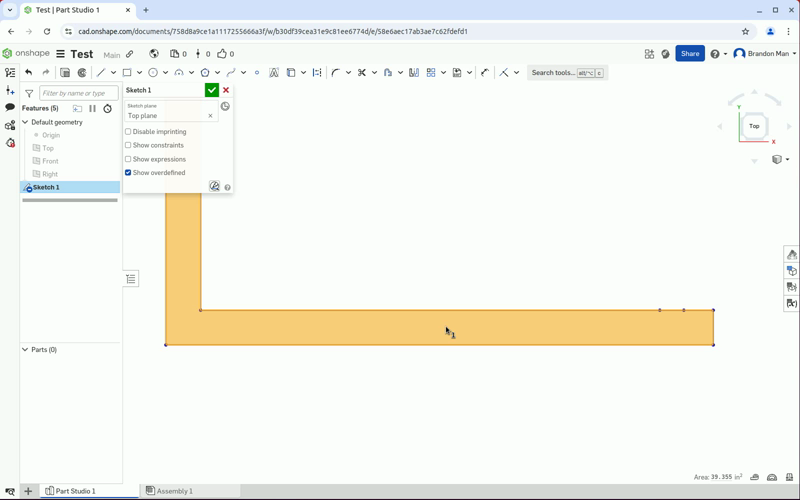
scroll(-6)
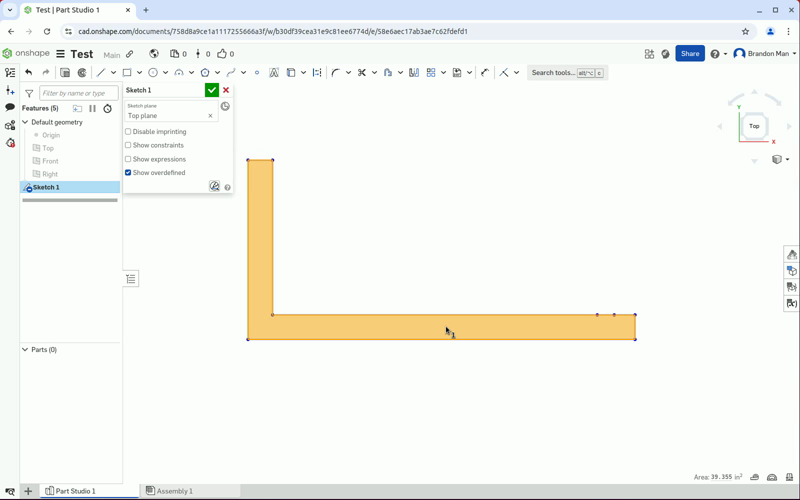
scroll(-6)
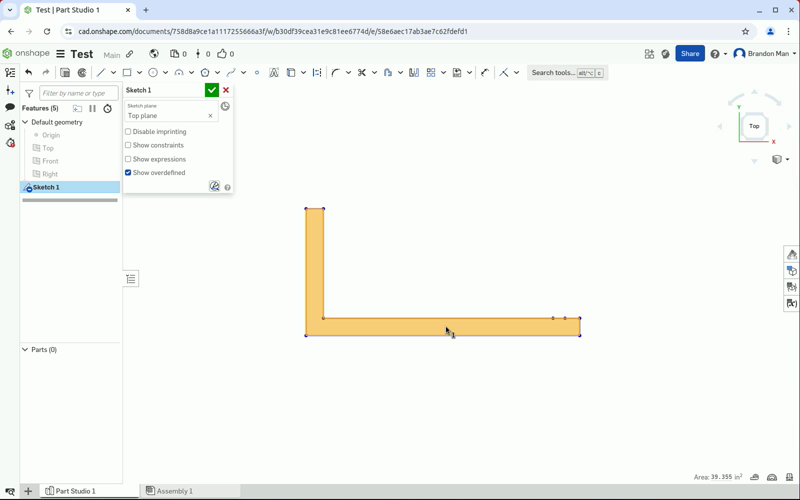
scroll(-6)
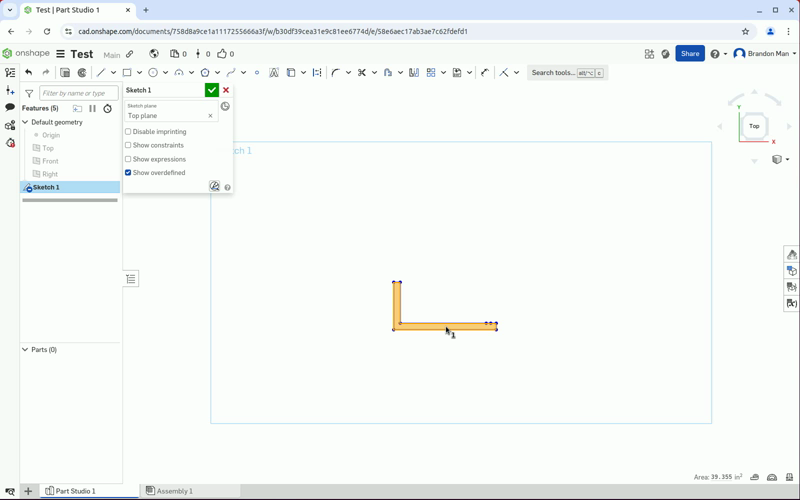
mouse_move(73, 352)
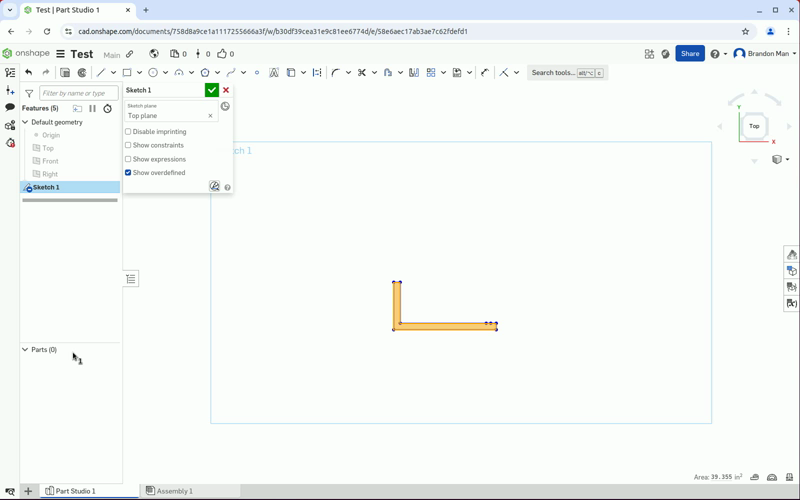
key(shift+y)
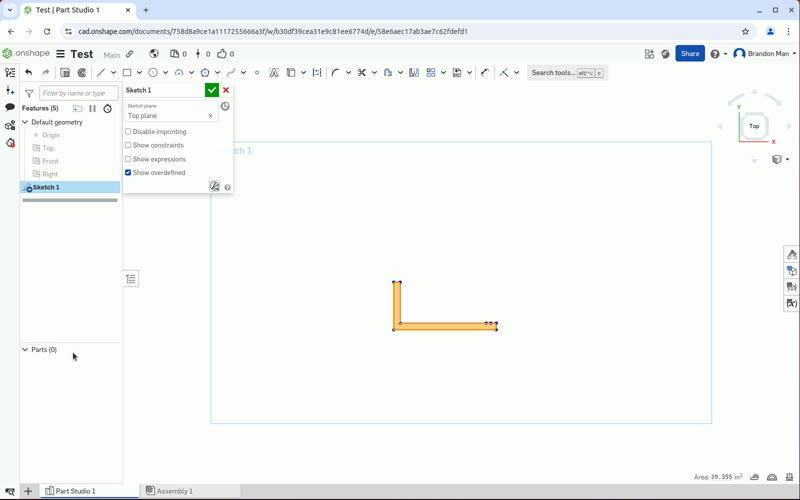
key(shift+e)
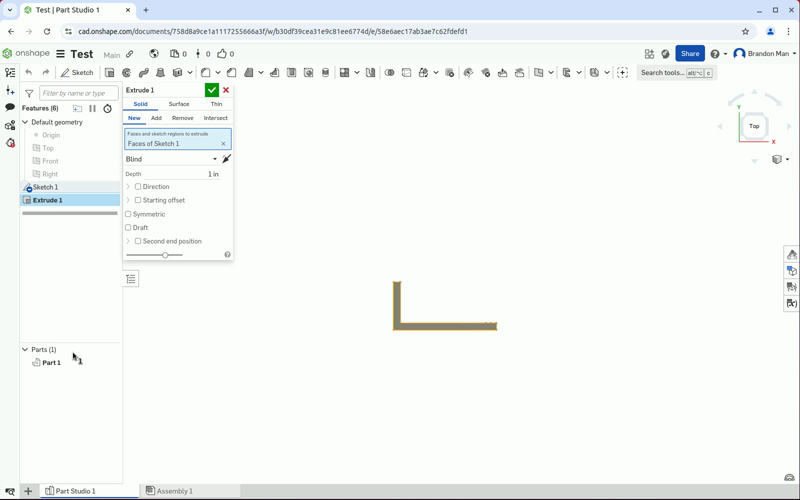
mouse_move(143, 106)
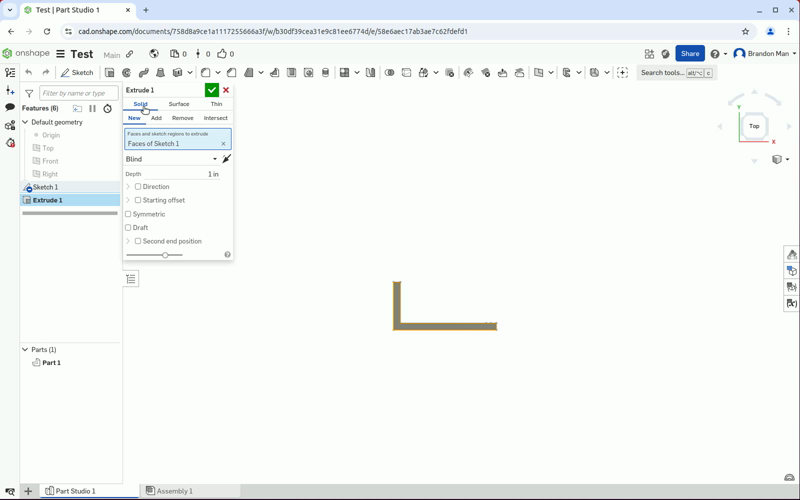
click(143, 106)
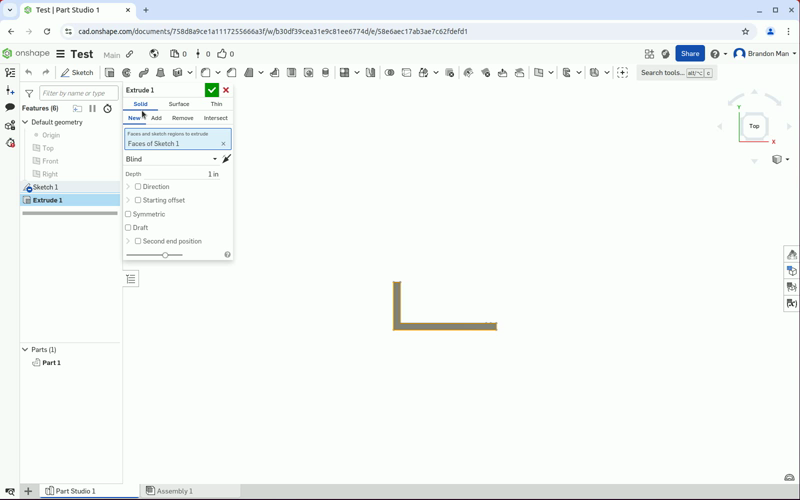
mouse_move(137, 120)
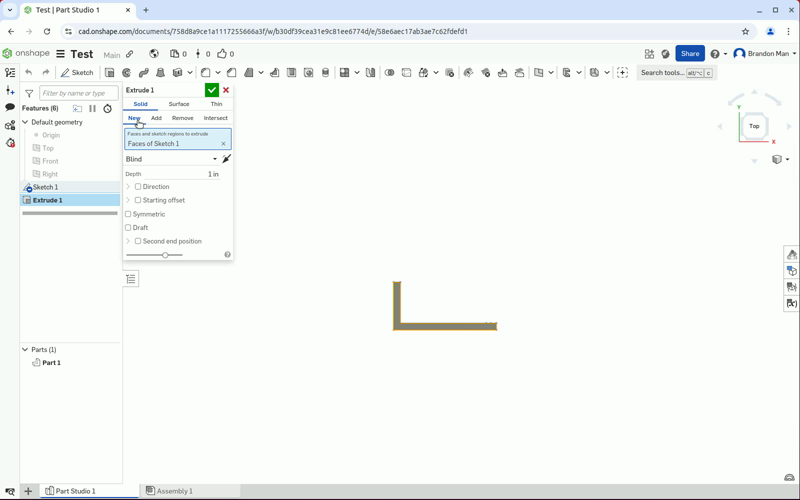
click(137, 120)
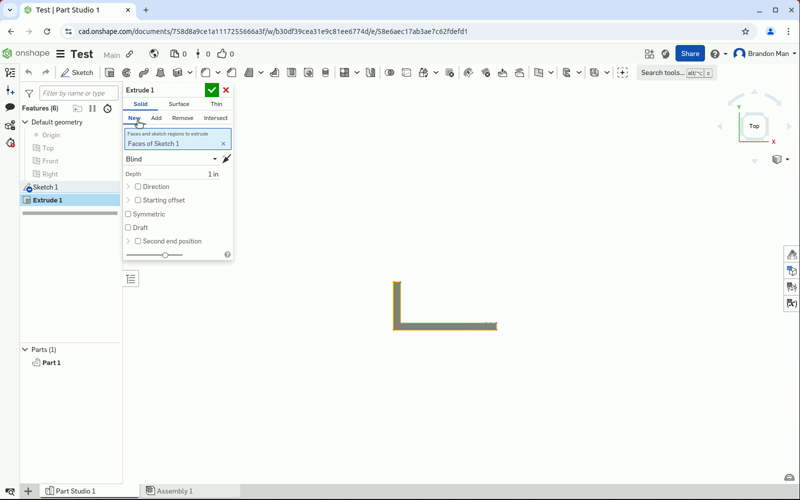
key(tab, 4)
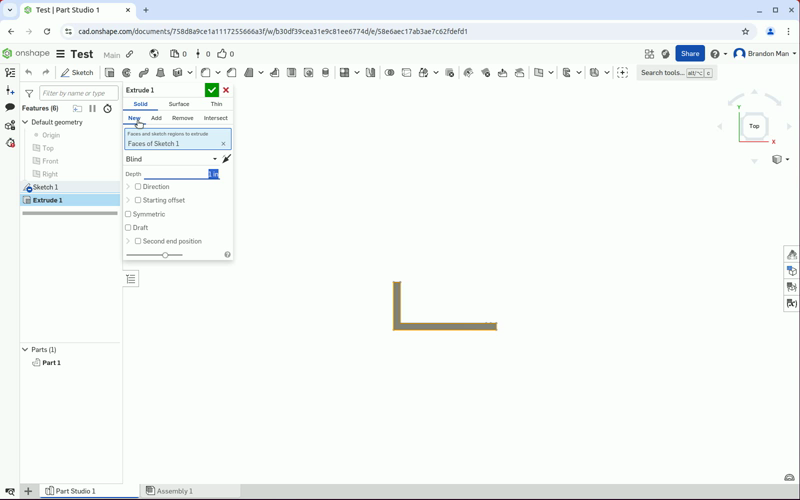
text(23.108)
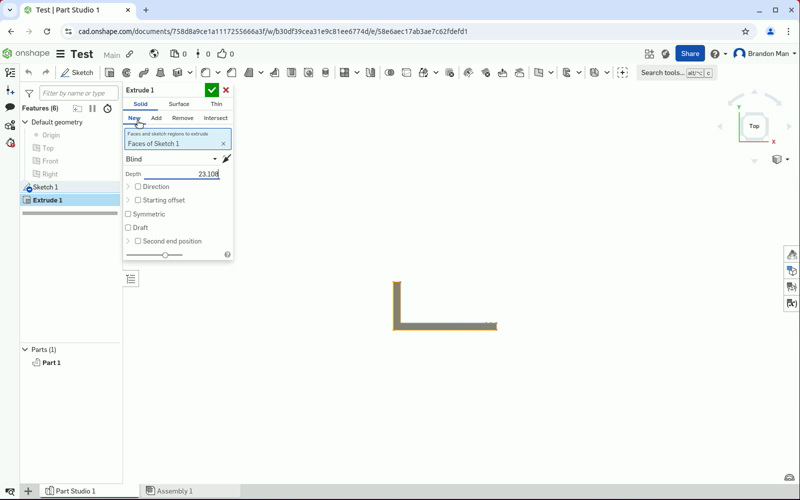
key(enter)
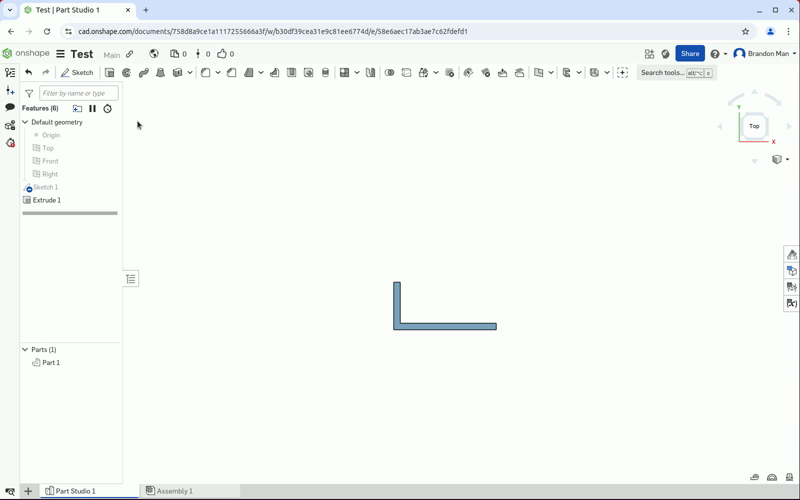
key(shift+h)
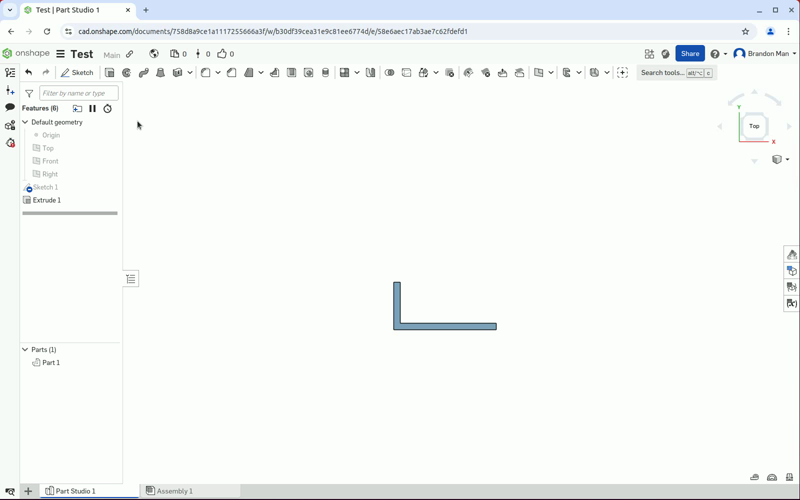
key(shift+h)
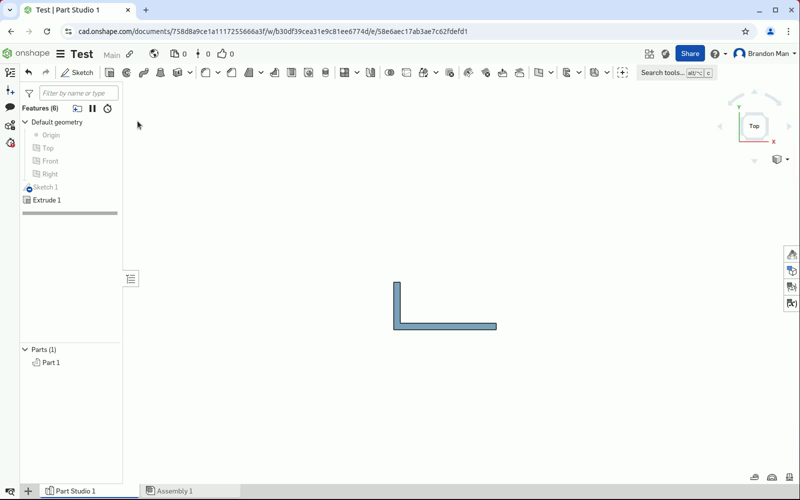
mouse_move(73, 189)
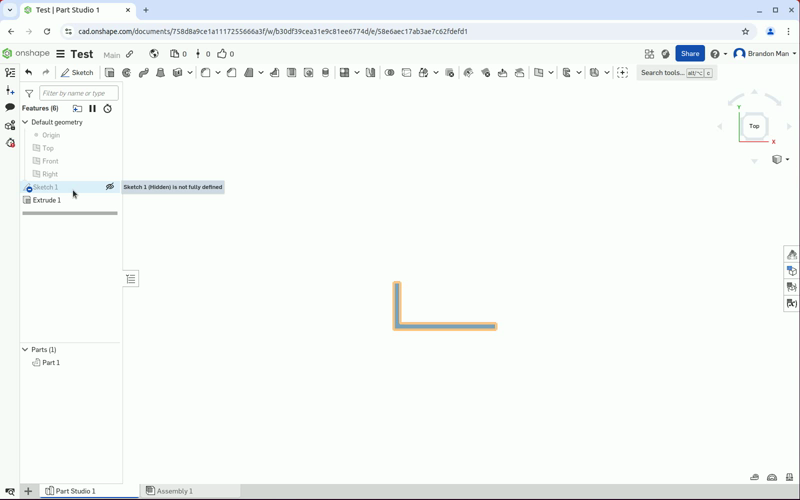
click(73, 189)
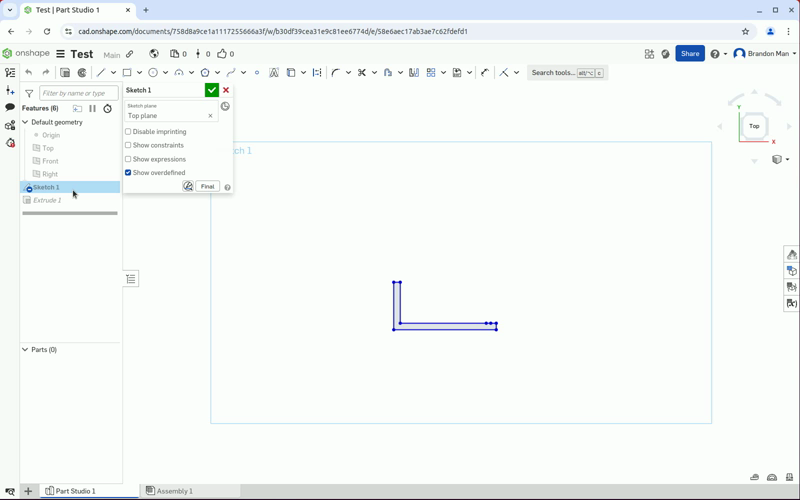
mouse_move(229, 92)
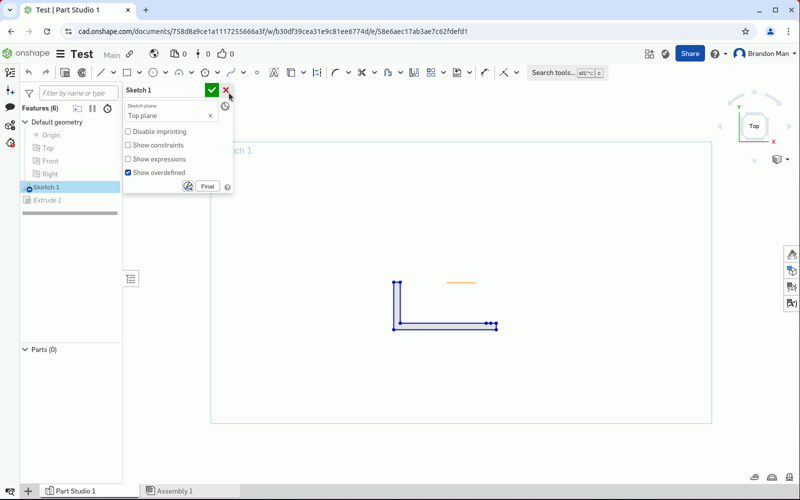
click(229, 92)
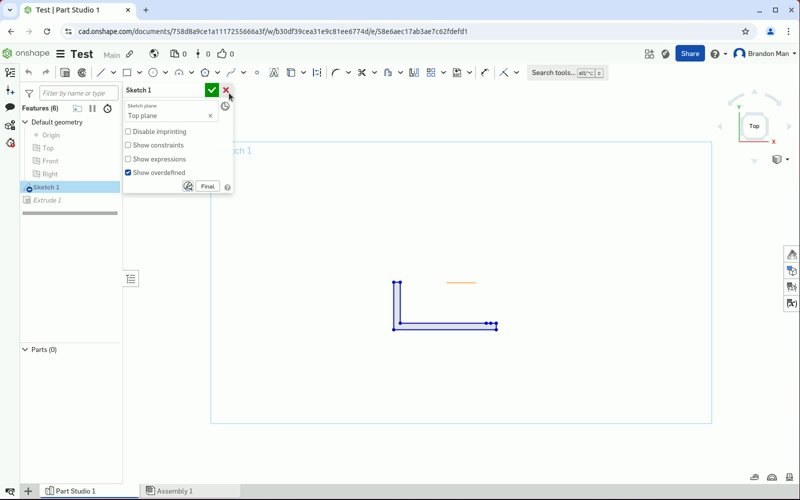
key(shift+s)
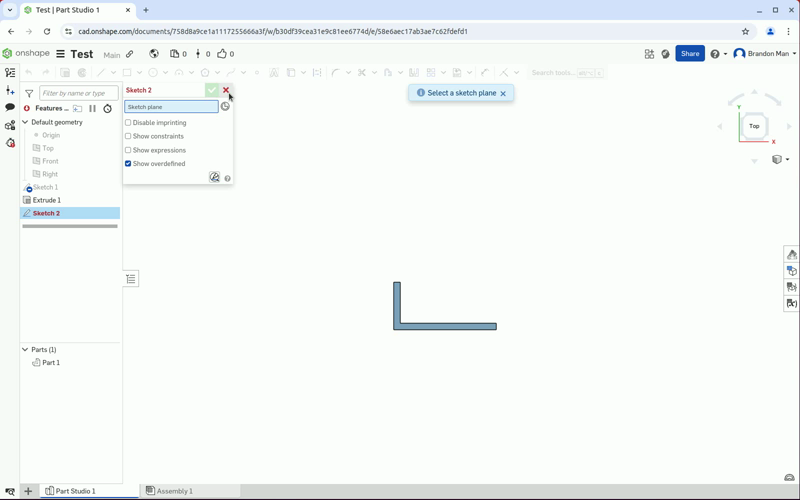
mouse_move(73, 150)
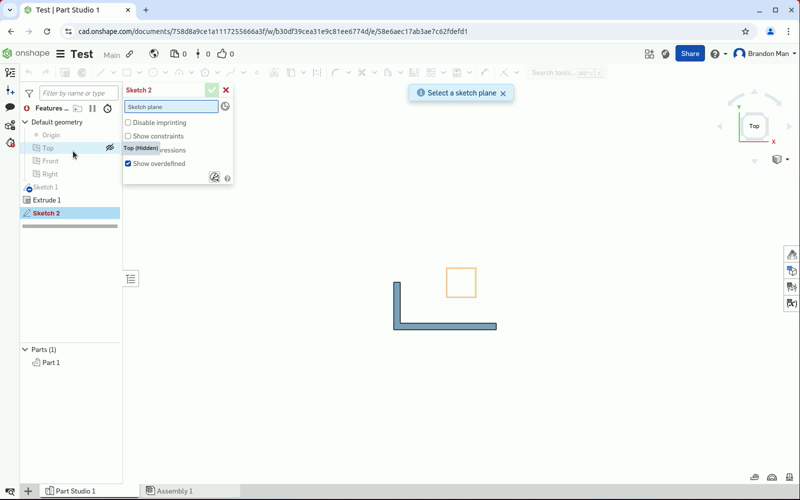
click(73, 150)
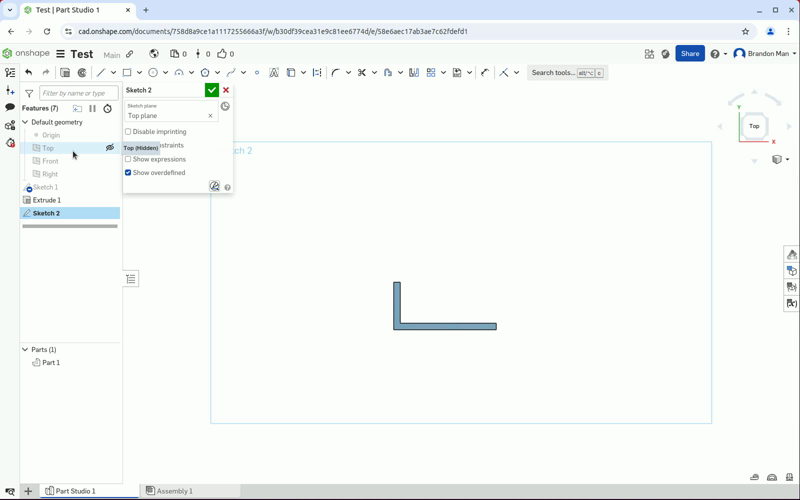
mouse_move(73, 352)
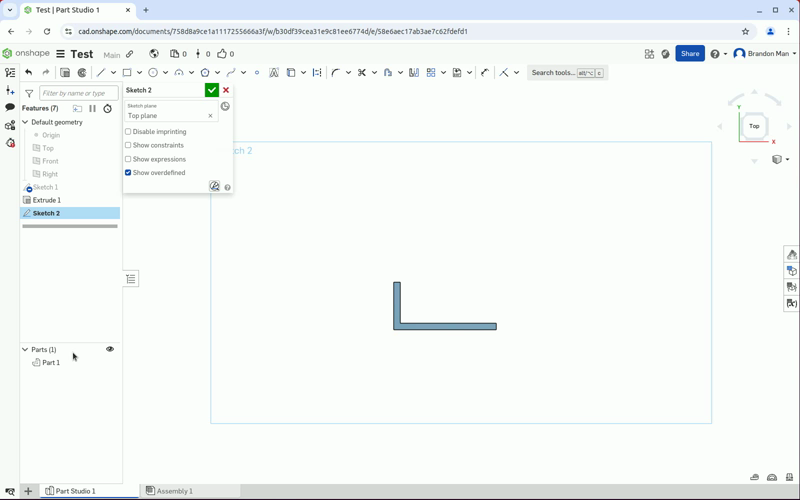
key(y)
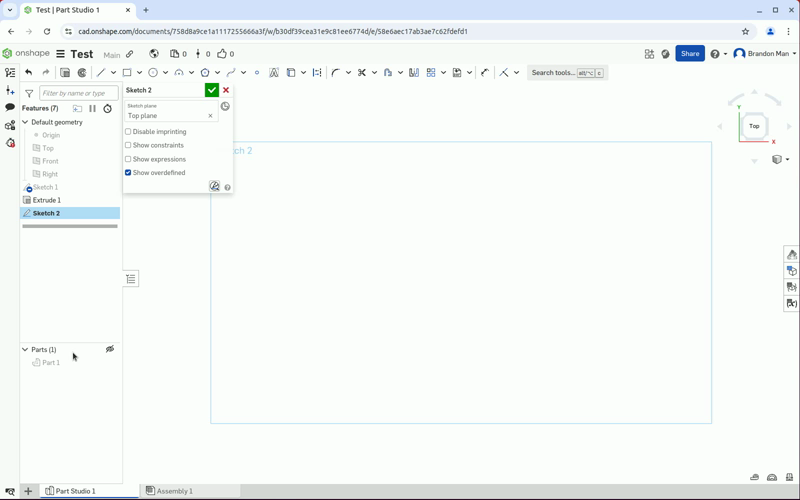
key(l)
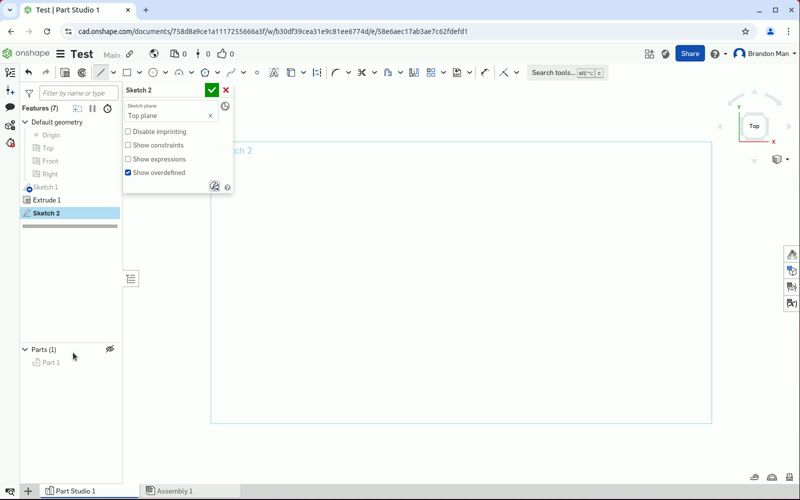
key_down(shift)
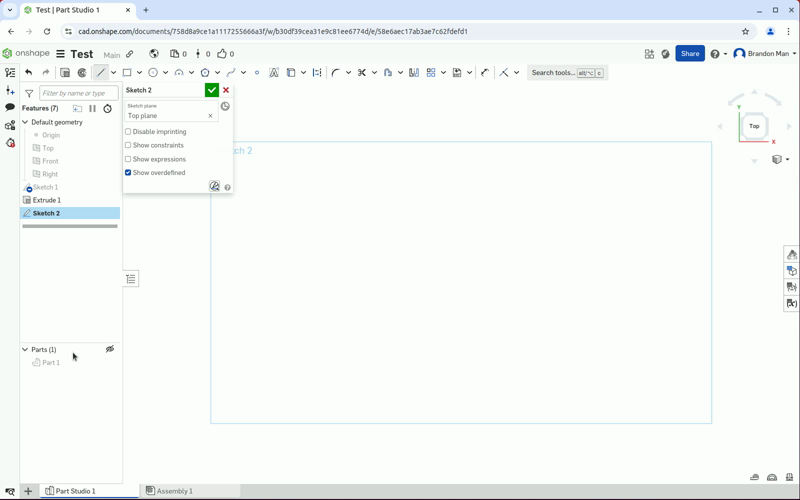
mouse_move(393, 247)
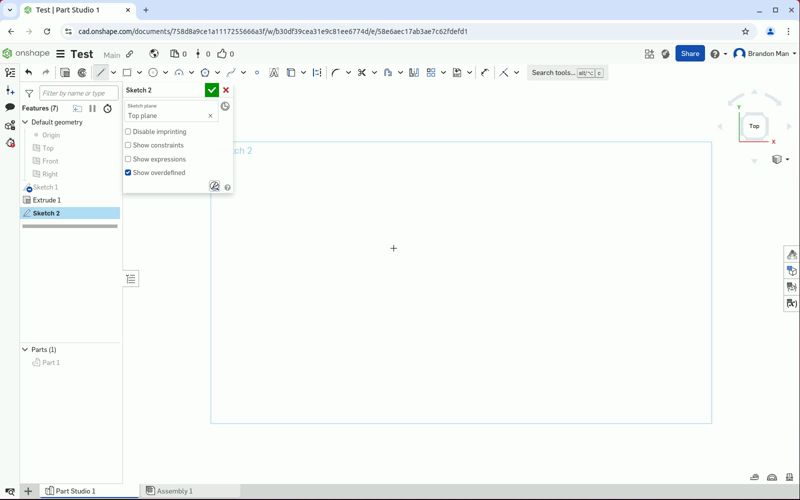
click(393, 247)
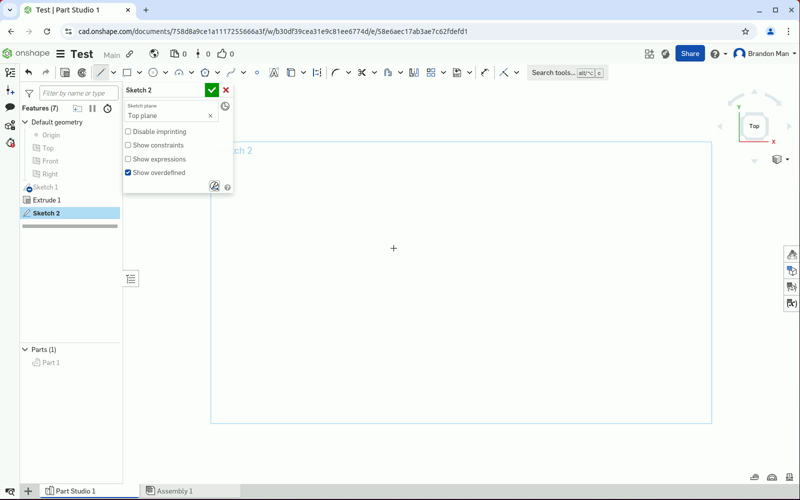
key_up(shift)
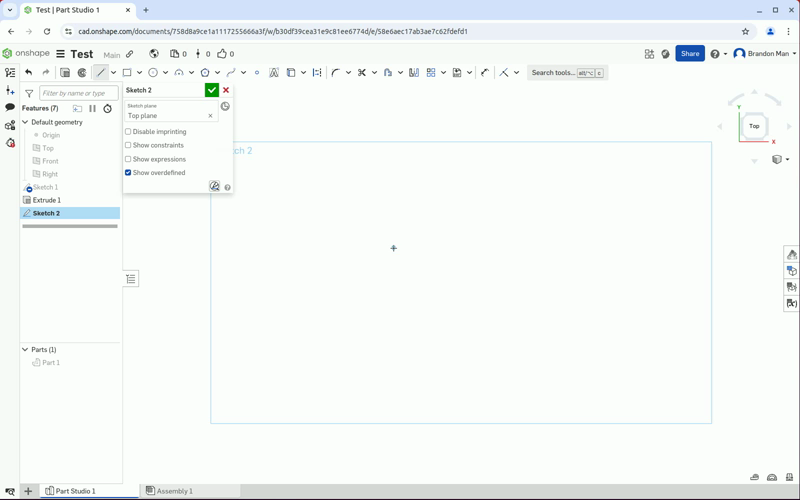
key_down(shift)
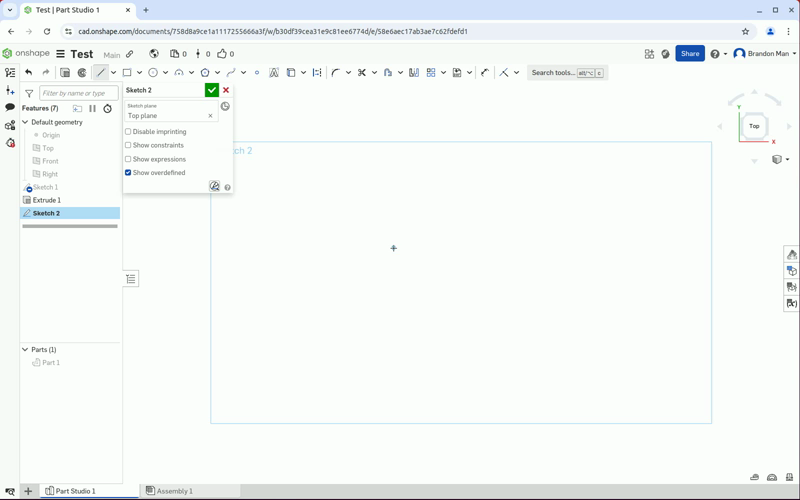
mouse_move(423, 247)
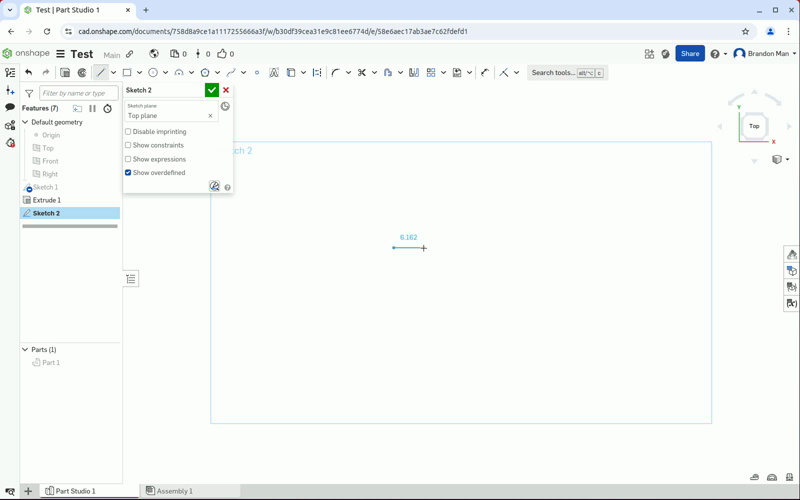
mouse_move(399, 247)
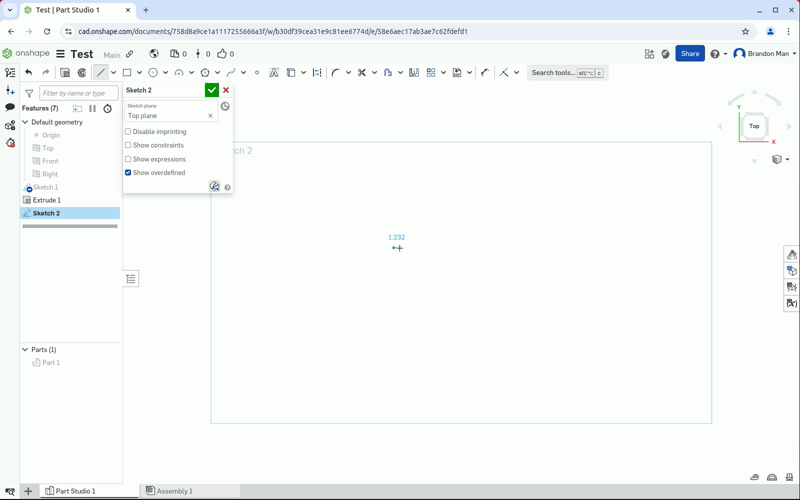
scroll(6)
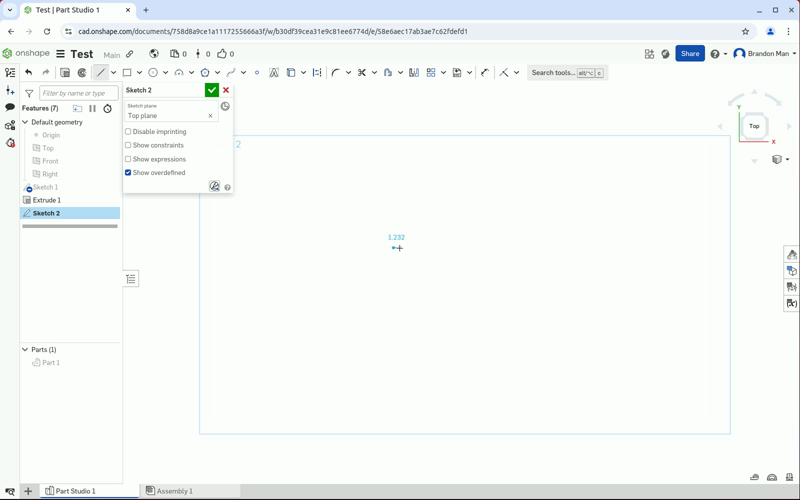
scroll(6)
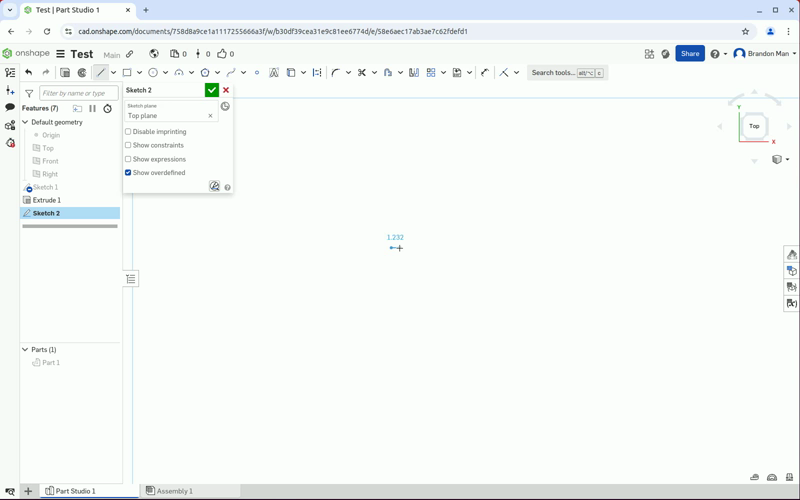
scroll(6)
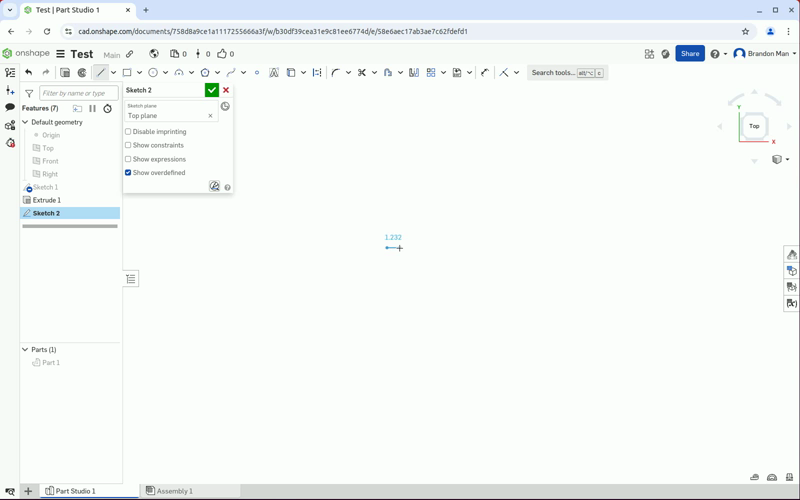
scroll(6)
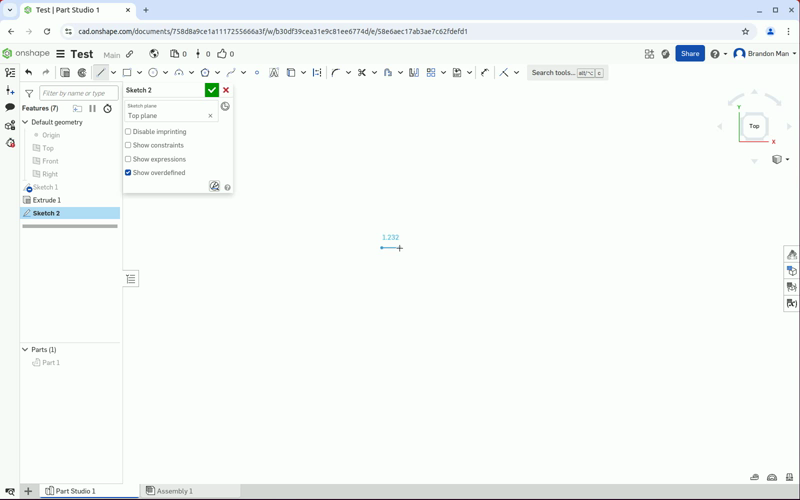
scroll(6)
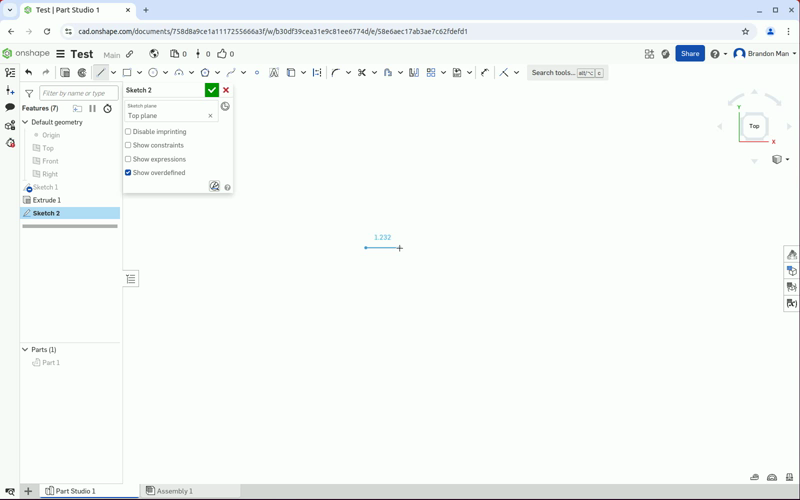
scroll(6)
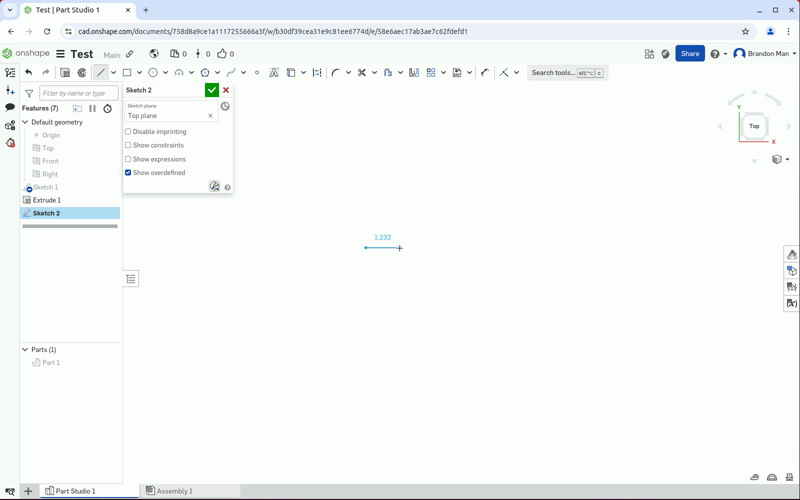
scroll(6)
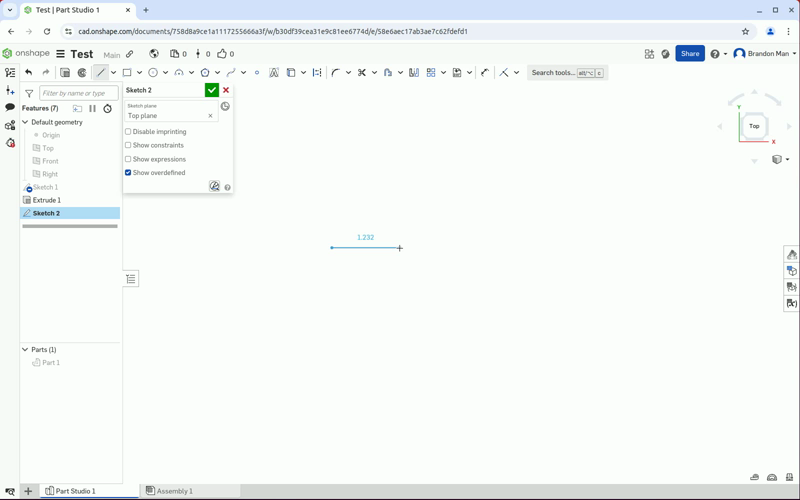
click(399, 247)
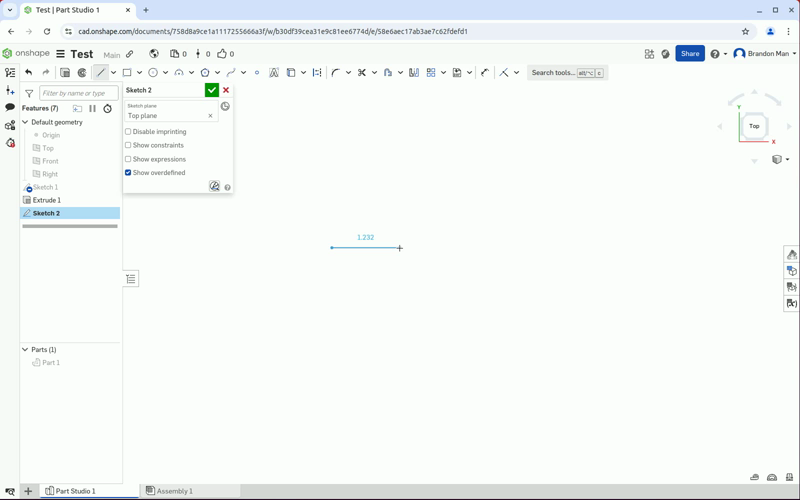
scroll(-6)
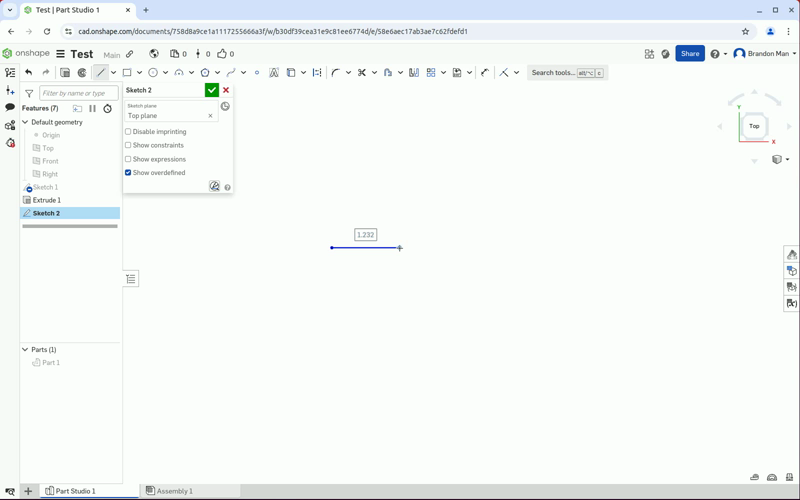
scroll(-6)
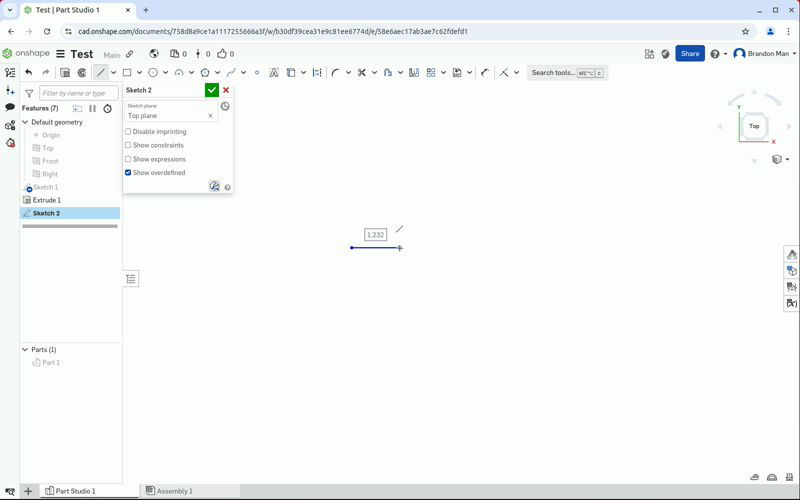
scroll(-6)
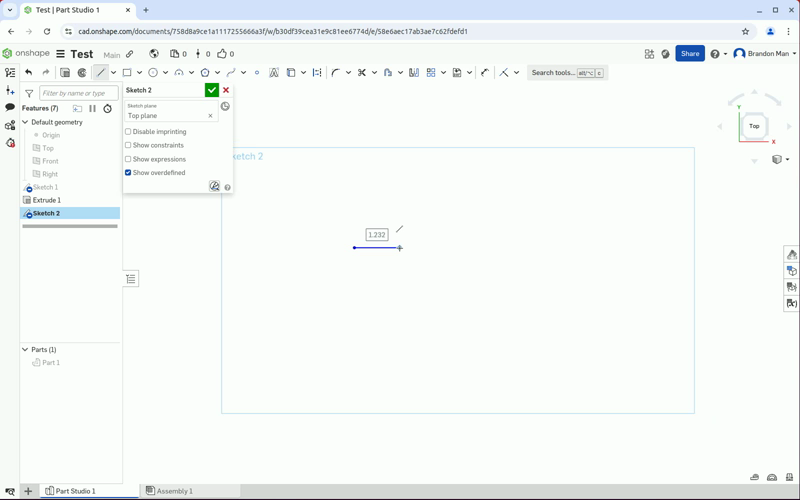
scroll(-6)
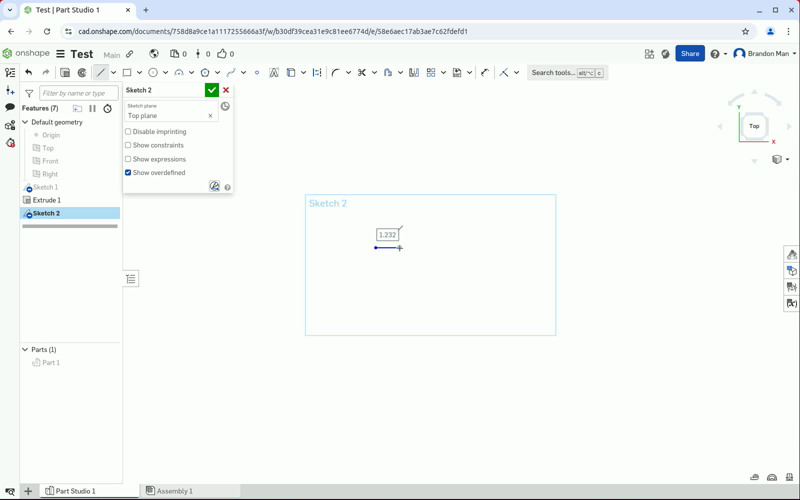
scroll(-6)
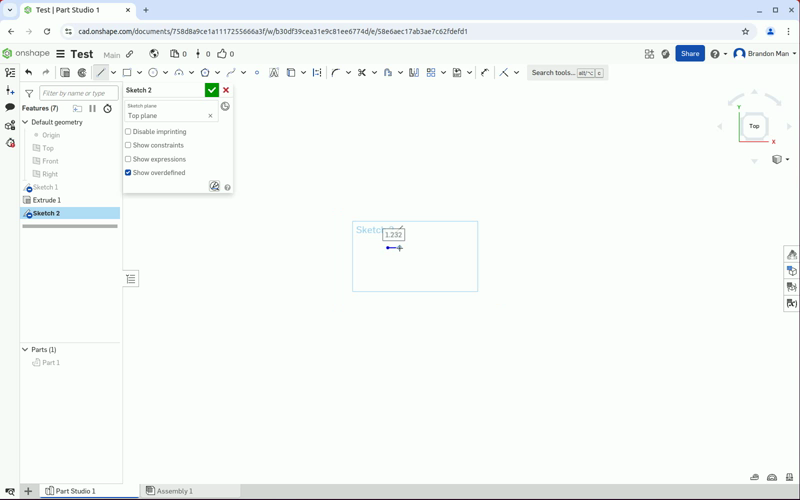
scroll(-6)
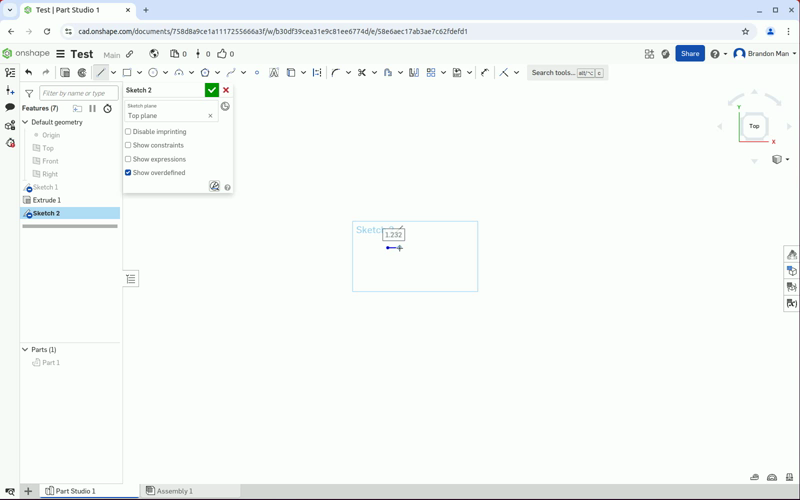
scroll(-6)
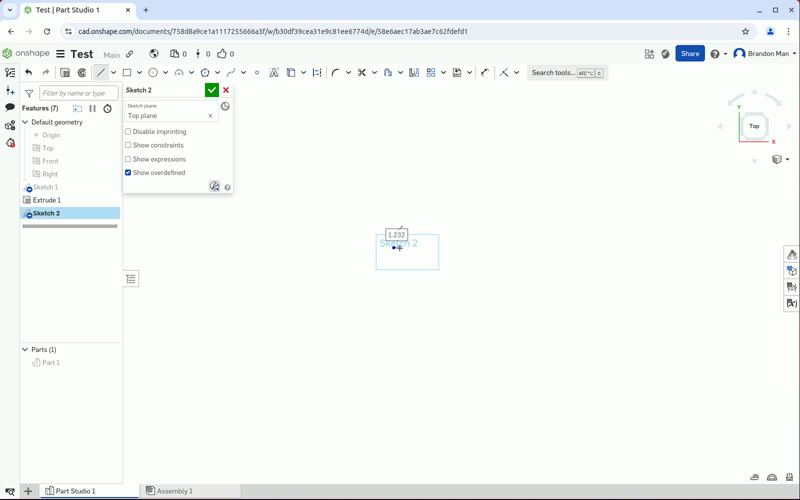
key_up(shift)
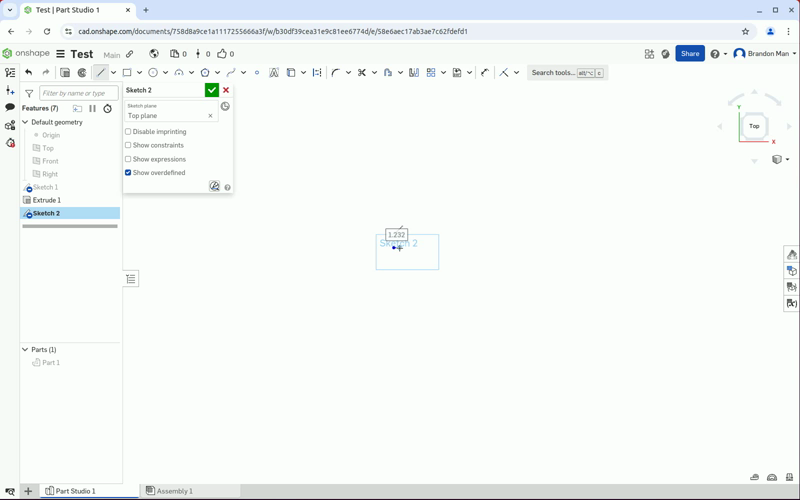
key_down(shift)
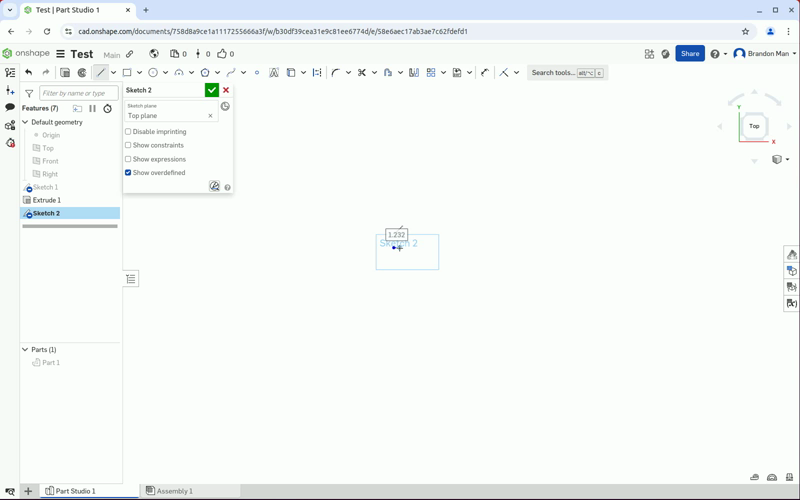
mouse_move(429, 247)
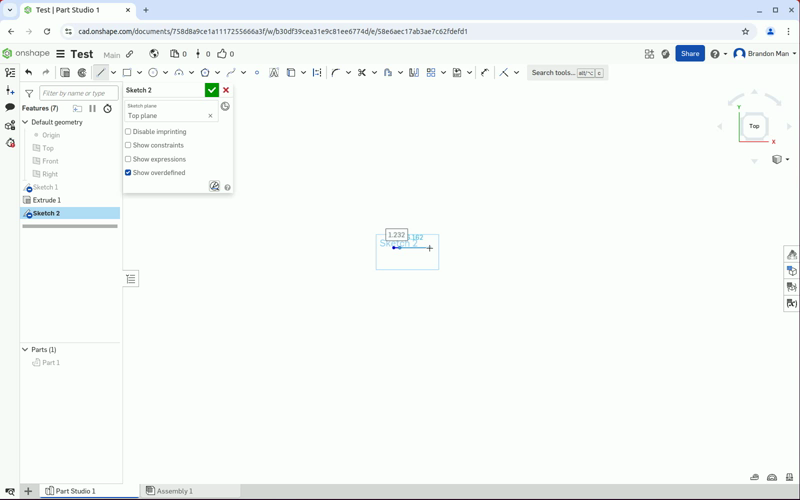
mouse_move(399, 243)
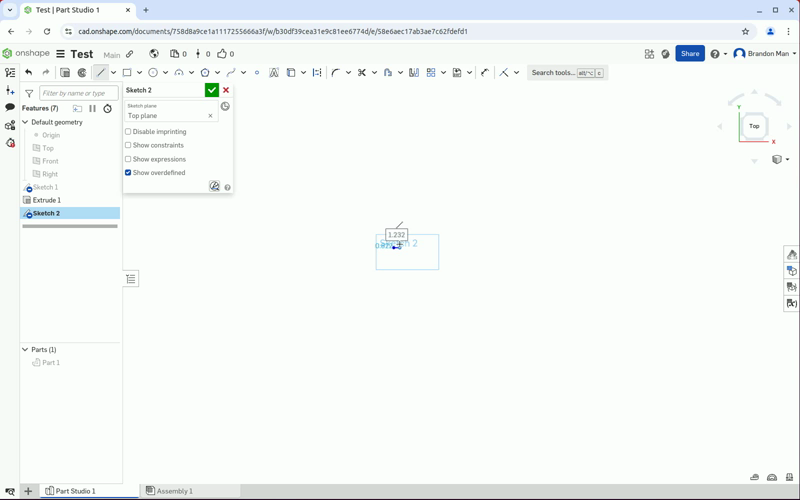
scroll(6)
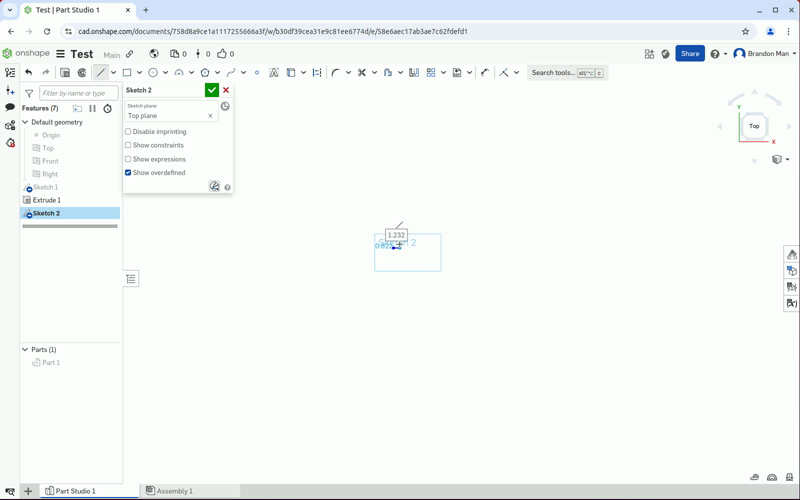
scroll(6)
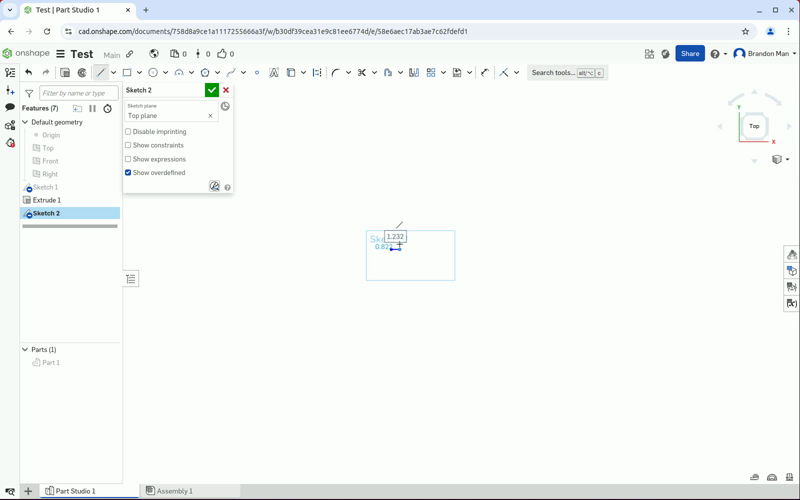
scroll(6)
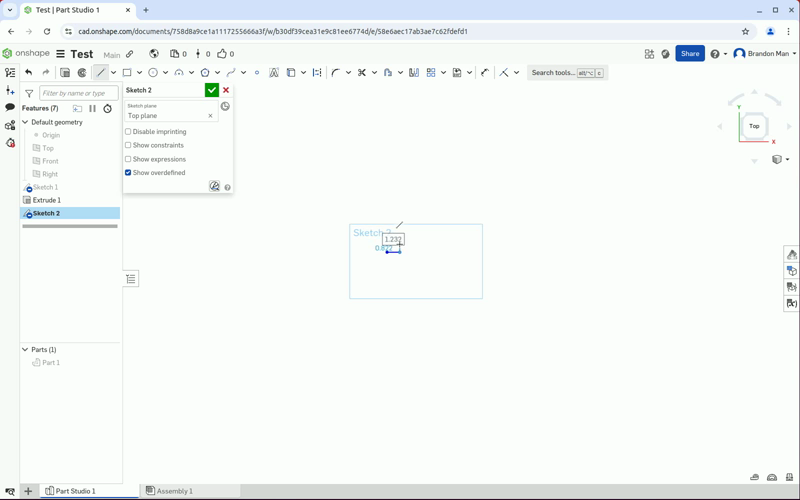
scroll(6)
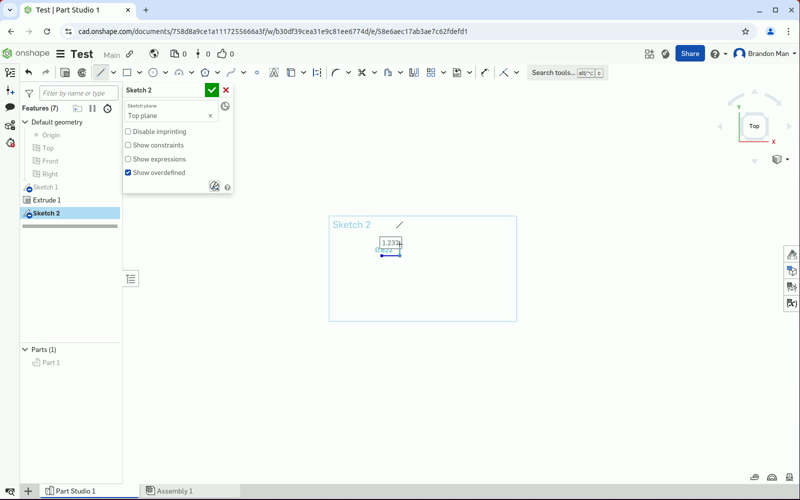
scroll(6)
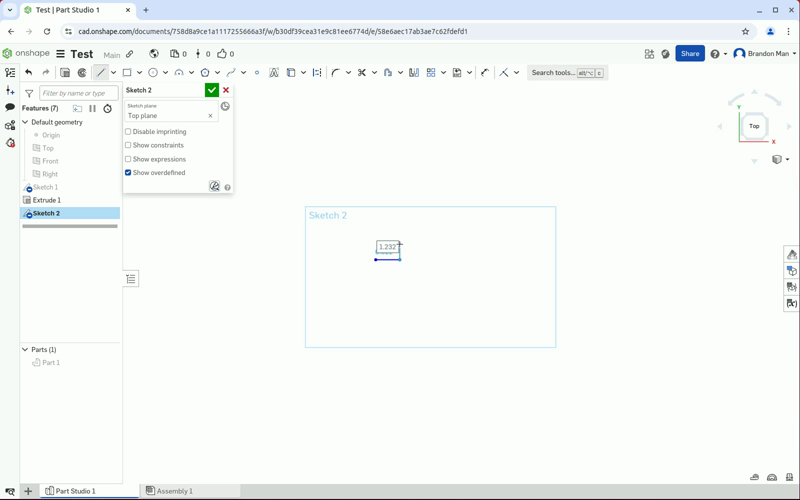
scroll(6)
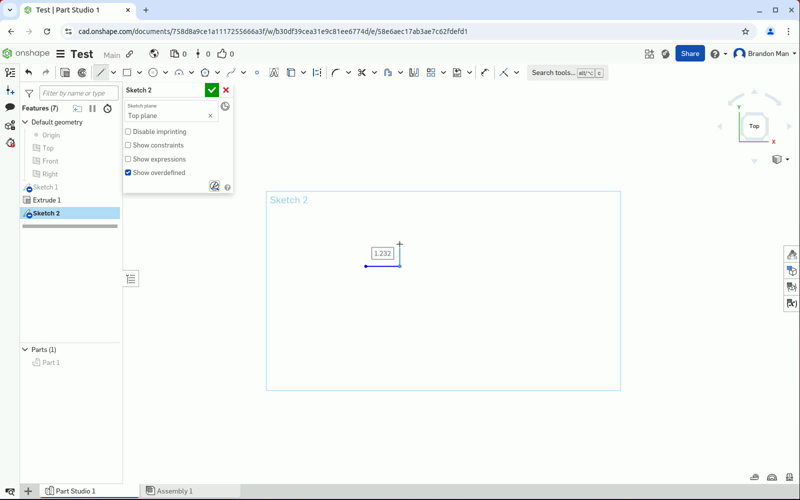
scroll(6)
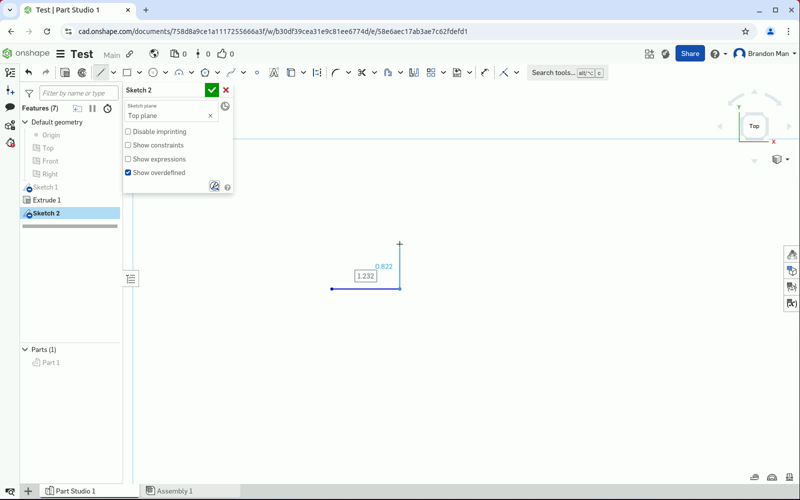
click(399, 243)
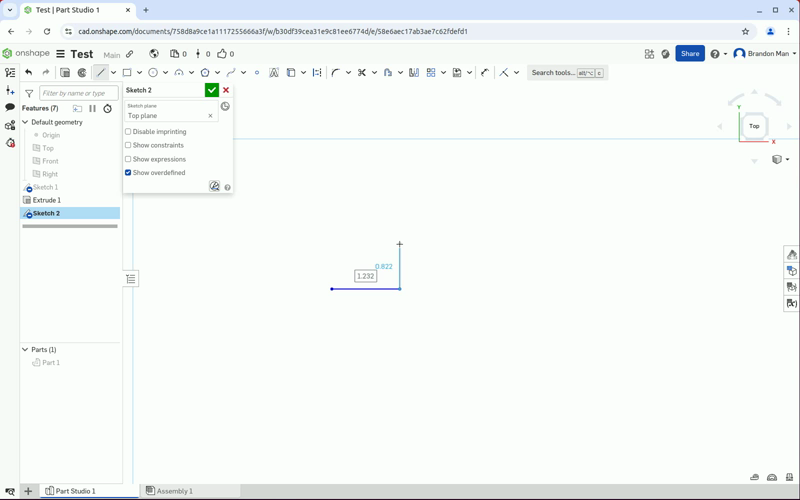
scroll(-6)
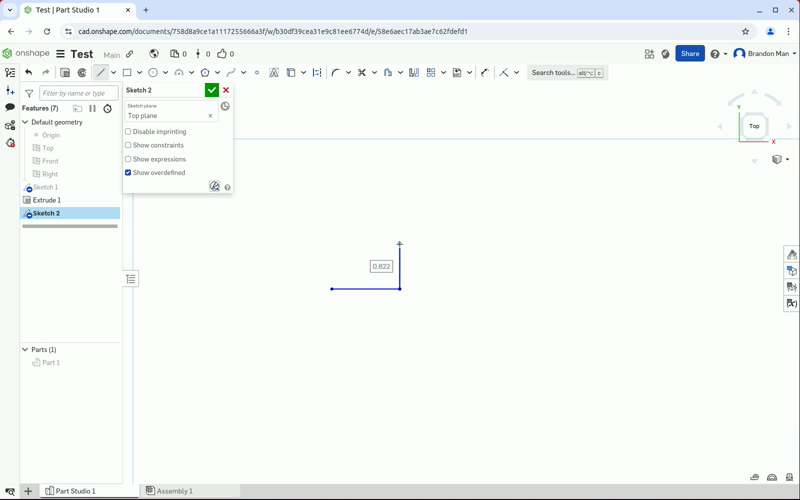
scroll(-6)
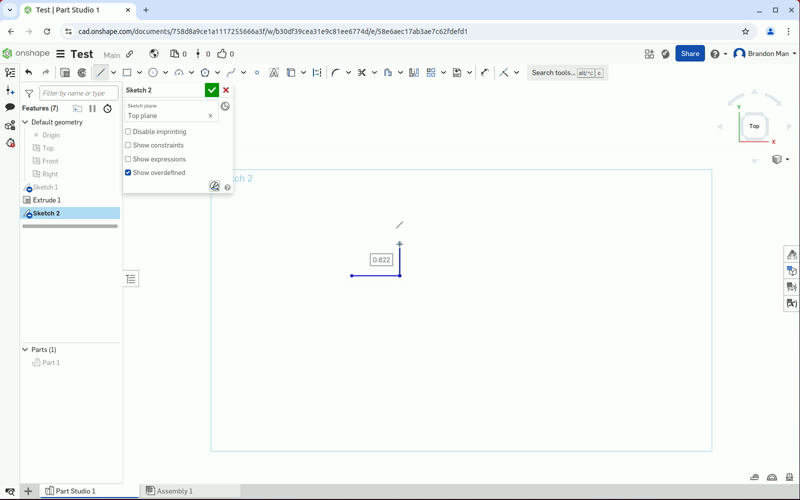
scroll(-6)
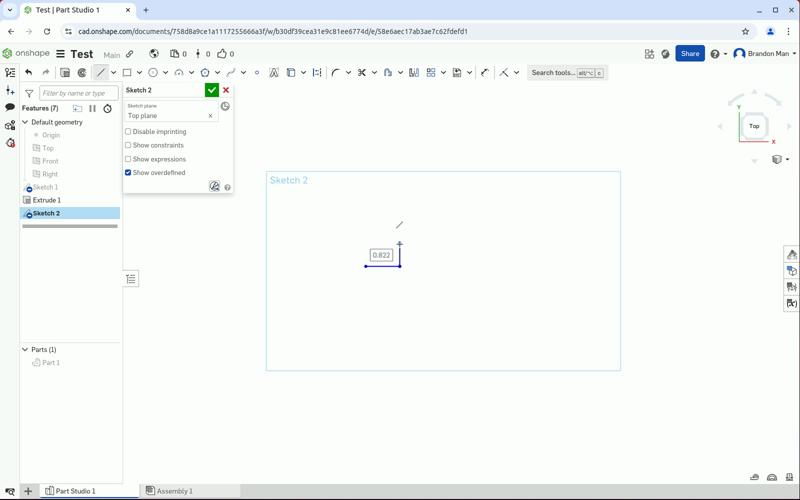
scroll(-6)
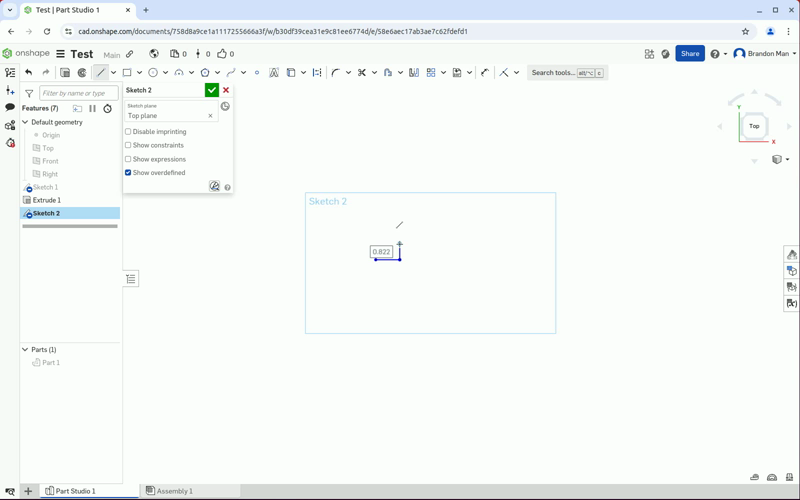
scroll(-6)
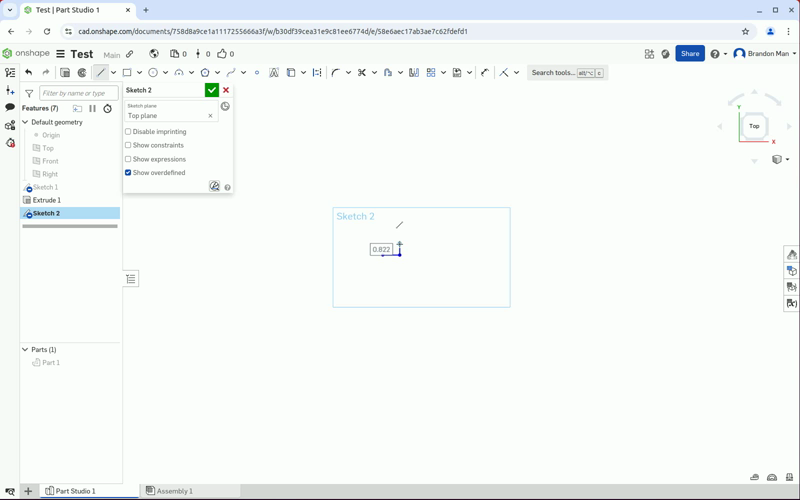
scroll(-6)
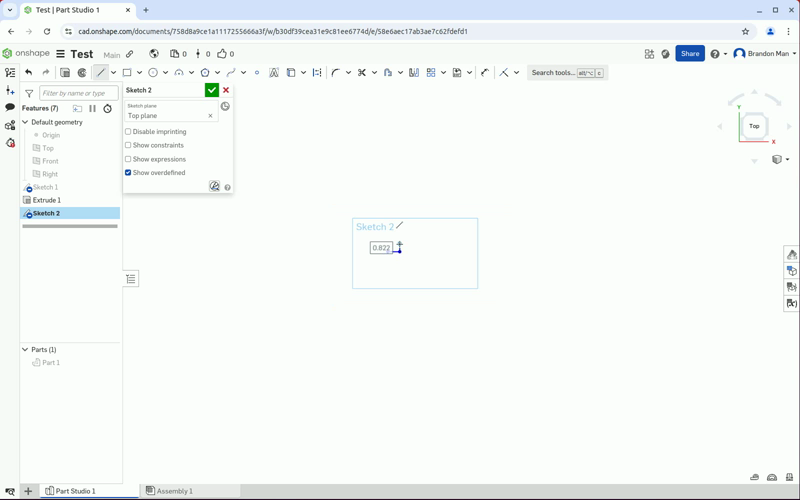
scroll(-6)
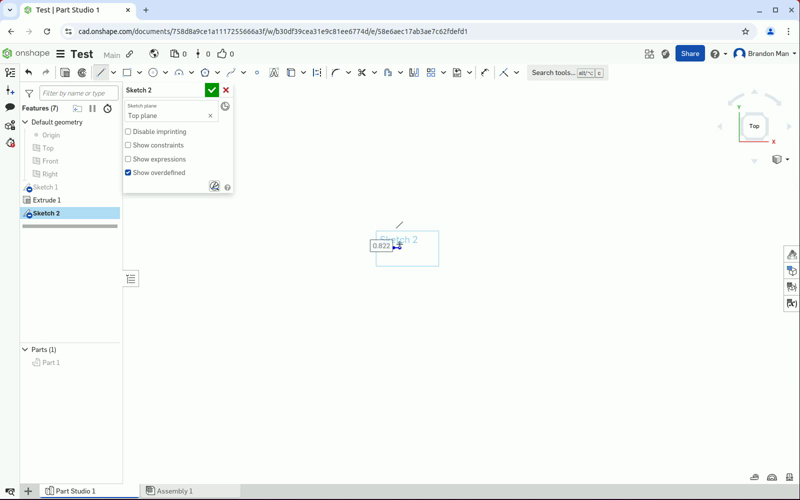
key_up(shift)
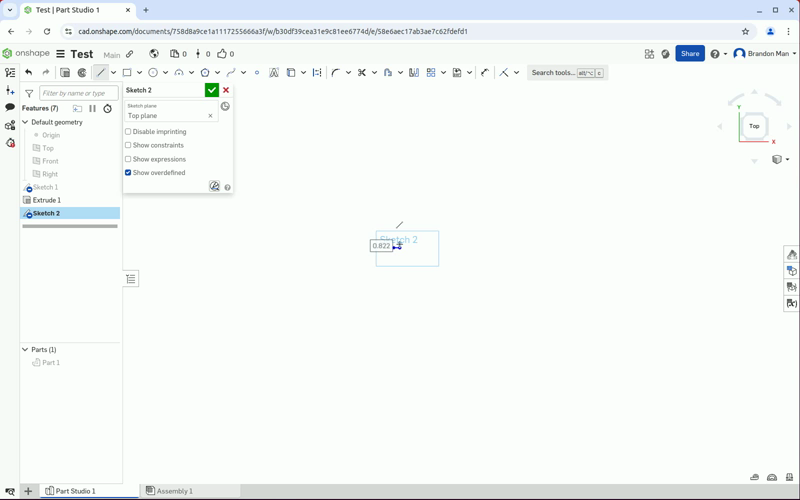
key_down(shift)
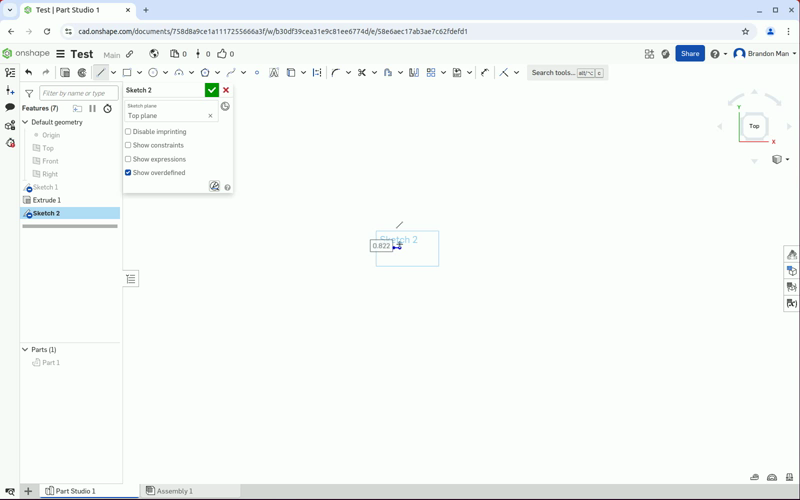
mouse_move(486, 243)
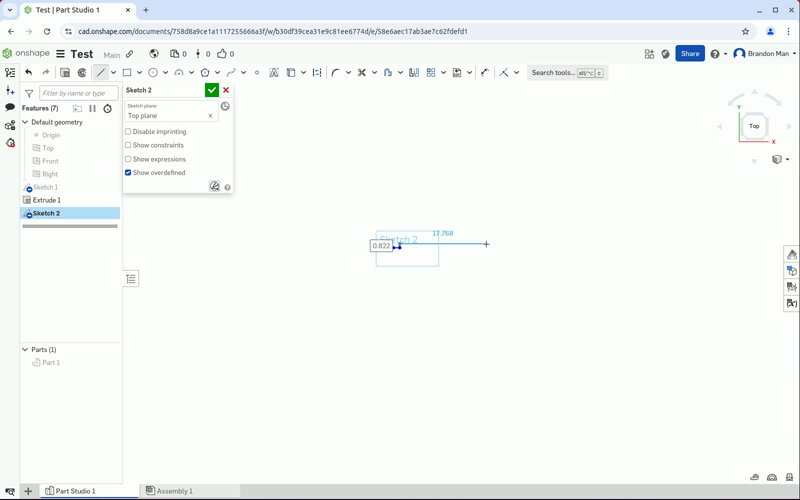
click(486, 243)
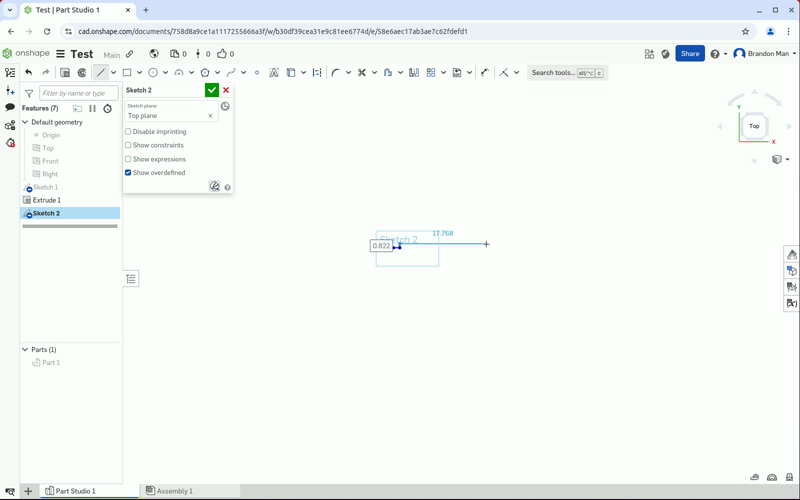
key_up(shift)
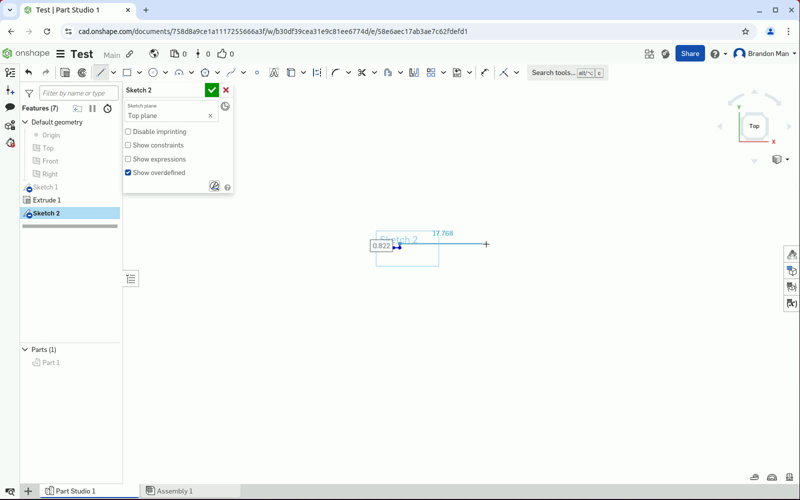
key_down(shift)
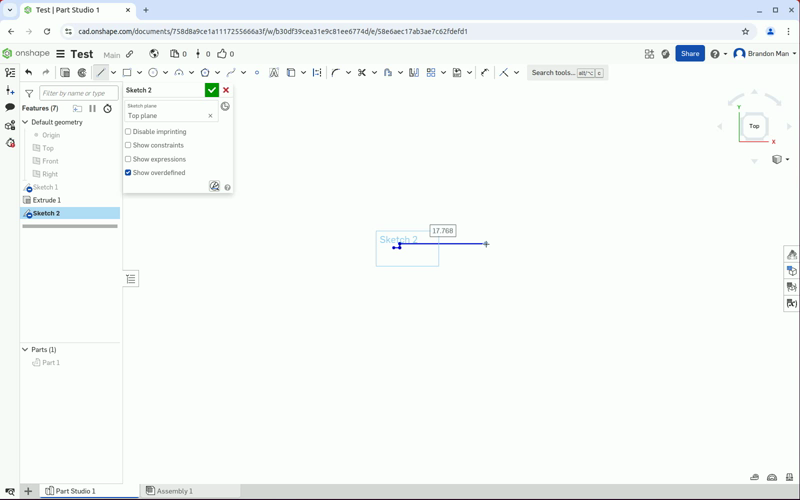
mouse_move(516, 243)
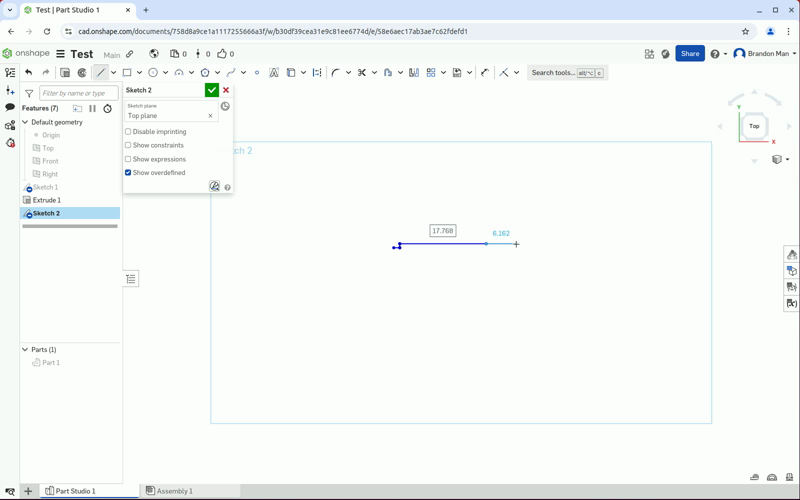
mouse_move(489, 243)
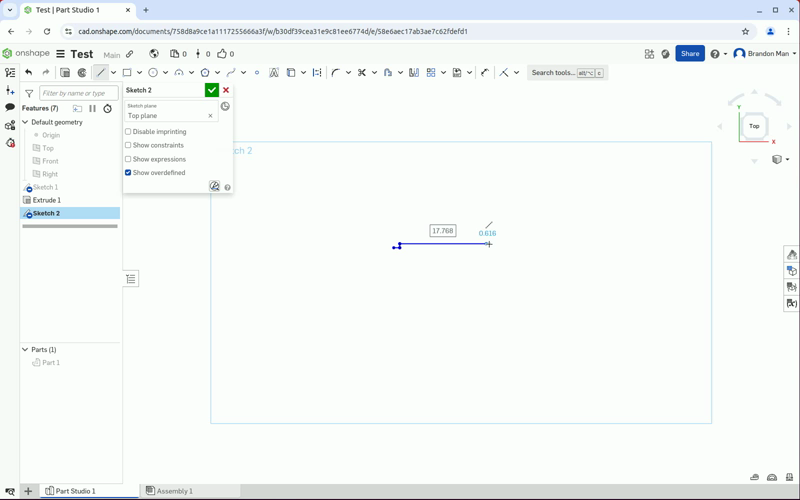
scroll(6)
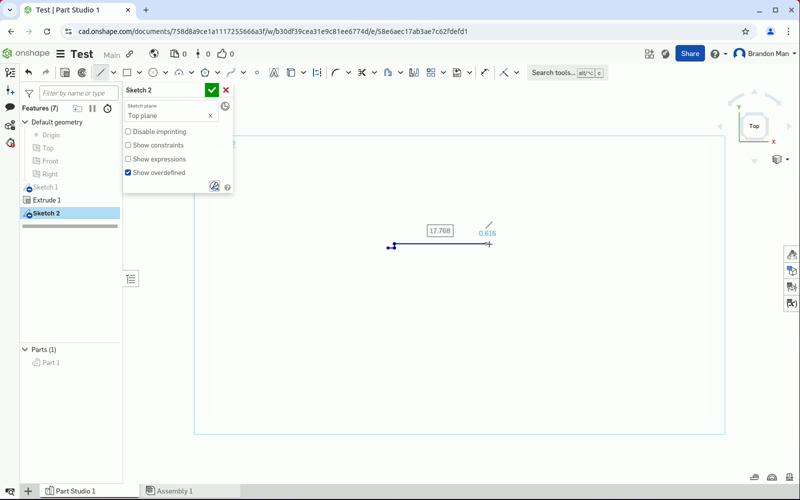
scroll(6)
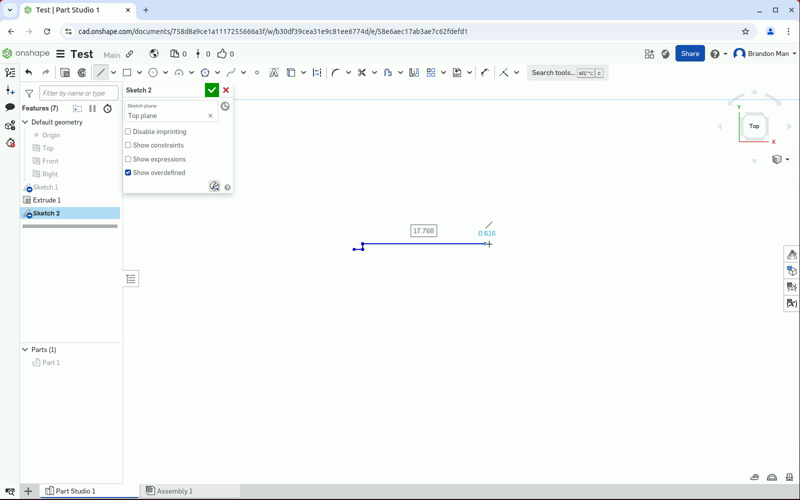
scroll(6)
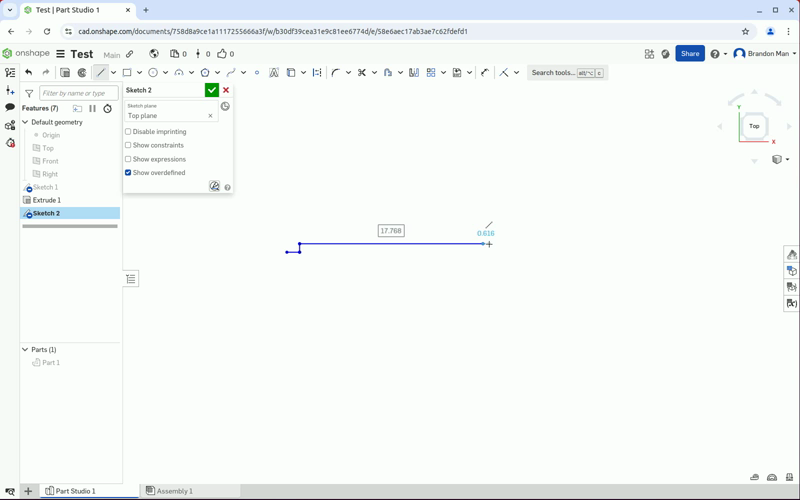
scroll(6)
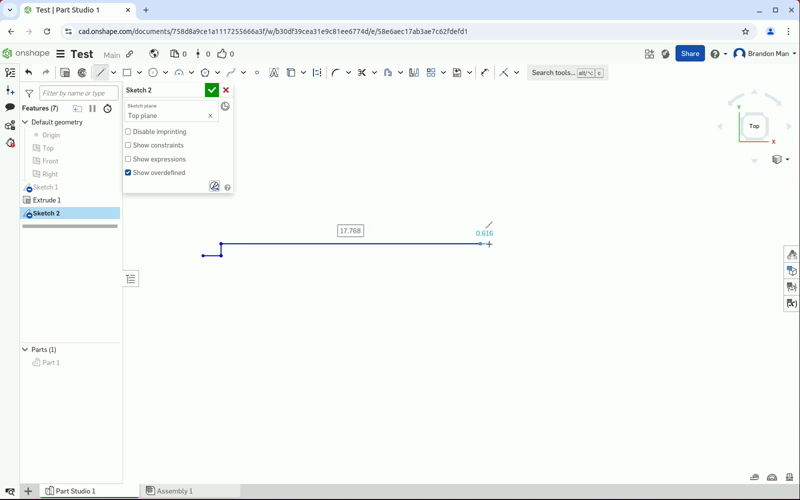
scroll(6)
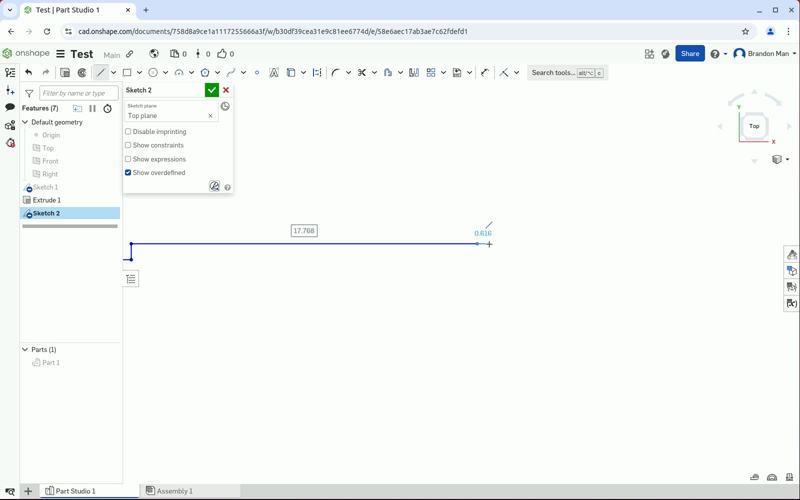
scroll(6)
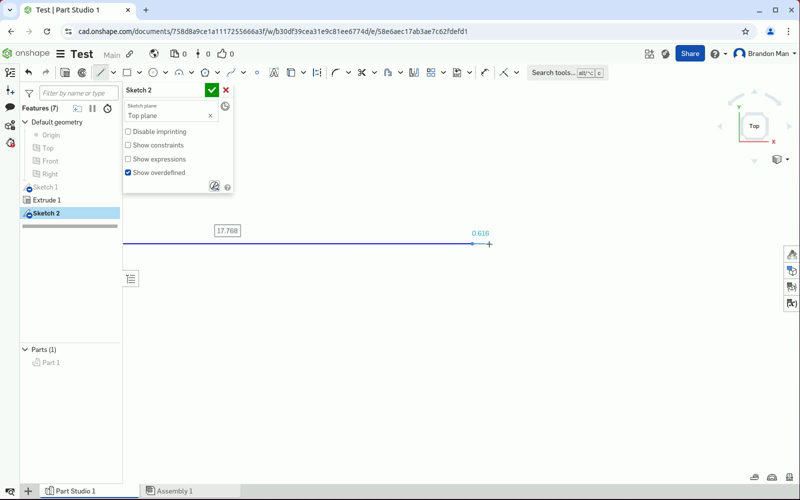
scroll(6)
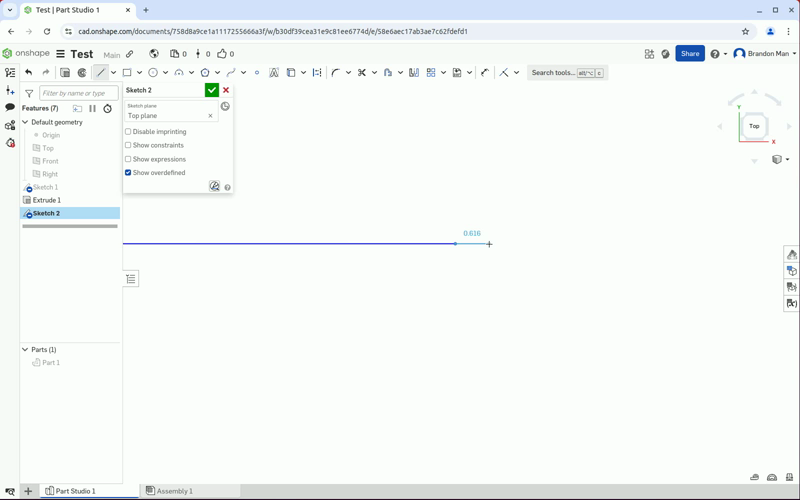
click(489, 243)
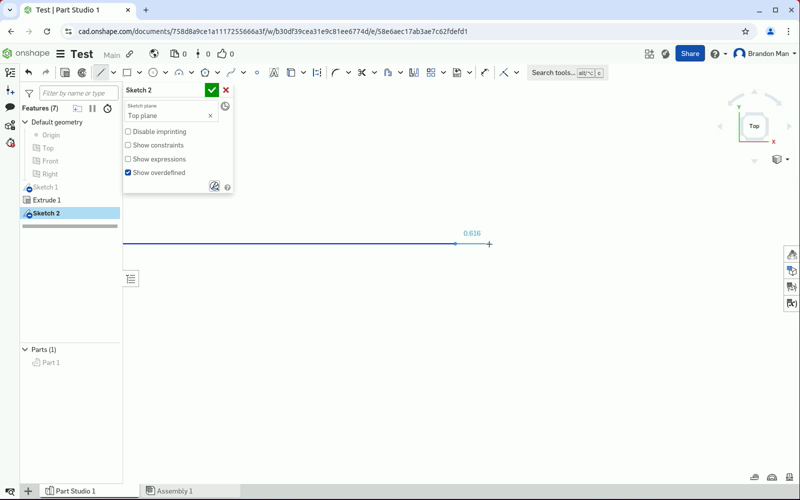
scroll(-6)
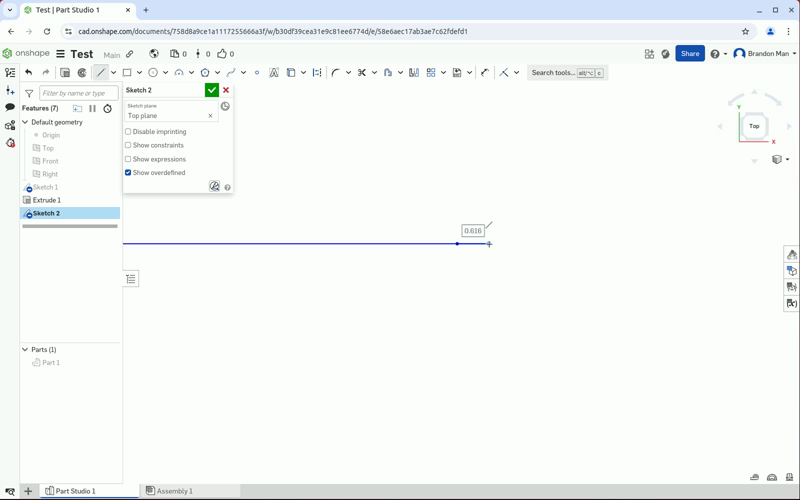
scroll(-6)
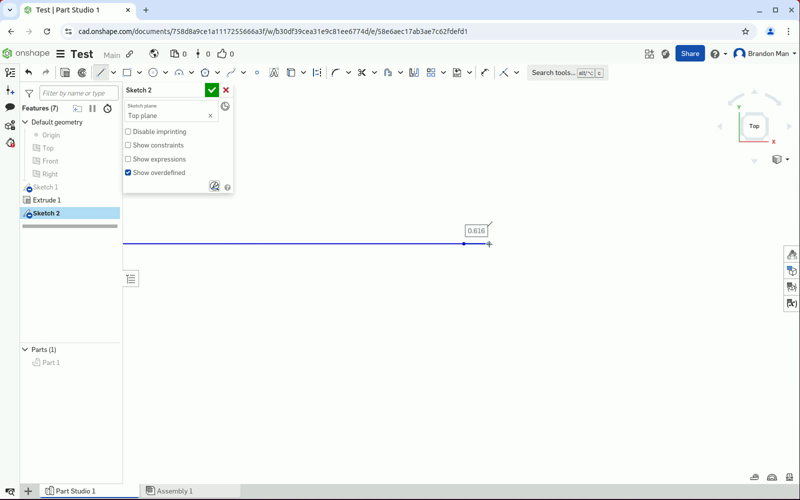
scroll(-6)
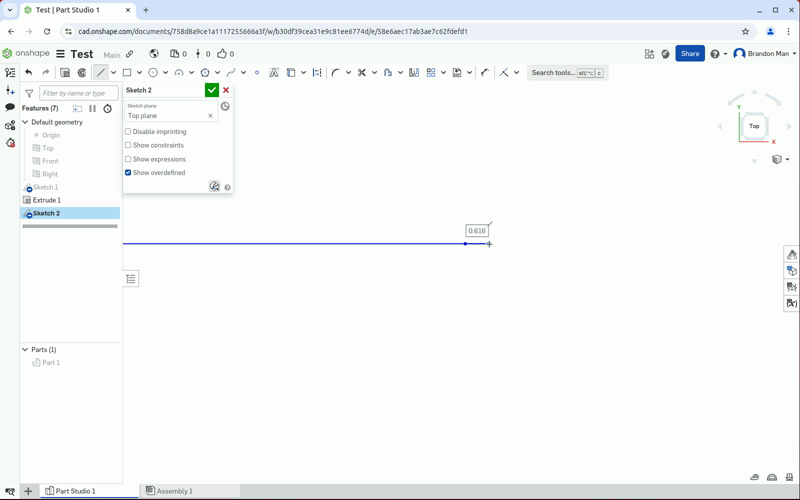
scroll(-6)
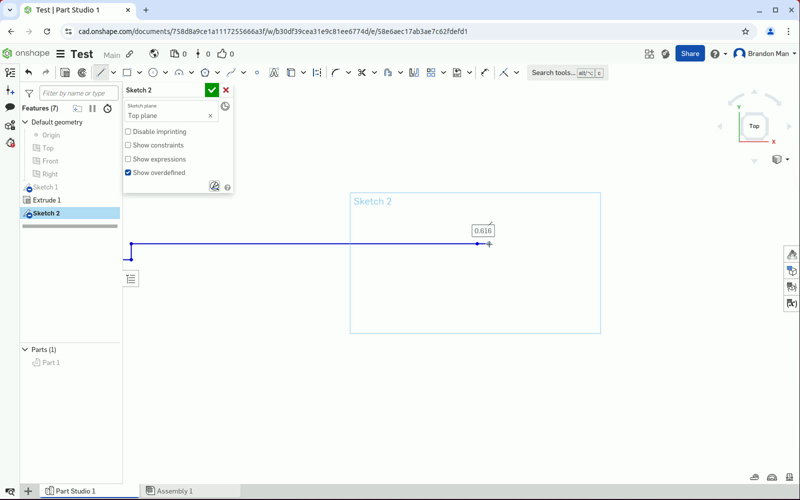
scroll(-6)
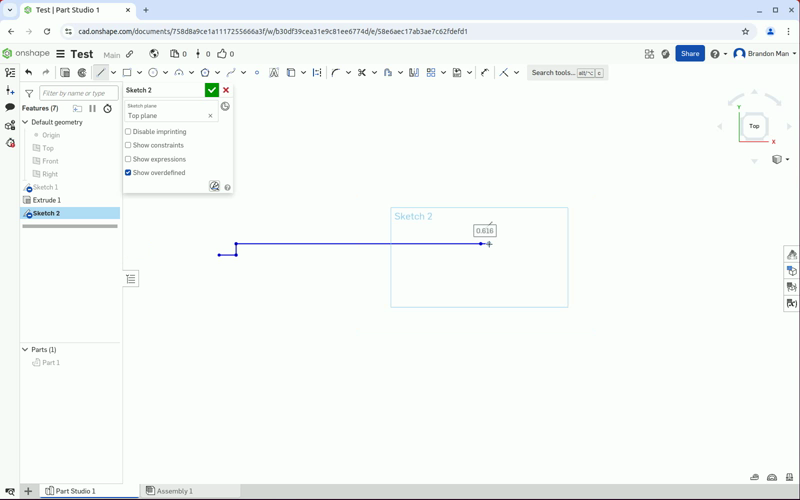
scroll(-6)
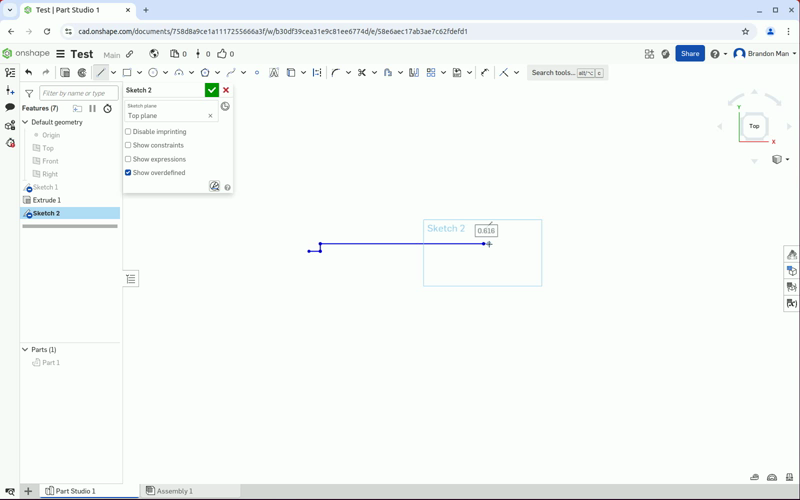
scroll(-6)
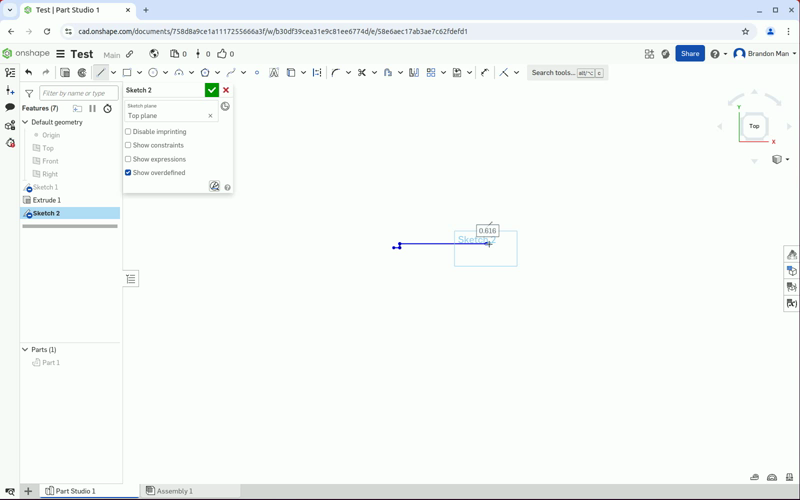
key_up(shift)
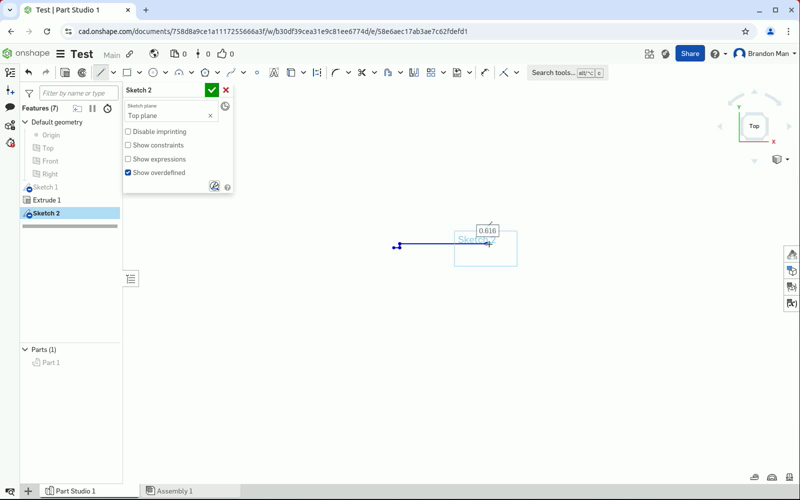
key_down(shift)
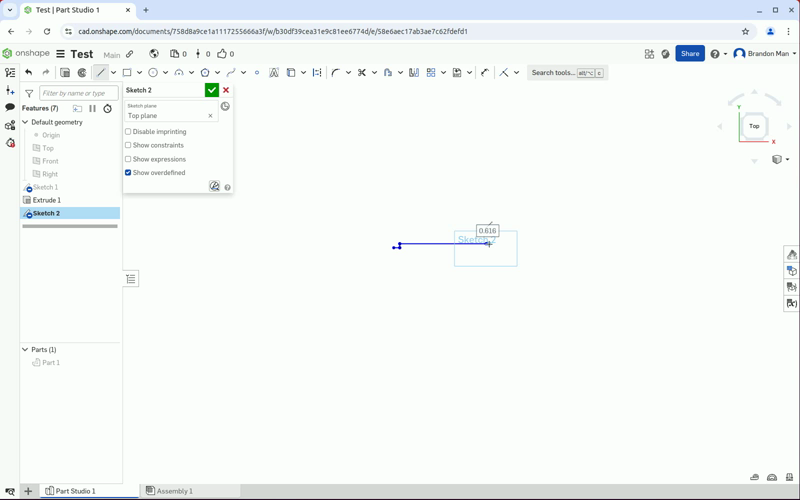
mouse_move(519, 243)
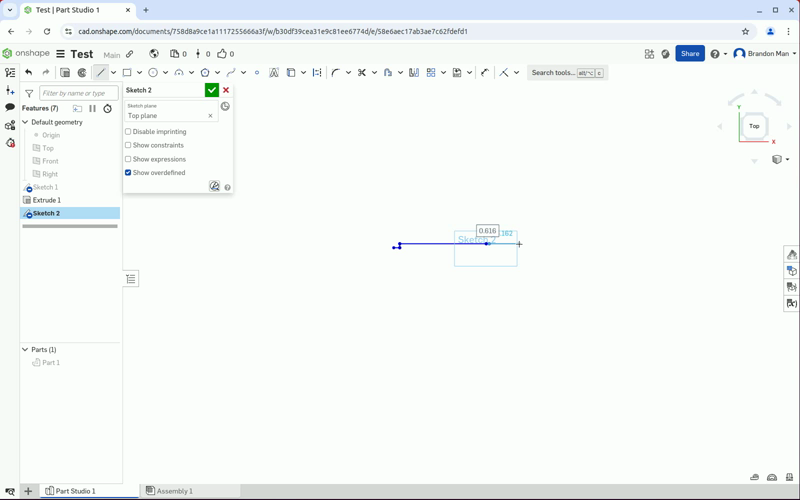
mouse_move(522, 243)
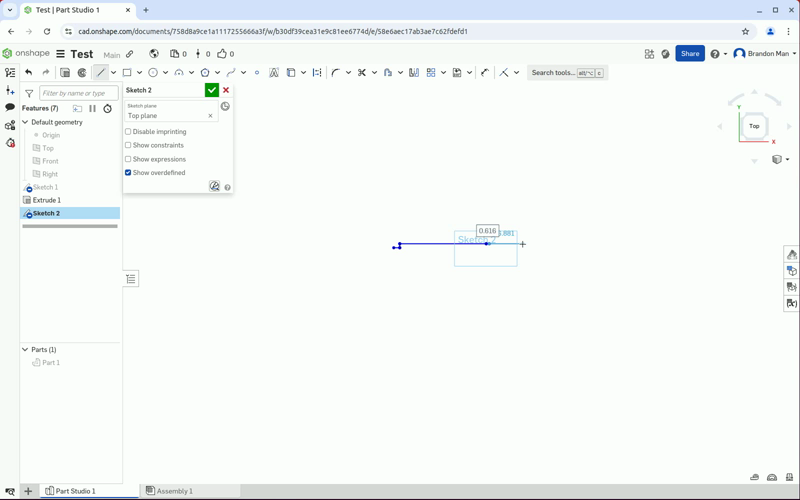
click(522, 243)
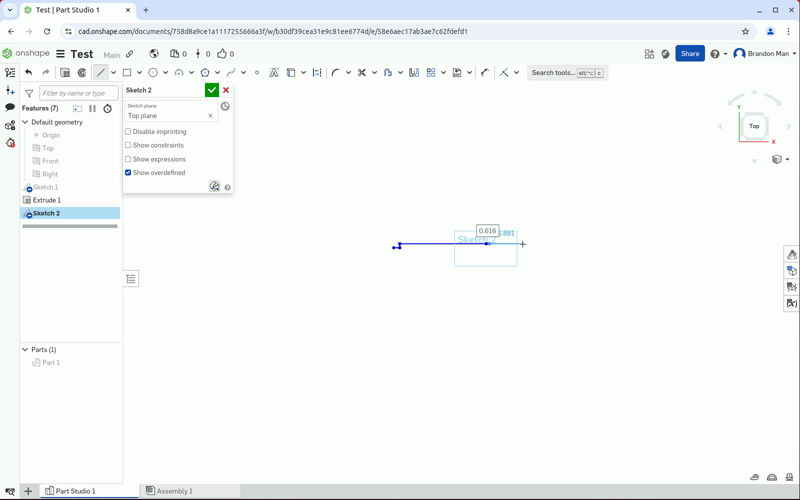
key_up(shift)
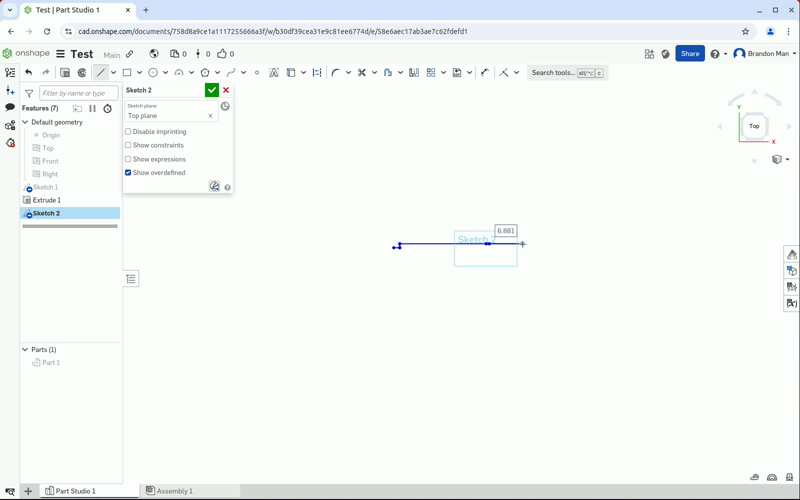
key_down(shift)
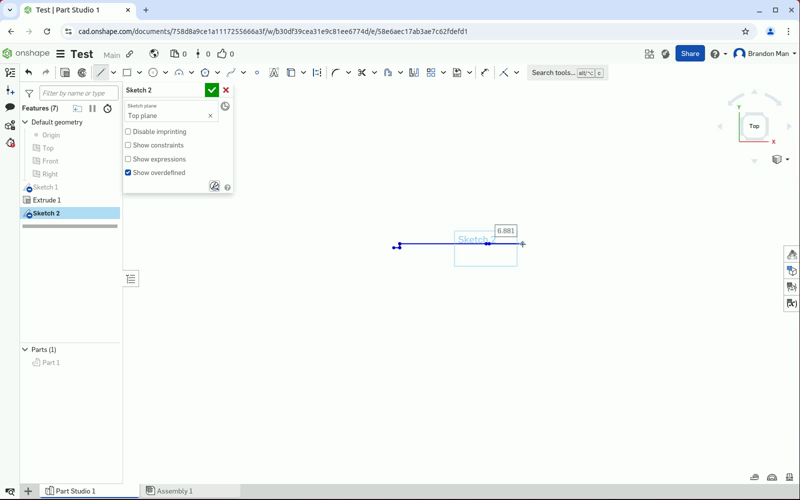
mouse_move(552, 243)
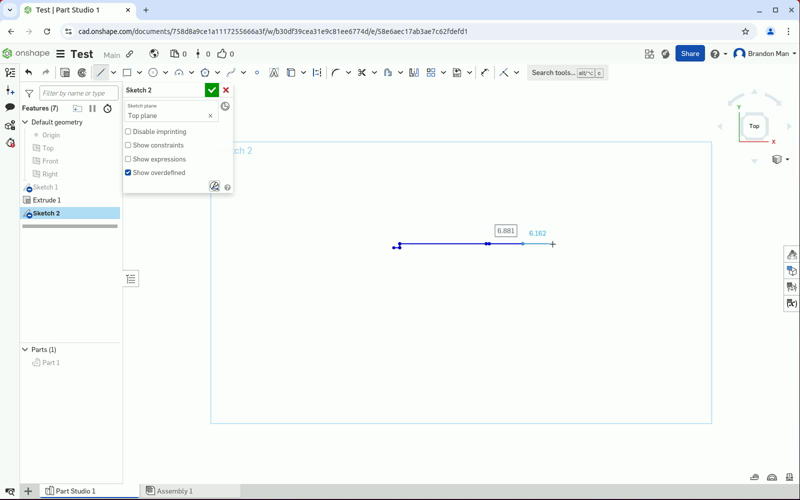
mouse_move(522, 297)
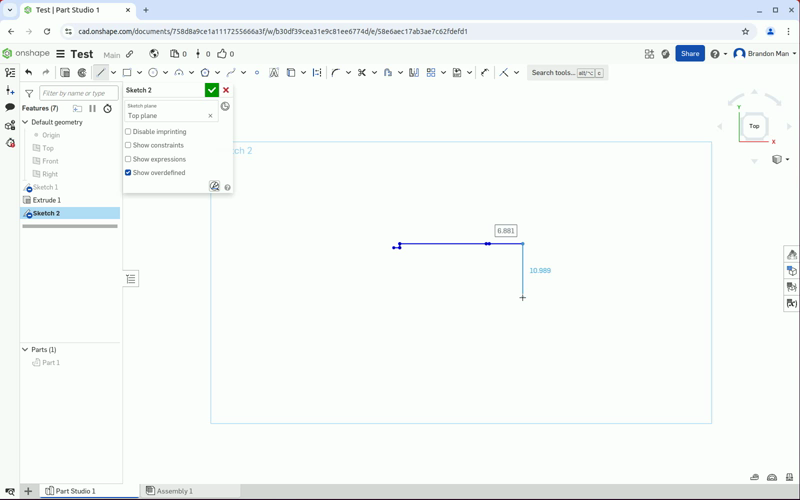
click(522, 297)
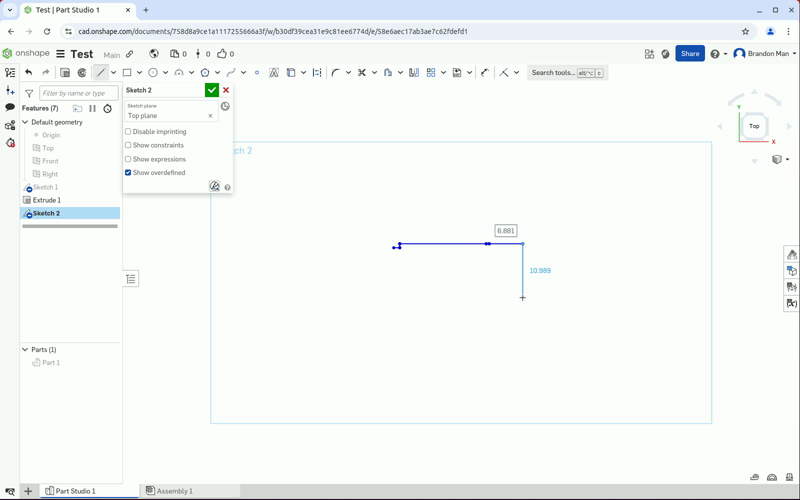
key_up(shift)
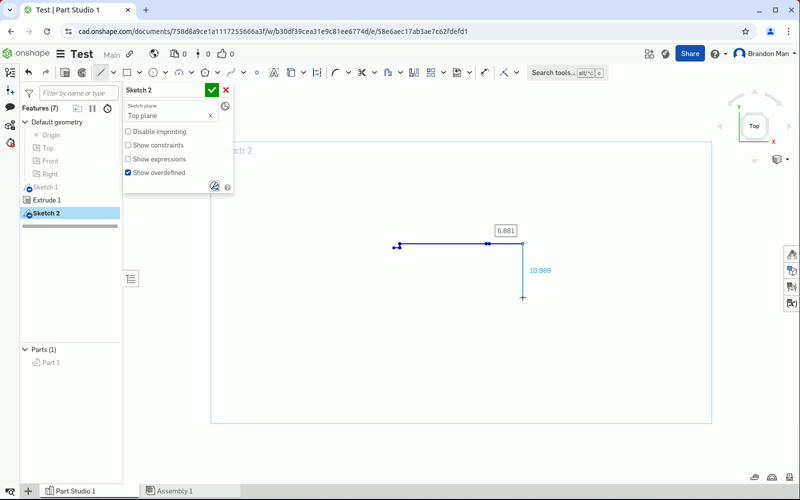
key_down(shift)
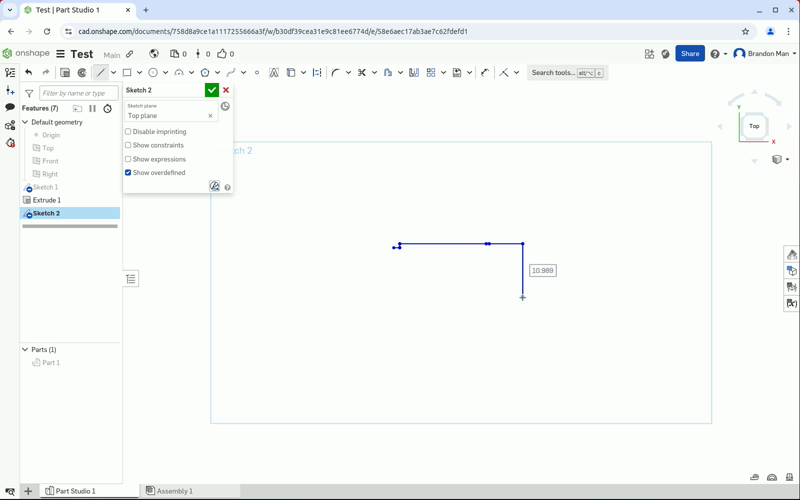
mouse_move(552, 297)
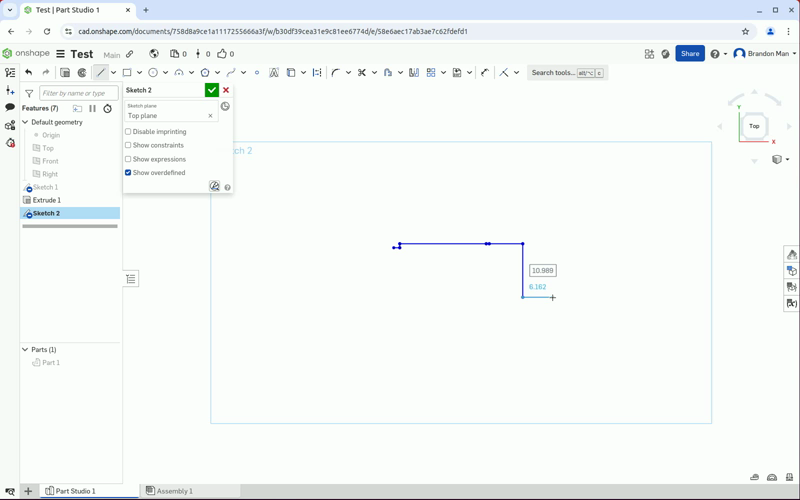
mouse_move(522, 301)
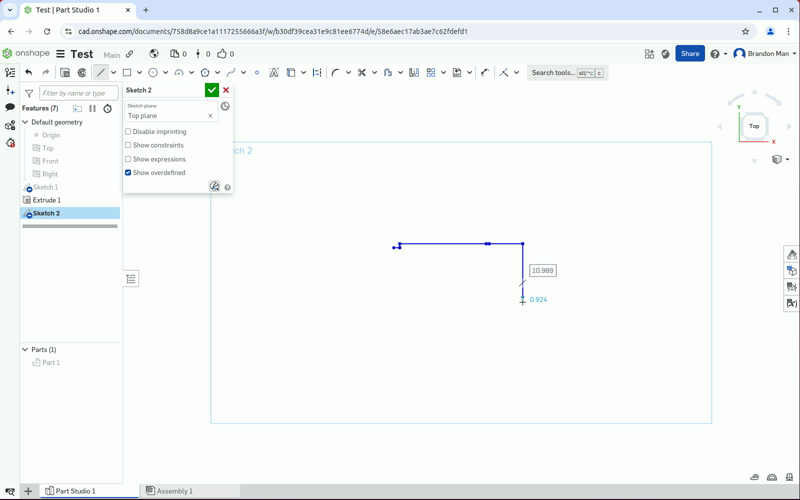
scroll(6)
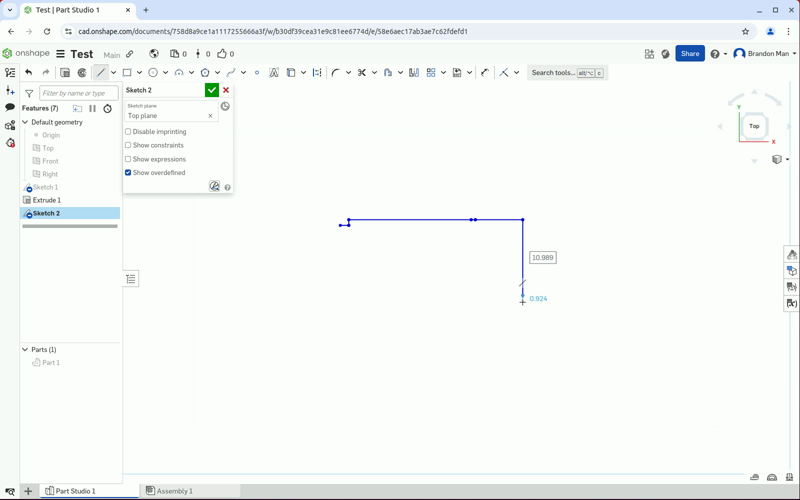
scroll(6)
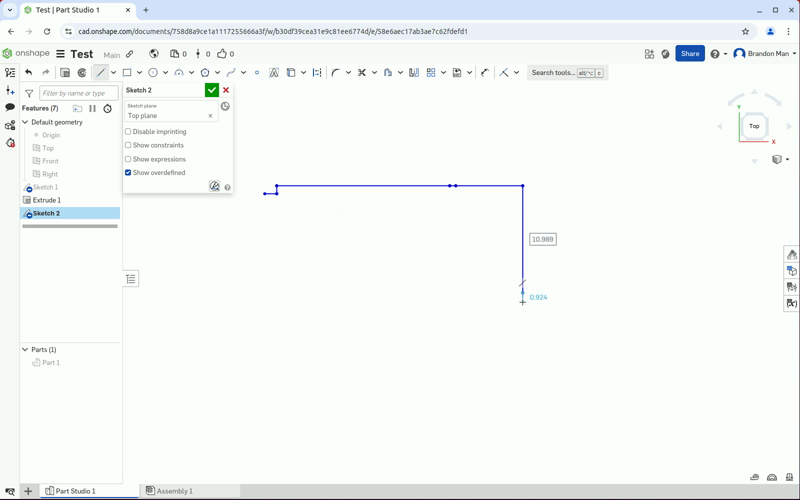
scroll(6)
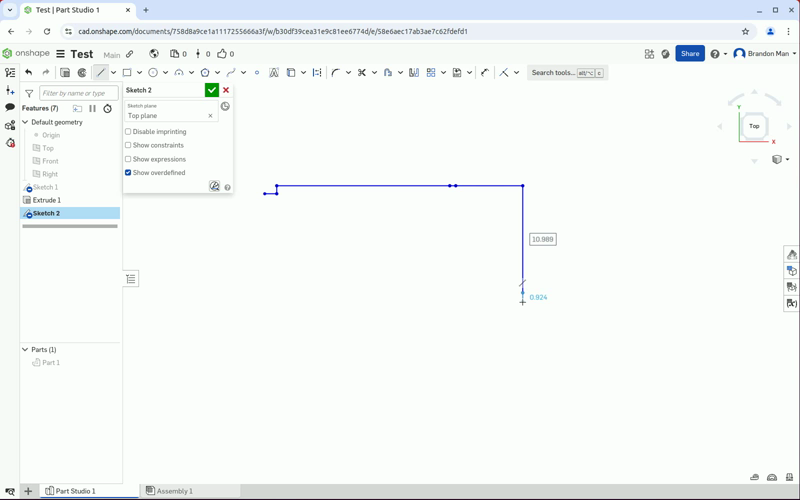
scroll(6)
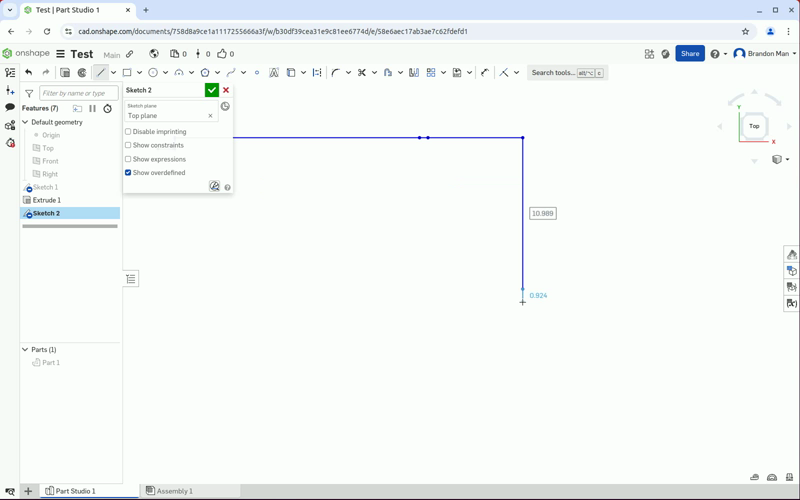
scroll(6)
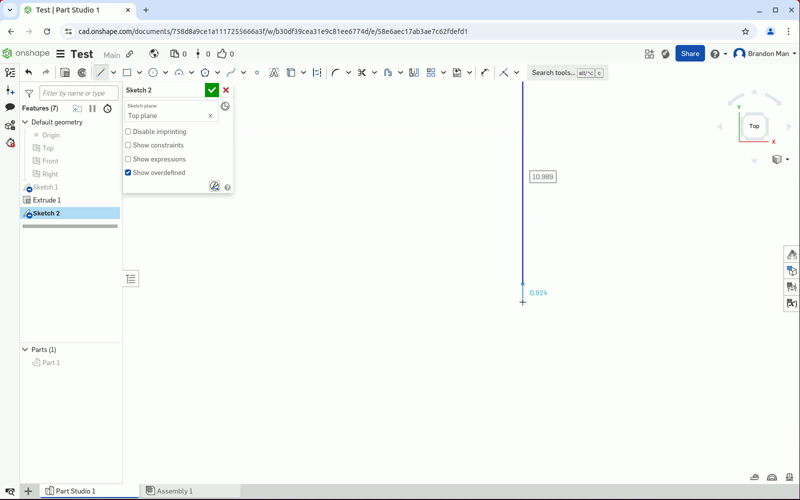
scroll(6)
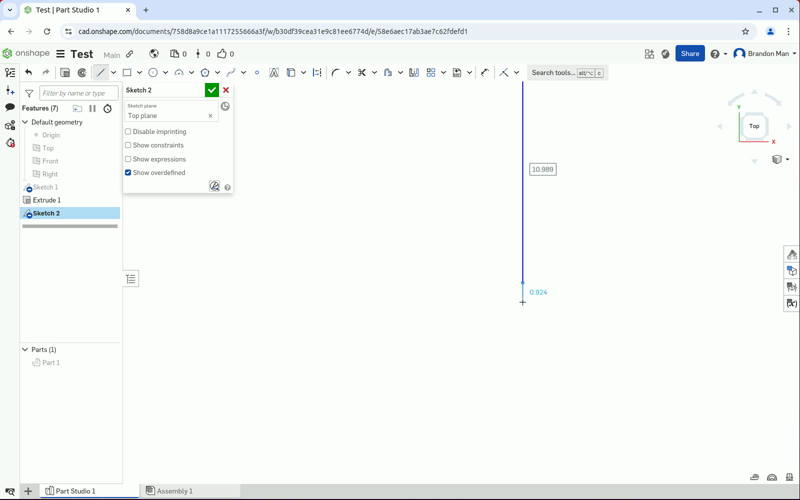
scroll(6)
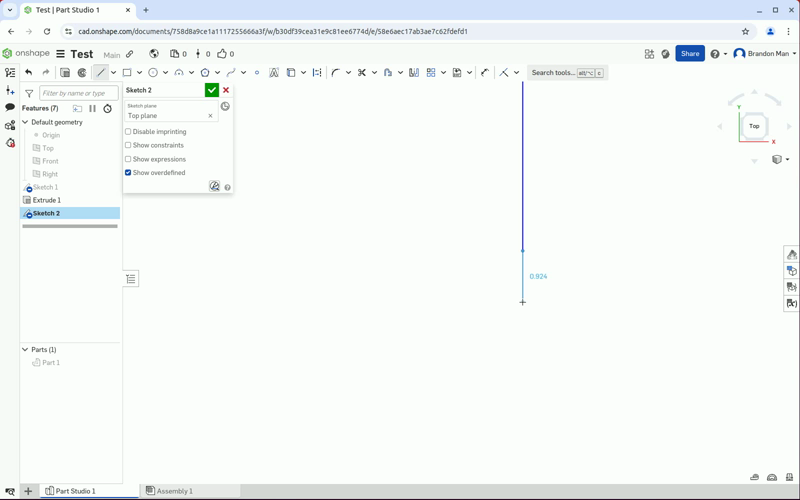
click(522, 301)
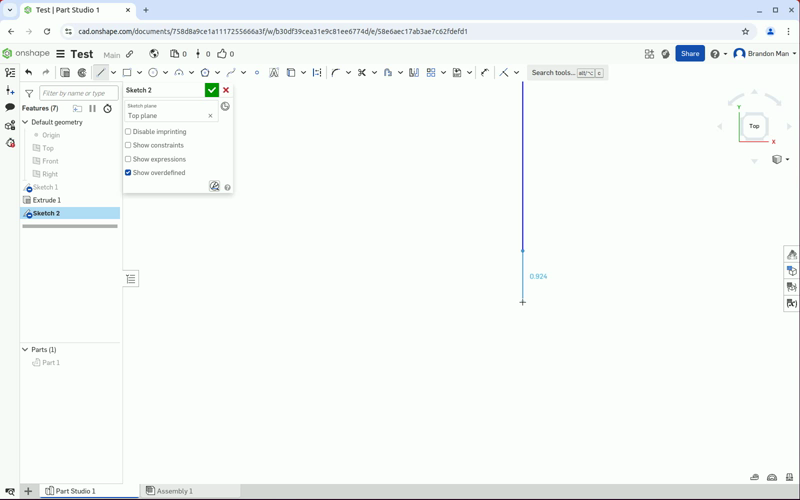
scroll(-6)
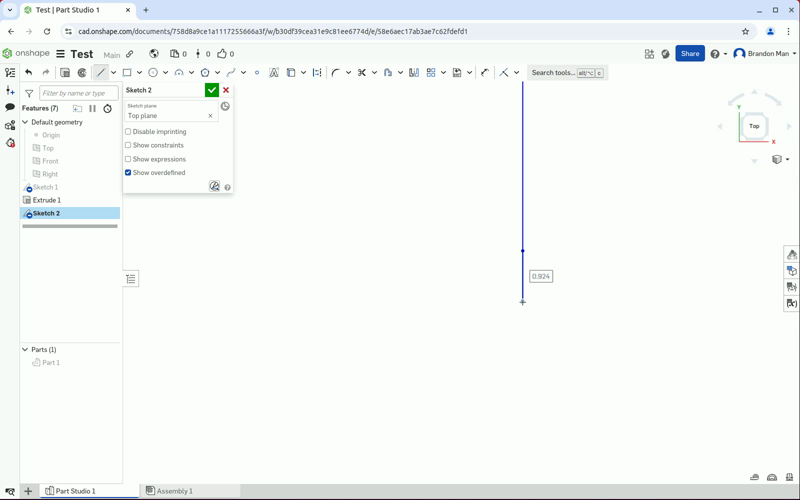
scroll(-6)
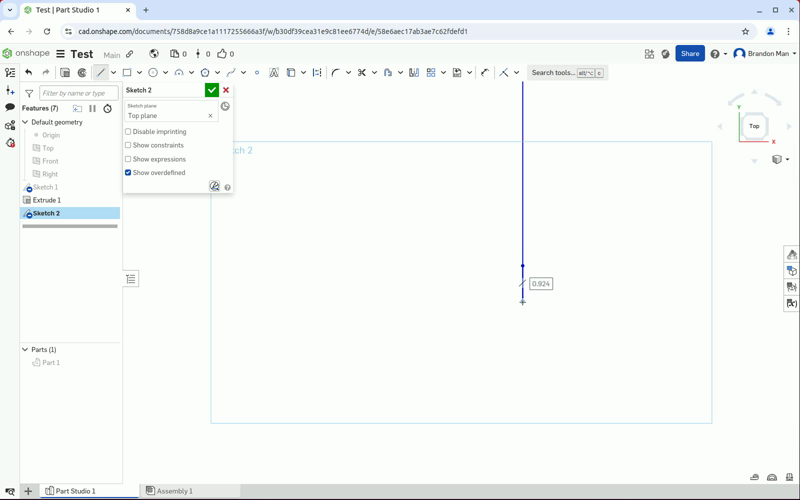
scroll(-6)
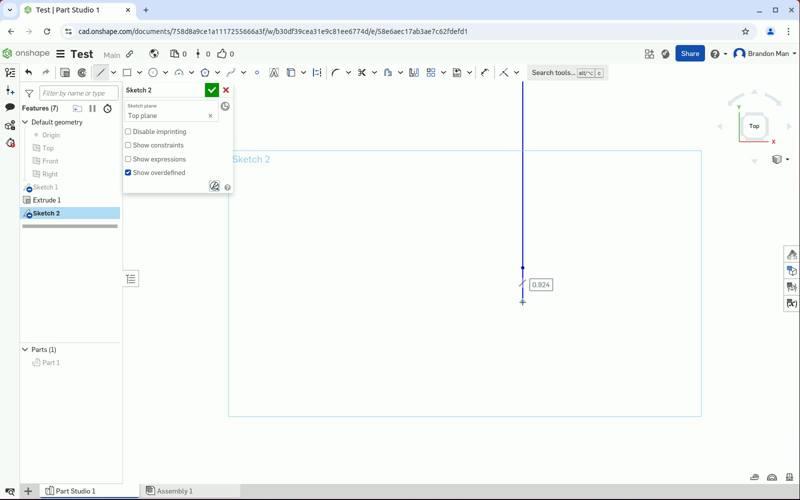
scroll(-6)
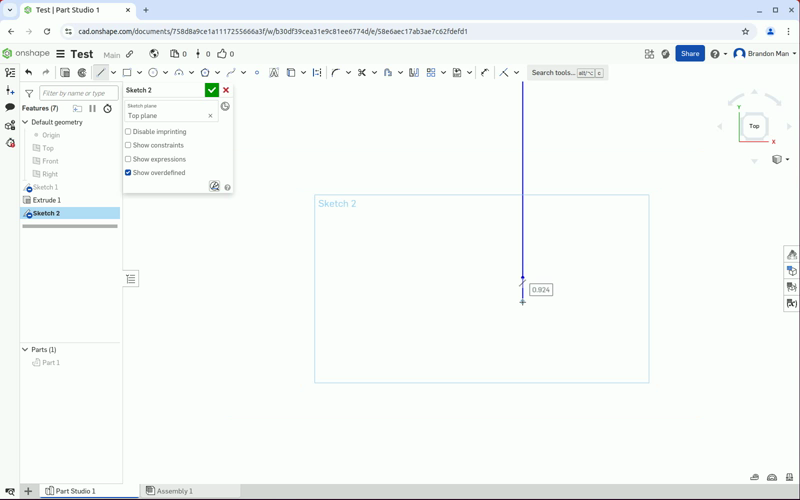
scroll(-6)
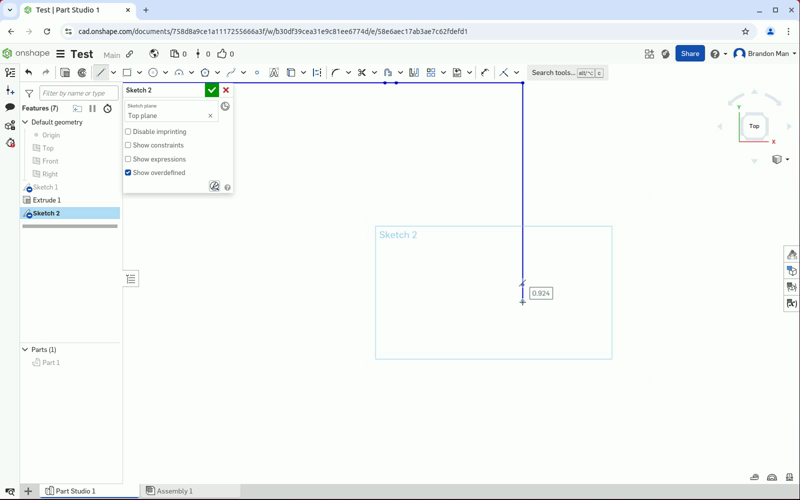
scroll(-6)
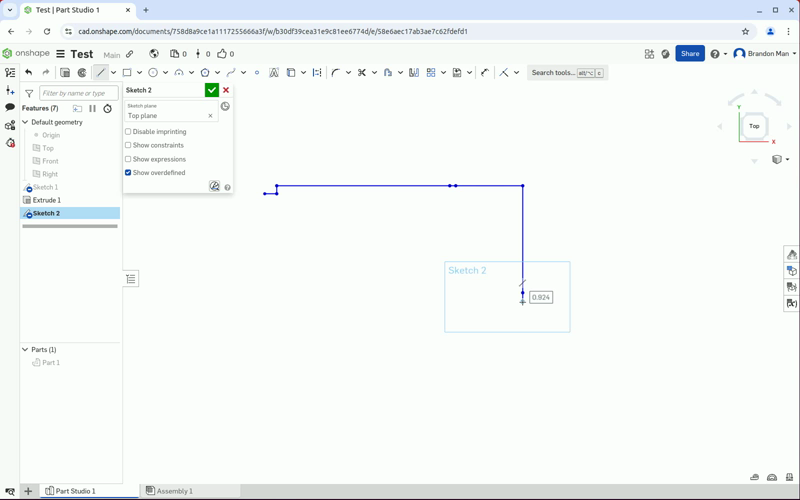
scroll(-6)
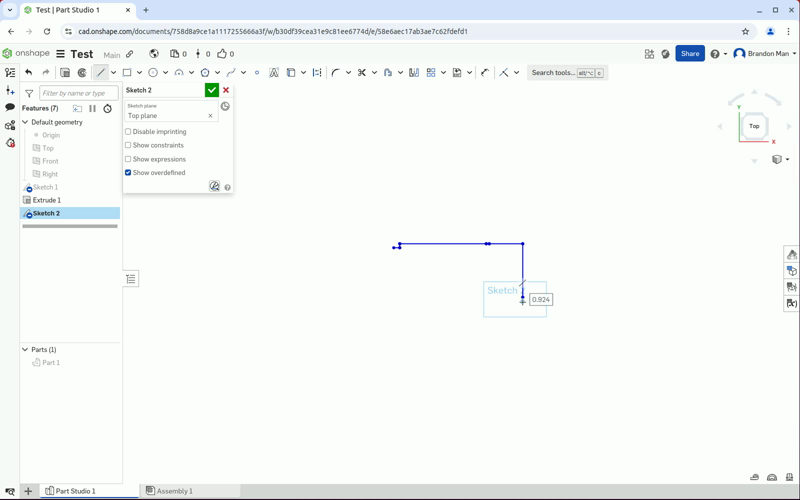
key_up(shift)
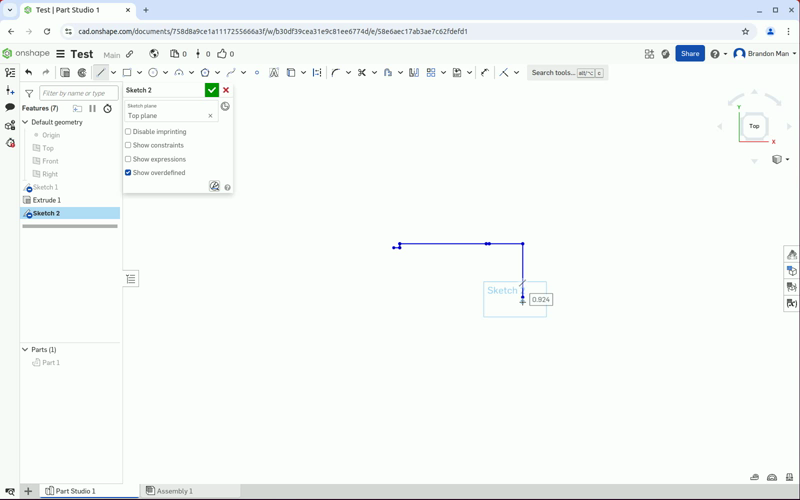
key_down(shift)
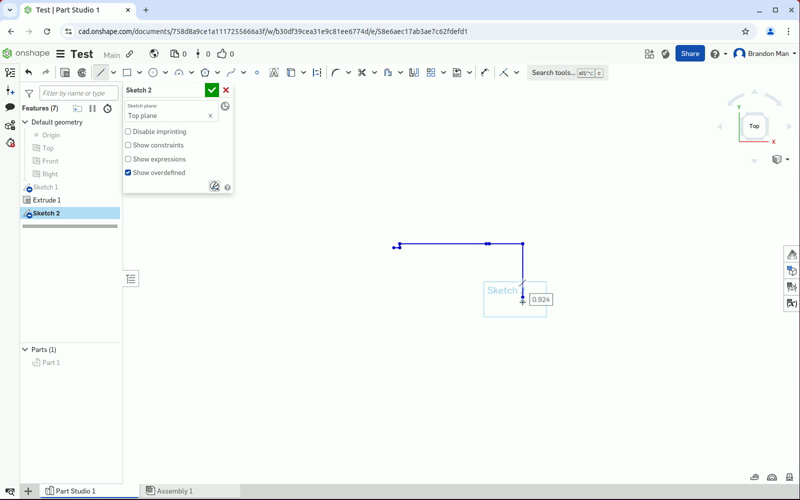
mouse_move(552, 301)
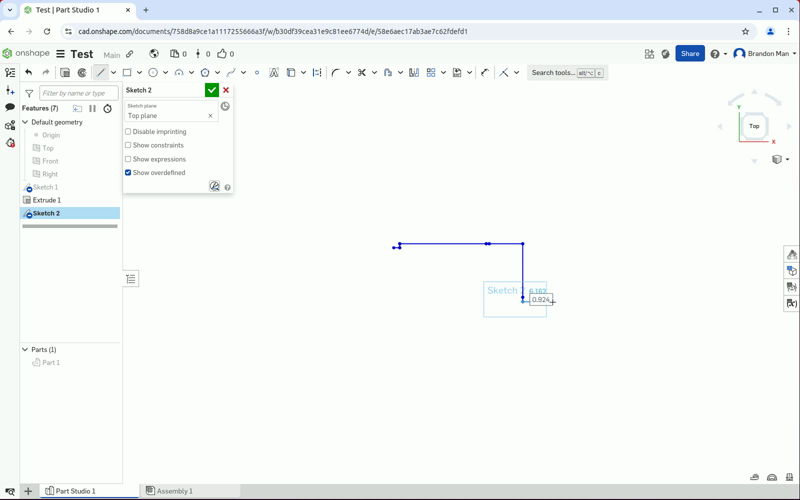
mouse_move(522, 322)
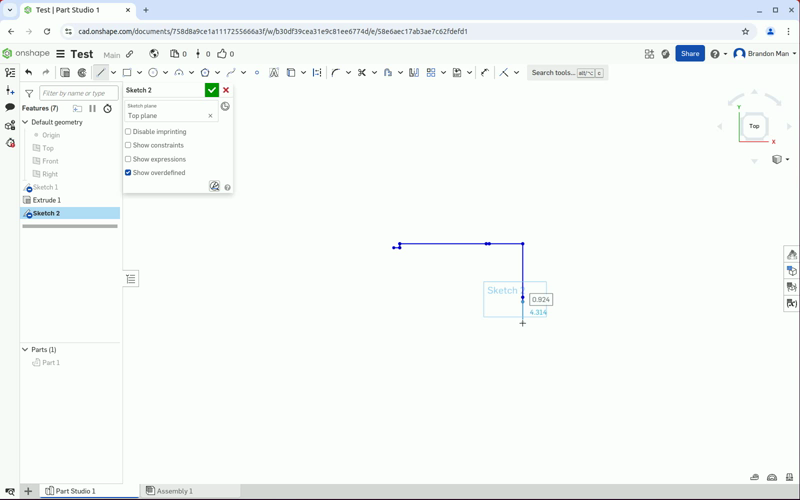
click(522, 322)
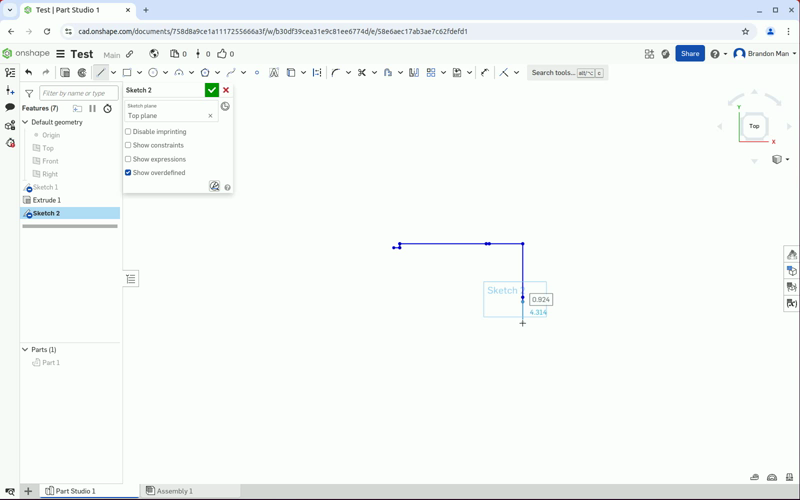
key_up(shift)
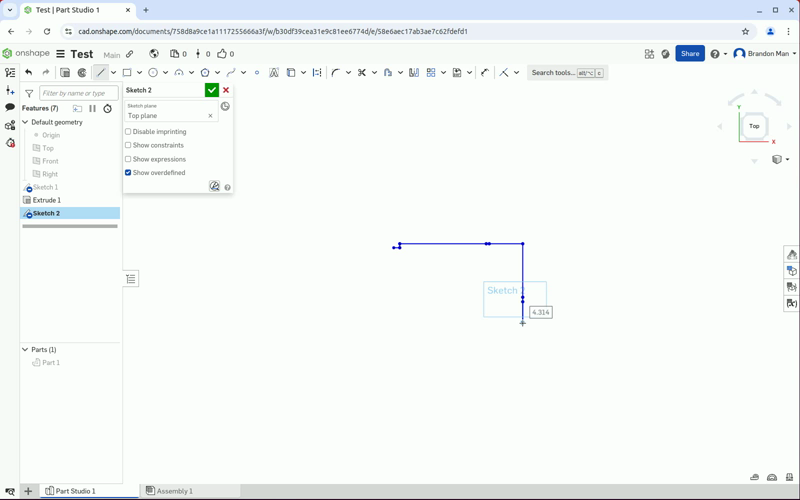
key_down(shift)
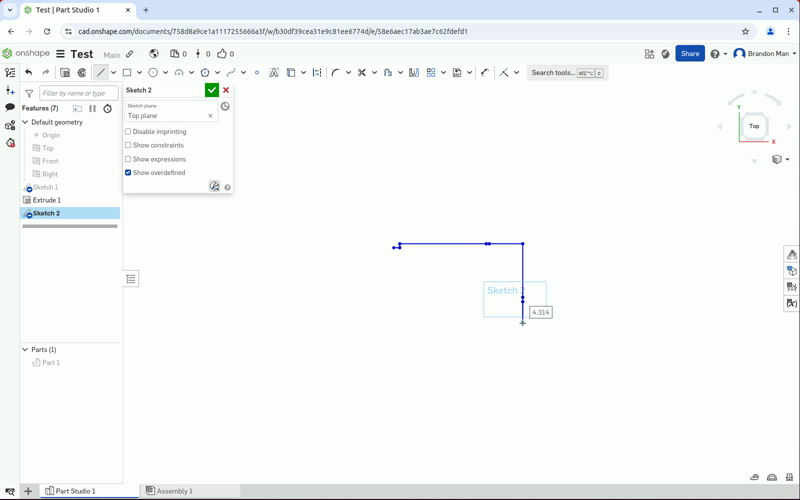
mouse_move(552, 322)
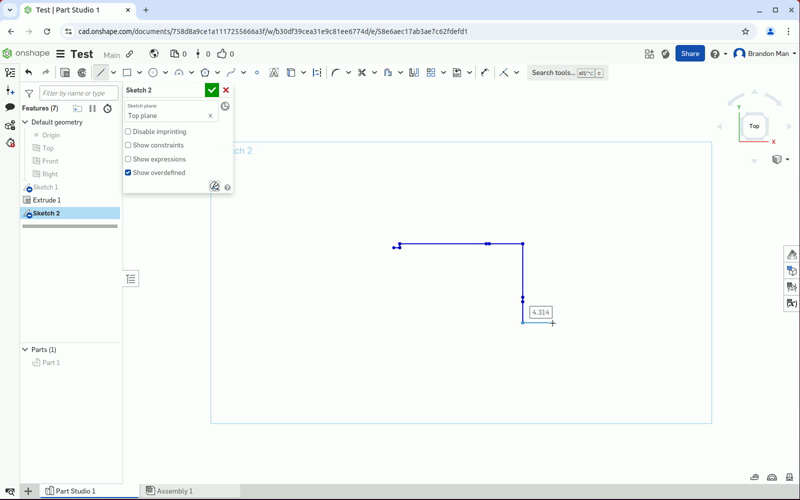
mouse_move(517, 322)
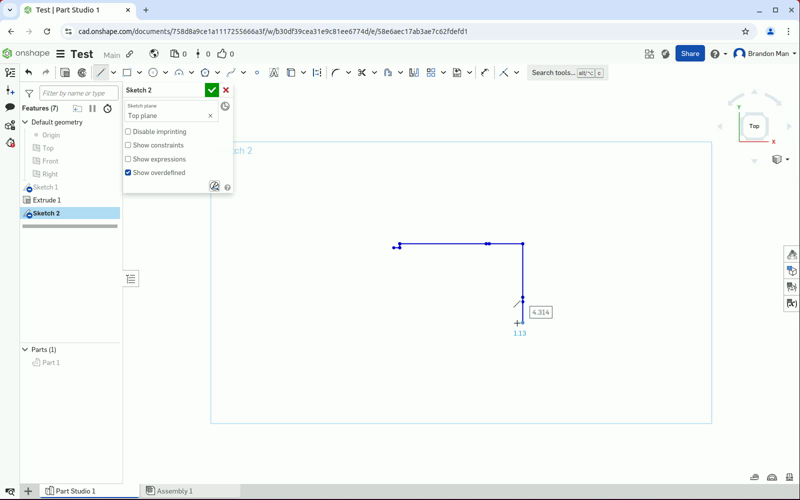
scroll(6)
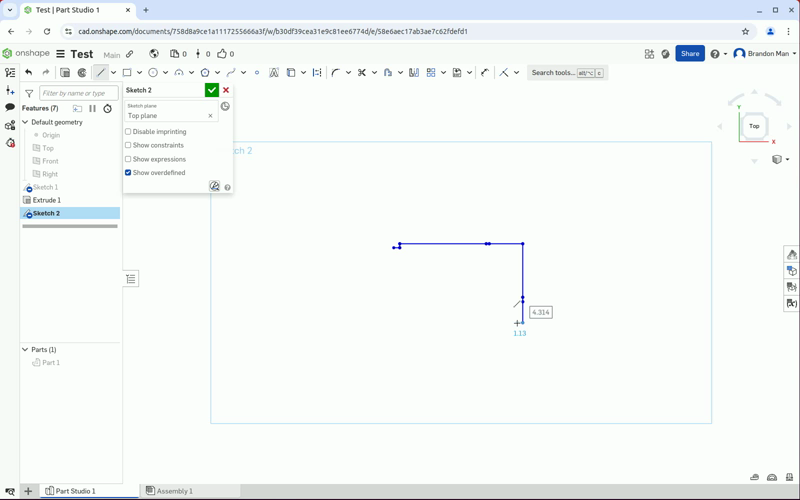
scroll(6)
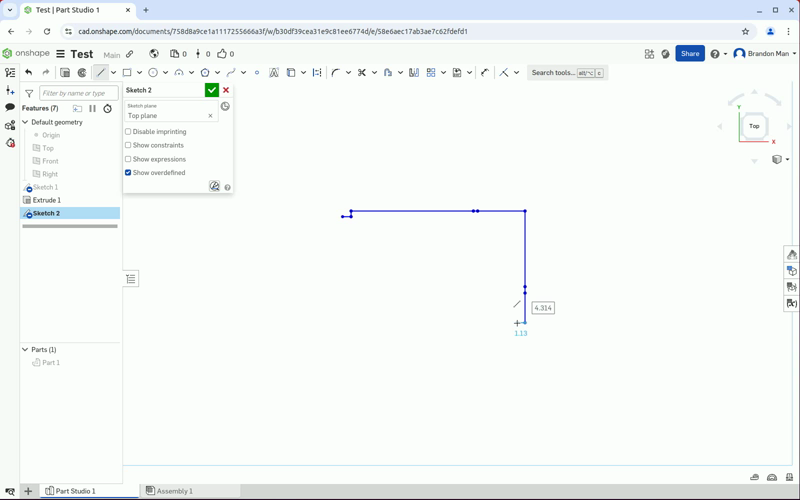
scroll(6)
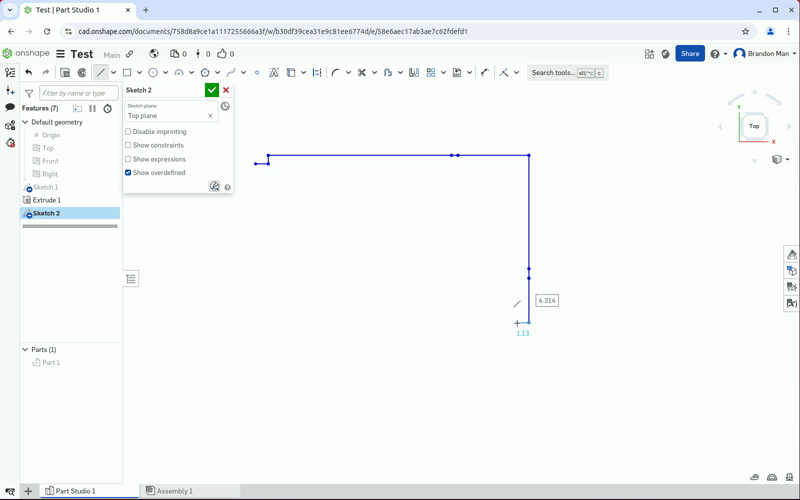
scroll(6)
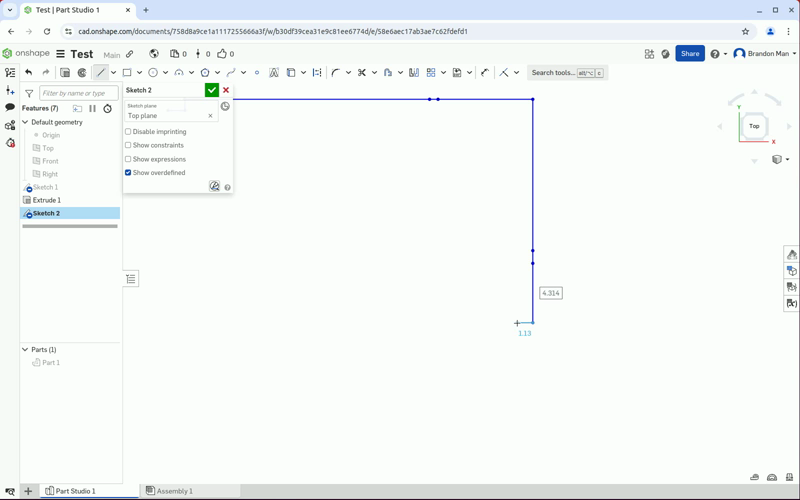
scroll(6)
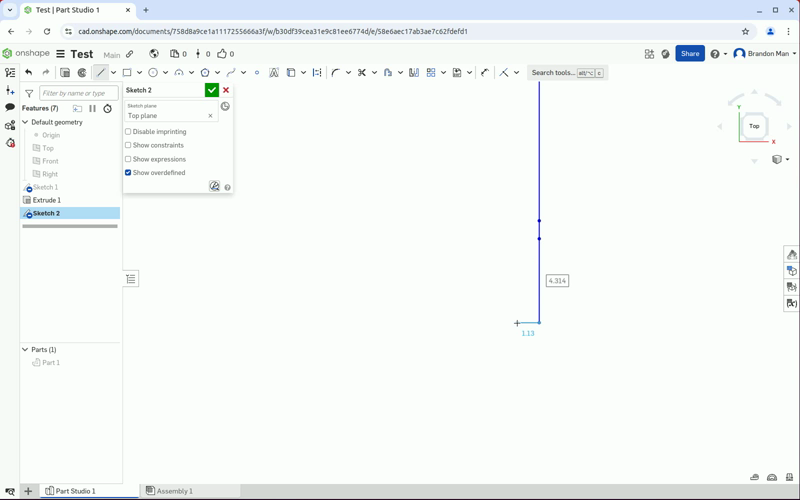
scroll(6)
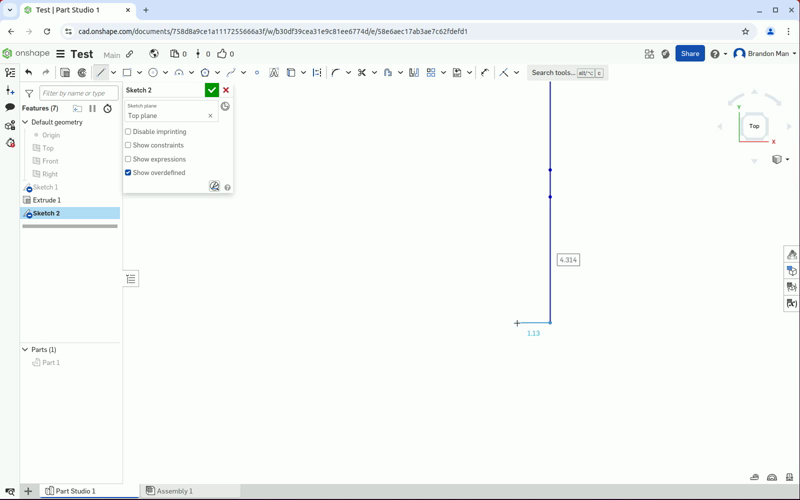
scroll(6)
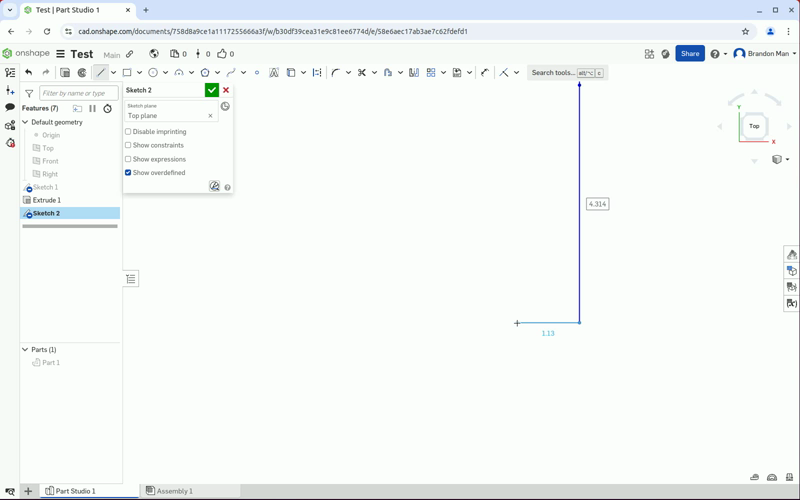
click(517, 322)
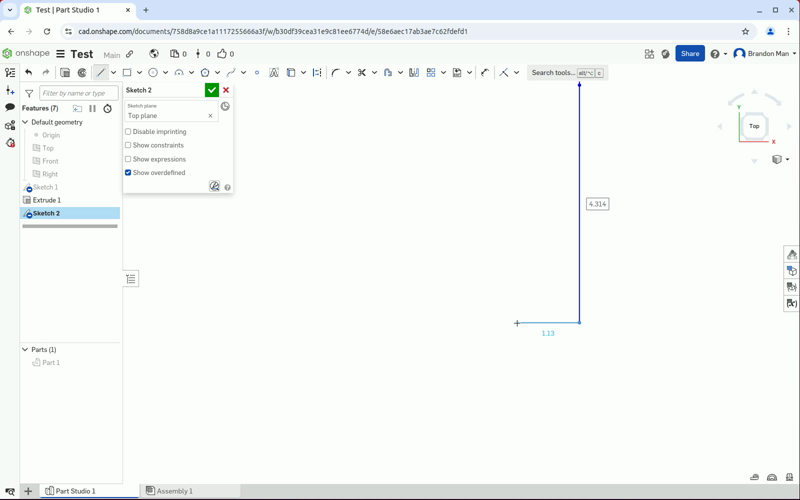
scroll(-6)
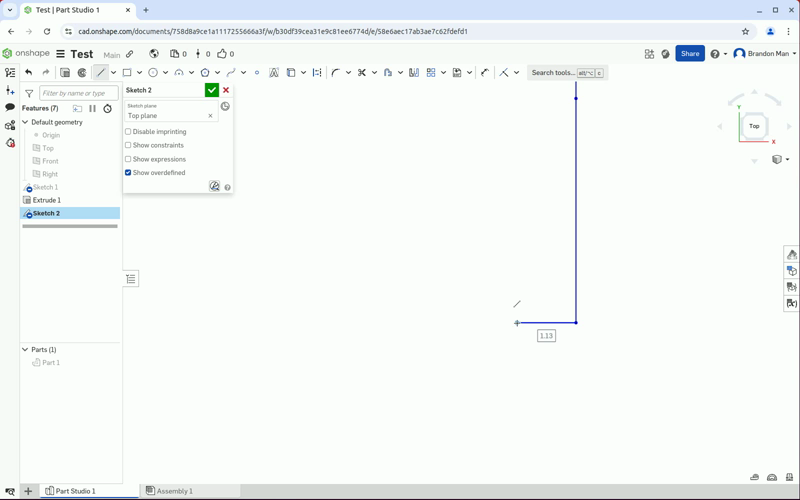
scroll(-6)
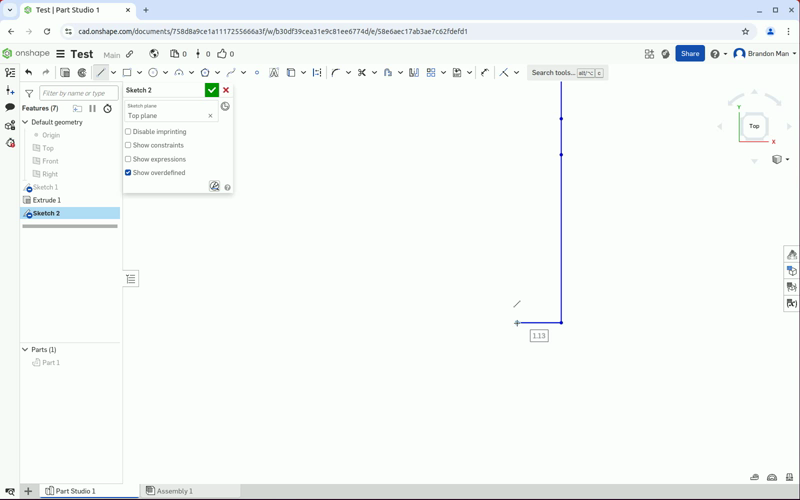
scroll(-6)
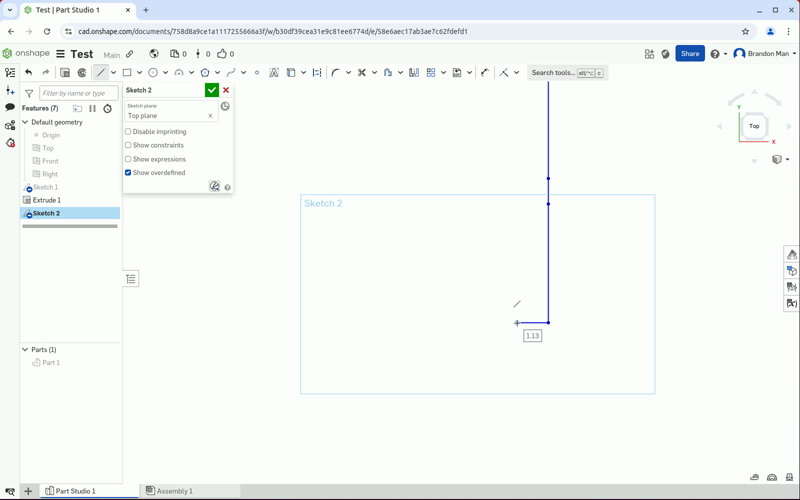
scroll(-6)
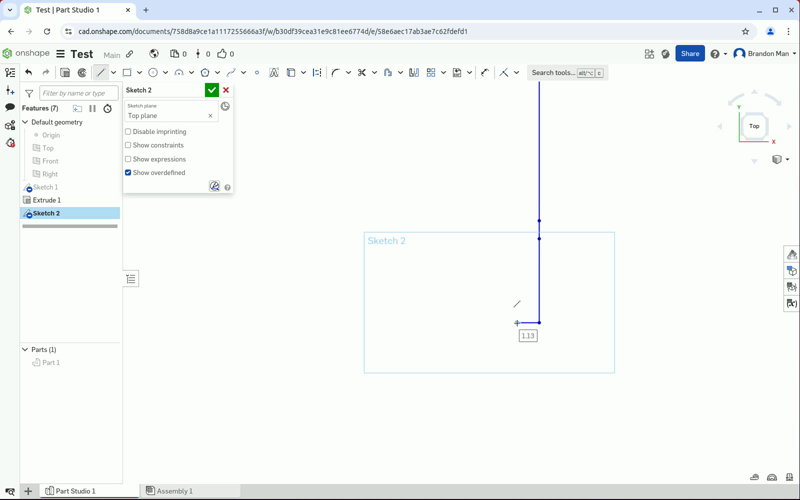
scroll(-6)
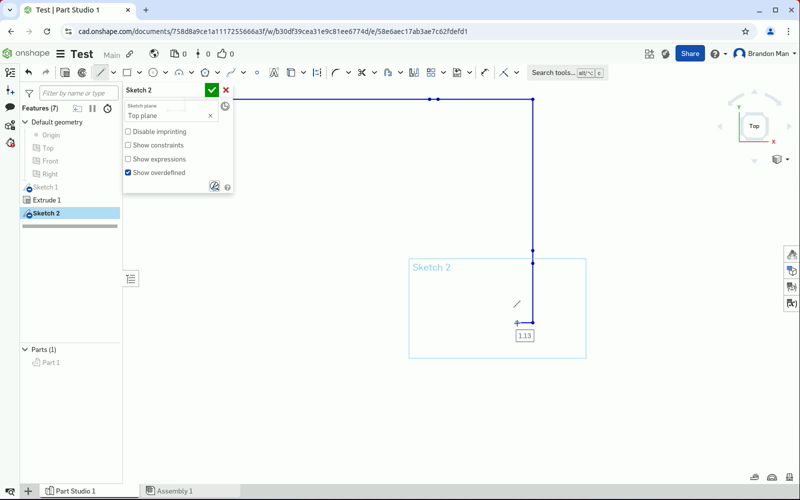
scroll(-6)
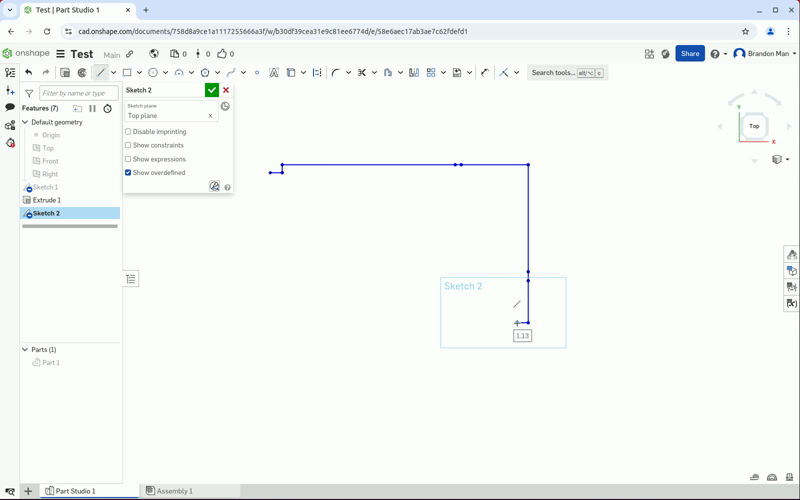
scroll(-6)
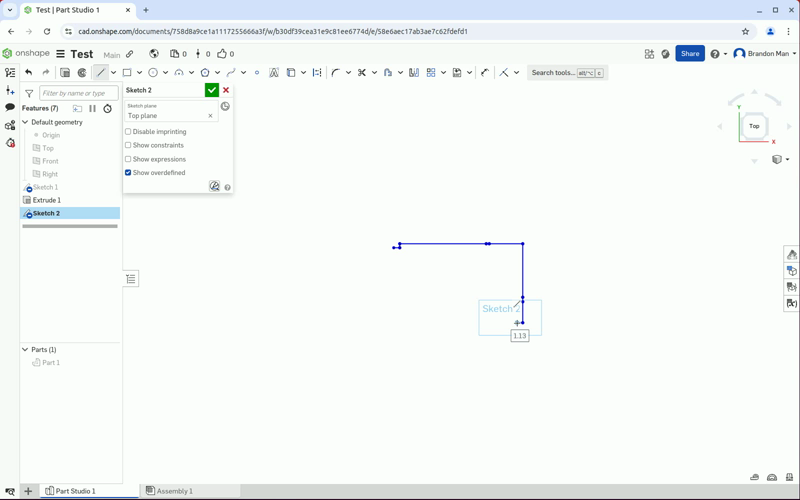
key_up(shift)
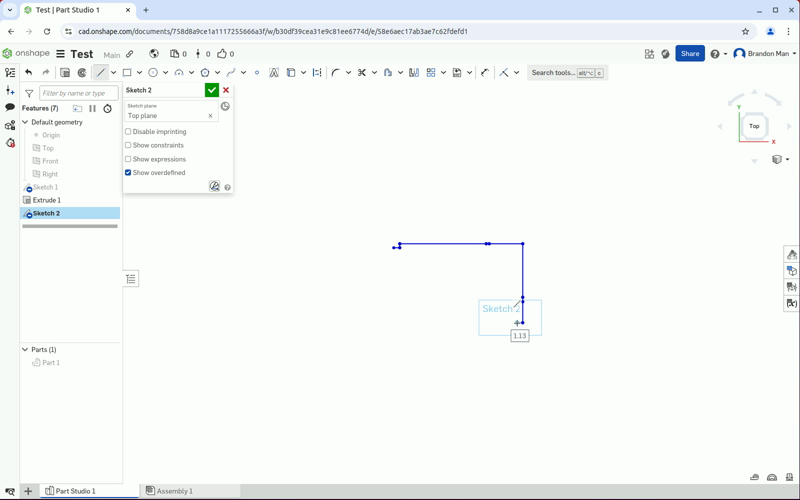
key_down(shift)
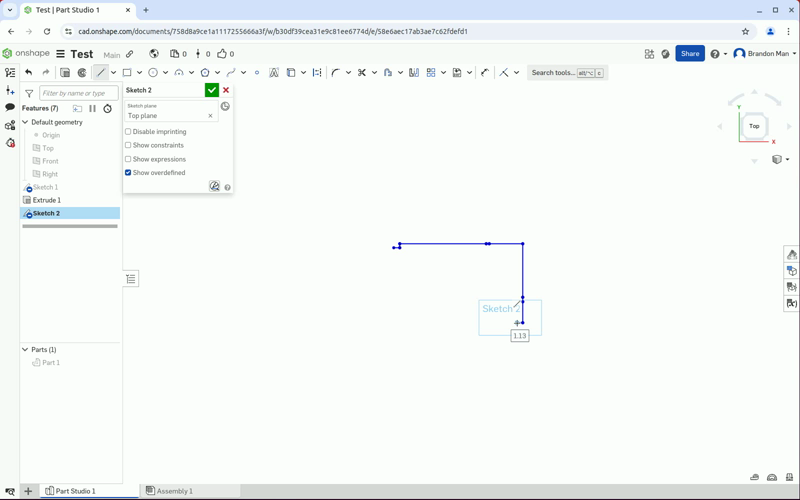
mouse_move(547, 322)
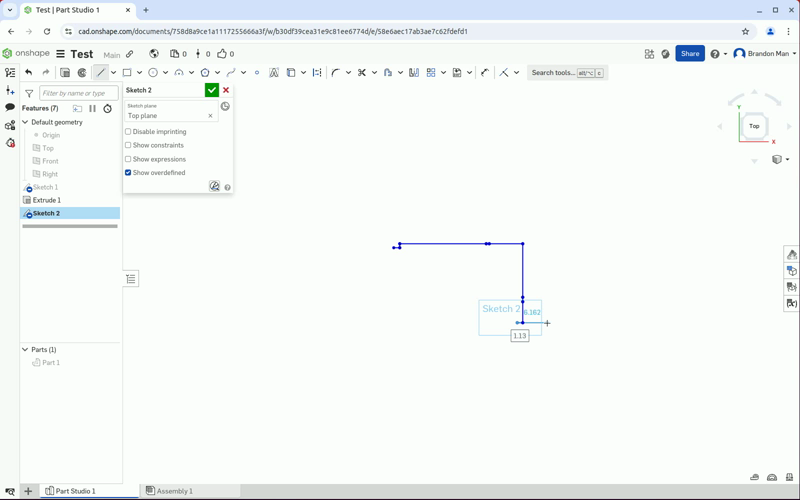
mouse_move(517, 330)
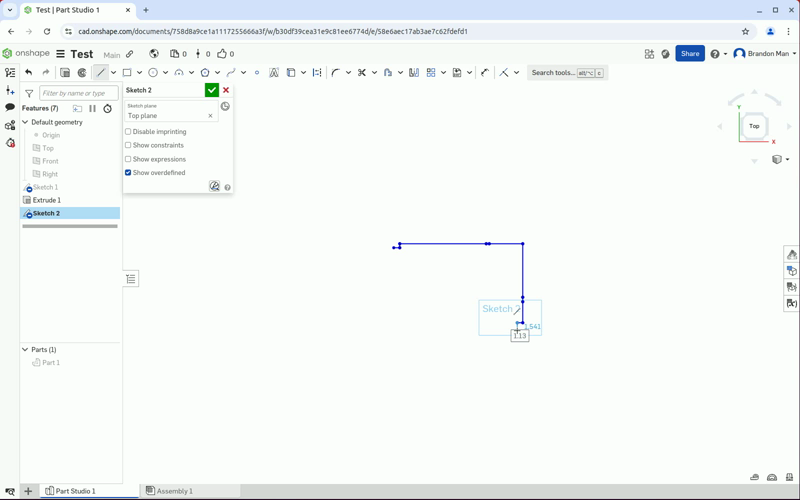
scroll(6)
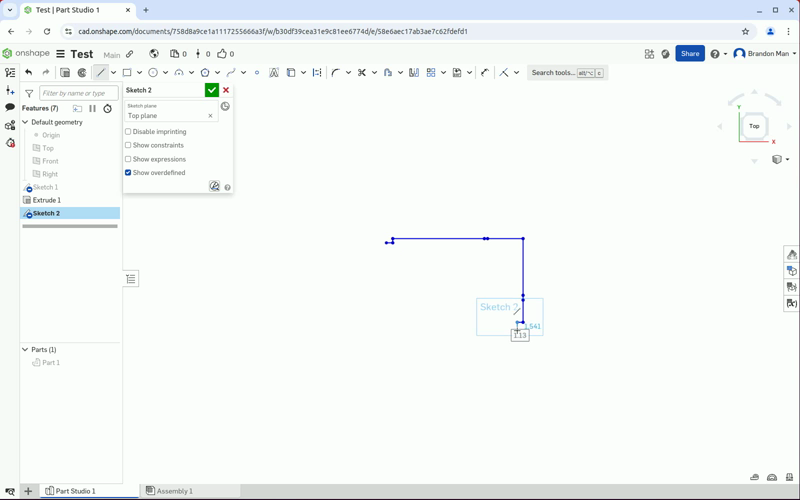
scroll(6)
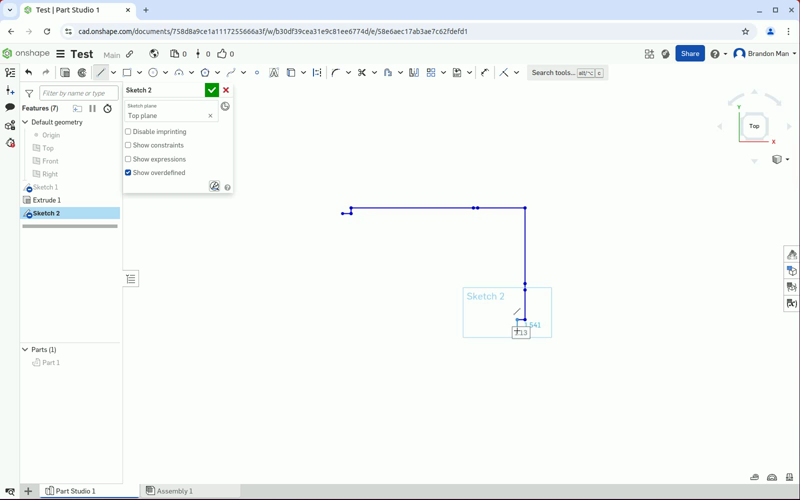
scroll(6)
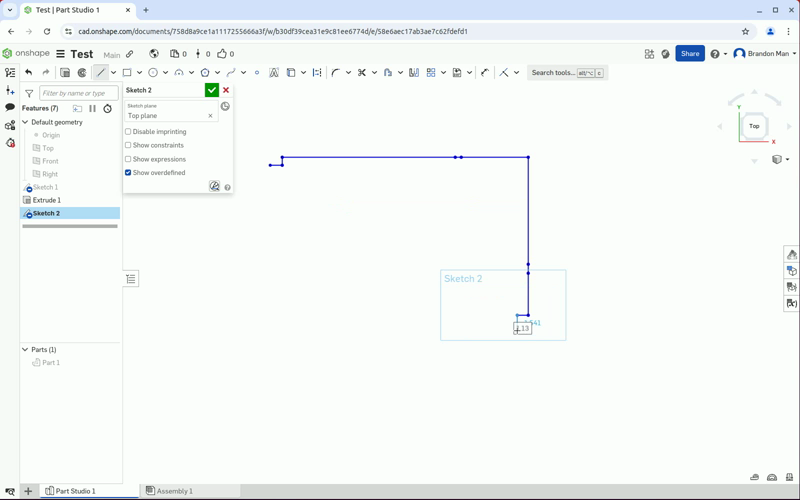
scroll(6)
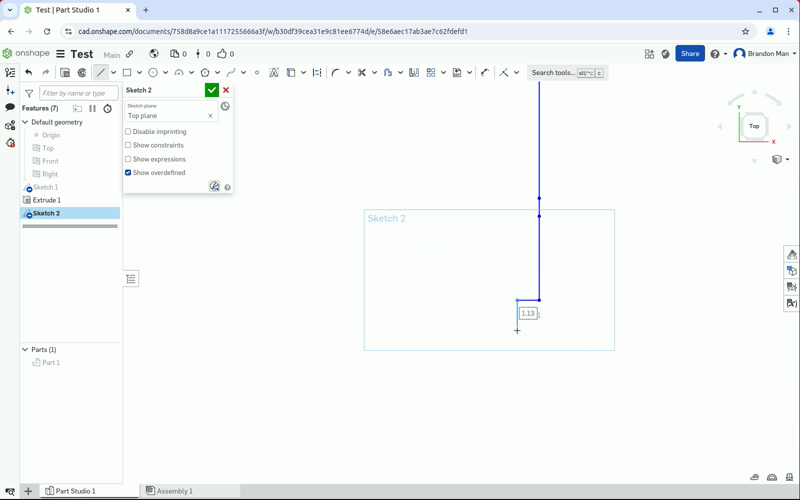
scroll(6)
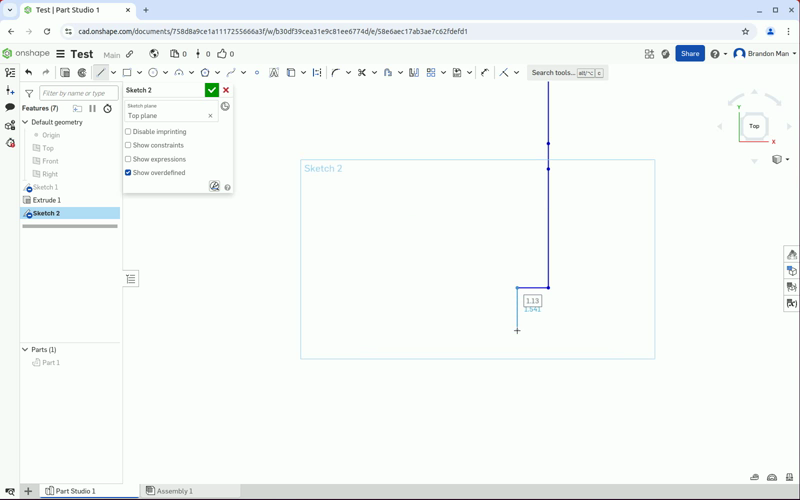
scroll(6)
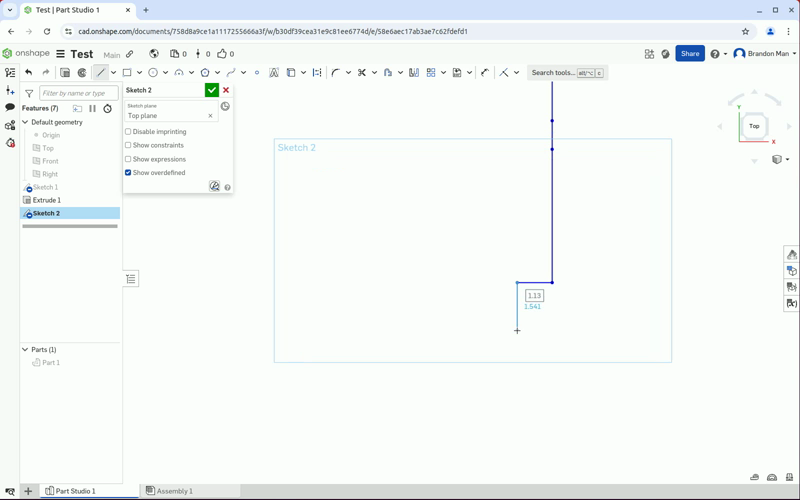
scroll(6)
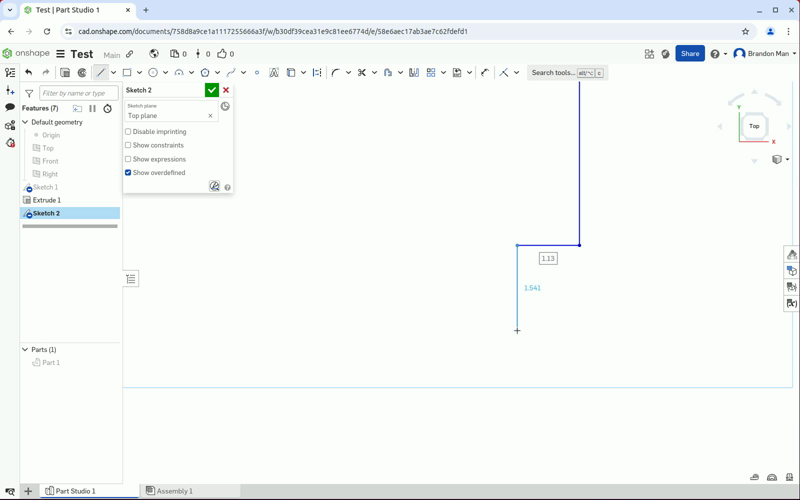
click(517, 330)
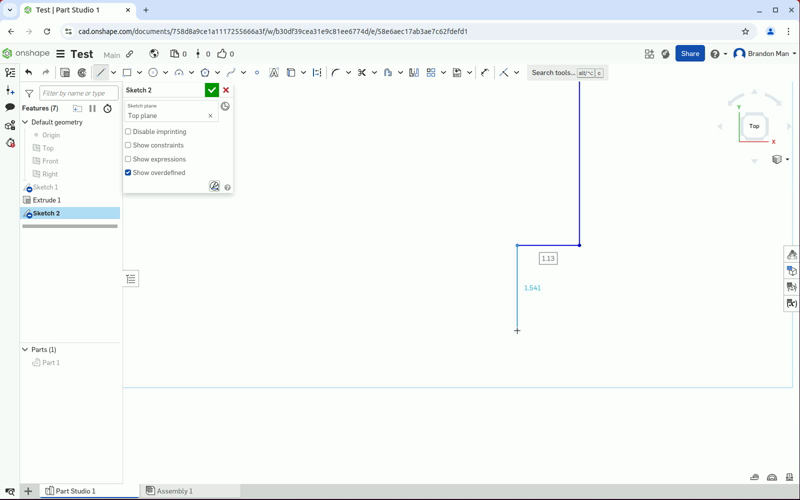
scroll(-6)
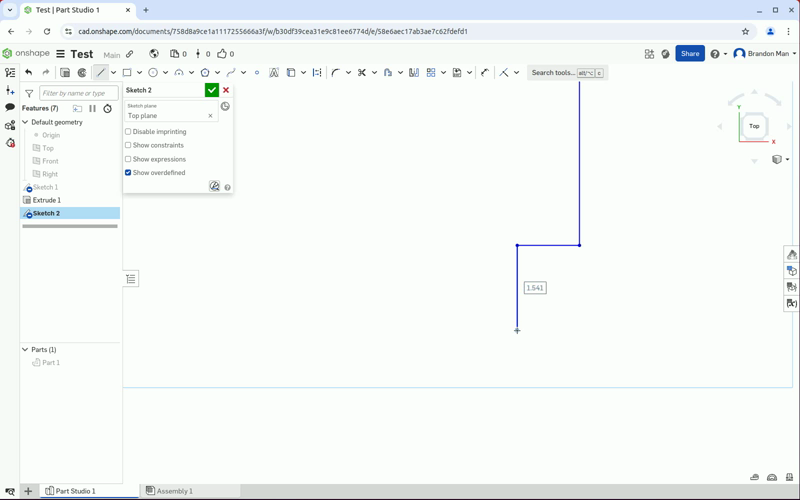
scroll(-6)
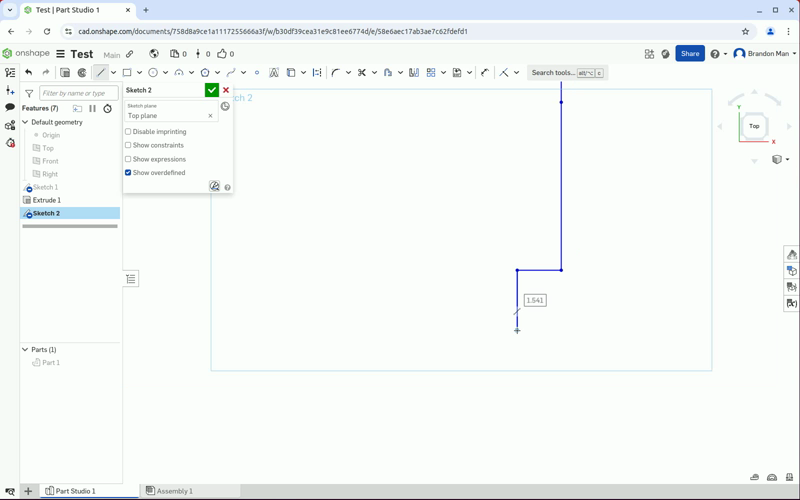
scroll(-6)
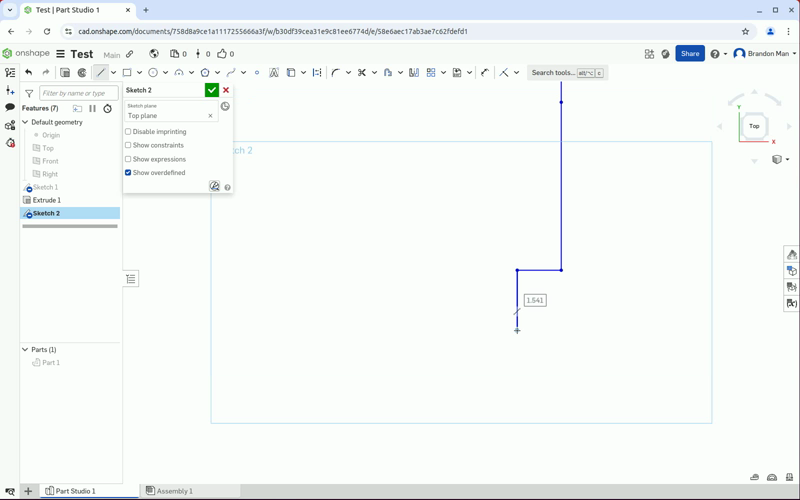
scroll(-6)
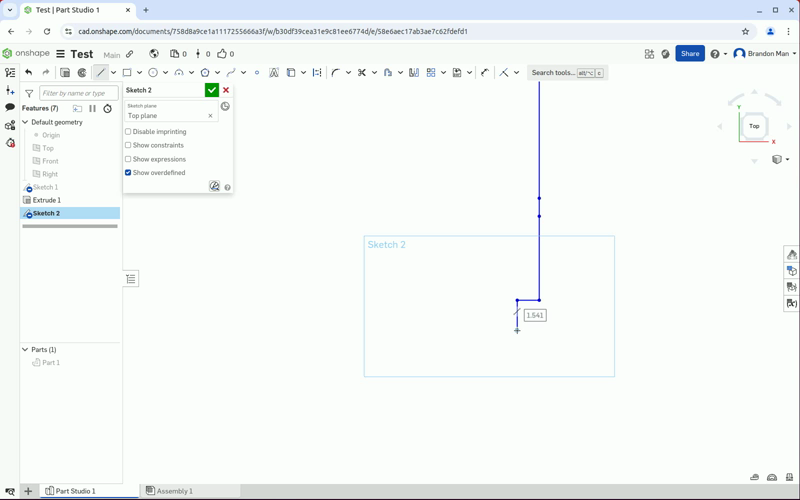
scroll(-6)
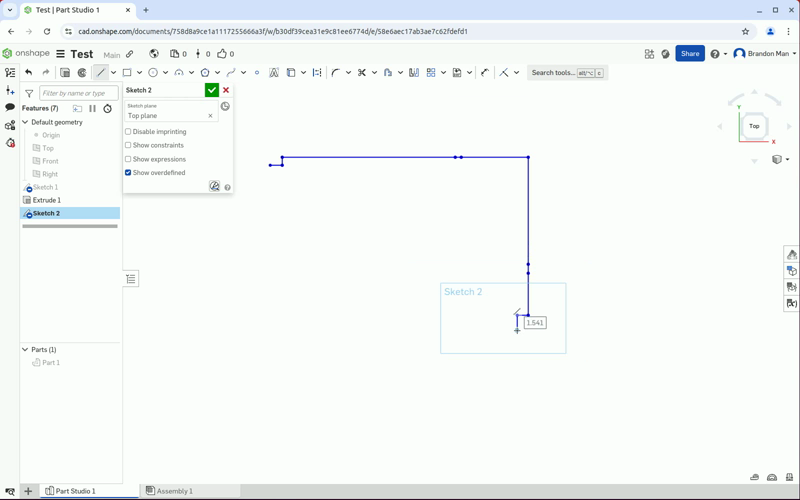
scroll(-6)
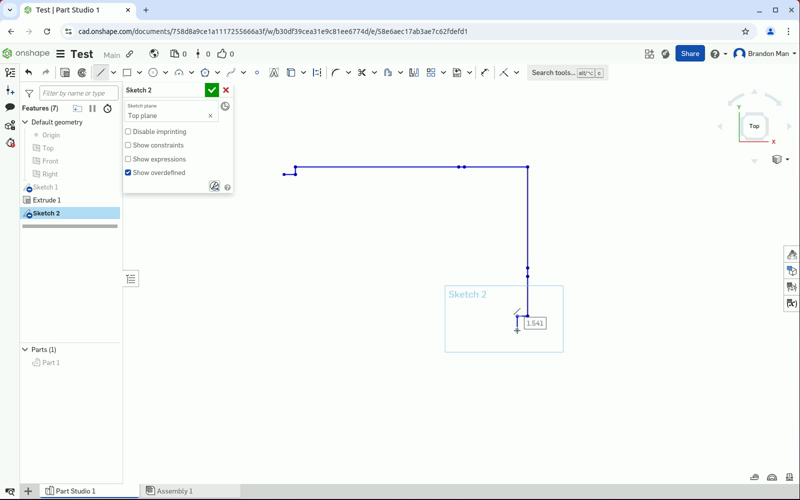
scroll(-6)
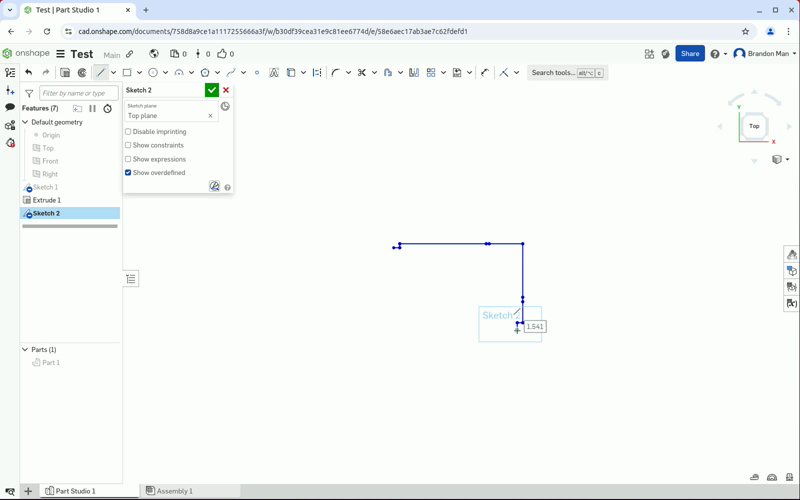
key_up(shift)
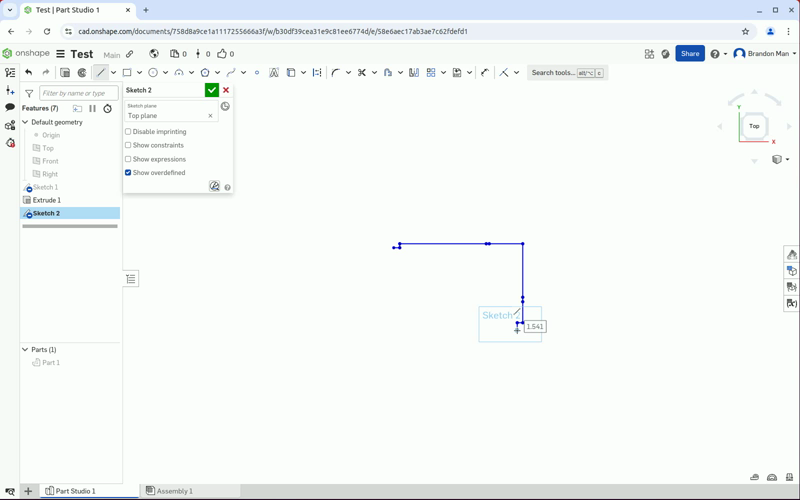
key_down(shift)
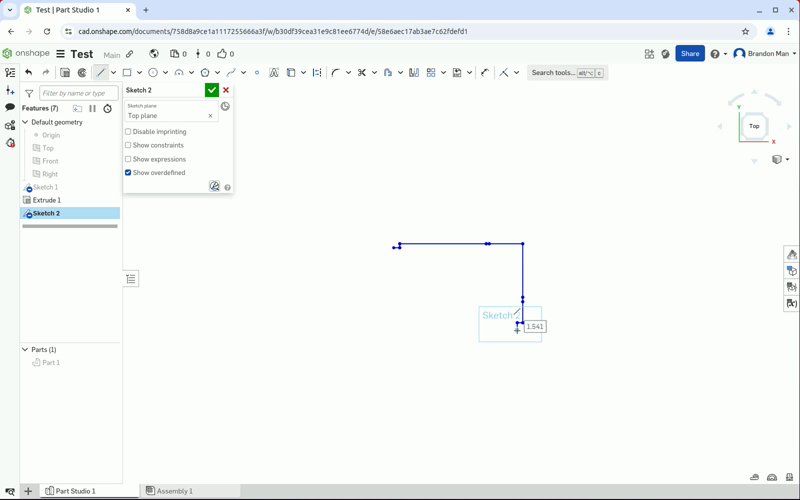
mouse_move(547, 330)
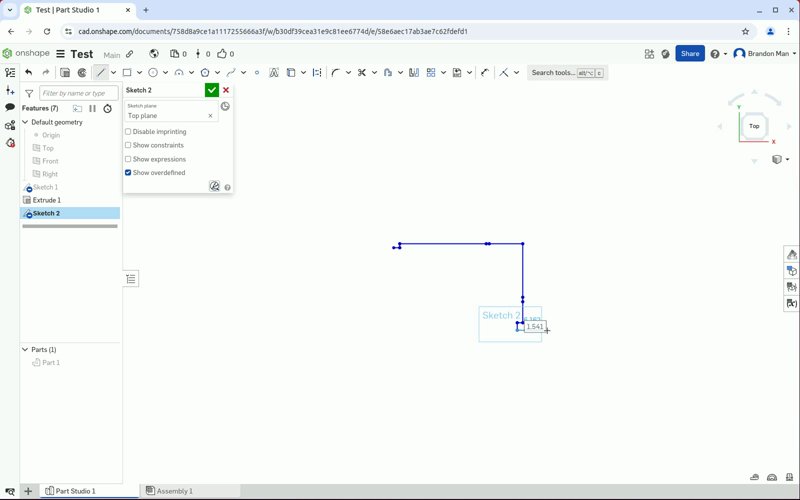
mouse_move(528, 330)
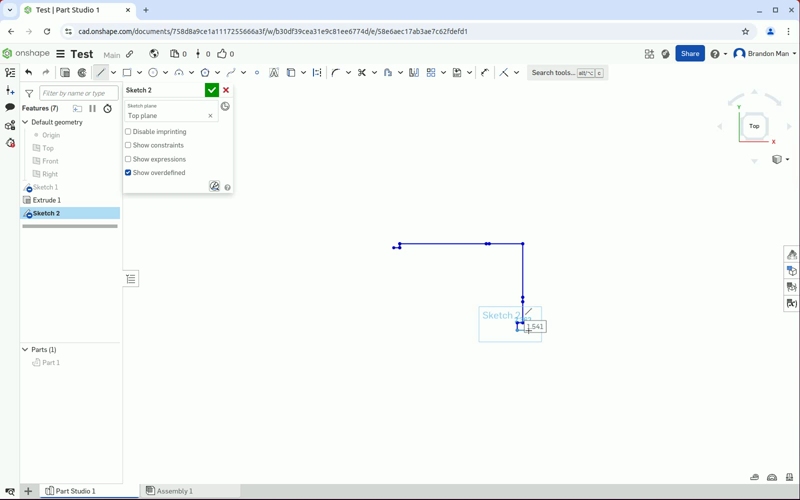
click(528, 330)
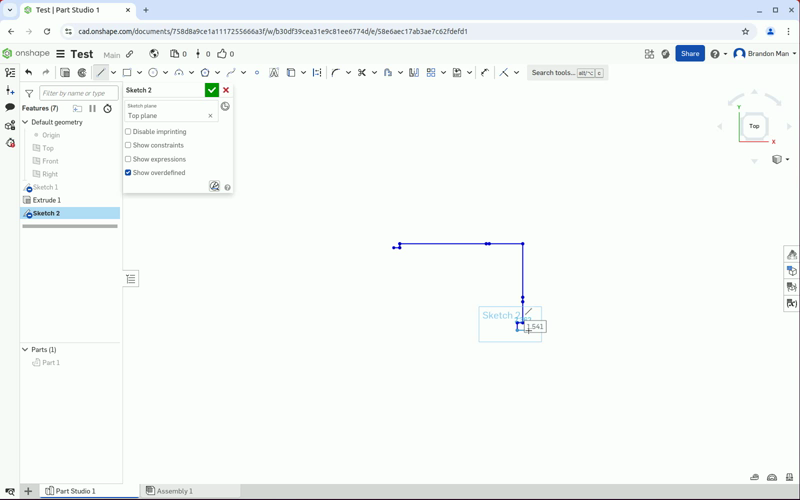
key_up(shift)
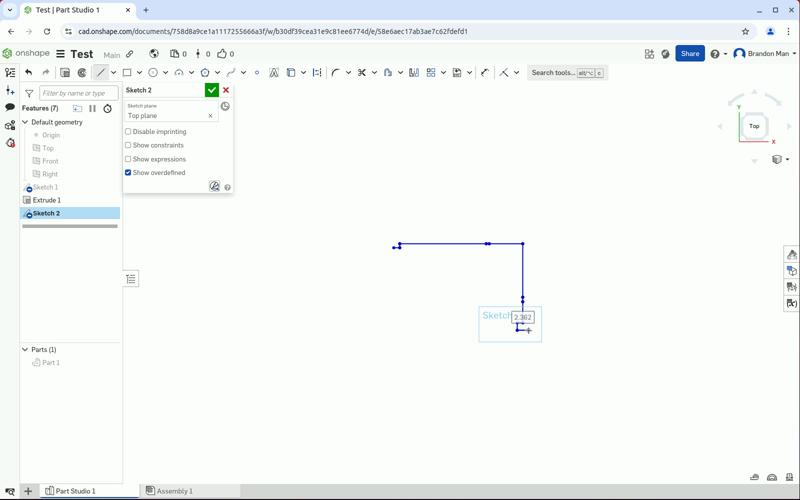
key_down(shift)
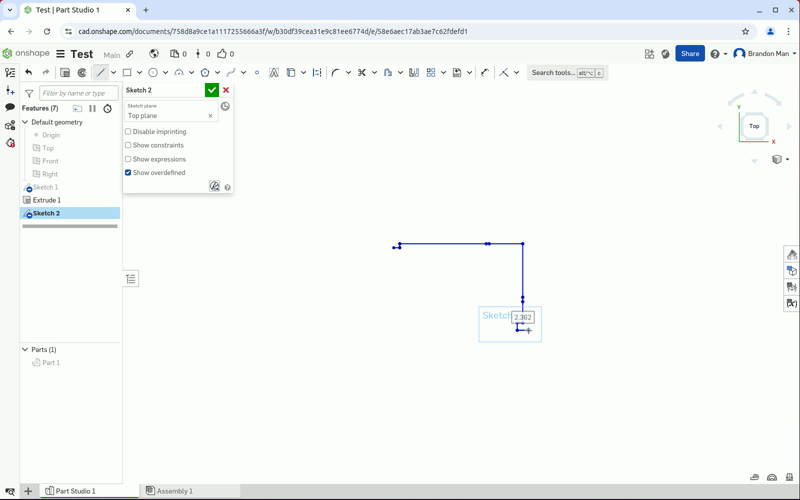
mouse_move(528, 236)
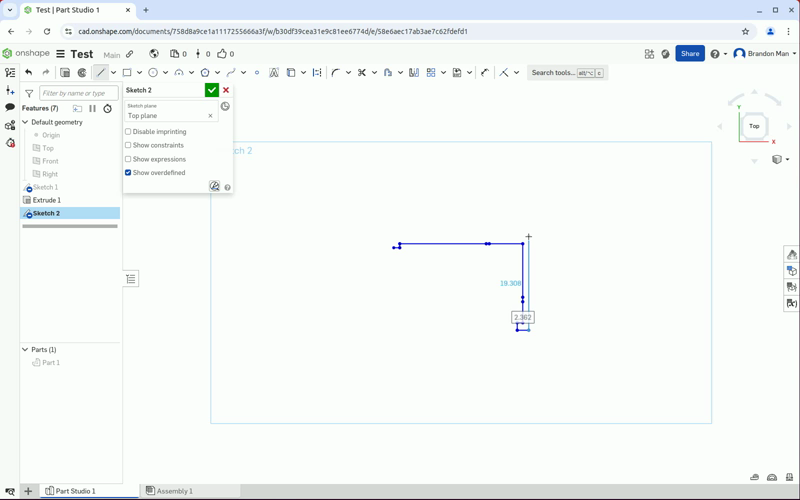
click(528, 236)
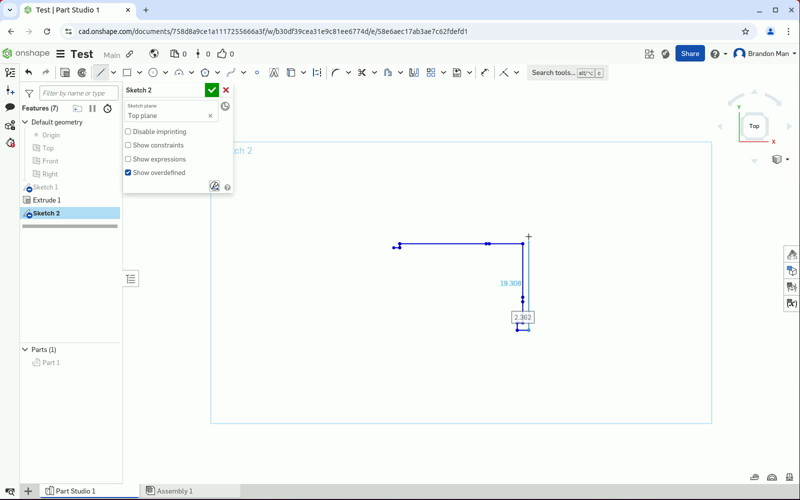
key_up(shift)
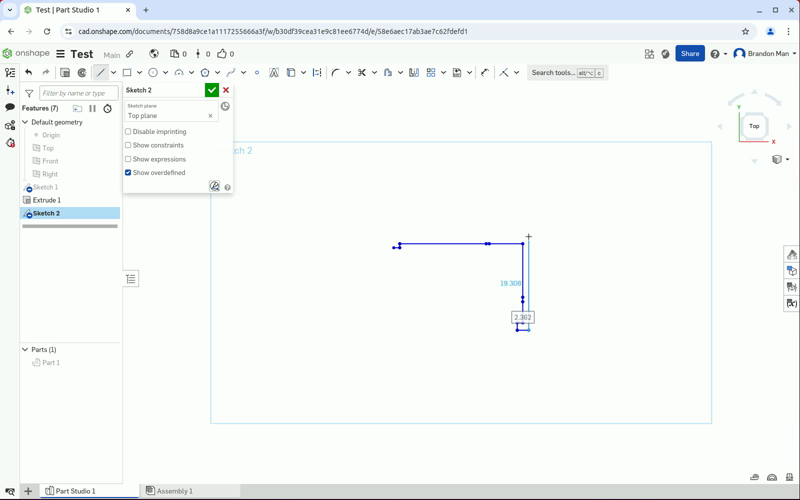
key_down(shift)
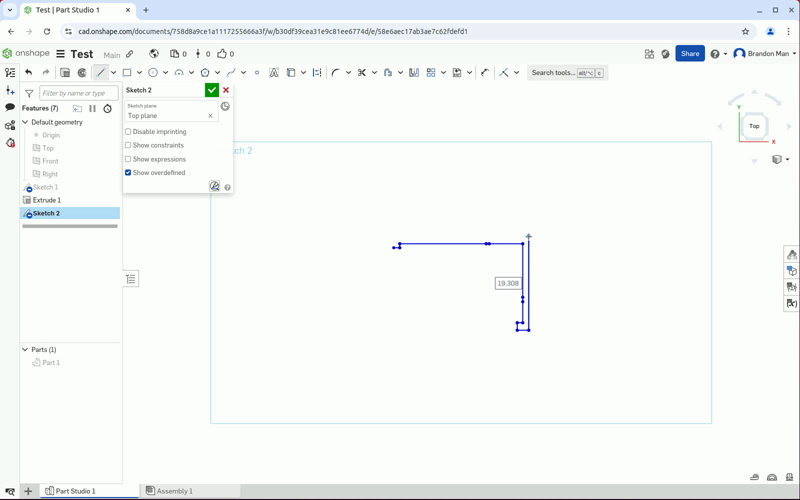
mouse_move(393, 236)
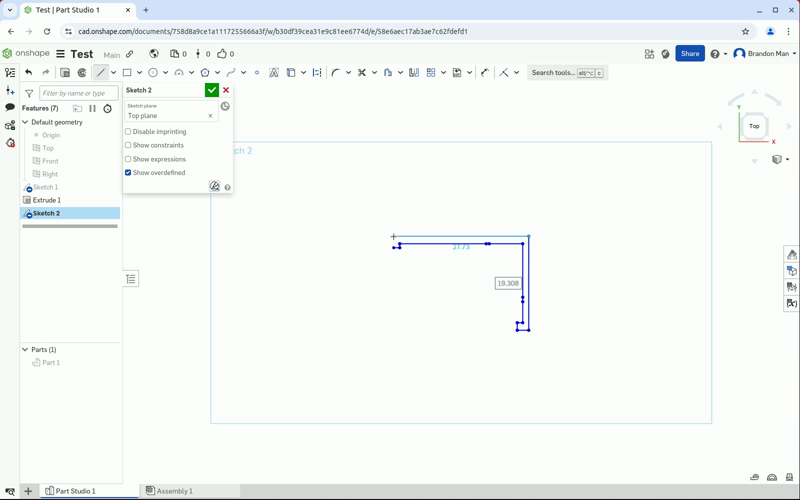
click(393, 236)
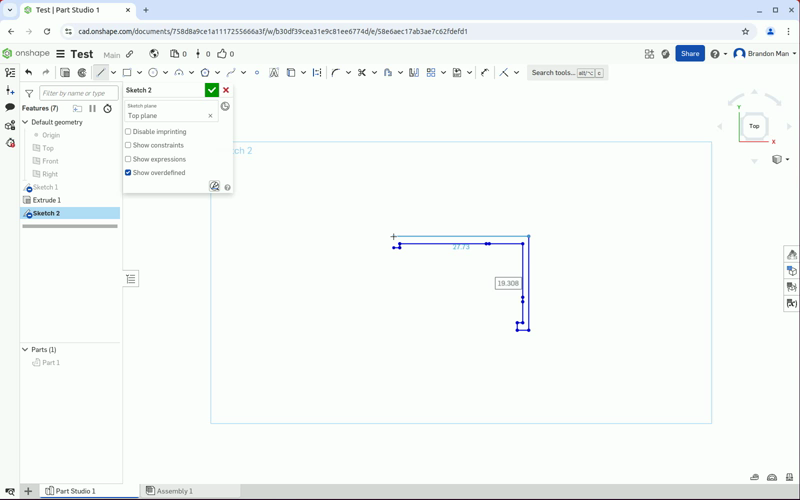
key_up(shift)
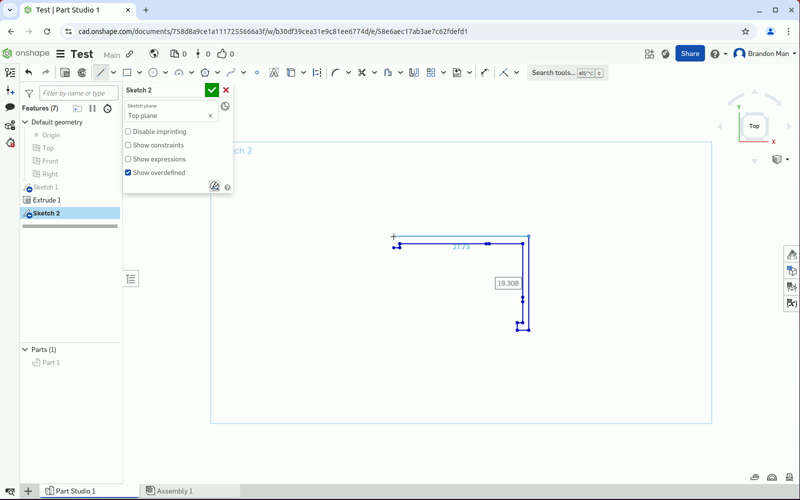
mouse_move(423, 236)
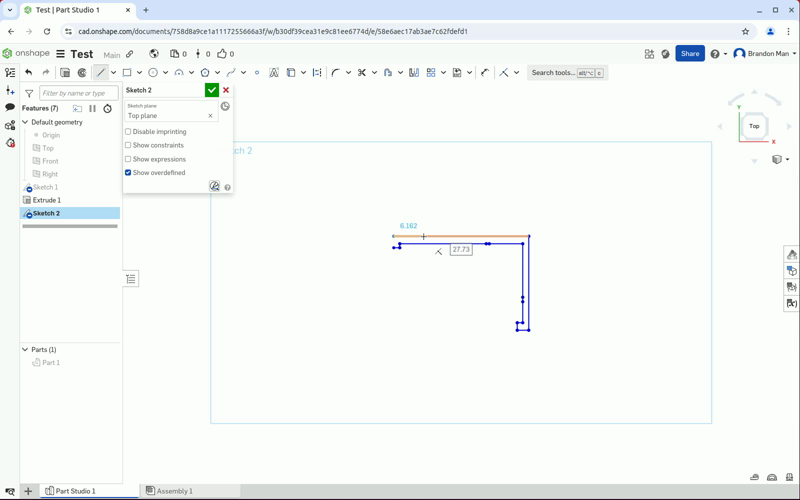
key_down(shift)
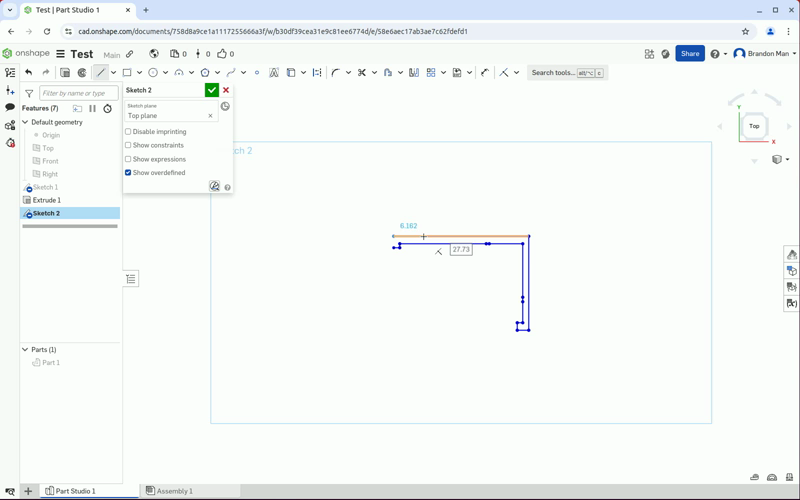
mouse_move(393, 247)
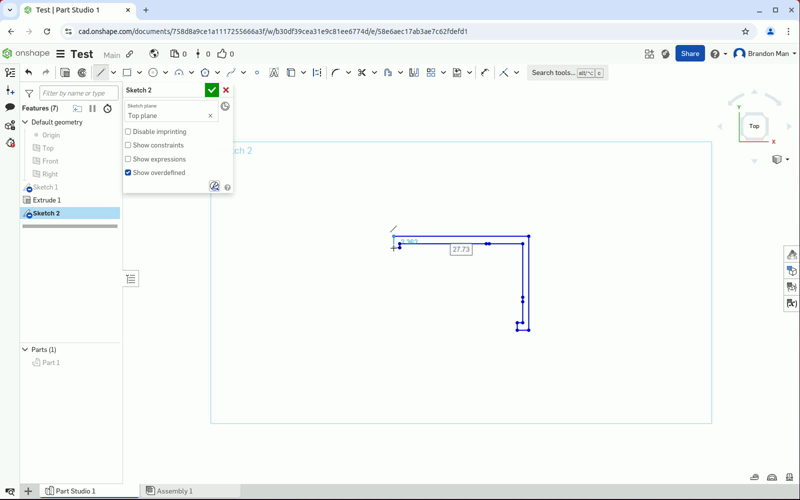
key_up(shift)
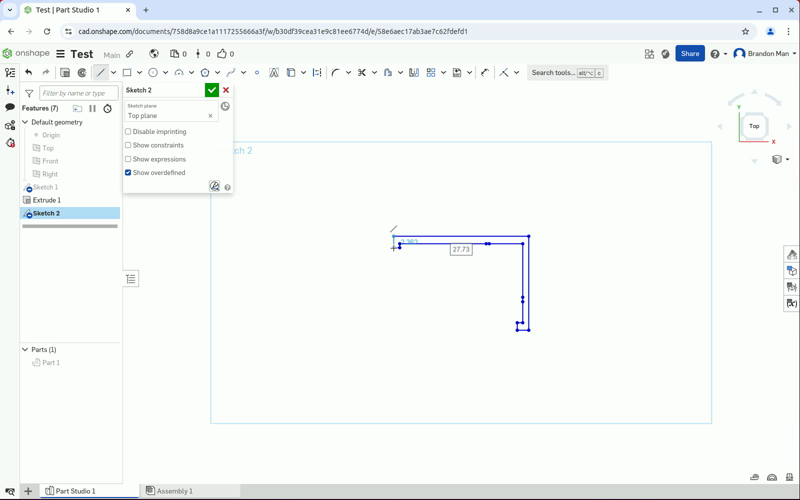
click(393, 247)
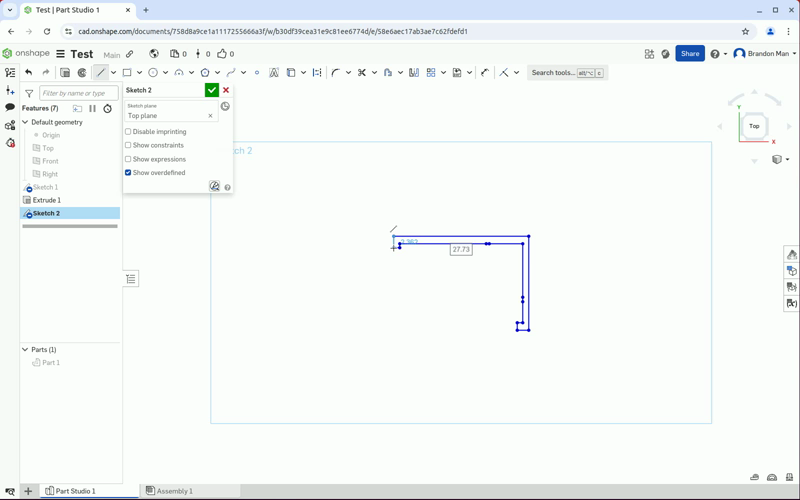
key(esc)
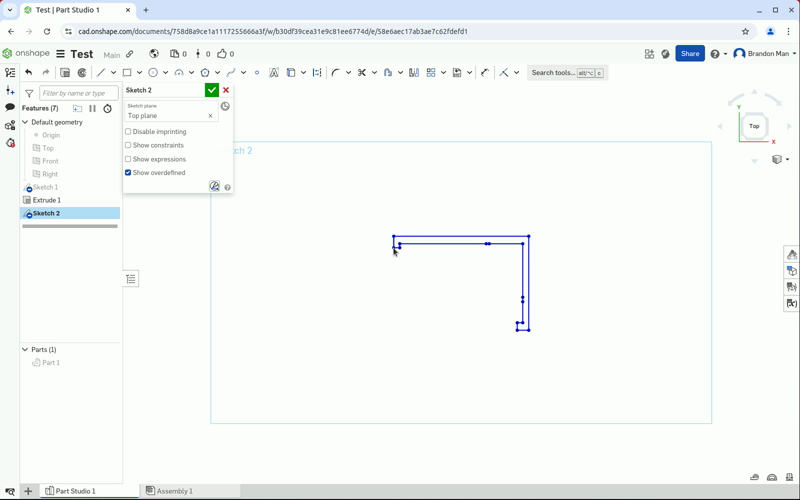
mouse_move(456, 242)
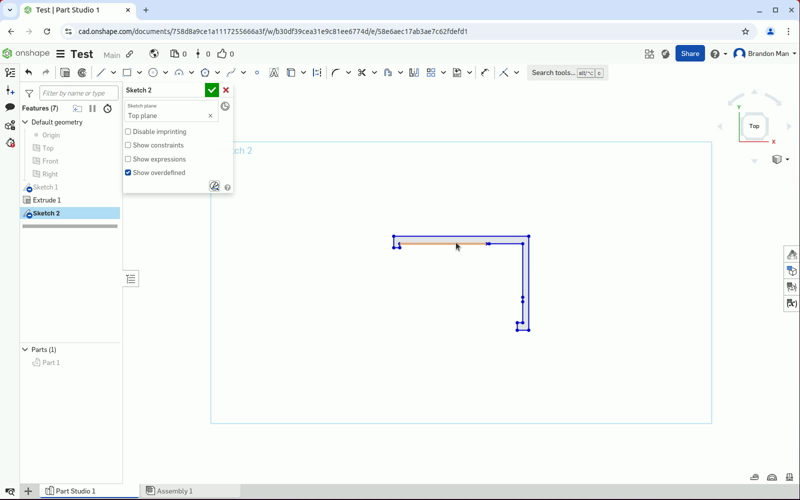
scroll(6)
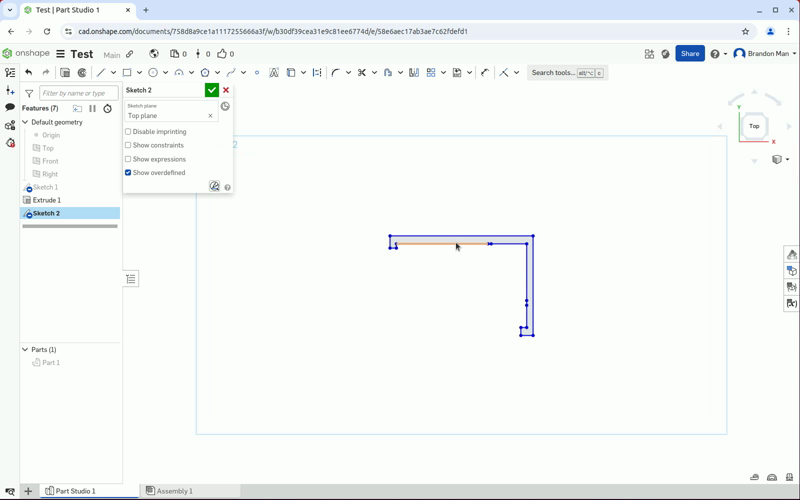
scroll(6)
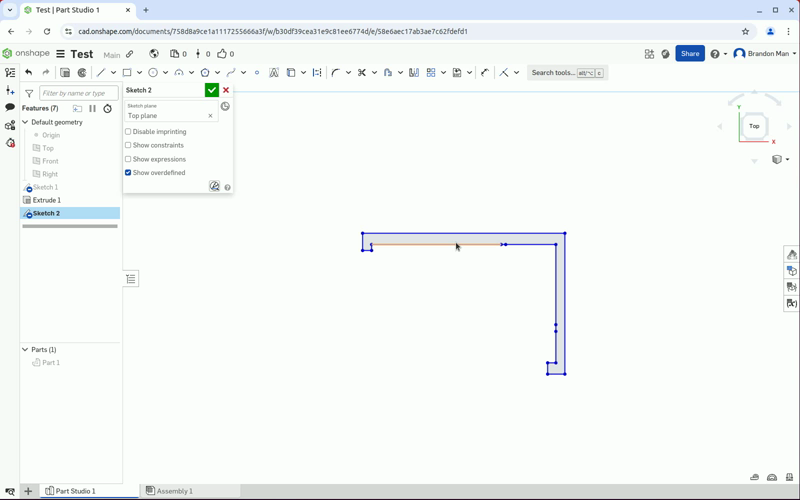
scroll(6)
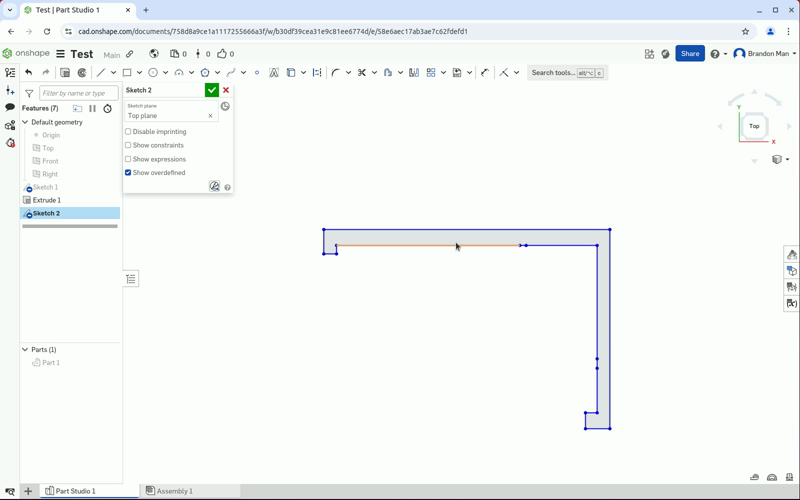
scroll(6)
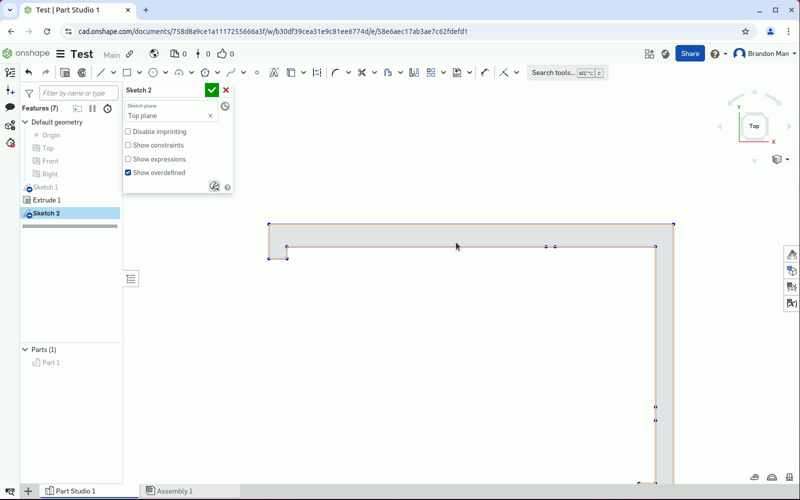
scroll(6)
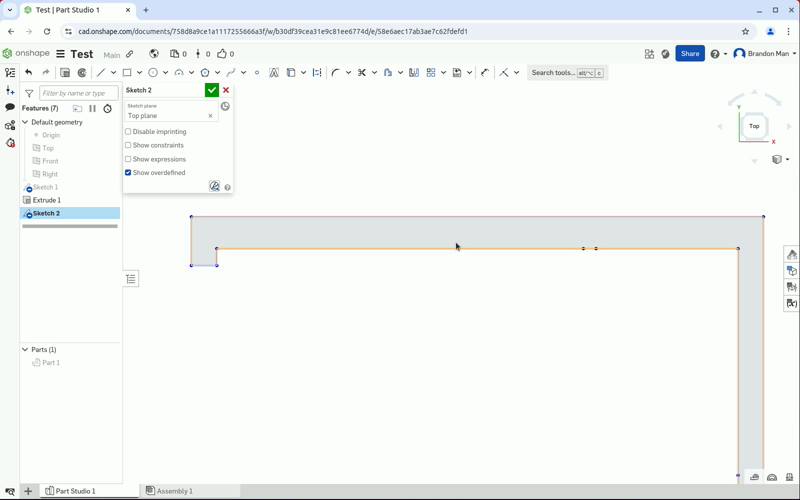
scroll(6)
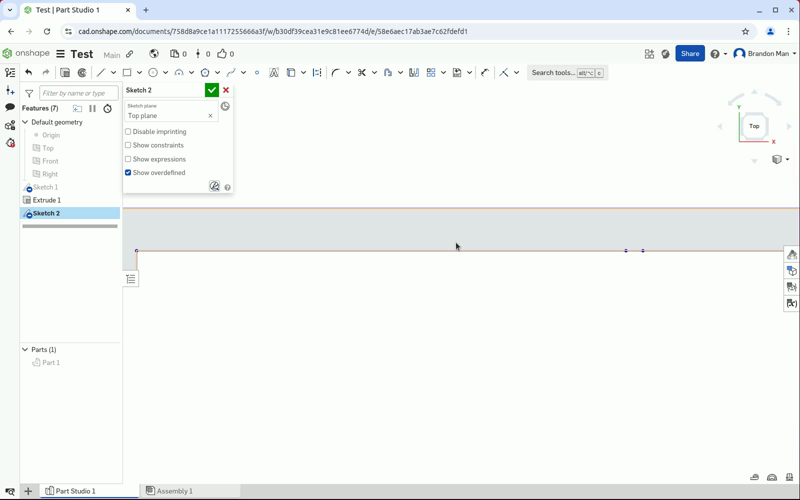
scroll(6)
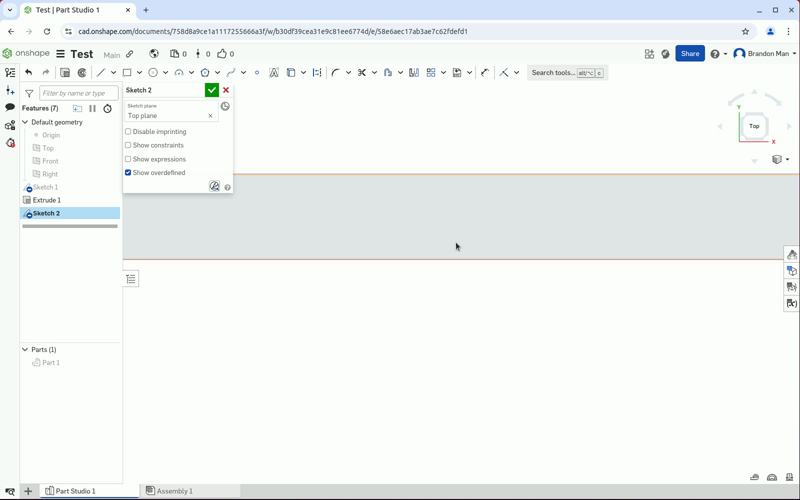
click(456, 242)
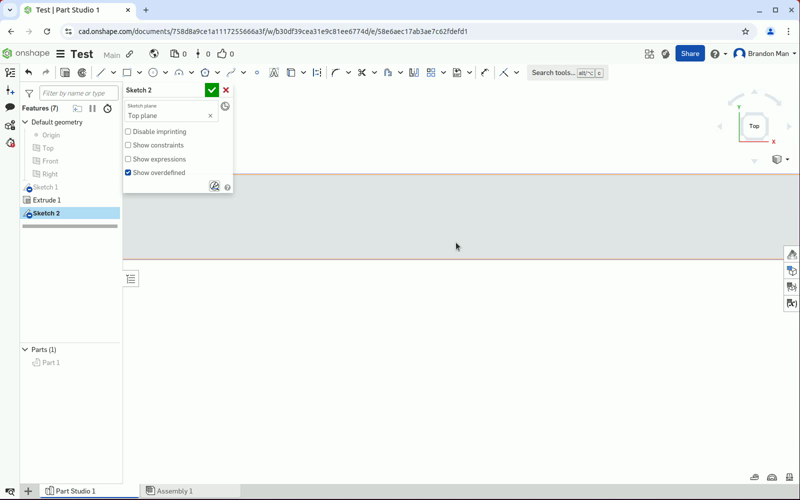
scroll(-6)
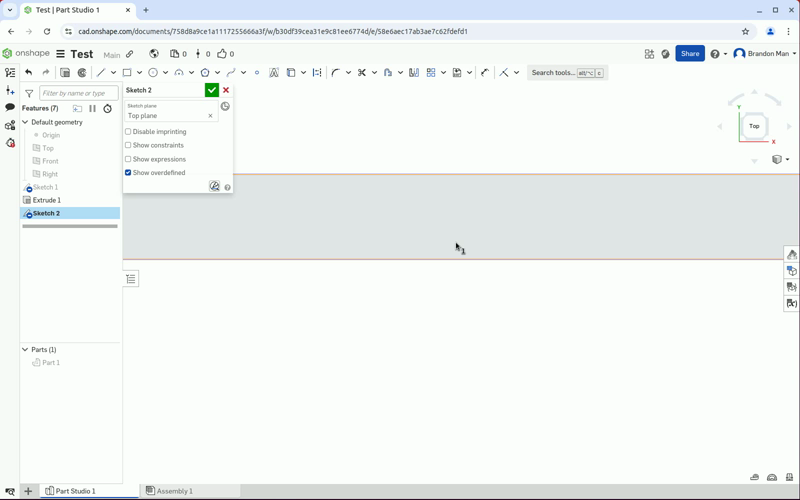
scroll(-6)
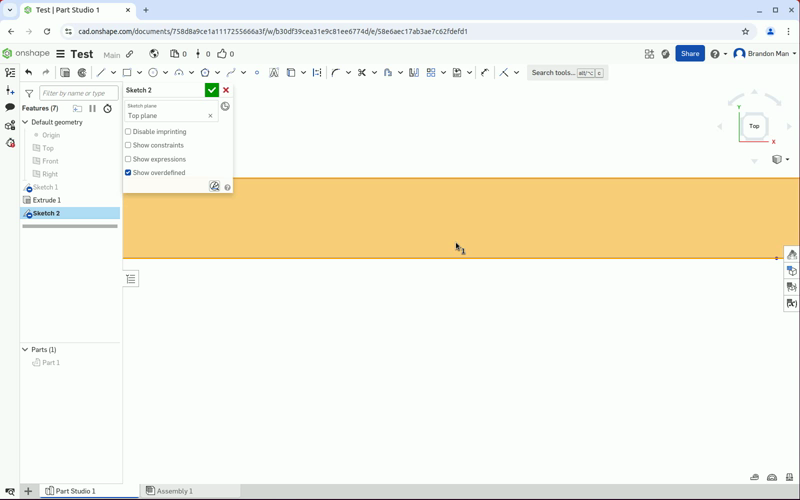
scroll(-6)
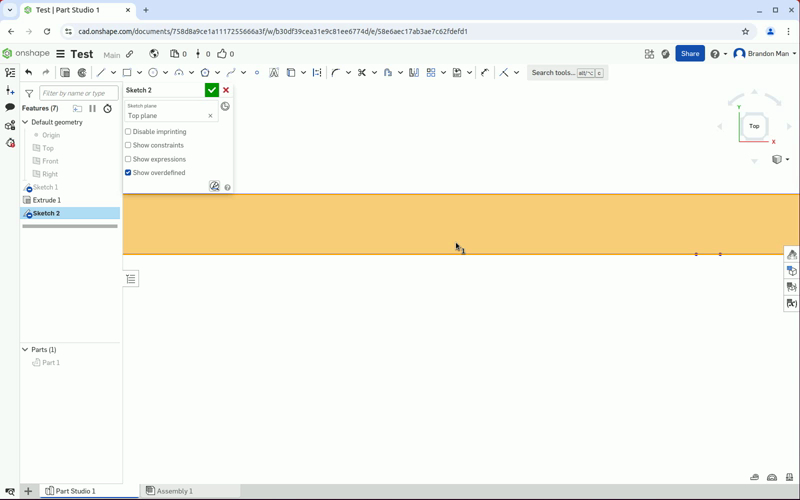
scroll(-6)
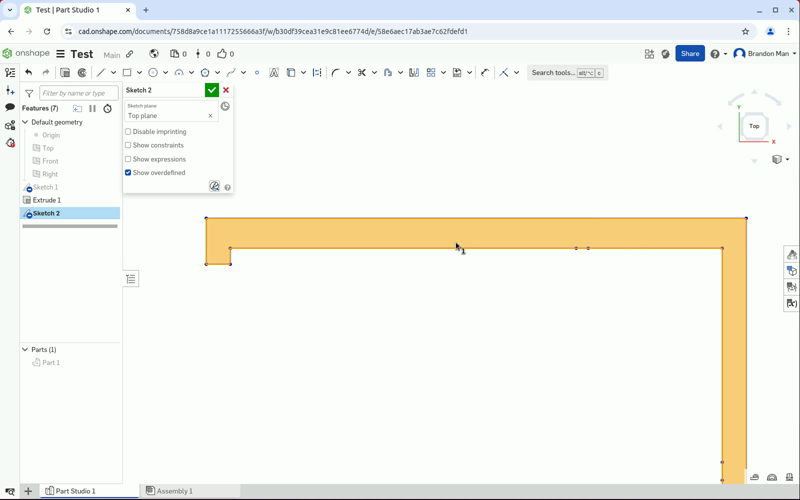
scroll(-6)
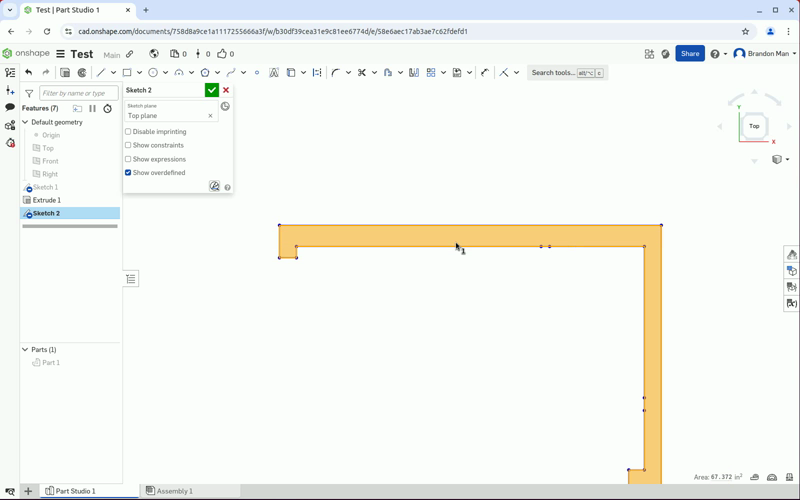
scroll(-6)
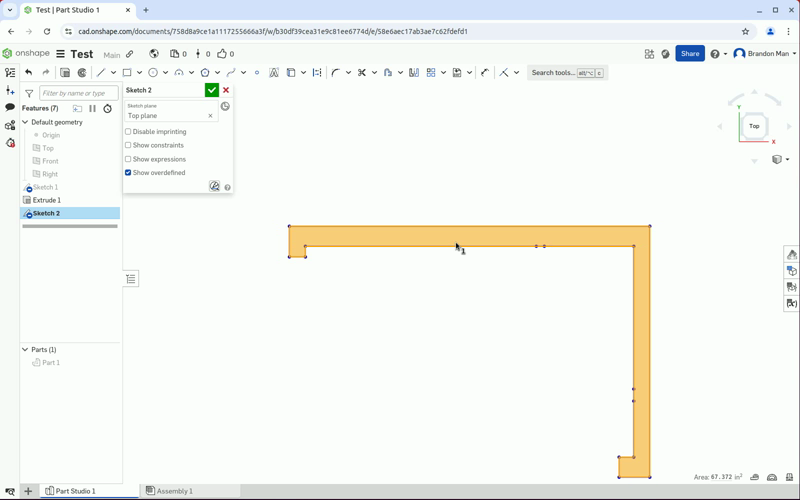
scroll(-6)
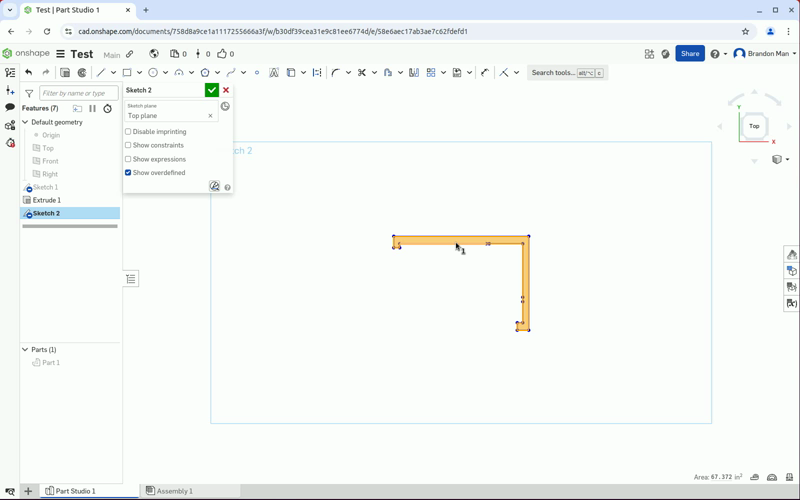
mouse_move(73, 352)
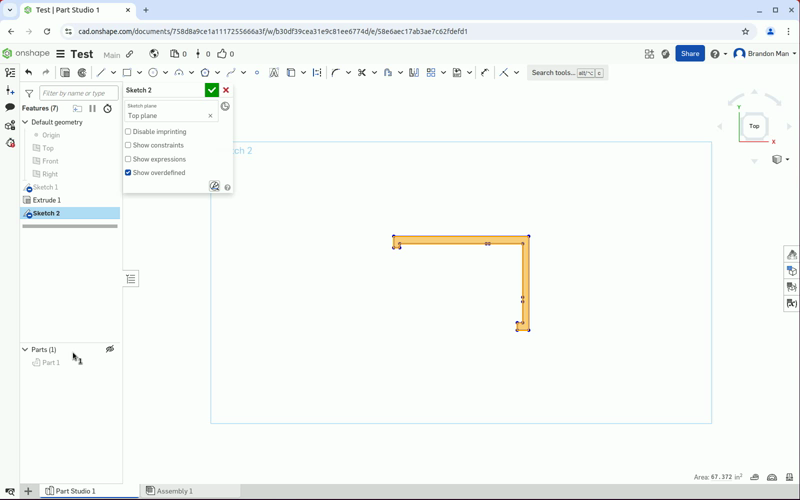
key(shift+y)
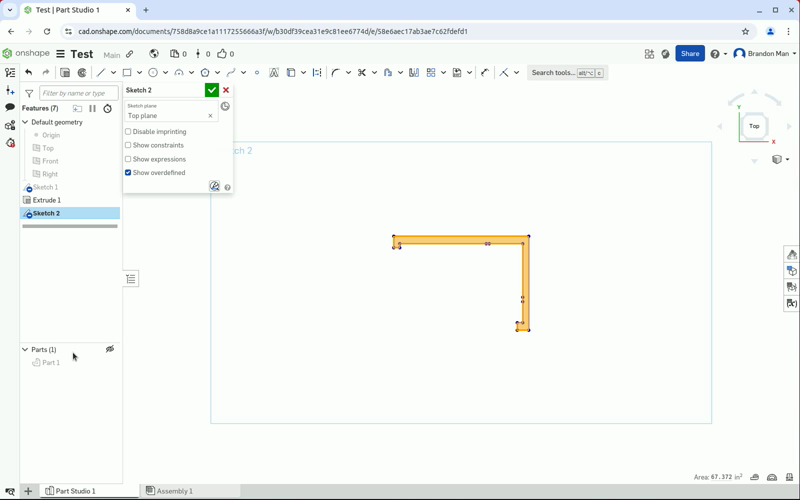
key(shift+e)
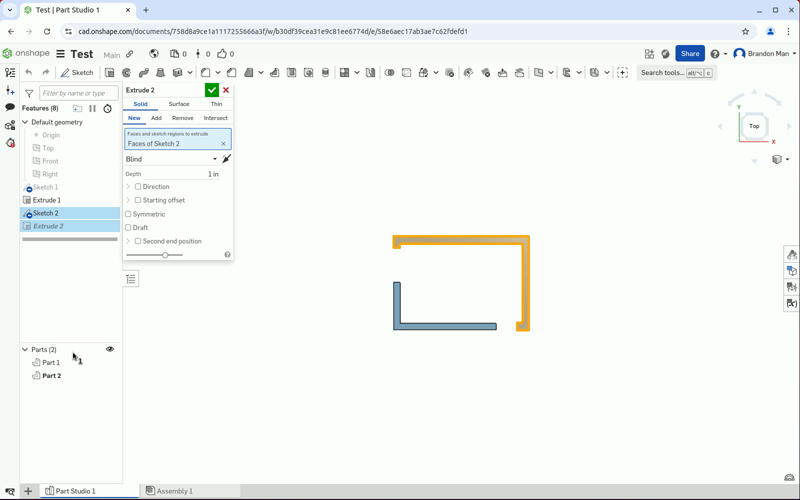
mouse_move(143, 106)
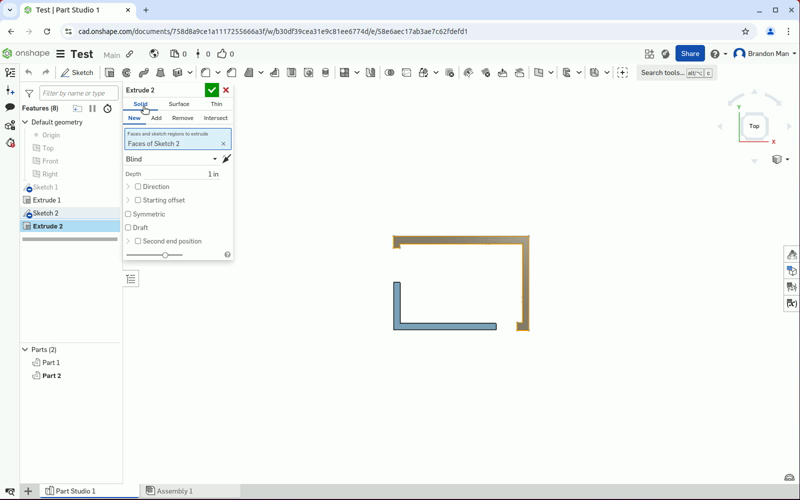
click(143, 106)
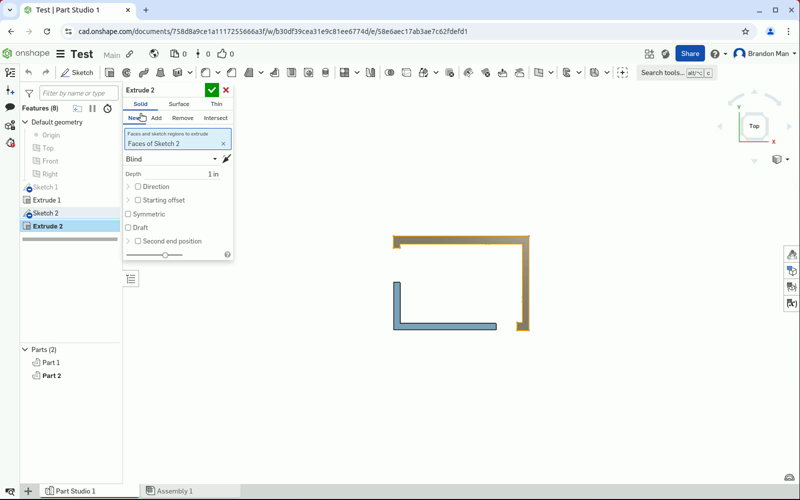
mouse_move(137, 120)
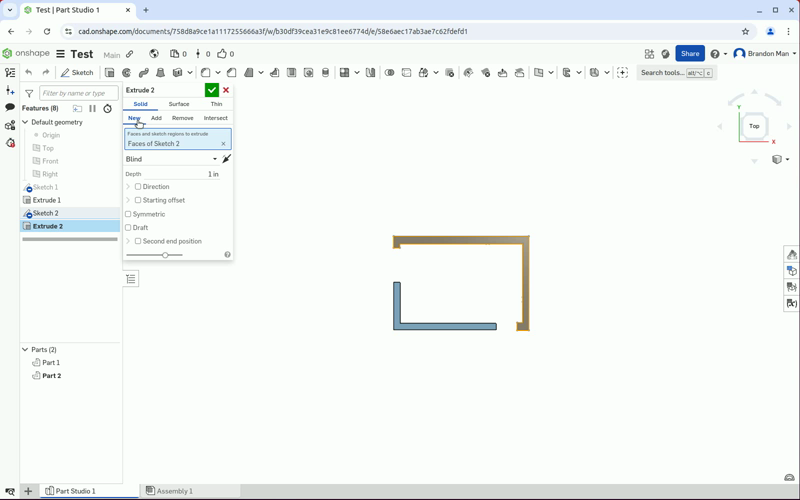
click(137, 120)
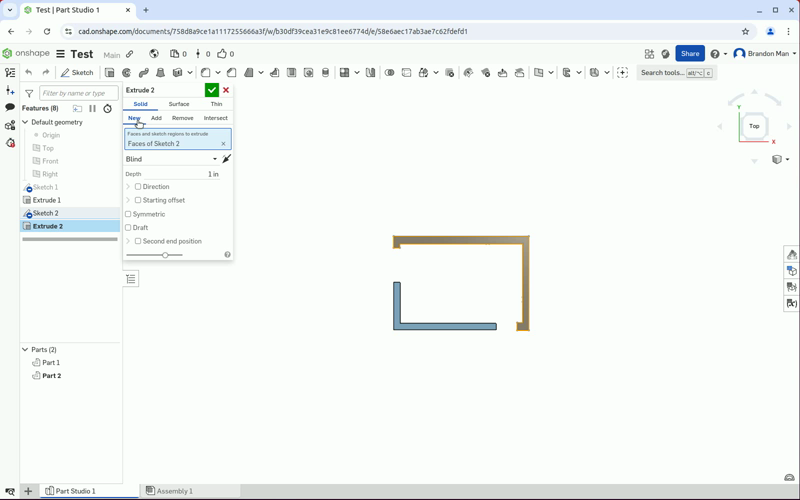
key(tab, 4)
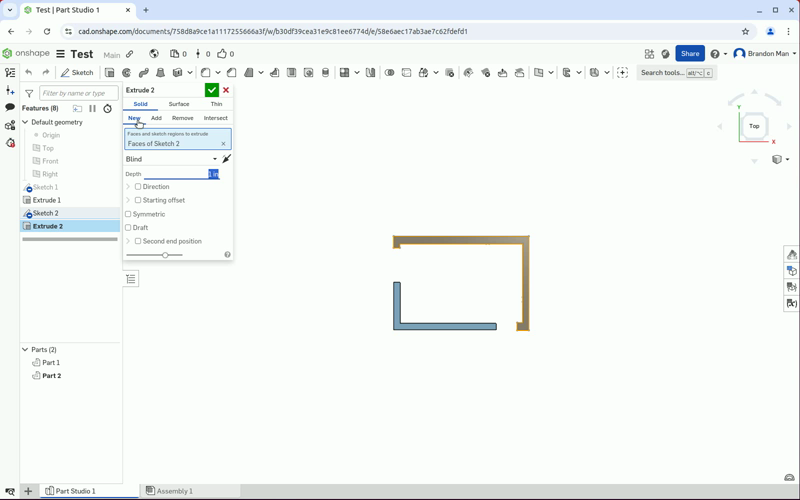
text(23.108)
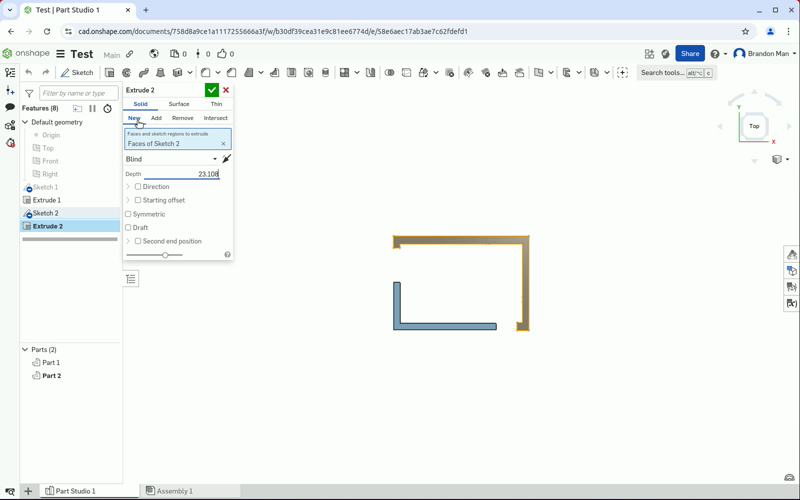
key(enter)
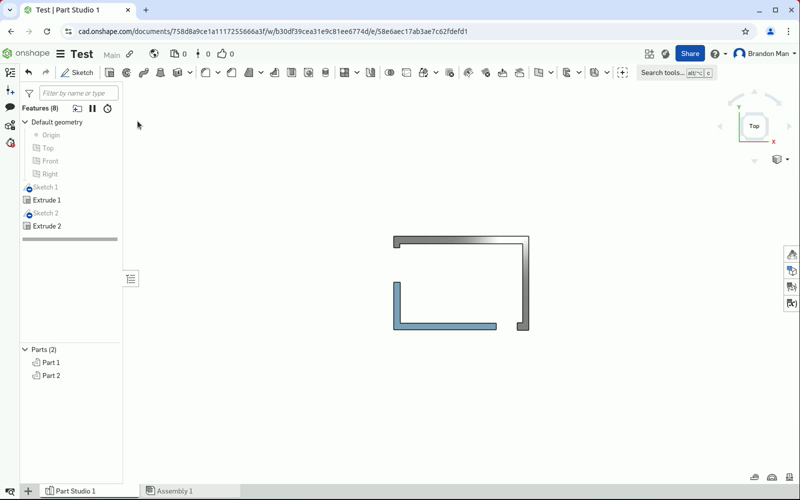
key(shift+h)
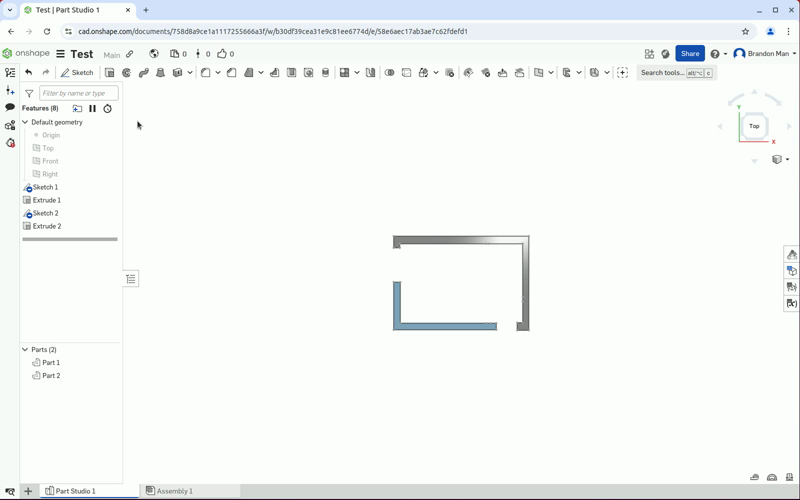
key(shift+h)
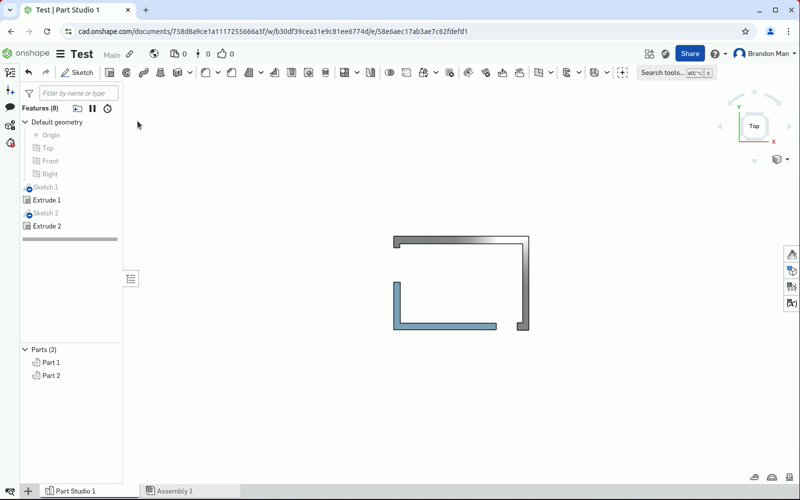
mouse_move(73, 189)
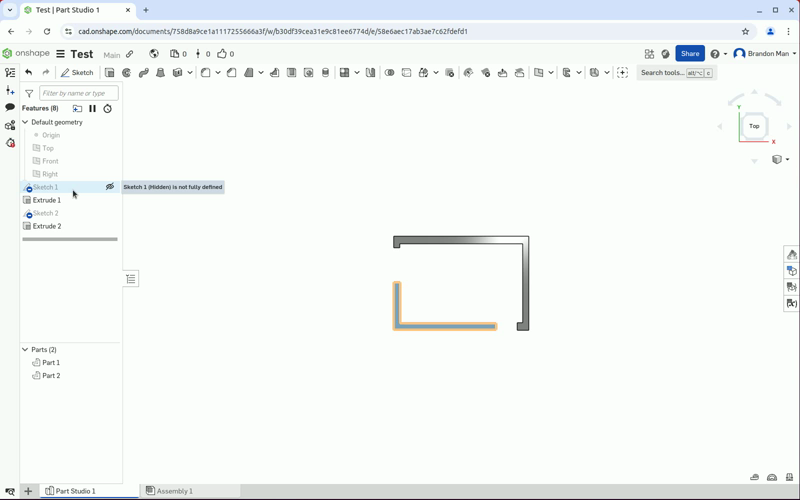
click(73, 189)
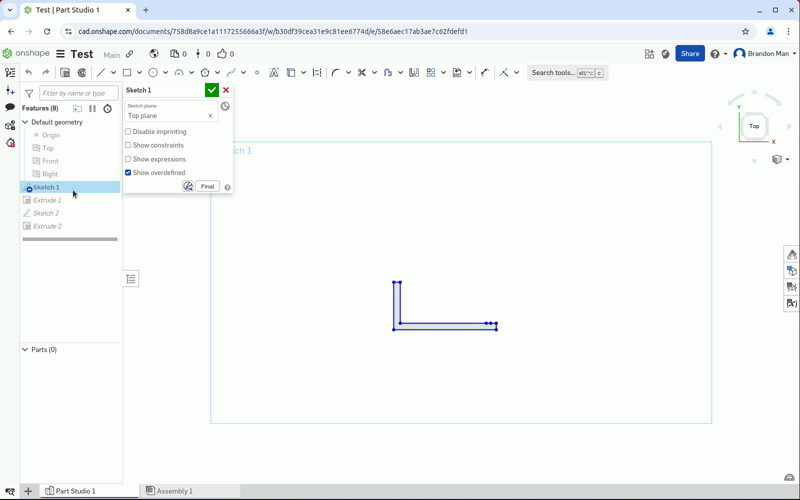
mouse_move(229, 92)
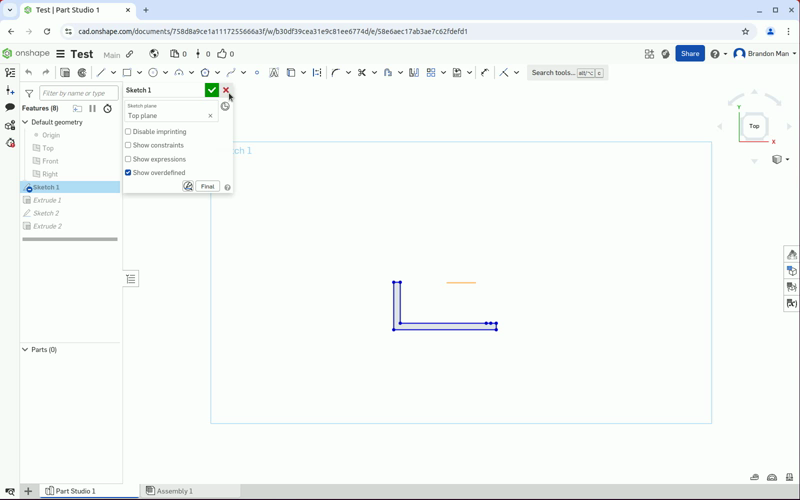
click(229, 92)
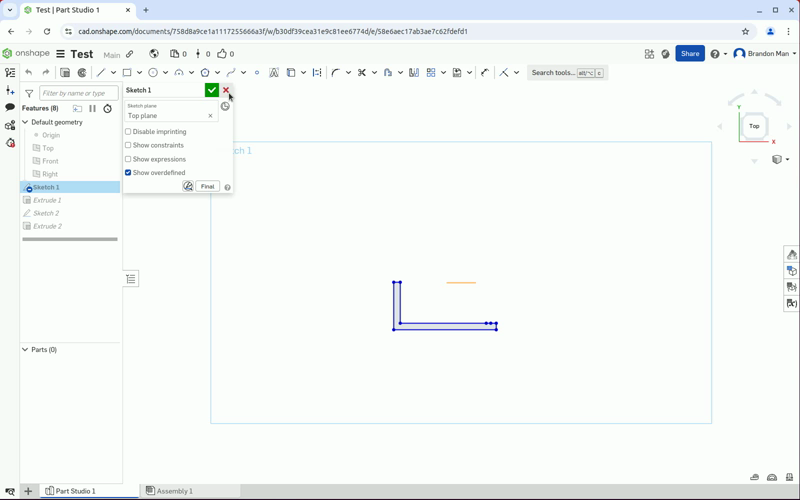
key(shift+s)
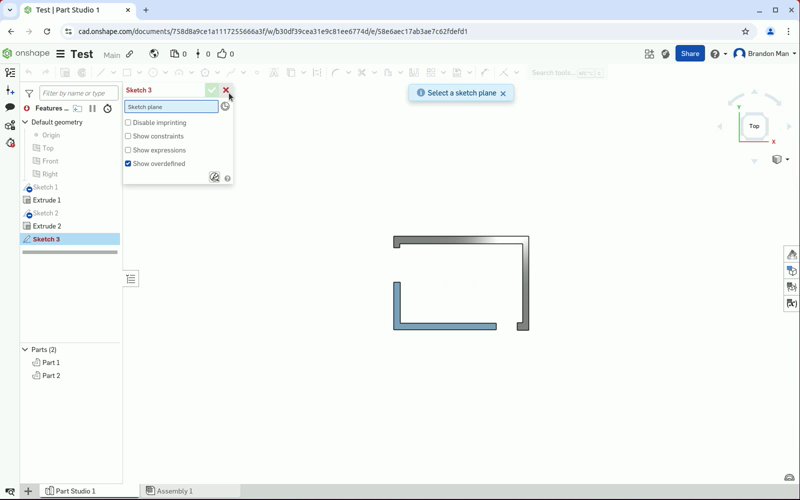
mouse_move(73, 150)
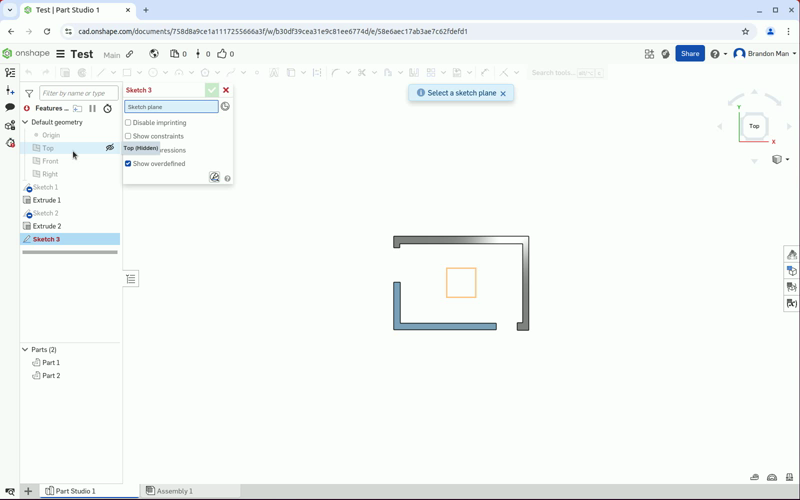
click(73, 150)
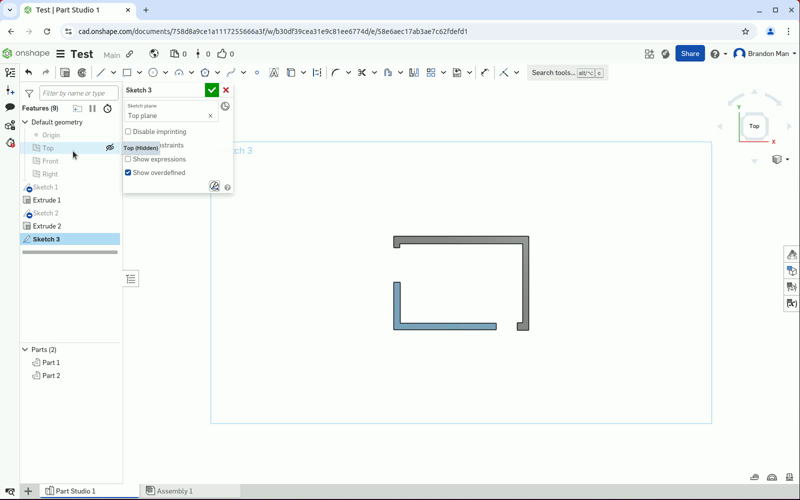
mouse_move(73, 352)
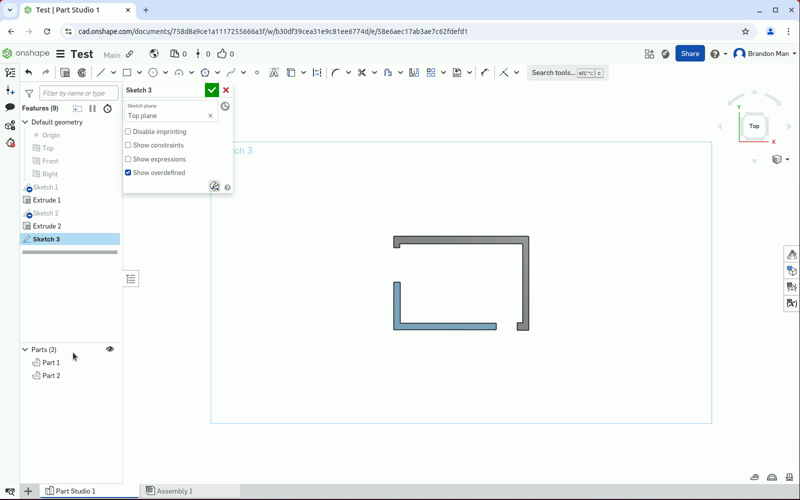
key(y)
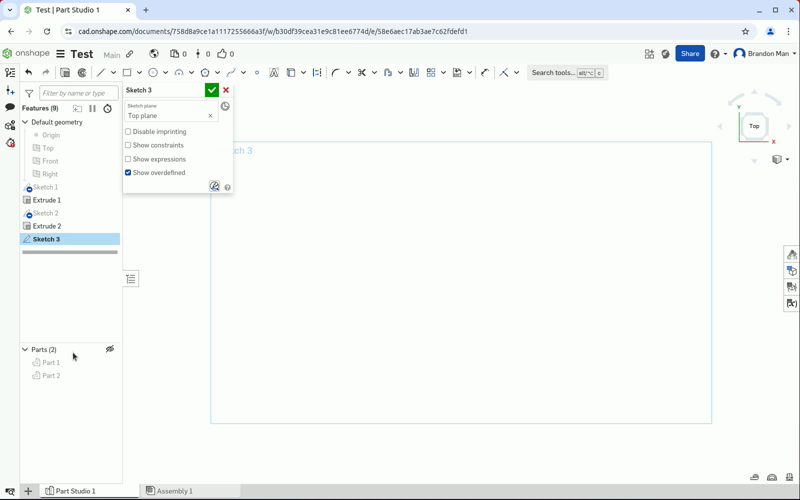
key(l)
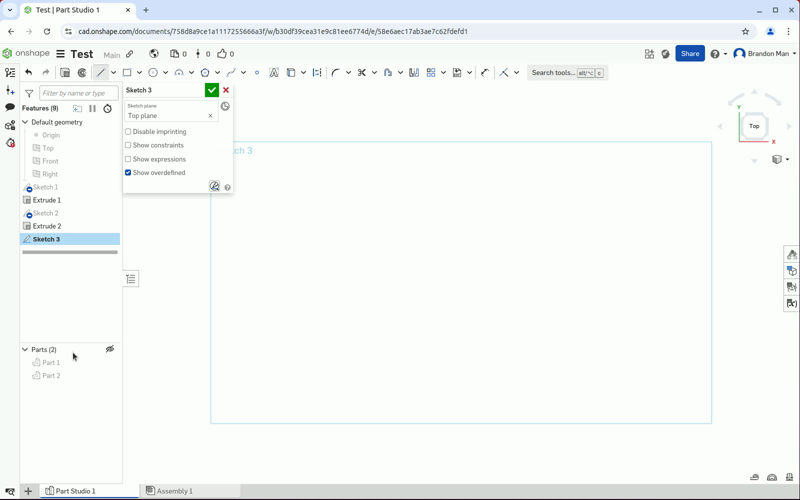
key_down(shift)
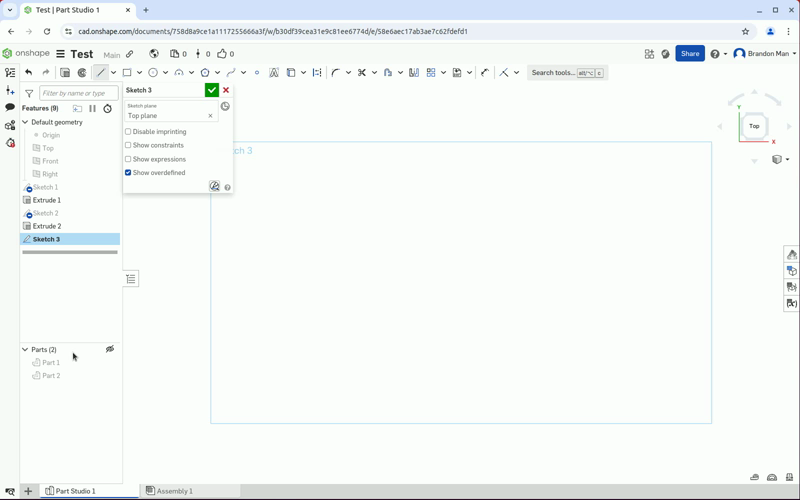
mouse_move(485, 322)
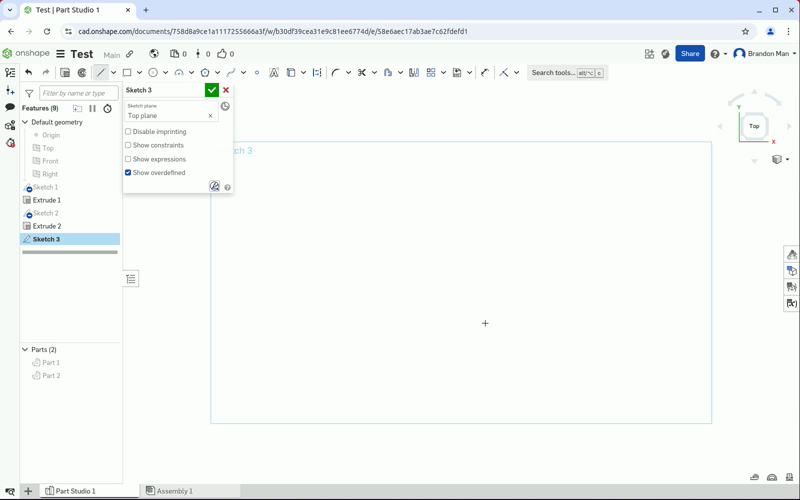
click(485, 322)
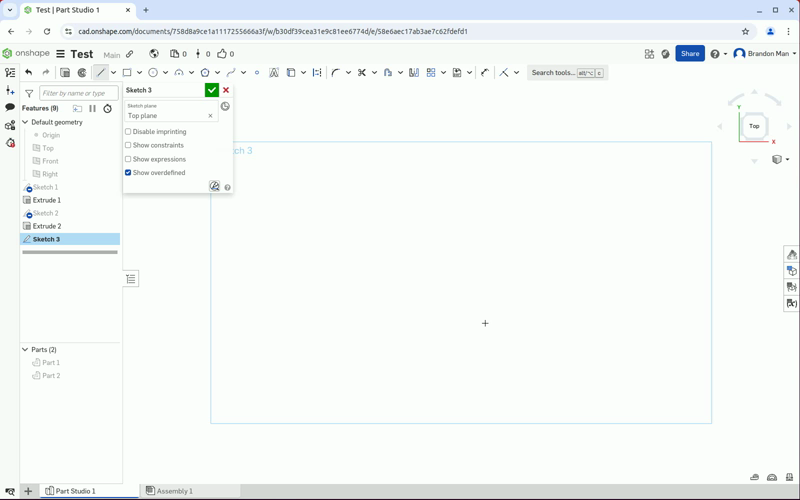
key_up(shift)
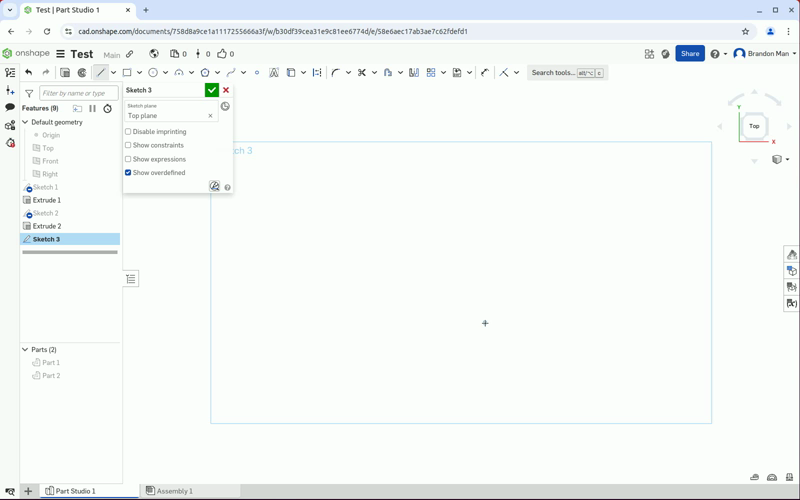
key_down(shift)
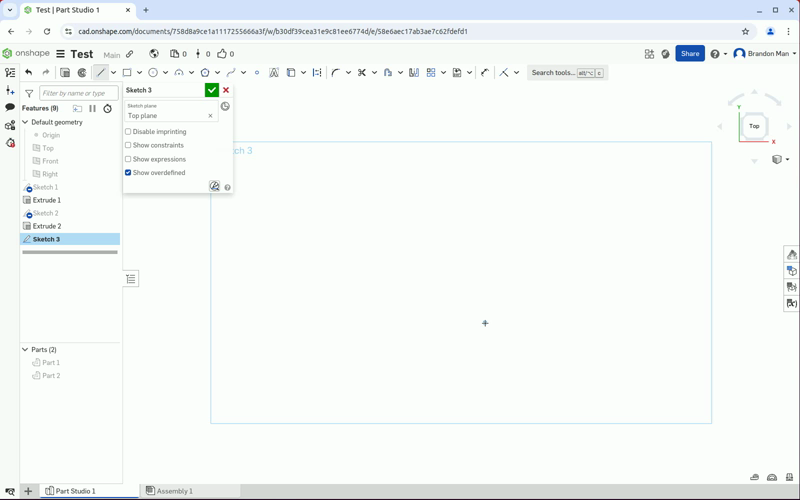
mouse_move(515, 322)
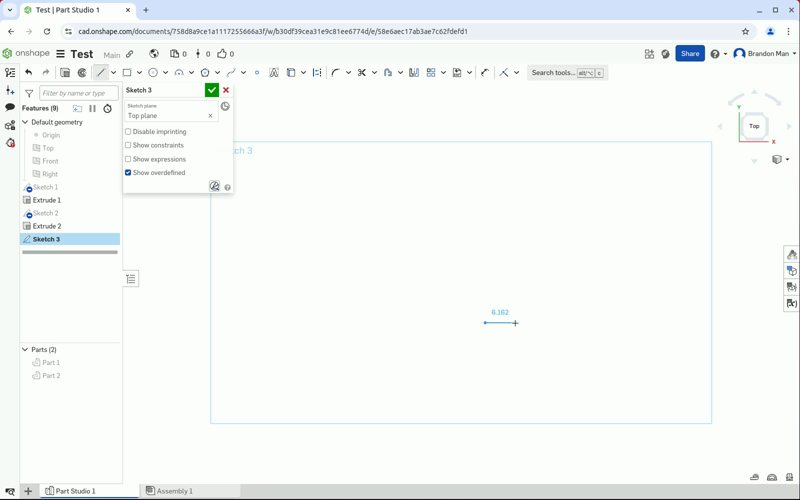
mouse_move(490, 322)
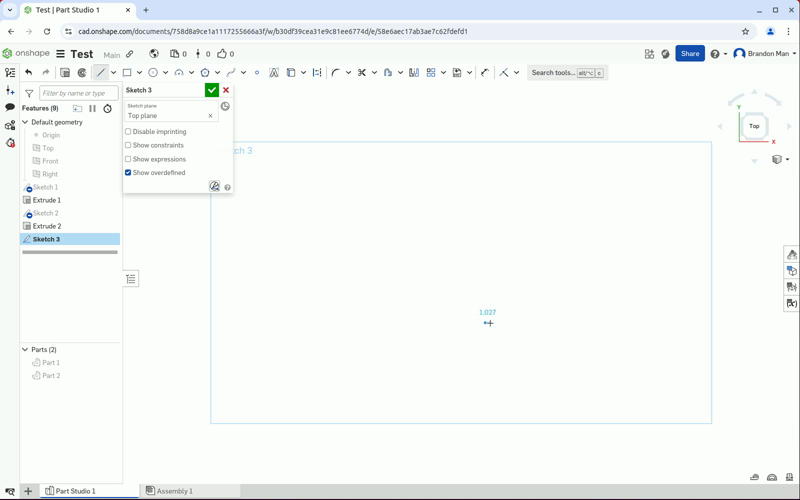
scroll(6)
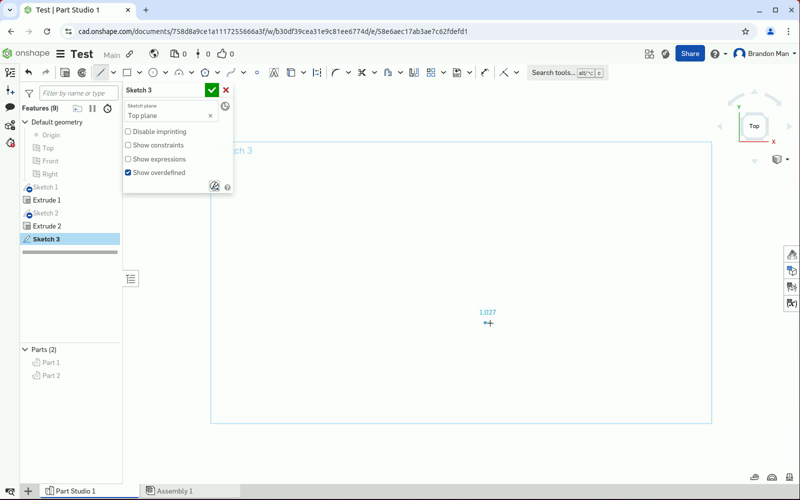
scroll(6)
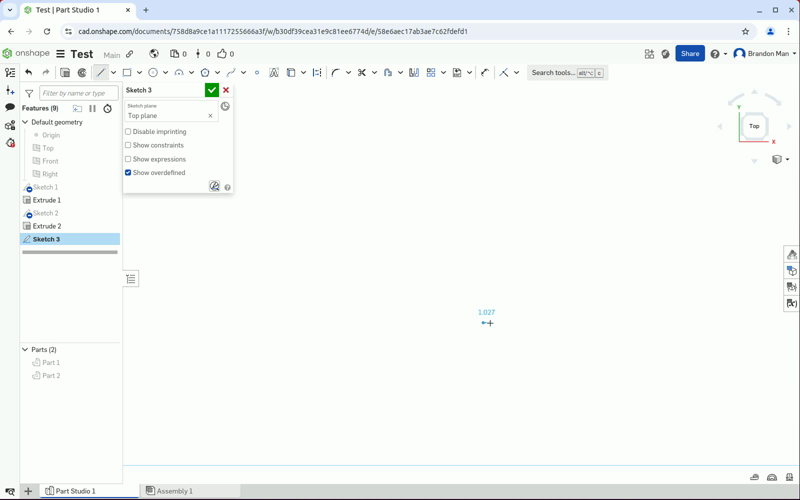
scroll(6)
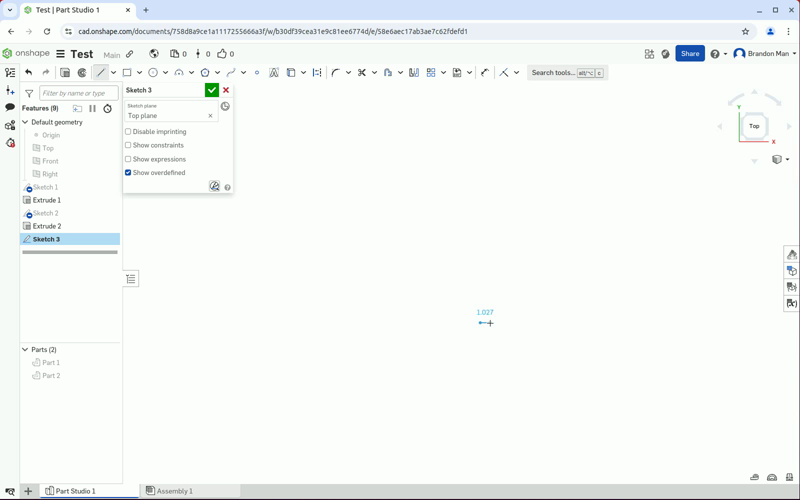
scroll(6)
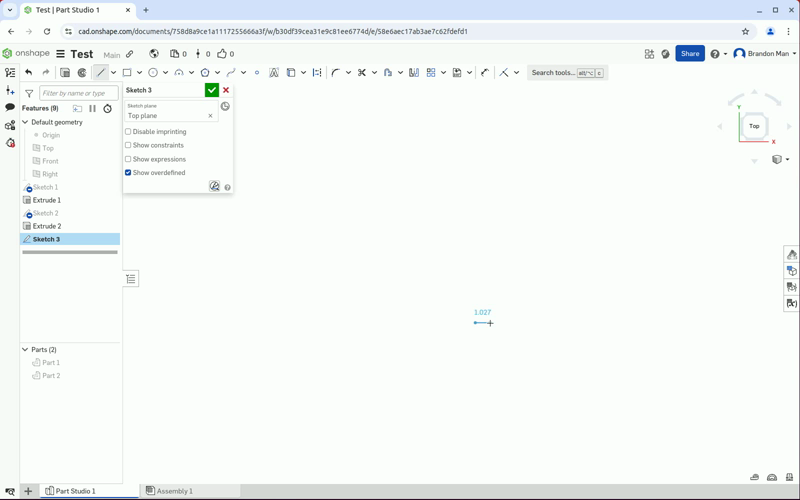
scroll(6)
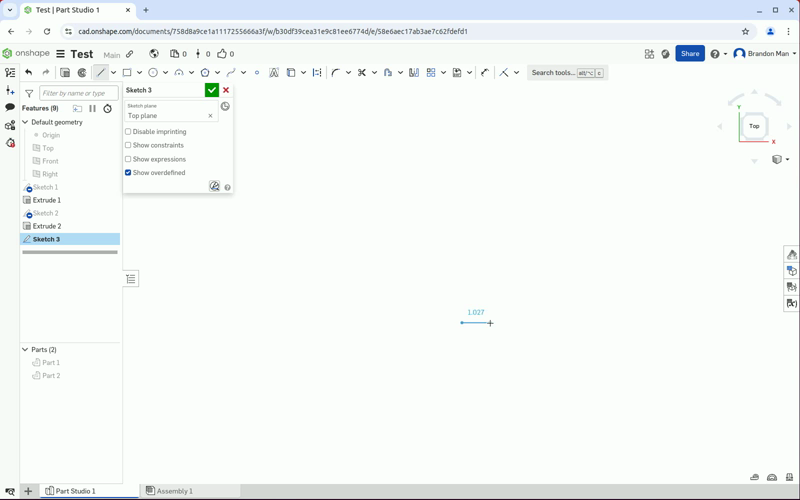
scroll(6)
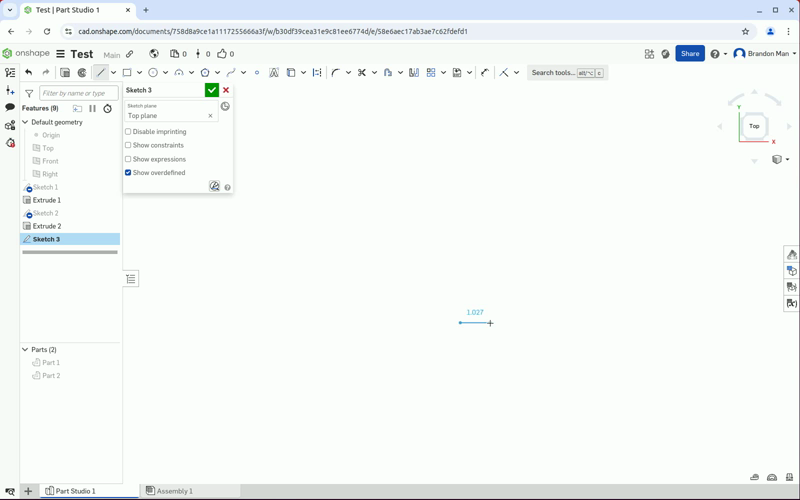
scroll(6)
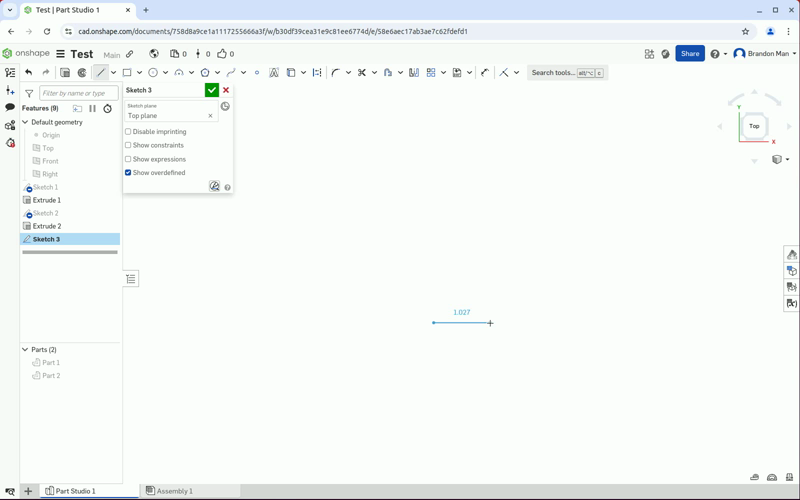
click(490, 322)
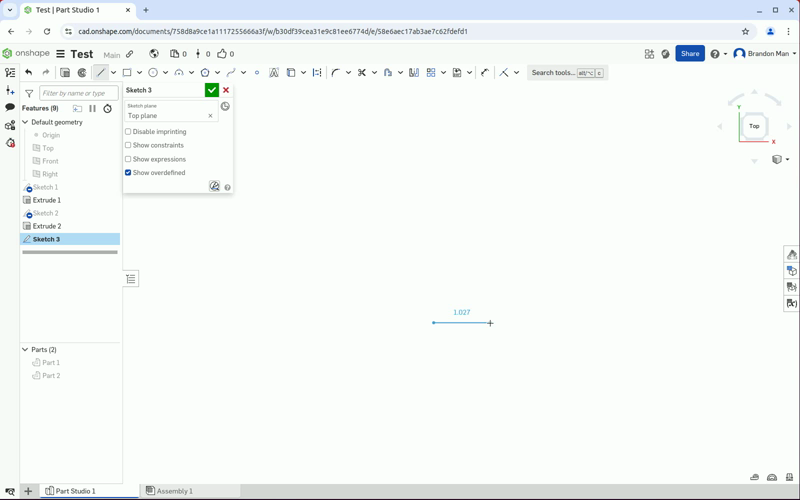
scroll(-6)
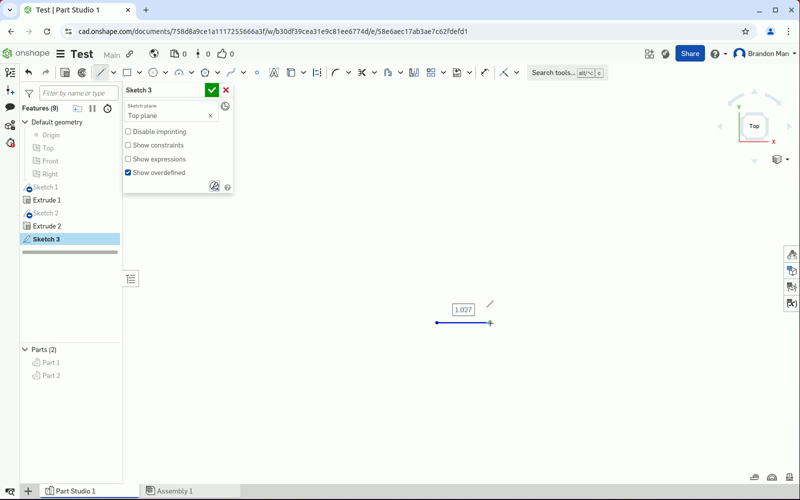
scroll(-6)
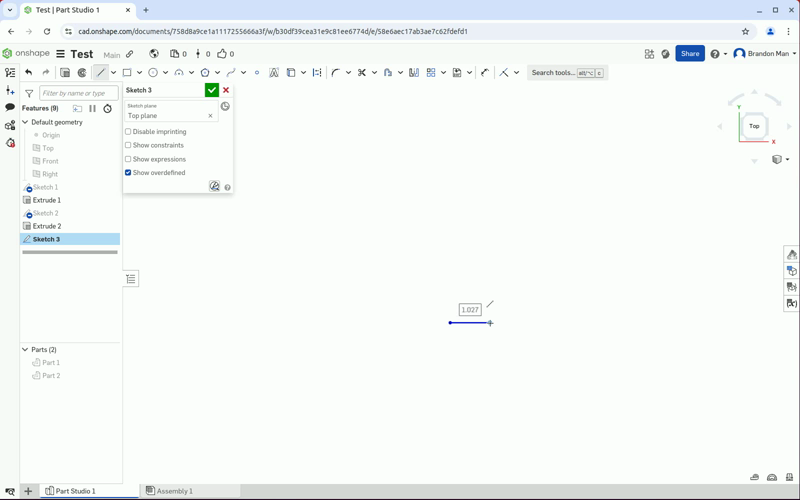
scroll(-6)
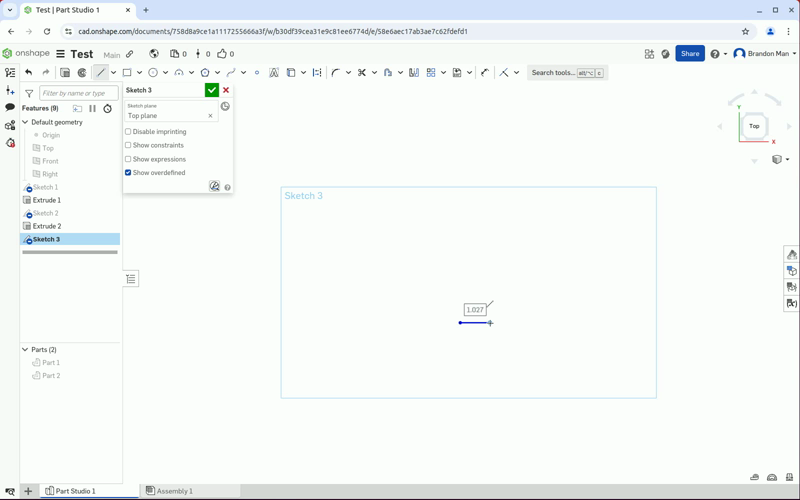
scroll(-6)
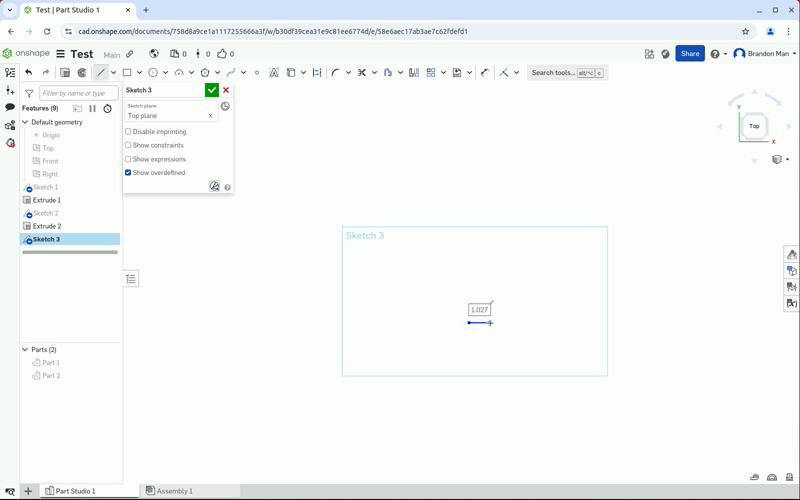
scroll(-6)
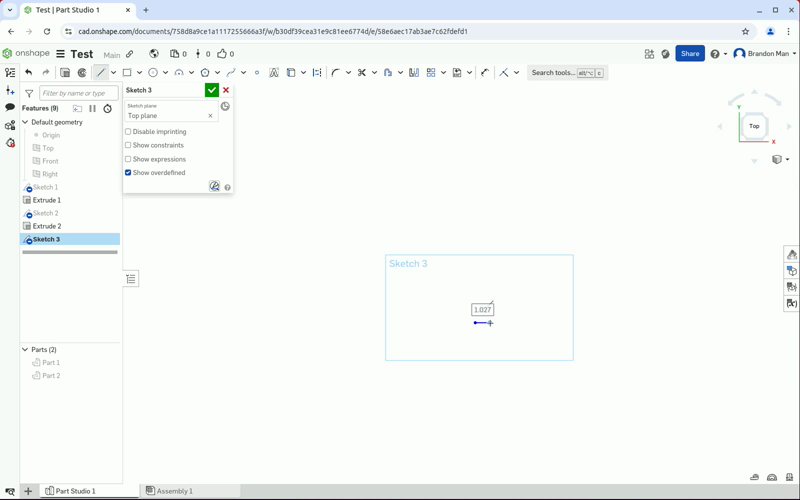
scroll(-6)
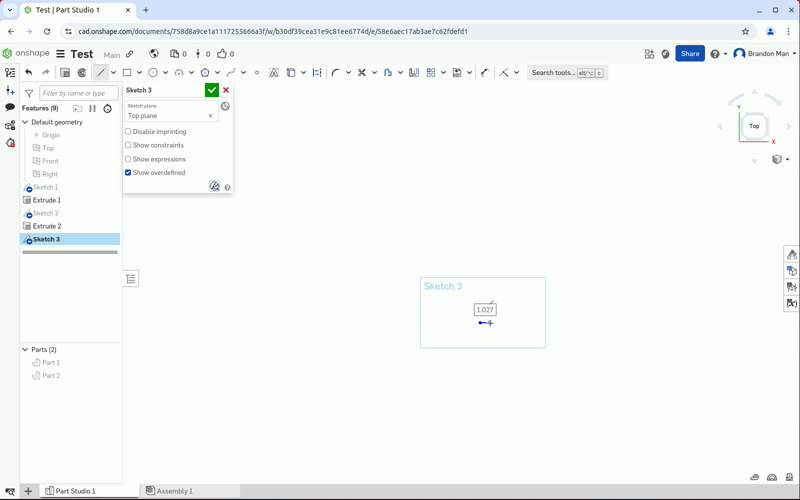
scroll(-6)
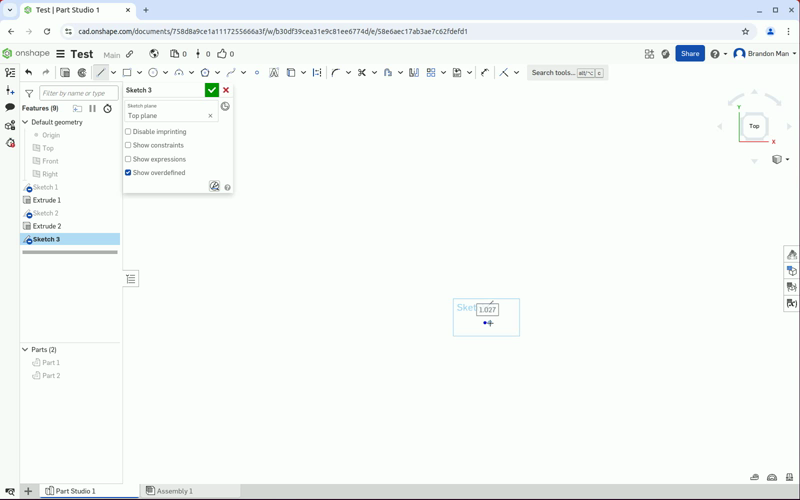
key_up(shift)
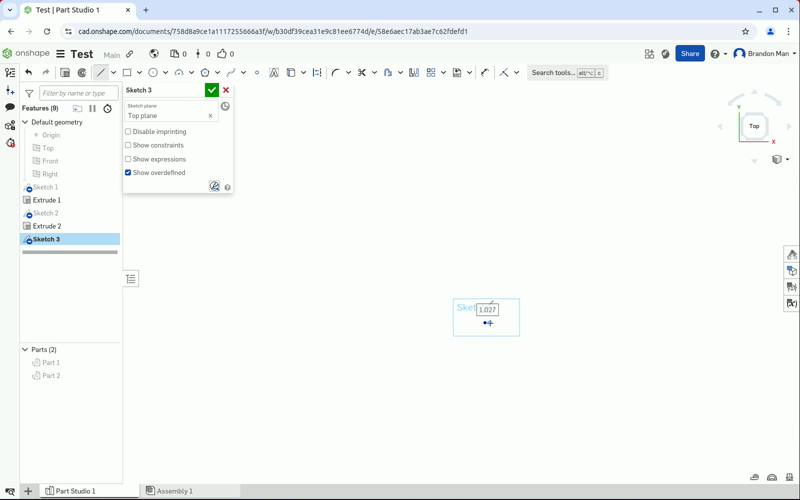
key_down(shift)
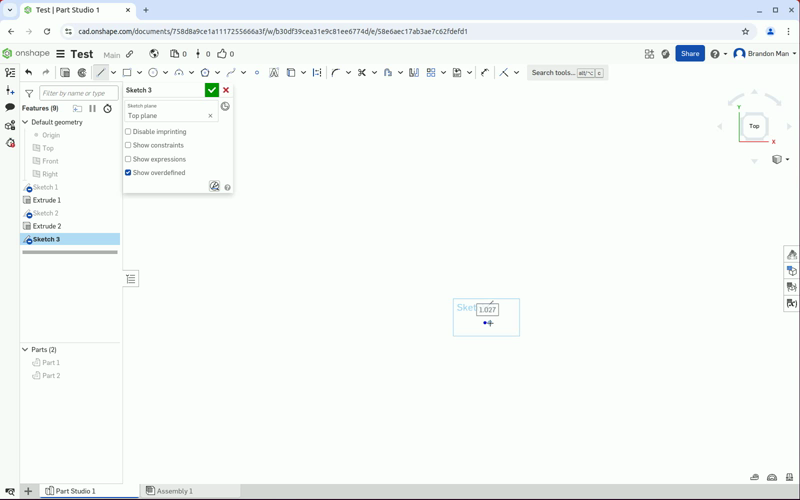
mouse_move(520, 322)
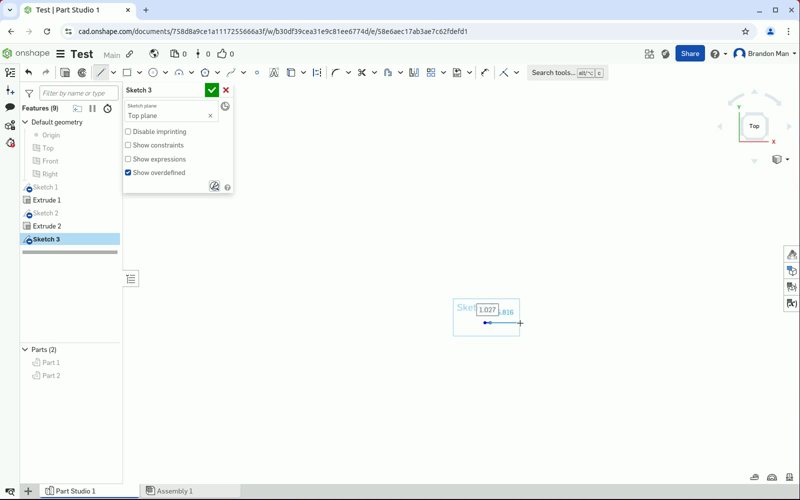
mouse_move(490, 301)
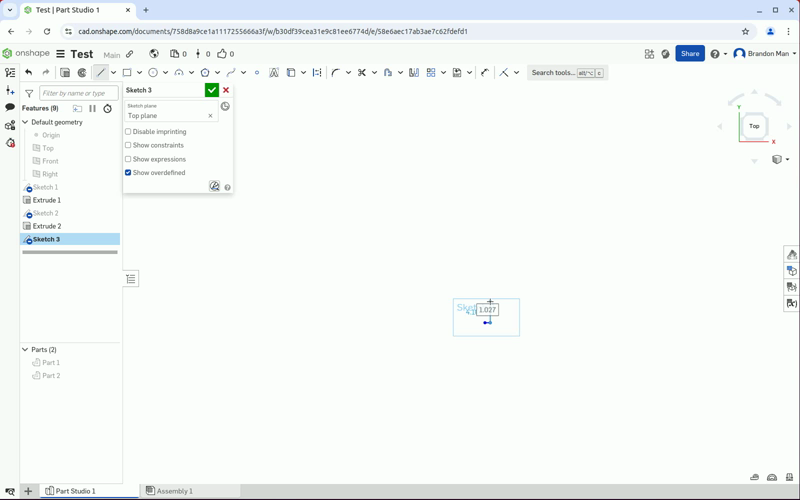
click(490, 301)
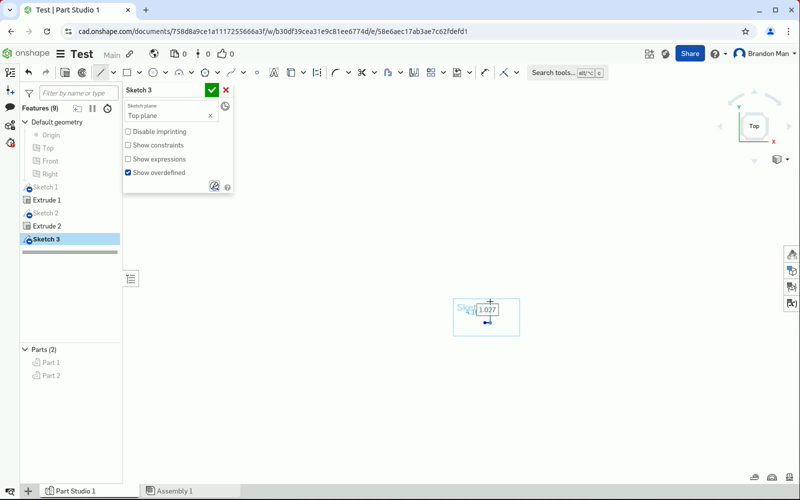
key_up(shift)
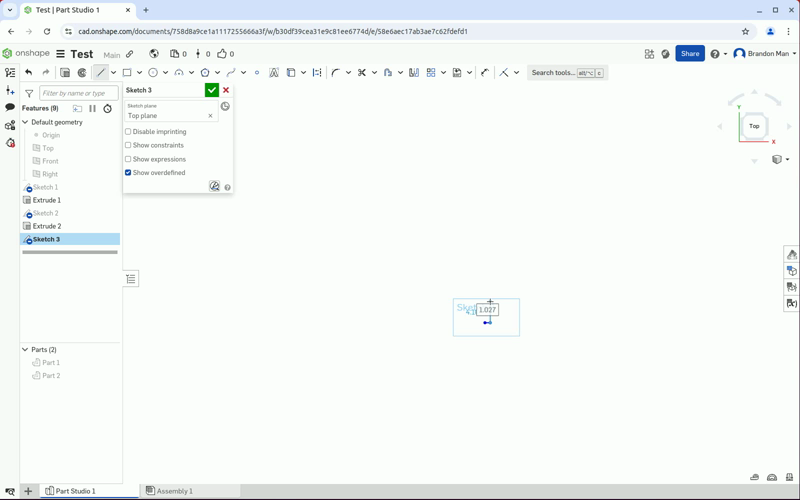
key_down(shift)
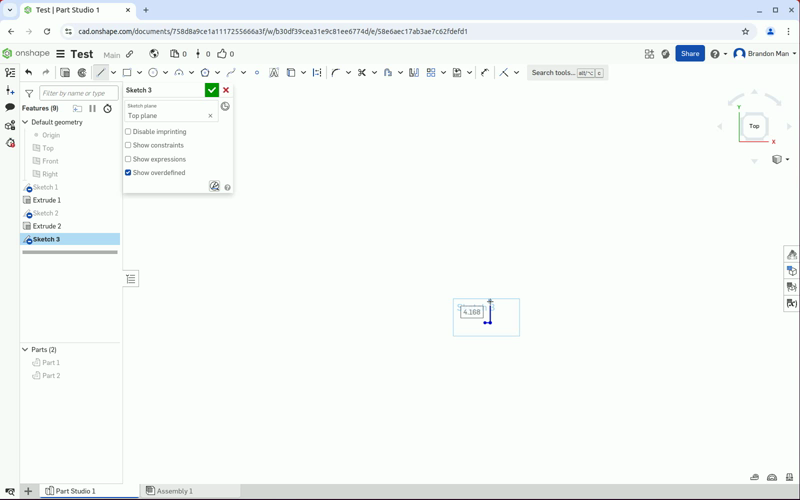
mouse_move(520, 301)
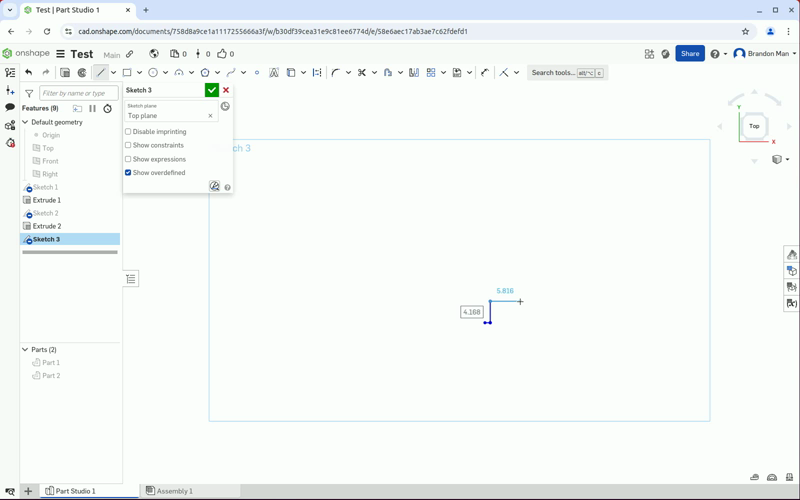
mouse_move(522, 301)
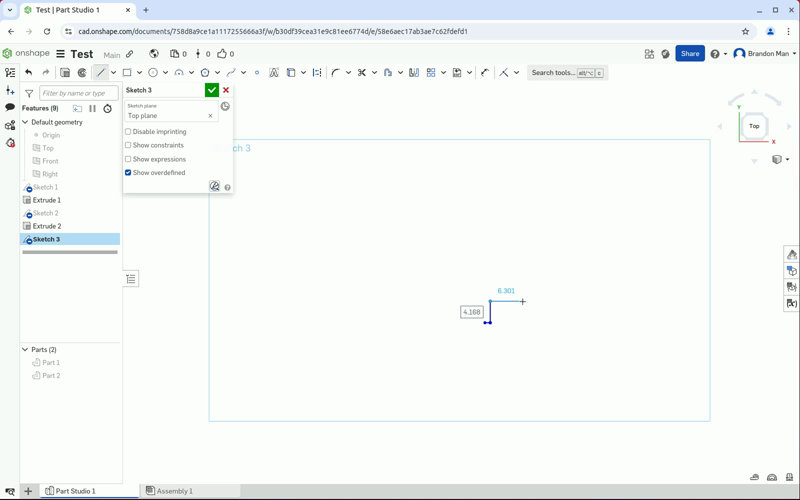
click(522, 301)
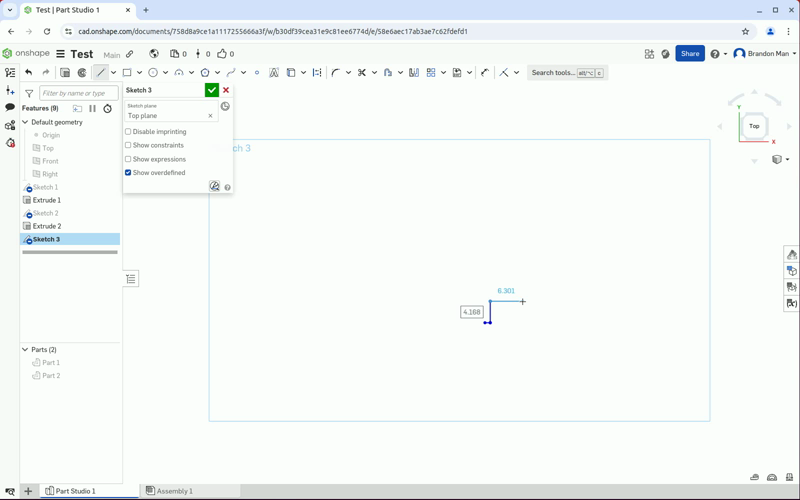
key_up(shift)
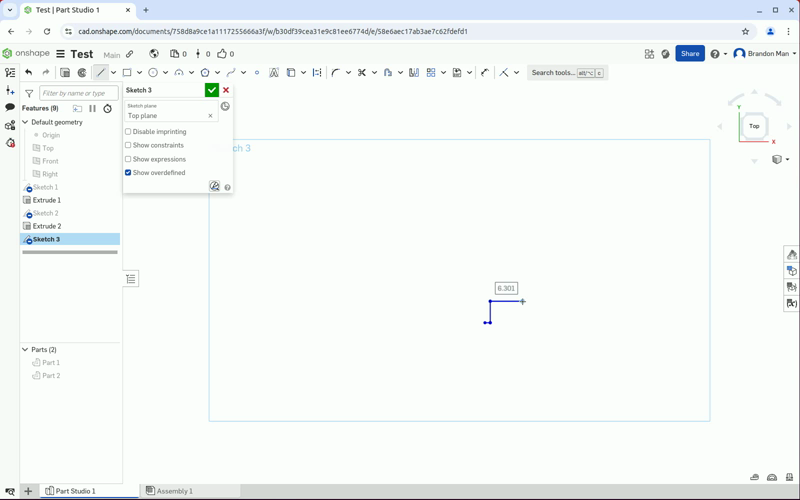
key_down(shift)
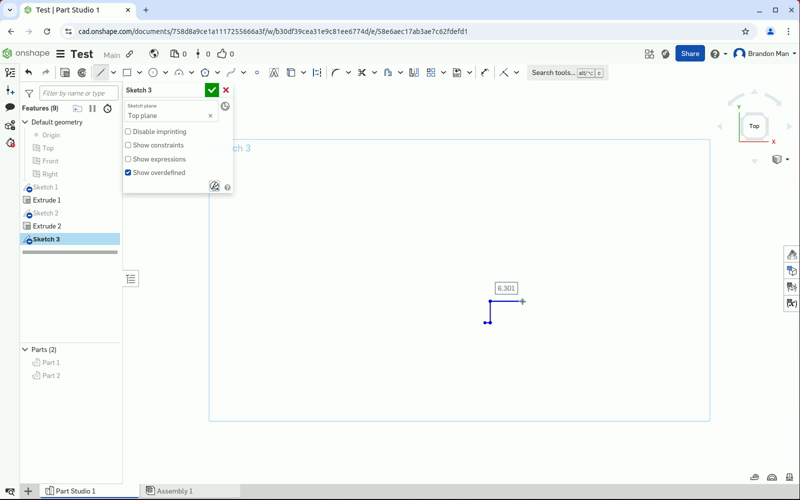
mouse_move(552, 301)
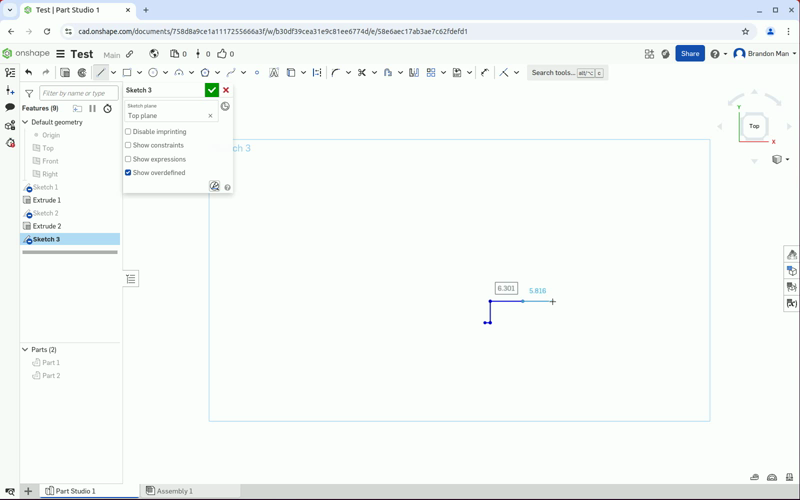
mouse_move(522, 296)
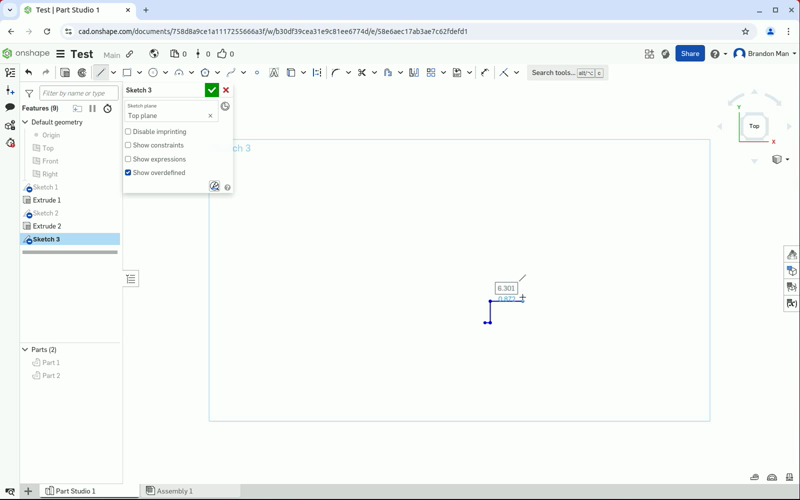
scroll(6)
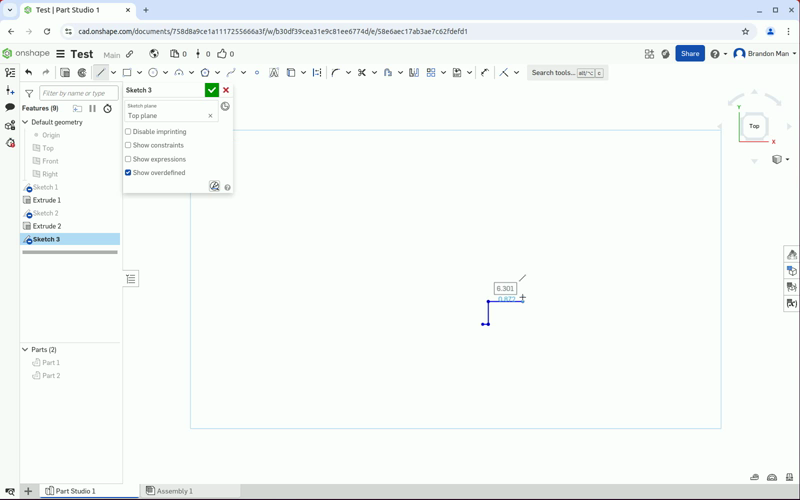
scroll(6)
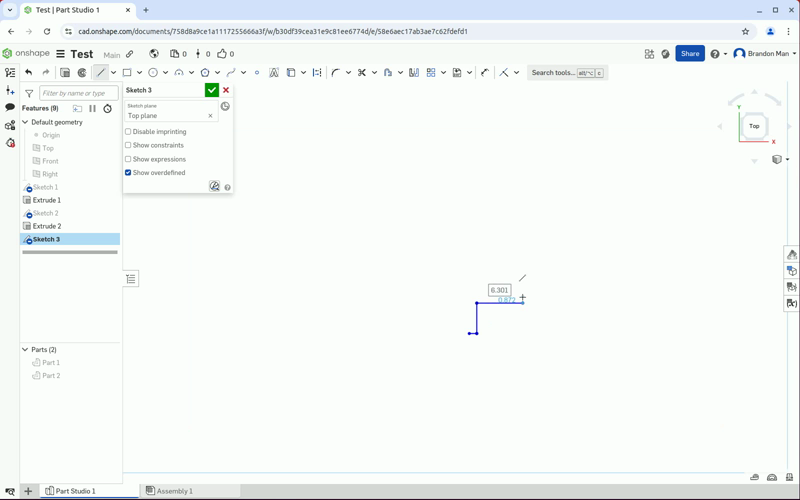
scroll(6)
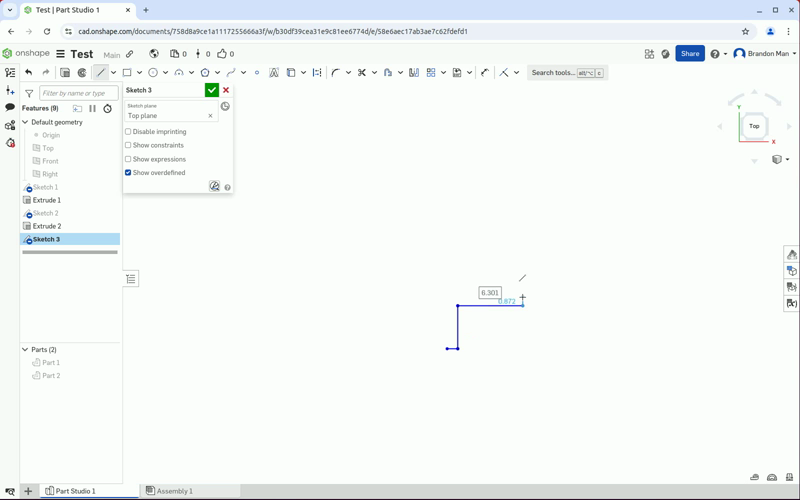
scroll(6)
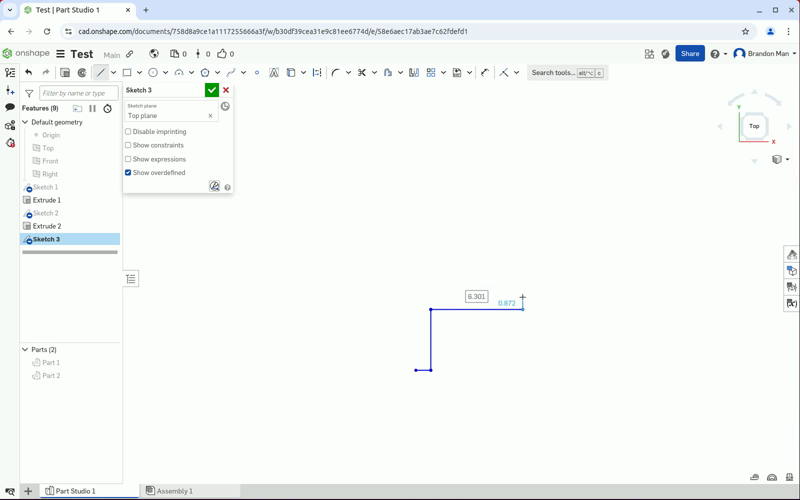
scroll(6)
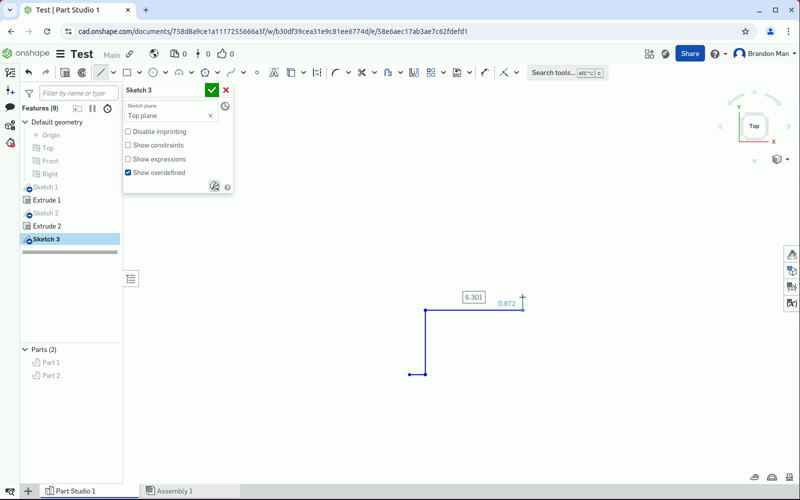
scroll(6)
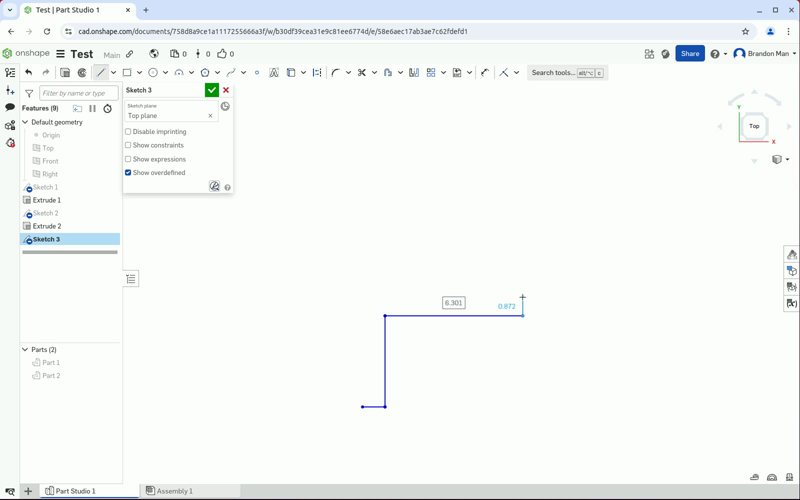
scroll(6)
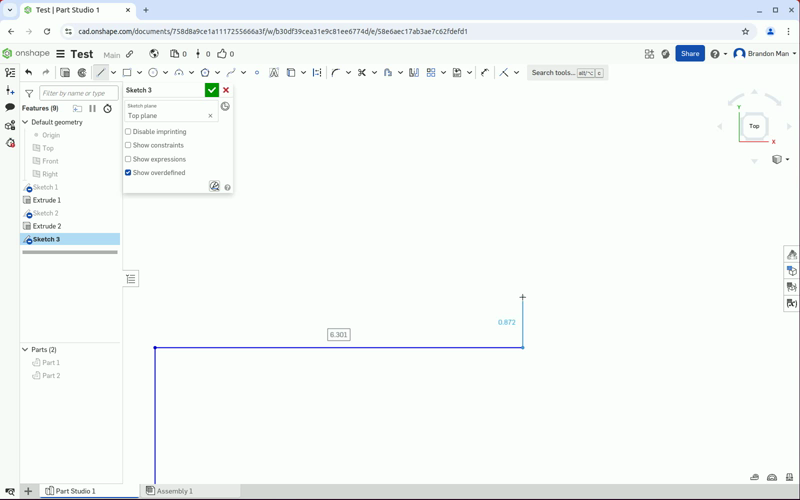
click(522, 296)
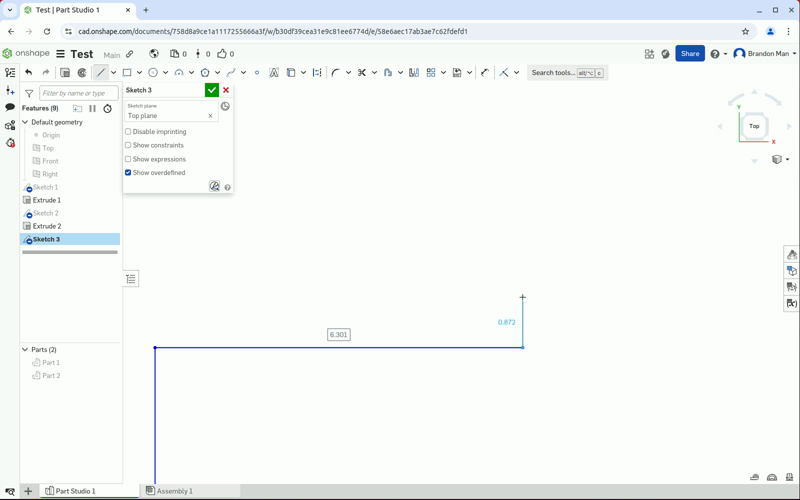
scroll(-6)
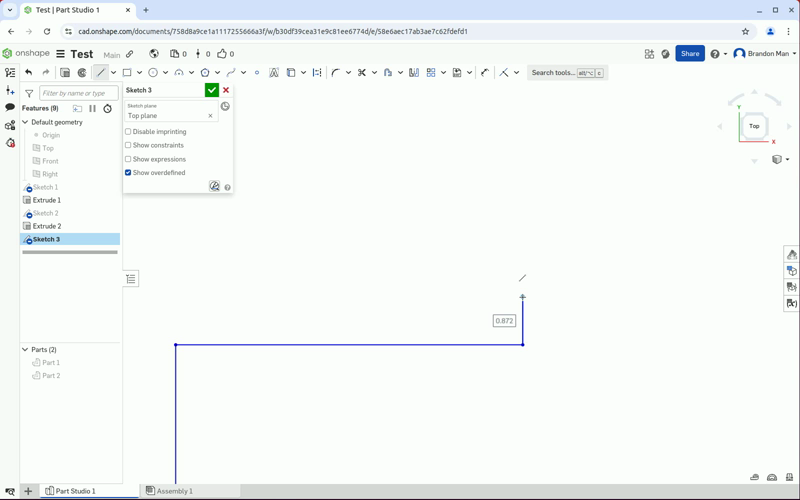
scroll(-6)
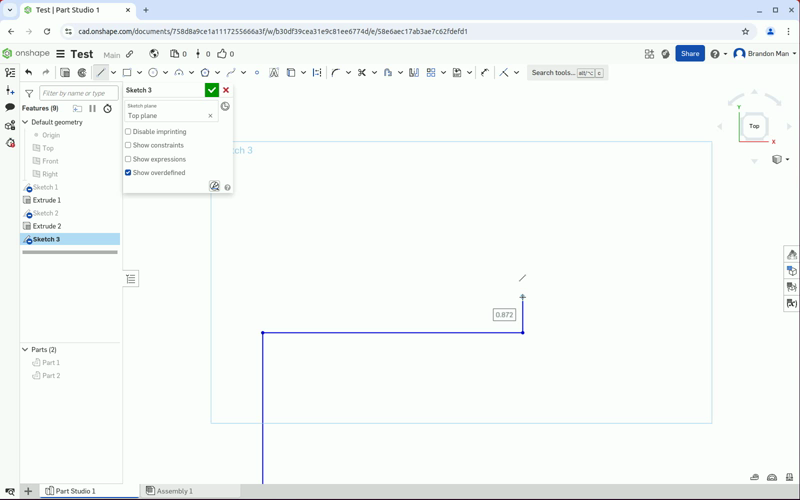
scroll(-6)
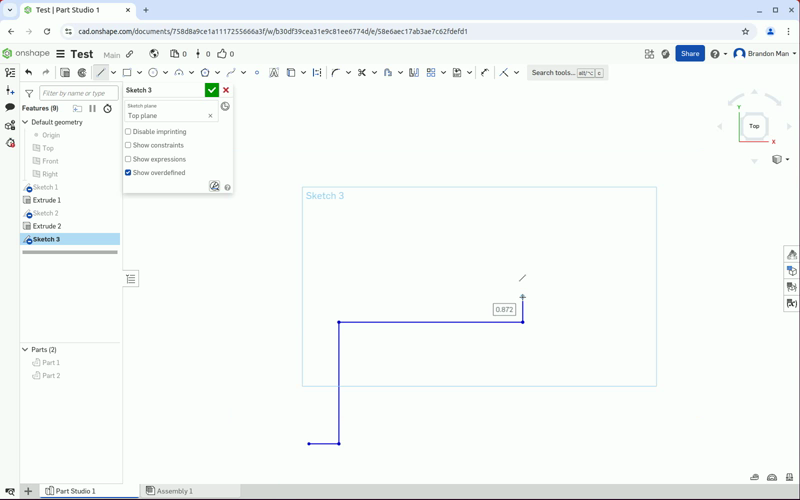
scroll(-6)
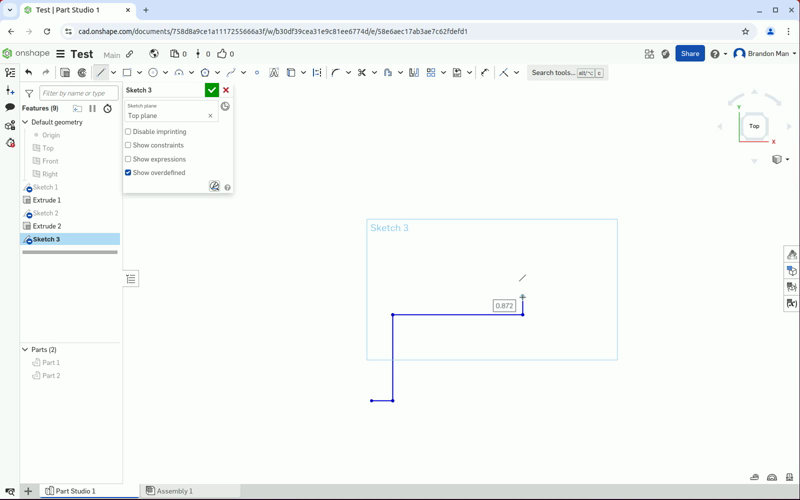
scroll(-6)
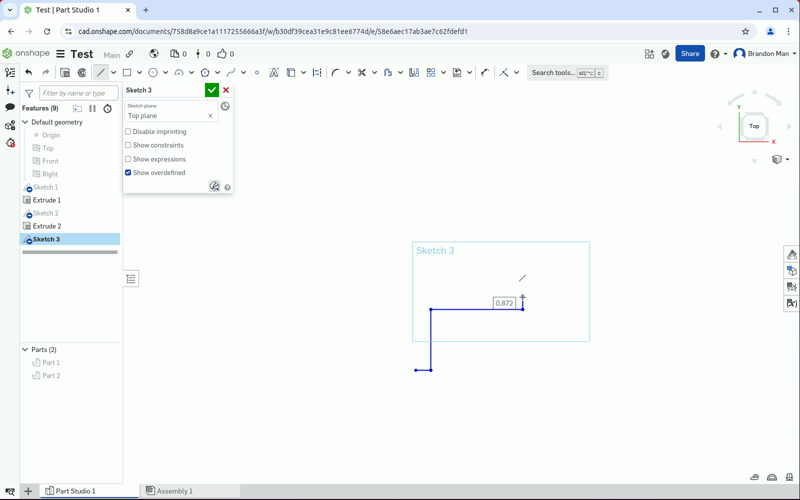
scroll(-6)
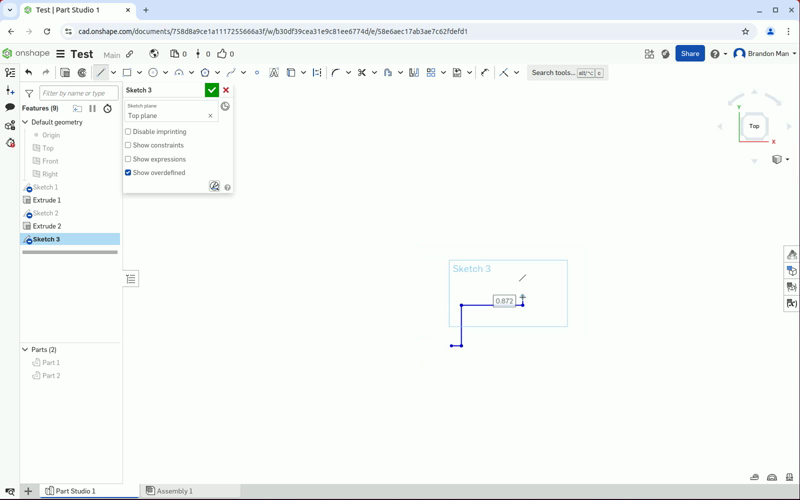
scroll(-6)
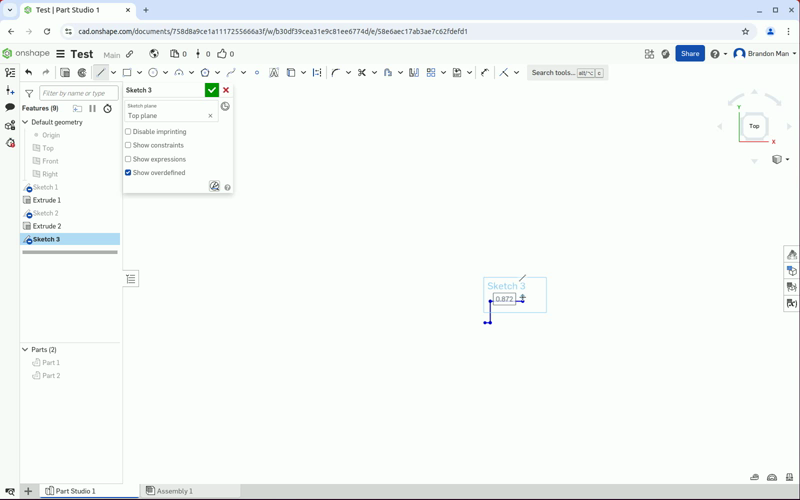
key_up(shift)
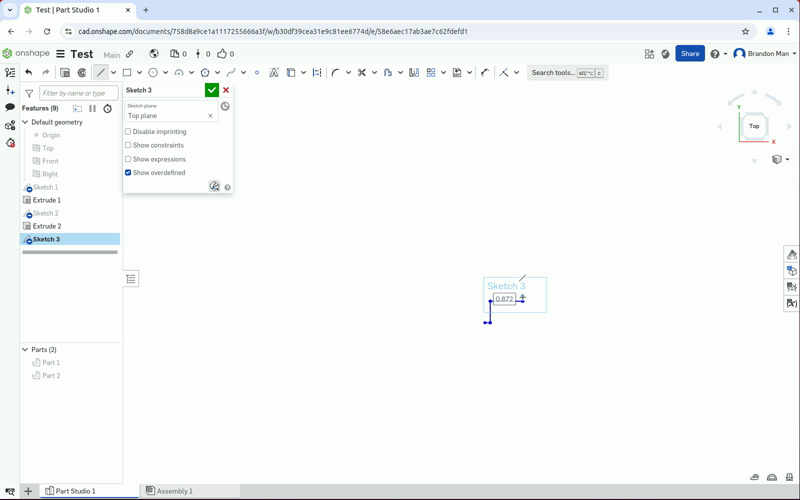
key_down(shift)
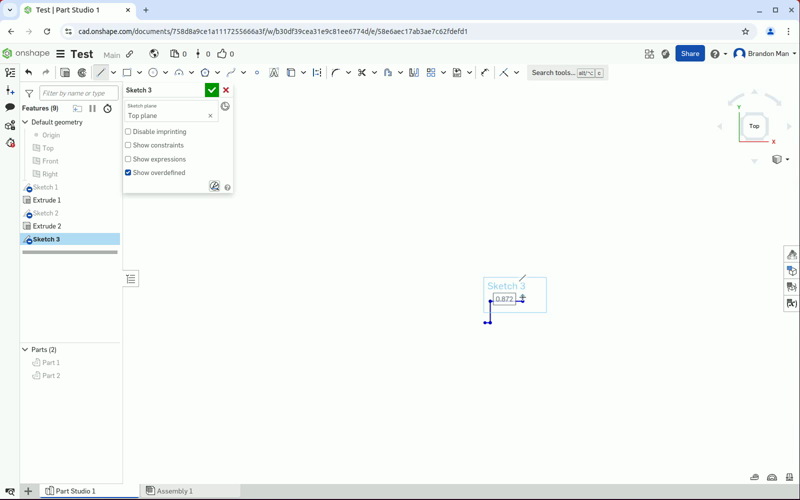
mouse_move(552, 296)
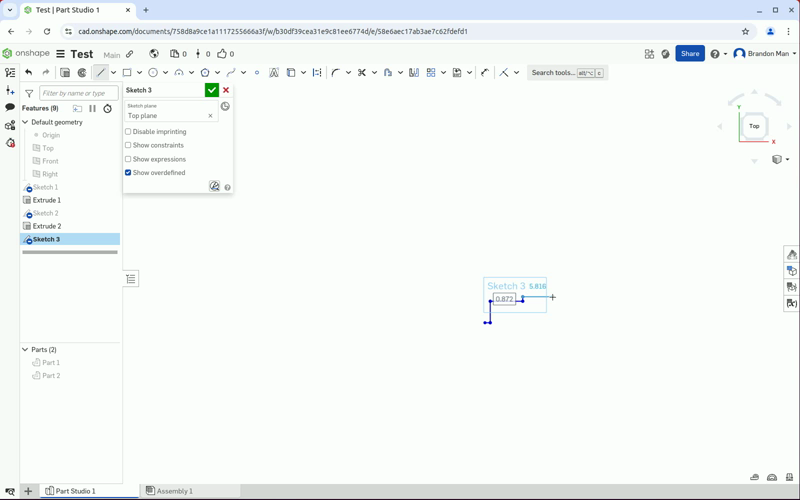
mouse_move(487, 296)
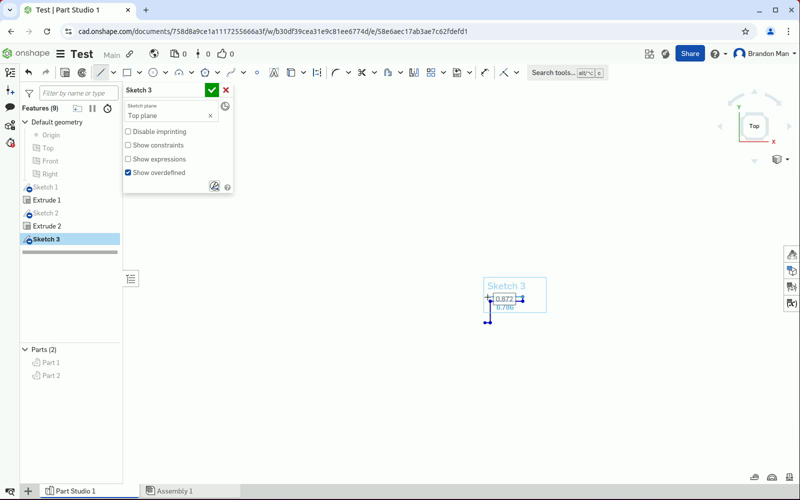
click(487, 296)
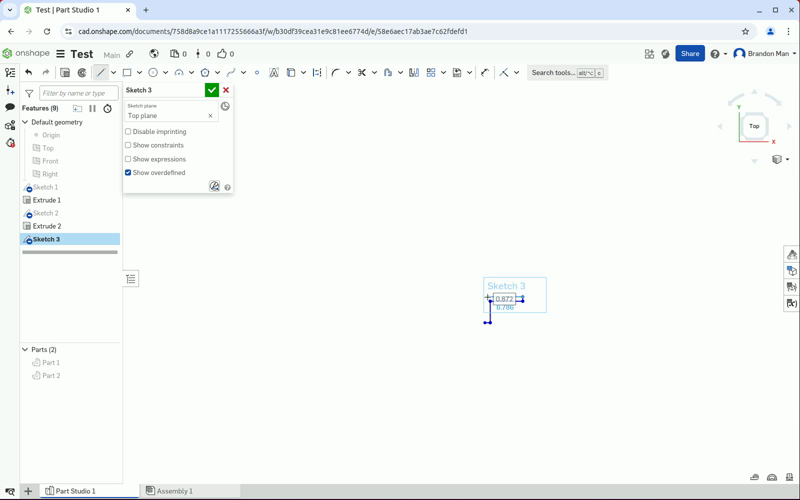
key_up(shift)
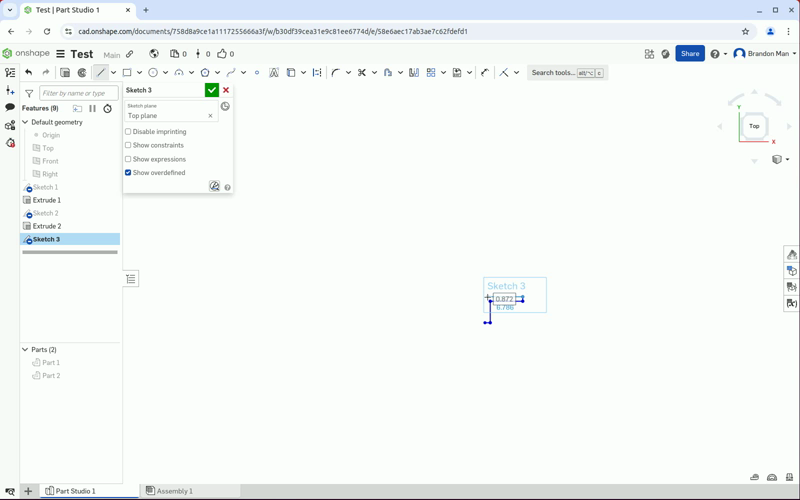
key_down(shift)
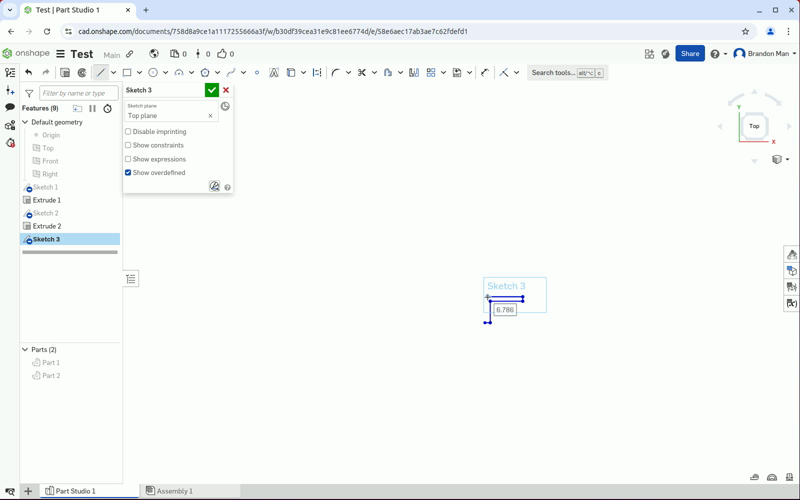
mouse_move(517, 296)
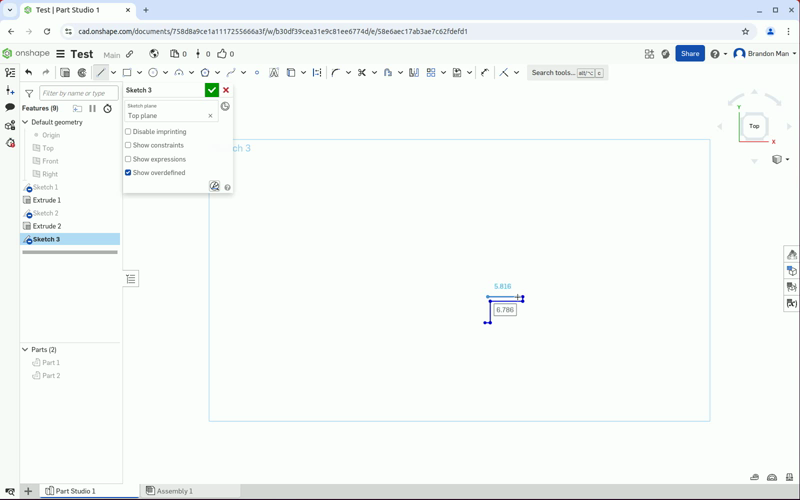
mouse_move(485, 296)
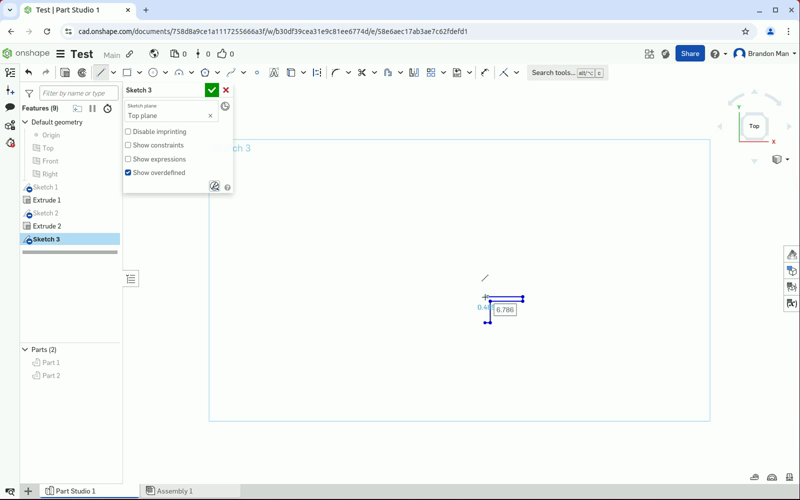
scroll(6)
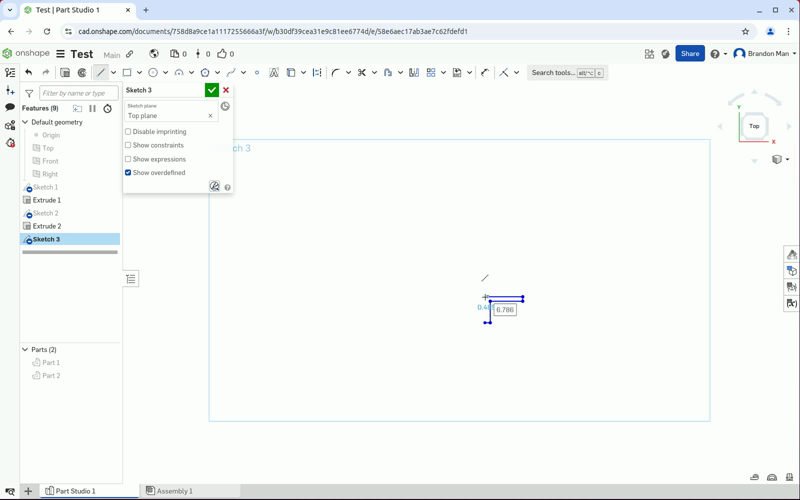
scroll(6)
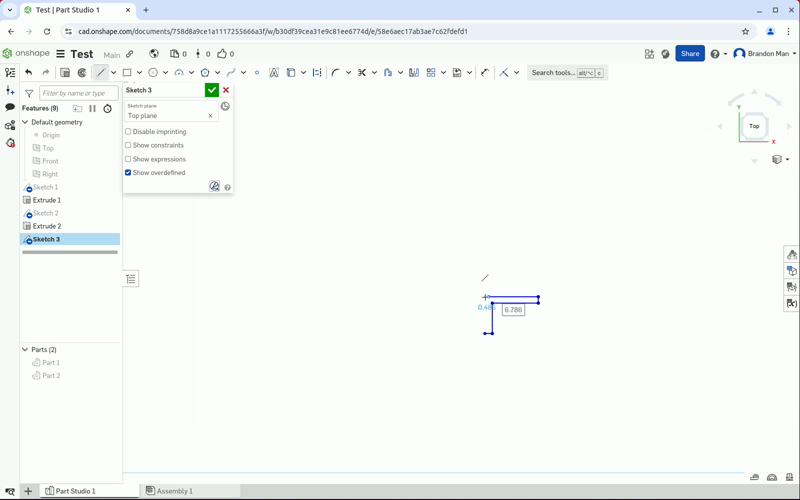
scroll(6)
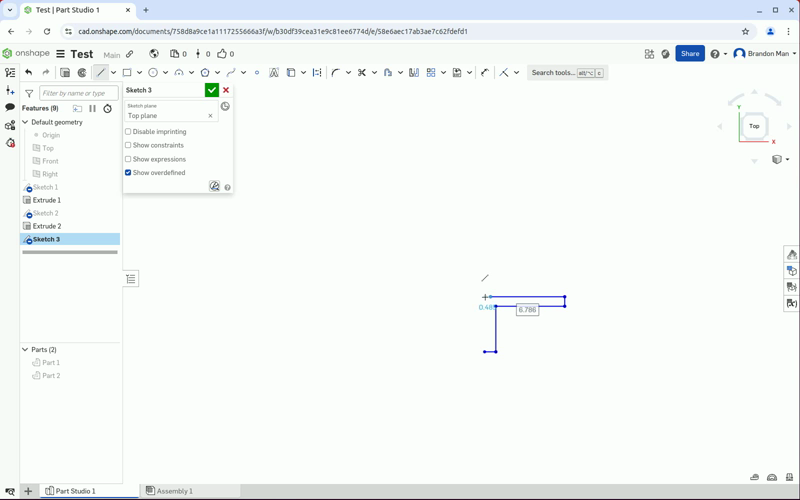
scroll(6)
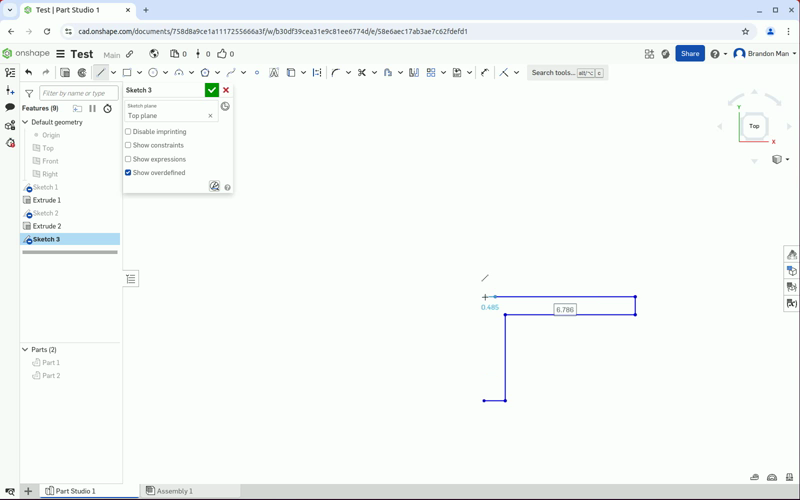
scroll(6)
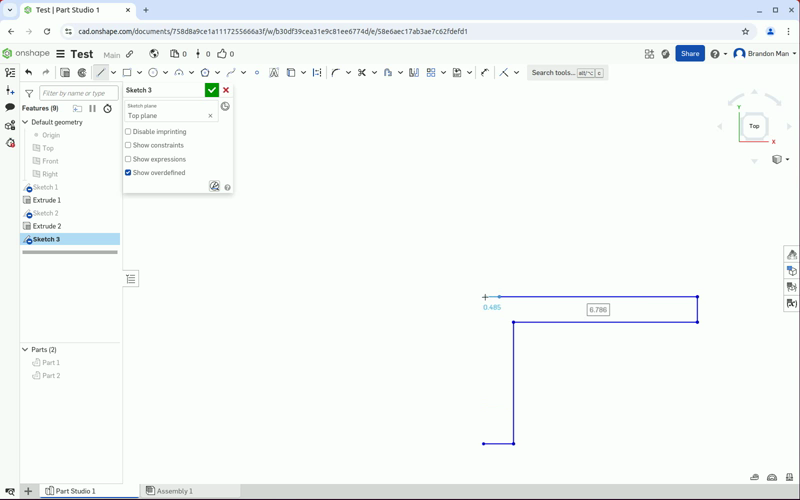
scroll(6)
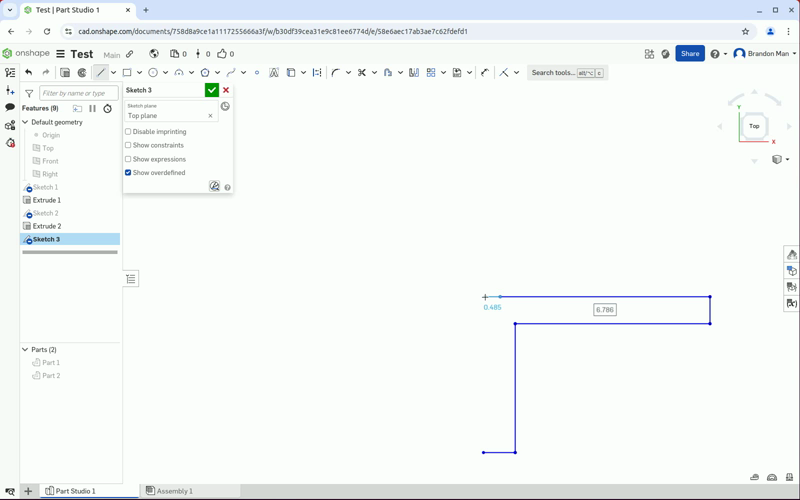
scroll(6)
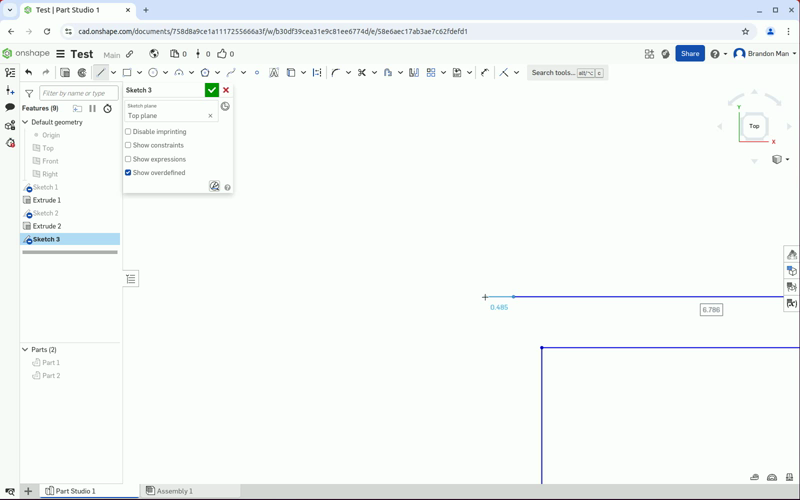
click(485, 296)
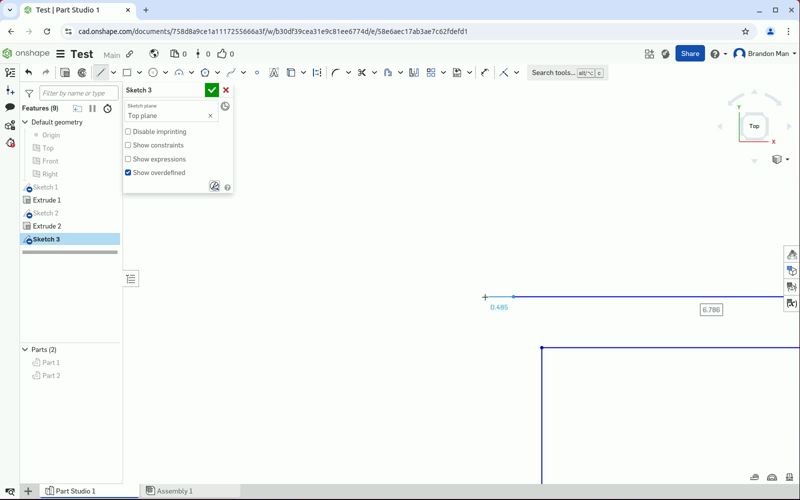
scroll(-6)
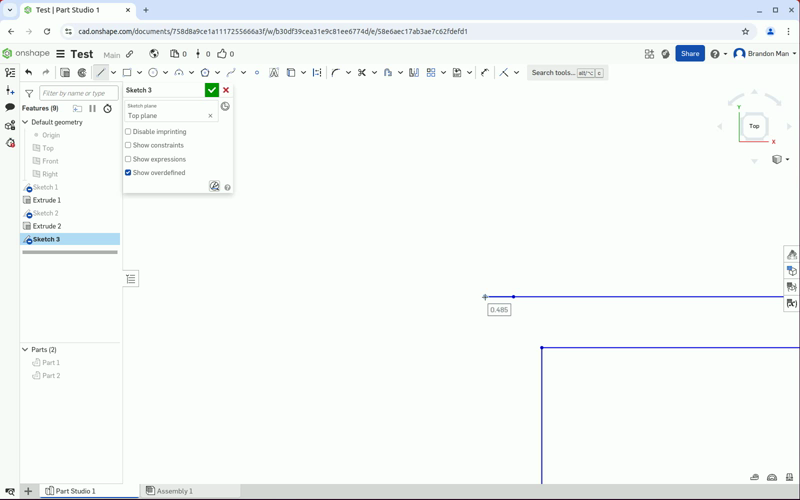
scroll(-6)
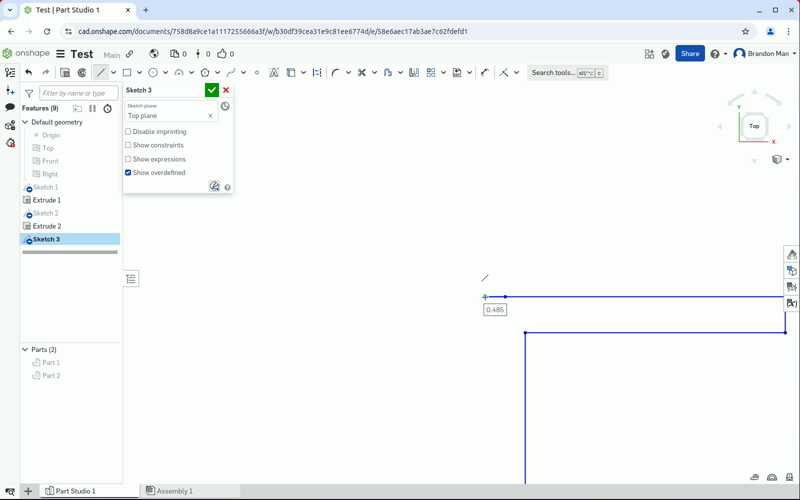
scroll(-6)
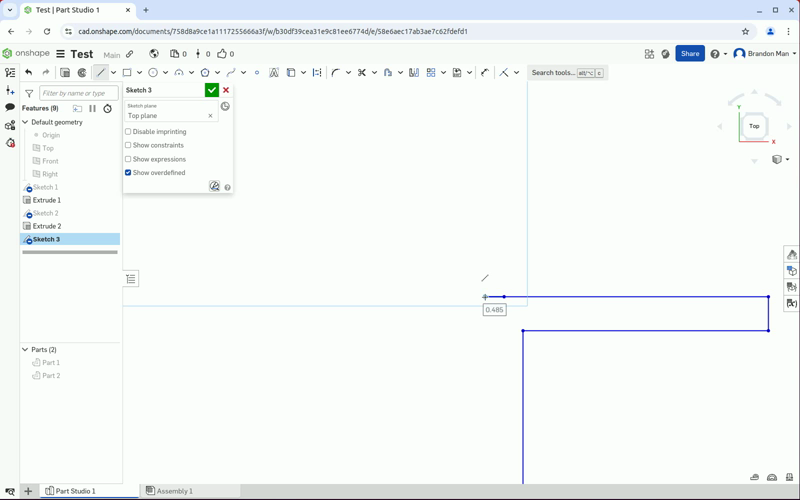
scroll(-6)
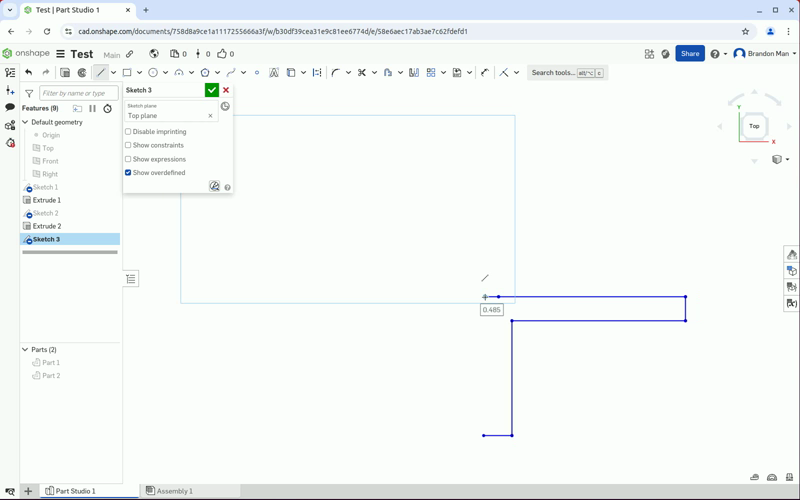
scroll(-6)
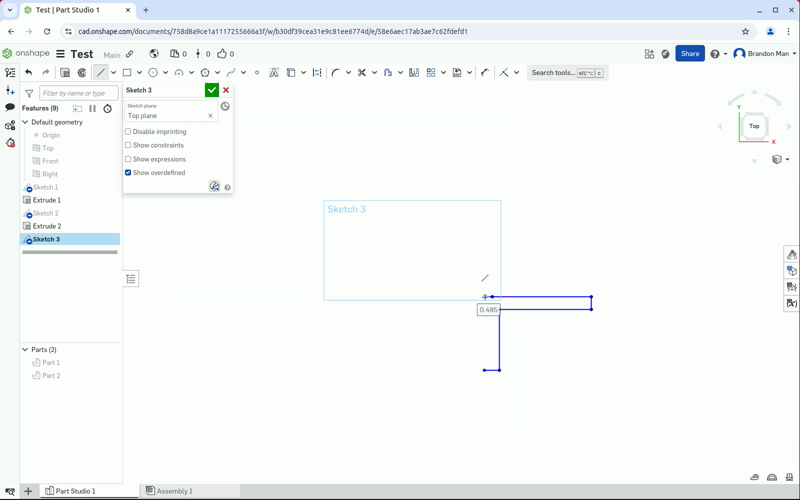
scroll(-6)
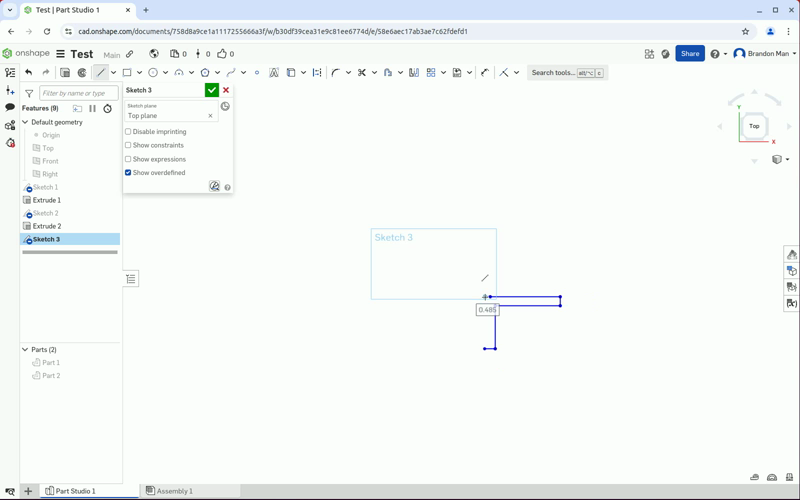
scroll(-6)
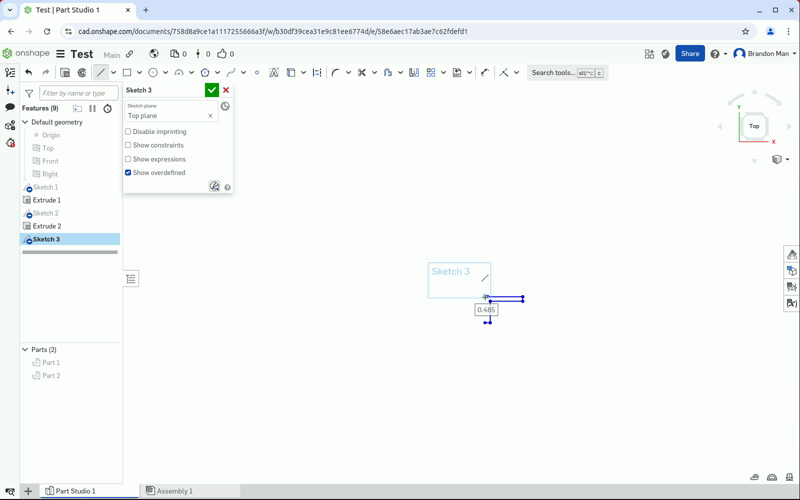
key_up(shift)
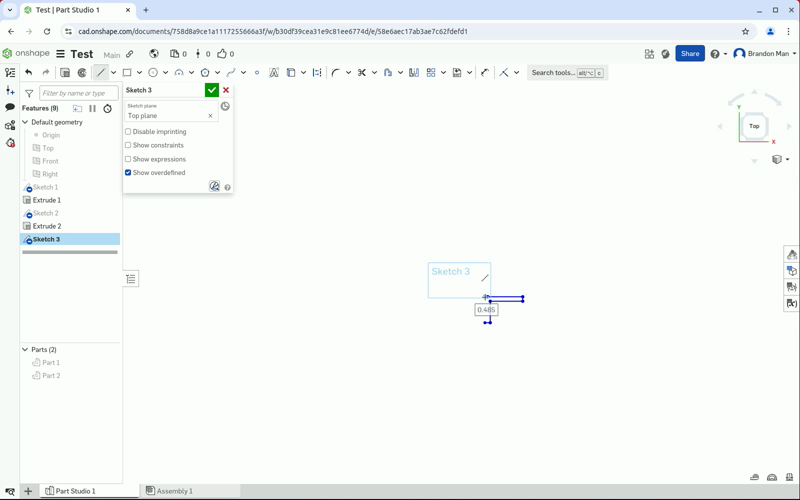
mouse_move(515, 296)
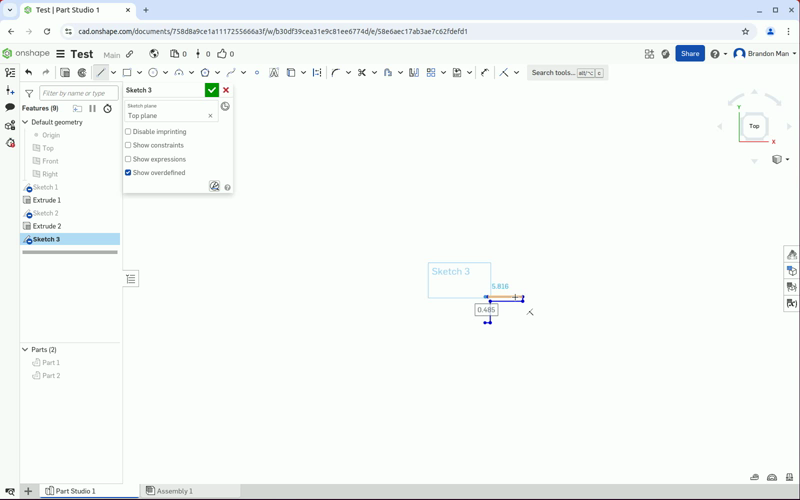
key_down(shift)
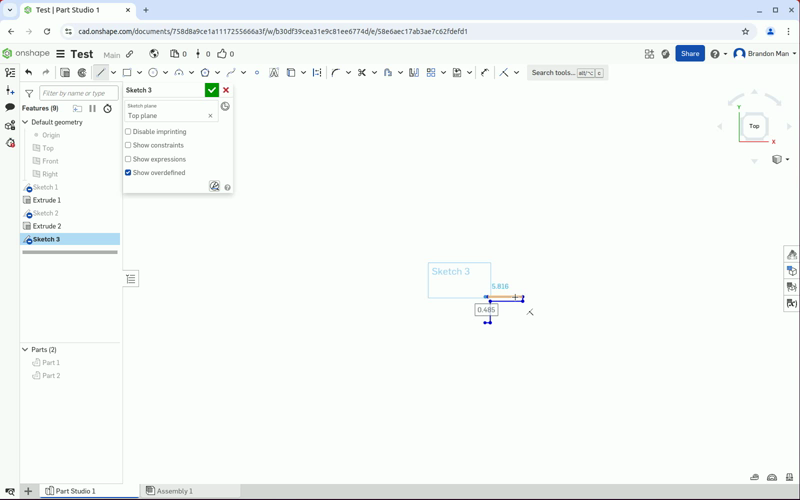
mouse_move(485, 322)
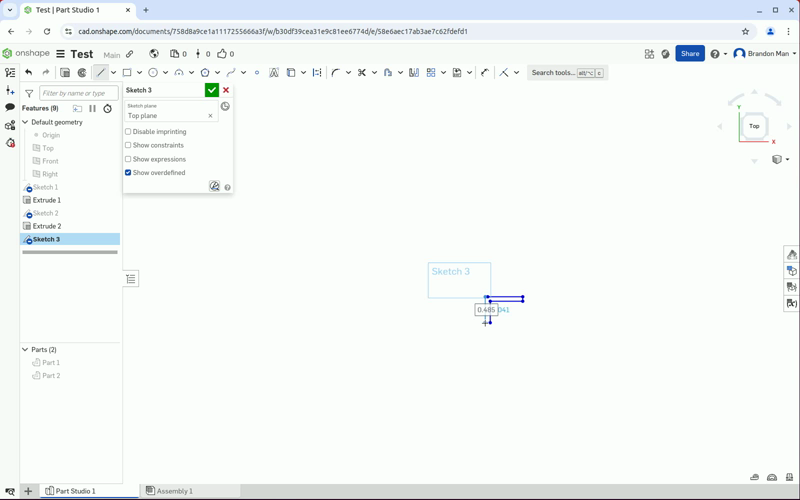
key_up(shift)
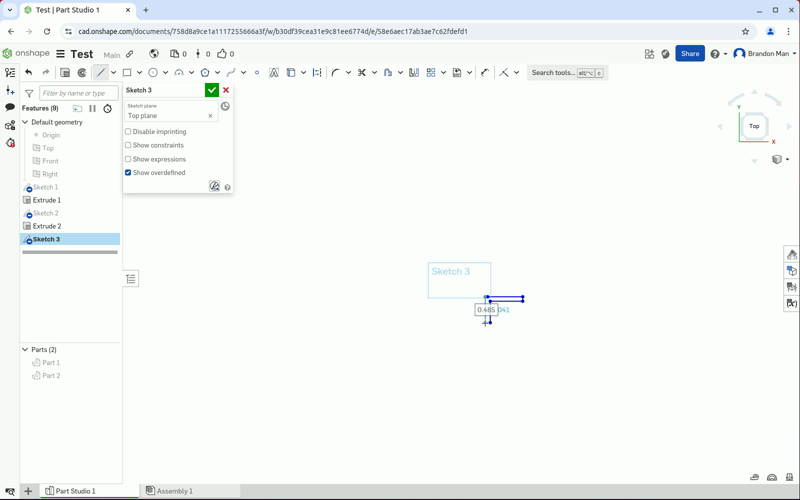
click(485, 322)
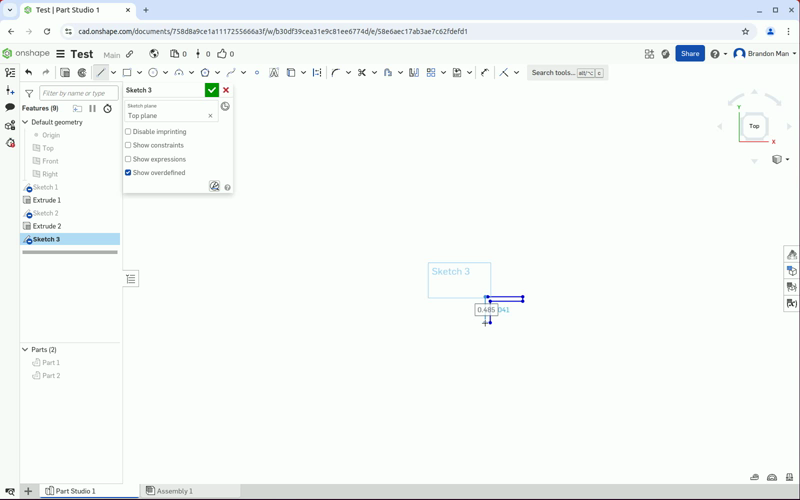
key(esc)
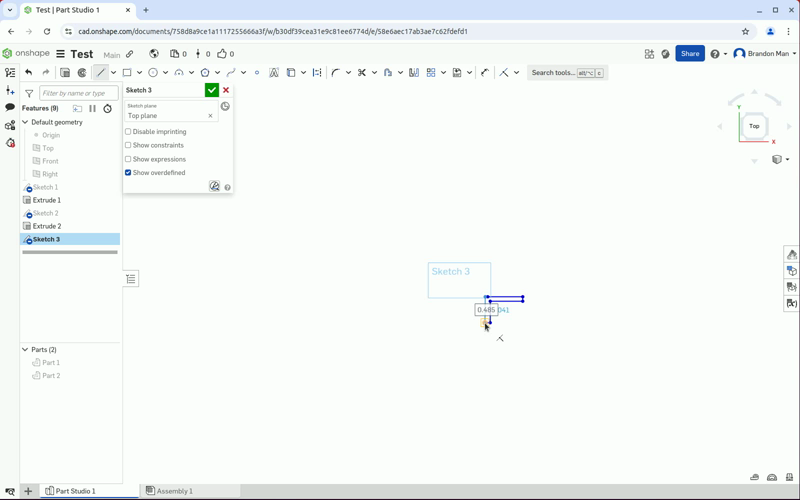
mouse_move(514, 297)
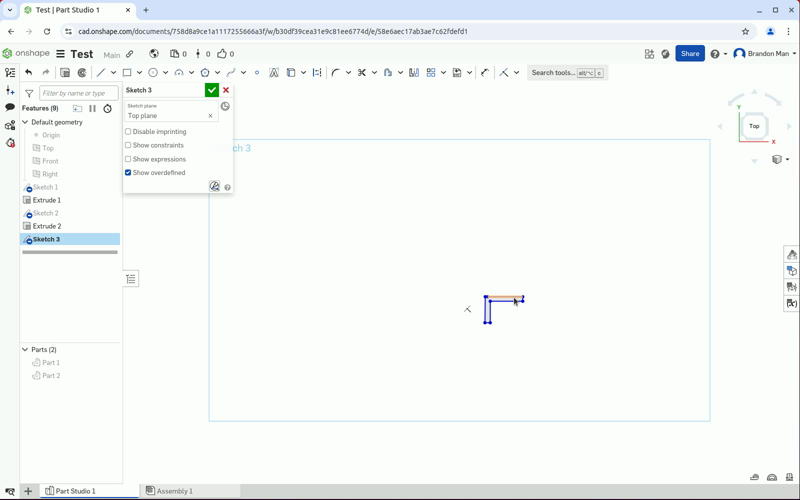
scroll(6)
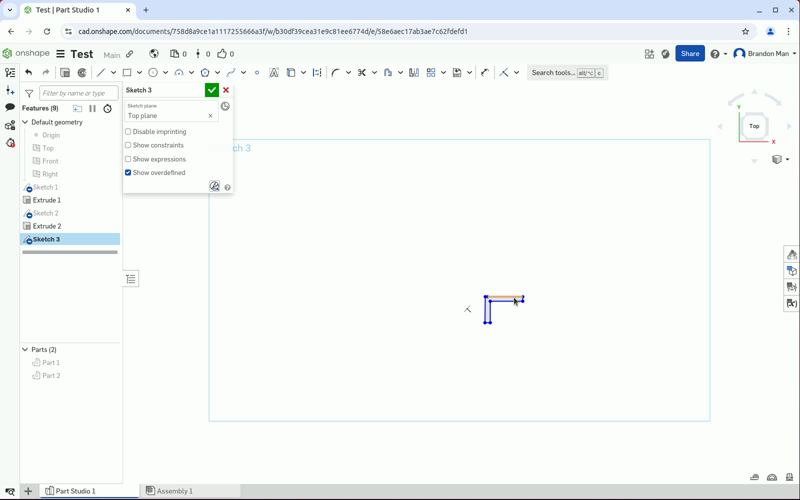
scroll(6)
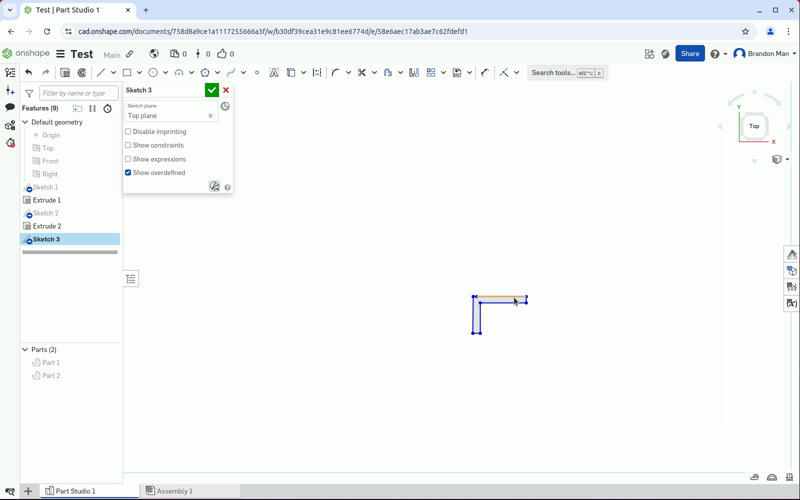
scroll(6)
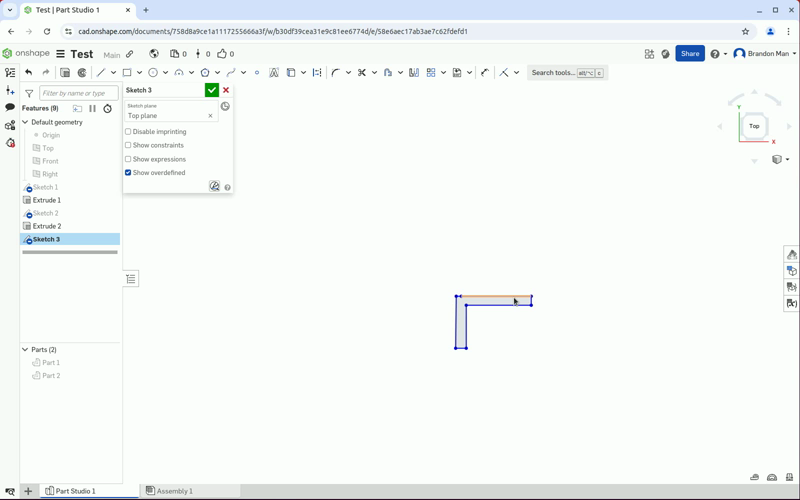
scroll(6)
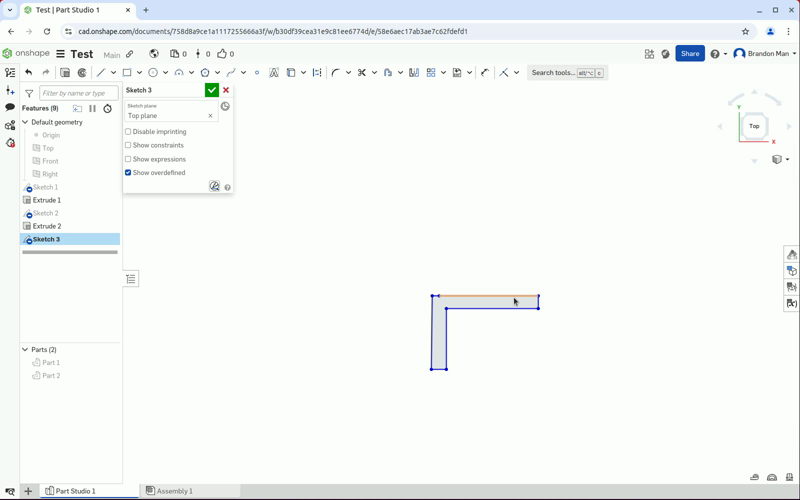
scroll(6)
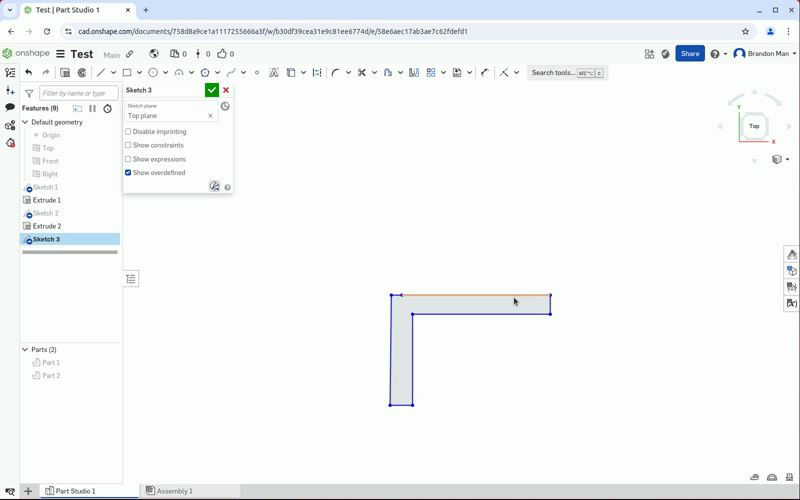
scroll(6)
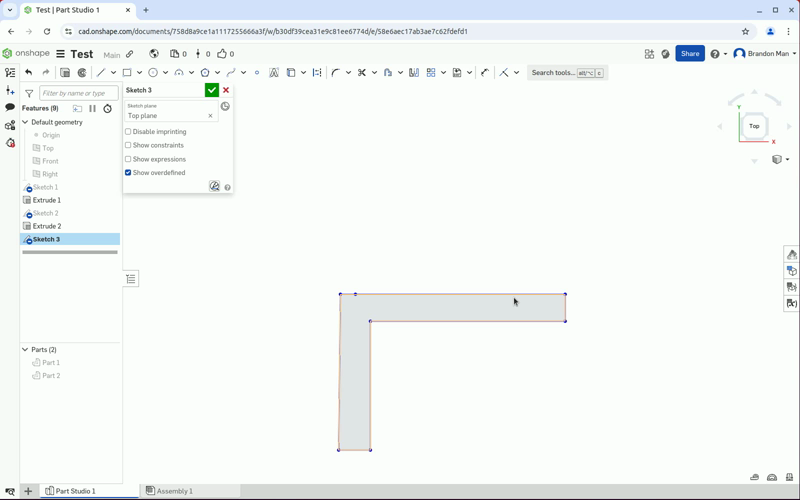
scroll(6)
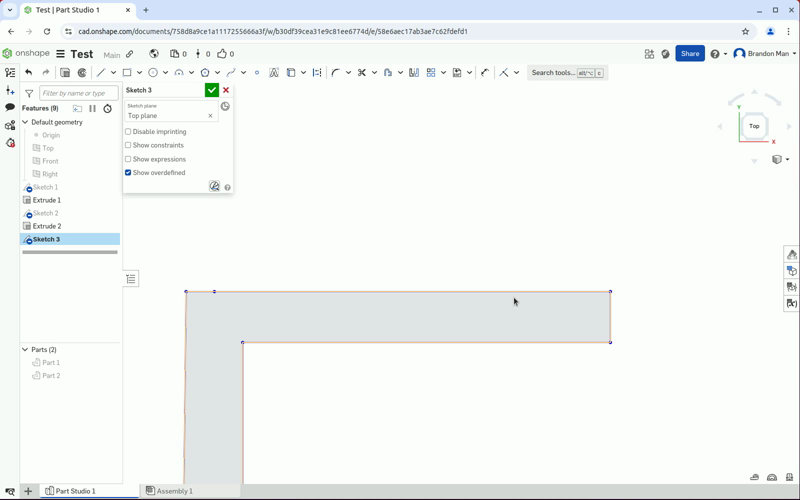
click(514, 297)
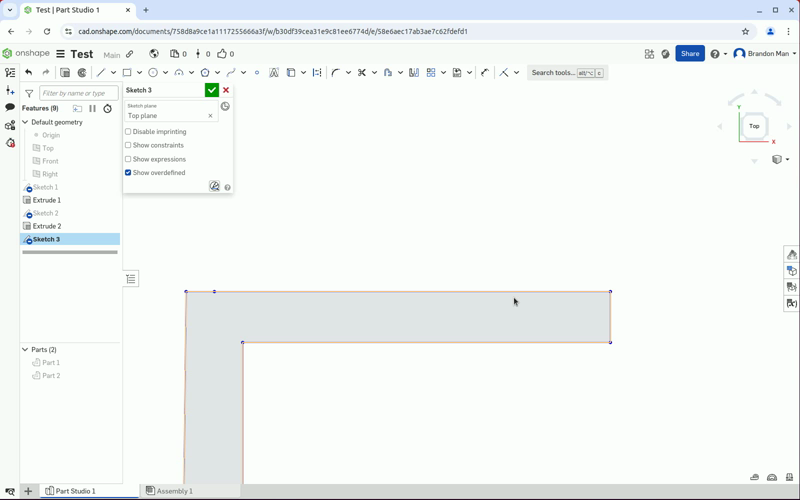
scroll(-6)
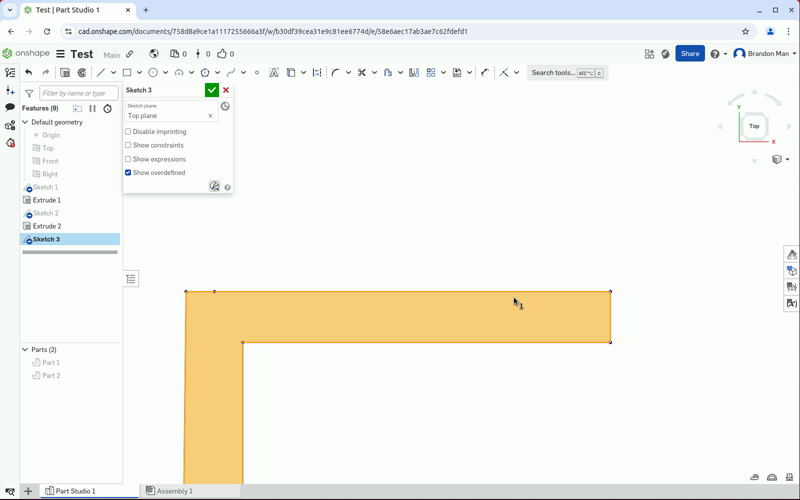
scroll(-6)
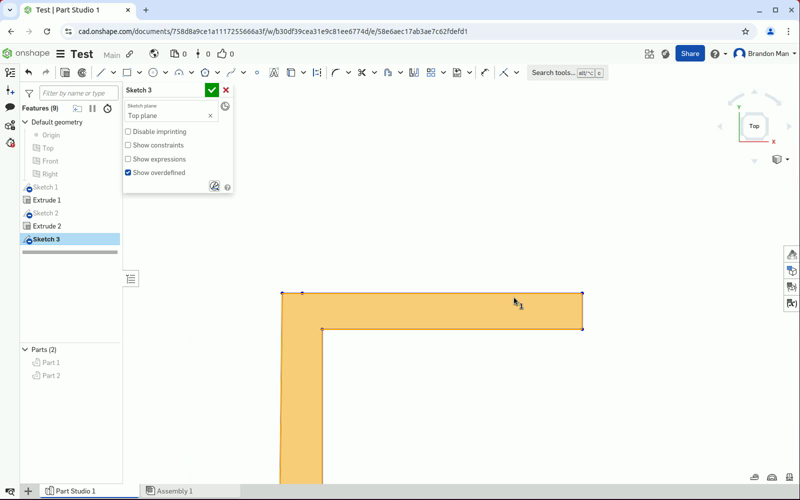
scroll(-6)
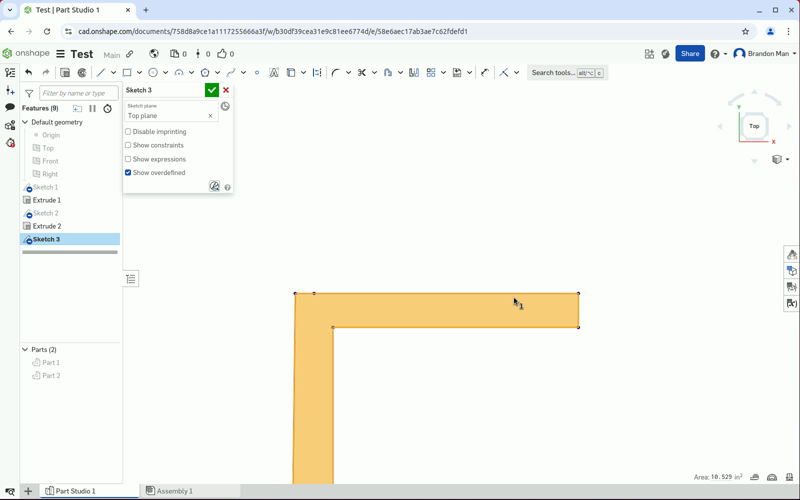
scroll(-6)
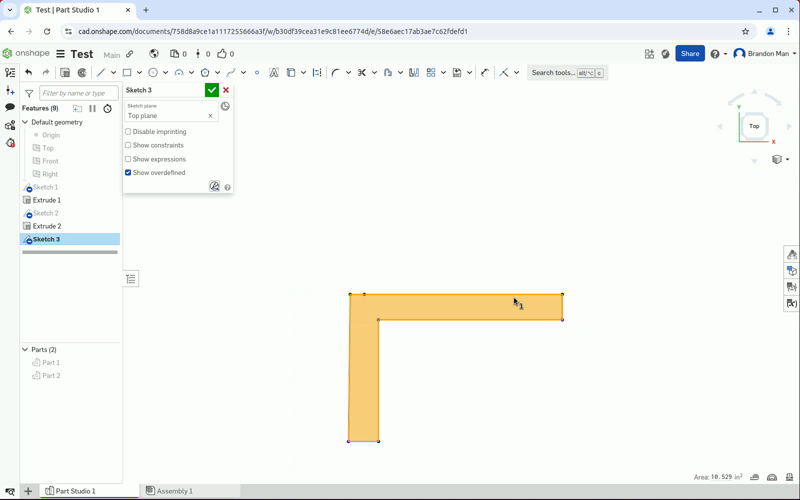
scroll(-6)
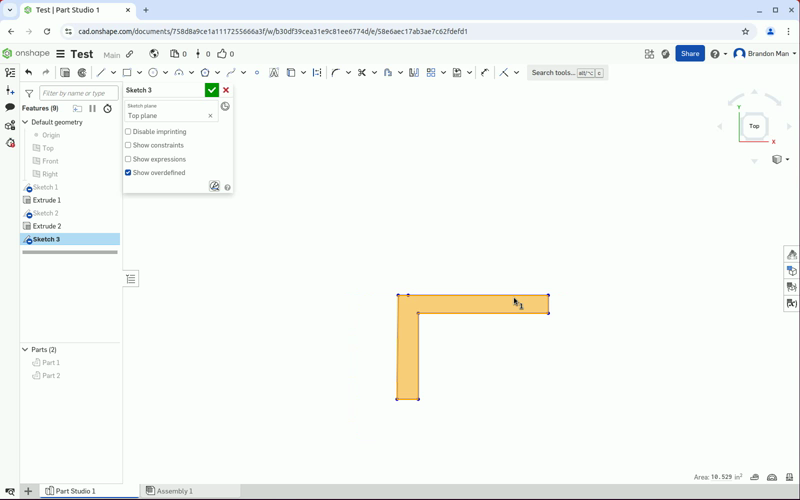
scroll(-6)
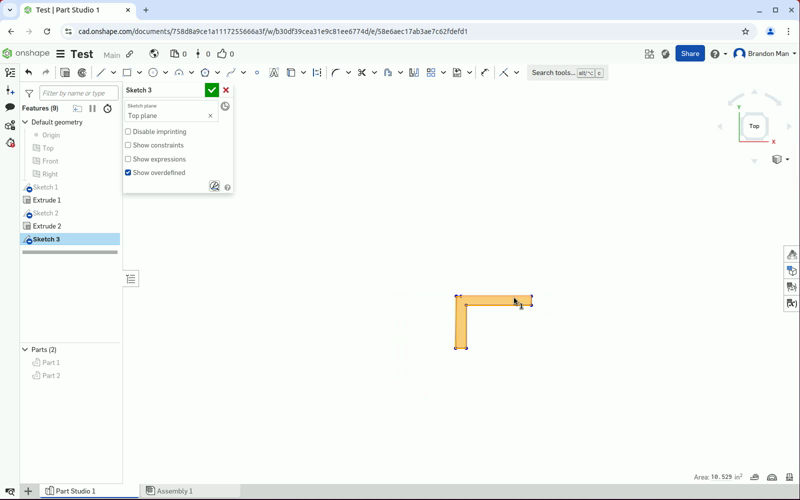
scroll(-6)
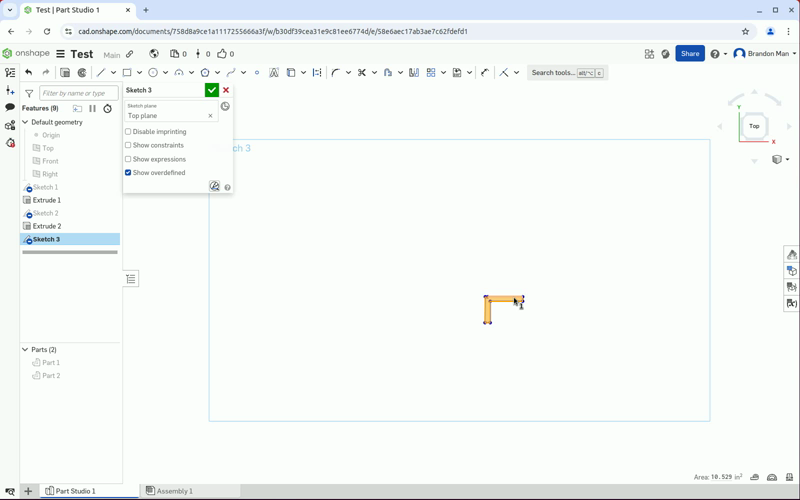
mouse_move(73, 352)
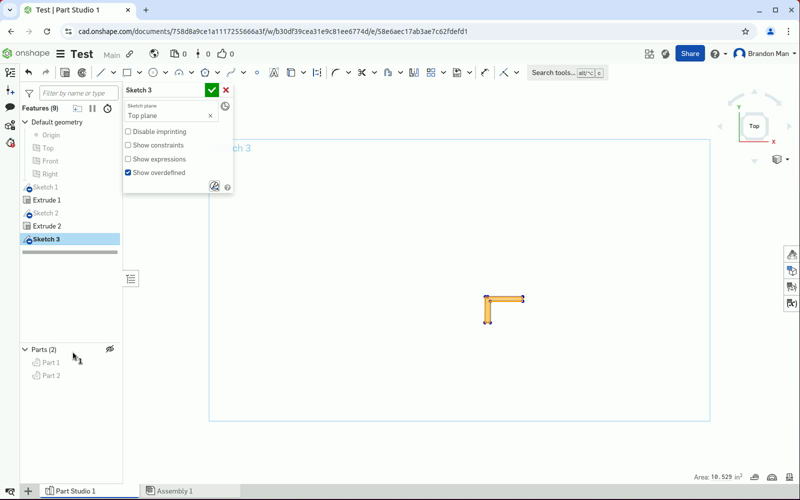
key(shift+y)
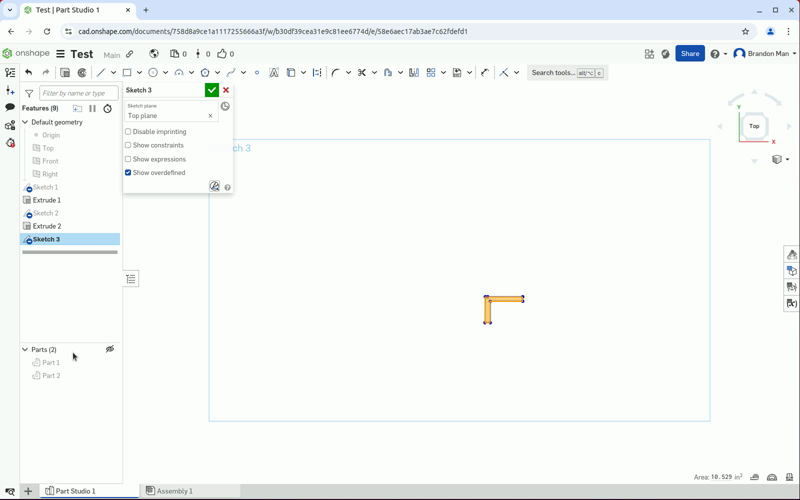
key(shift+e)
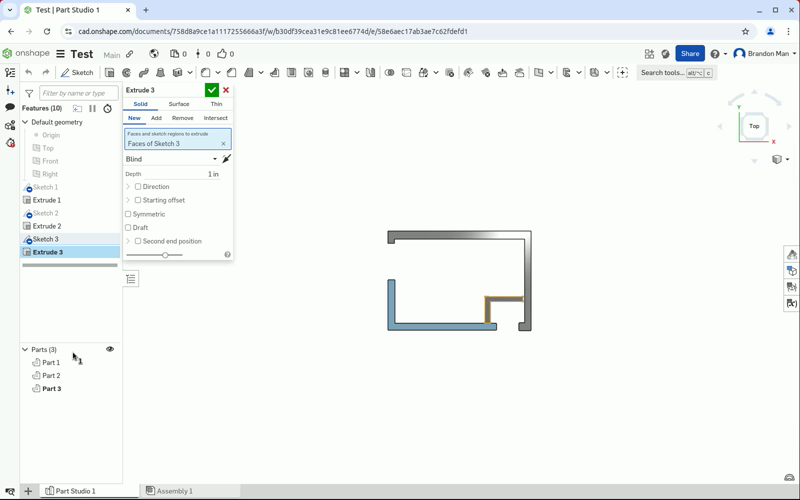
mouse_move(143, 106)
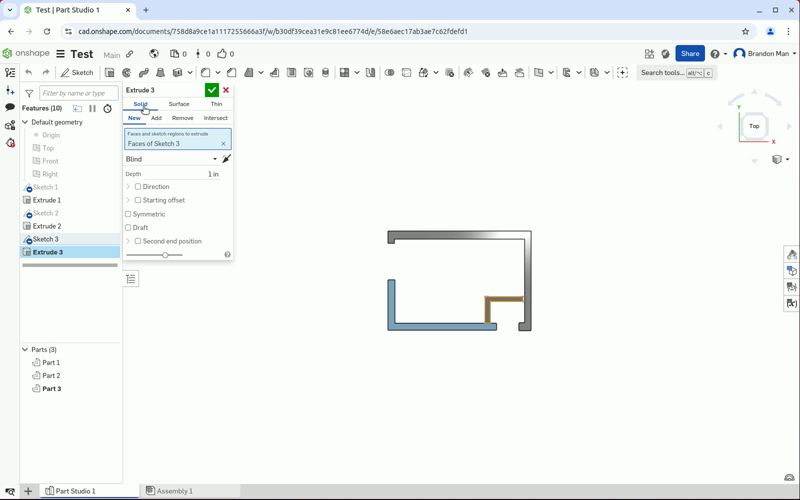
click(143, 106)
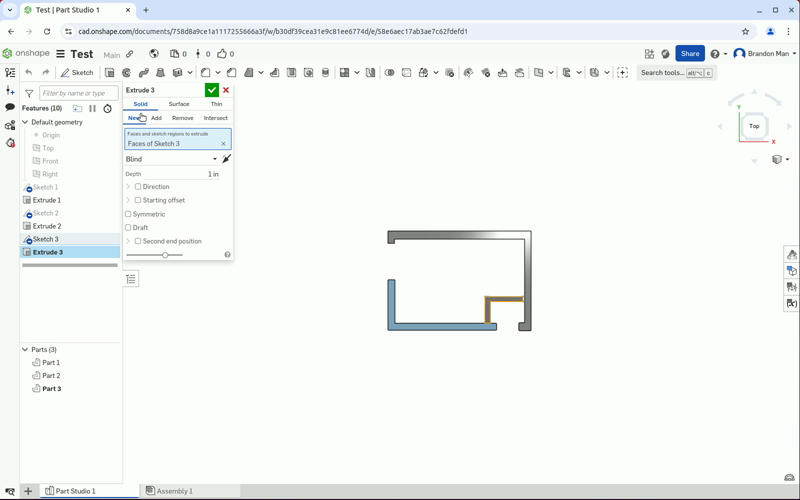
mouse_move(137, 120)
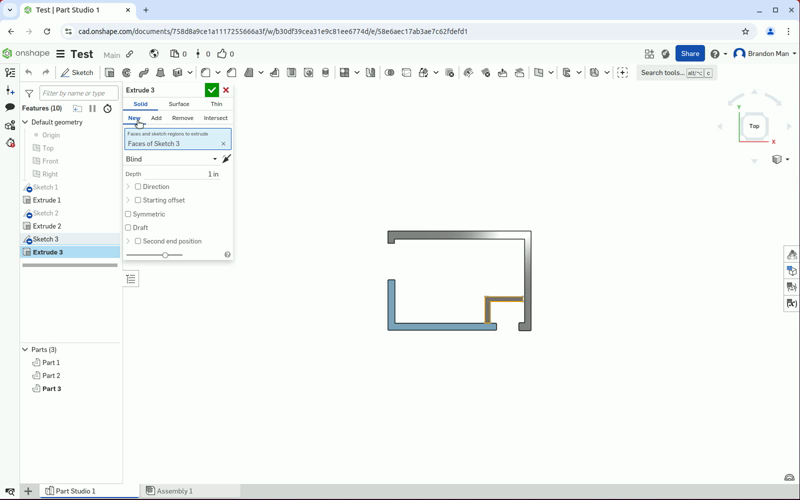
click(137, 120)
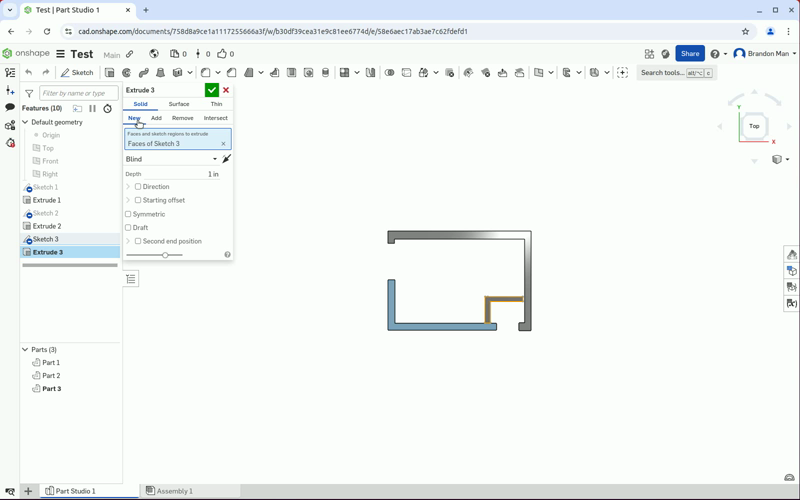
key(tab, 4)
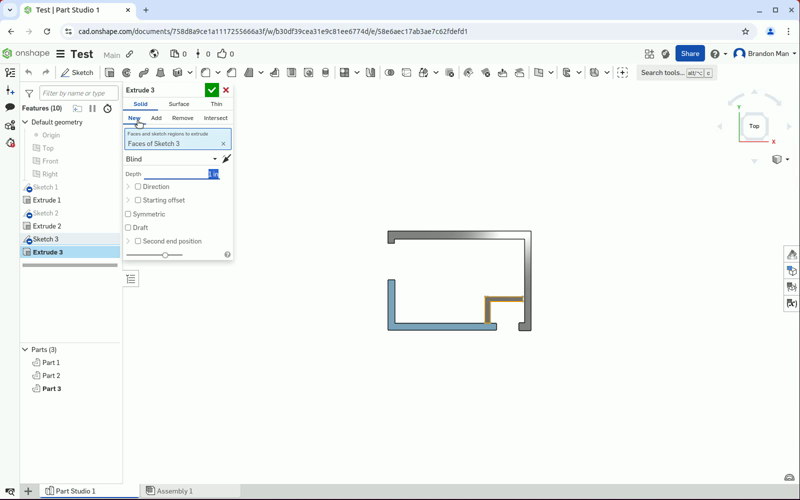
text(23.108)
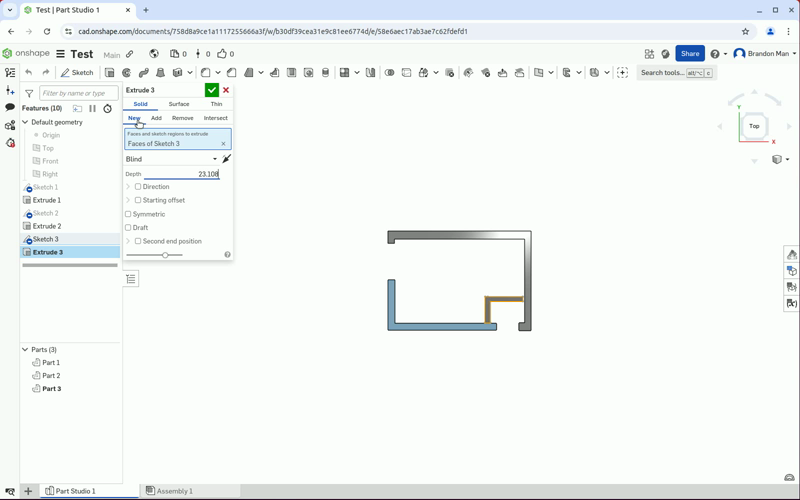
key(enter)
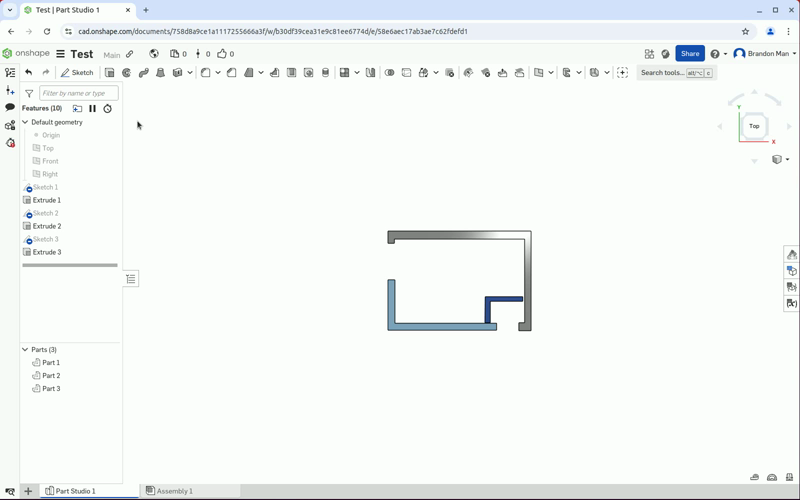
key(shift+h)
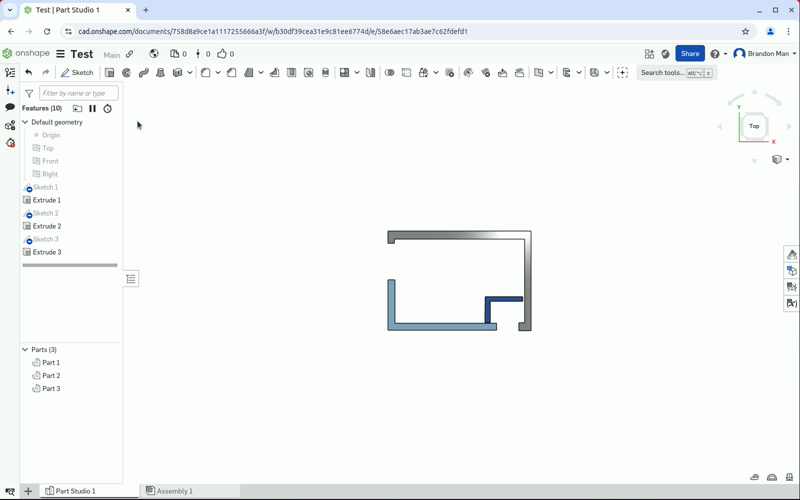
key(shift+h)
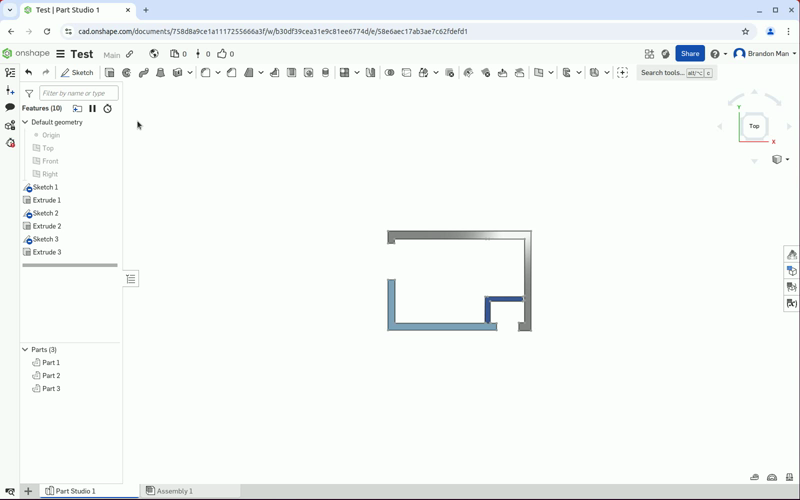
key(shift+7)
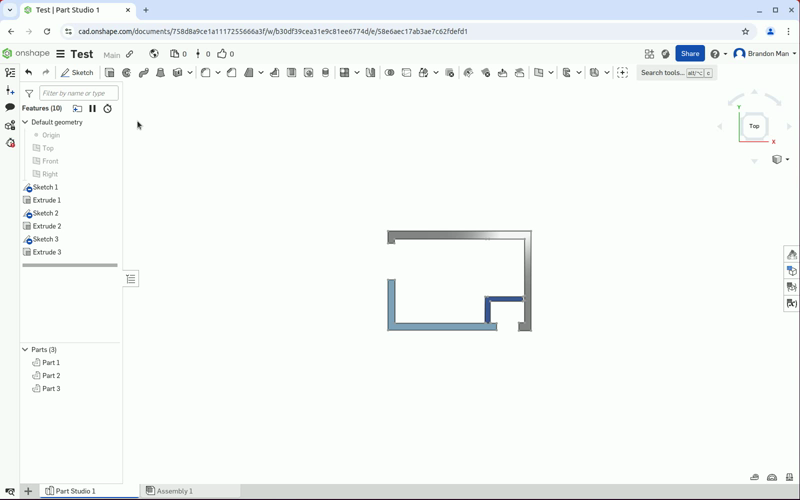
key(up, 3)
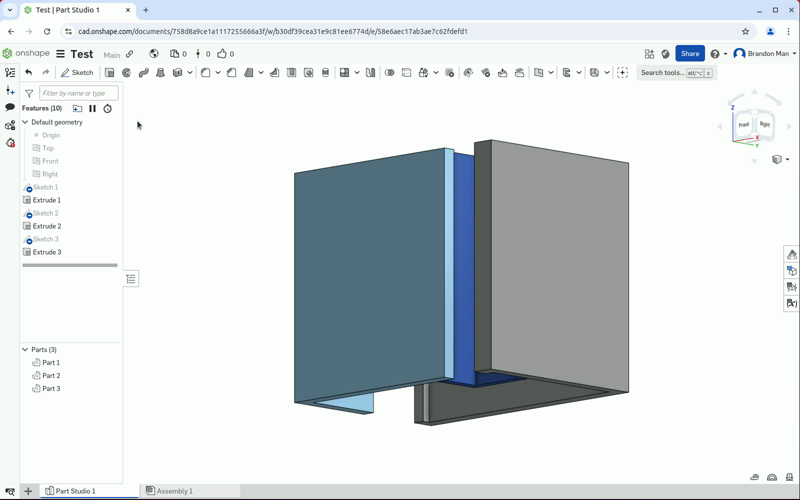
key(left, 3)
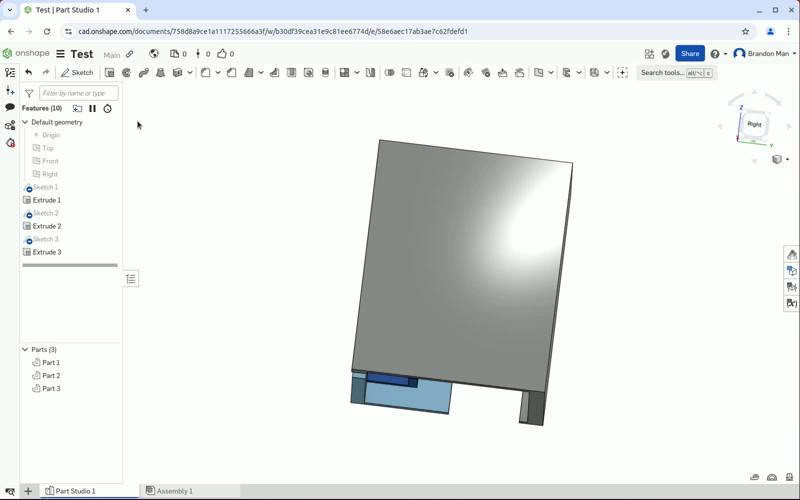
key(right, 3)
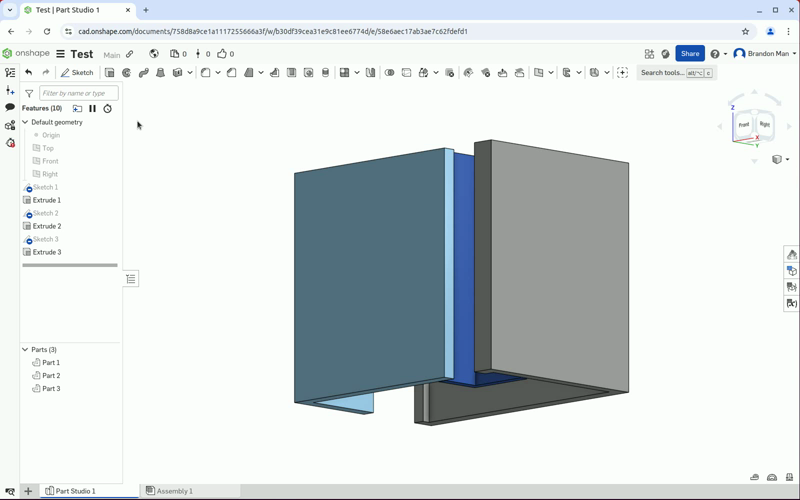
key(down, 3)
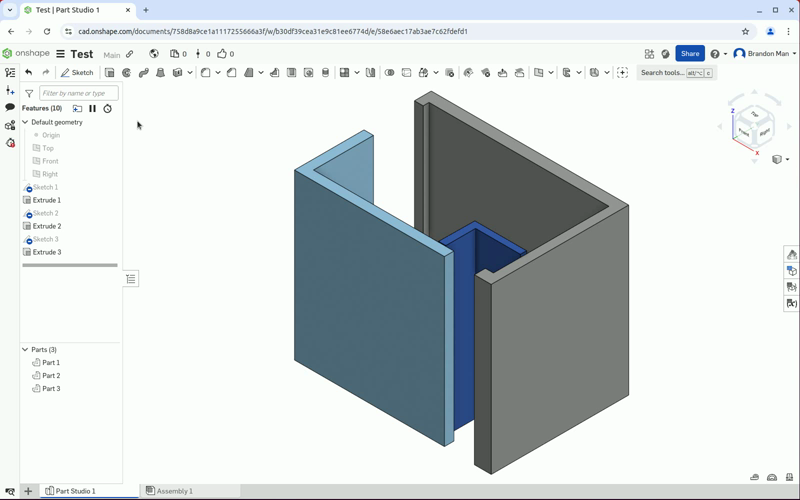
mouse_move(73, 189)
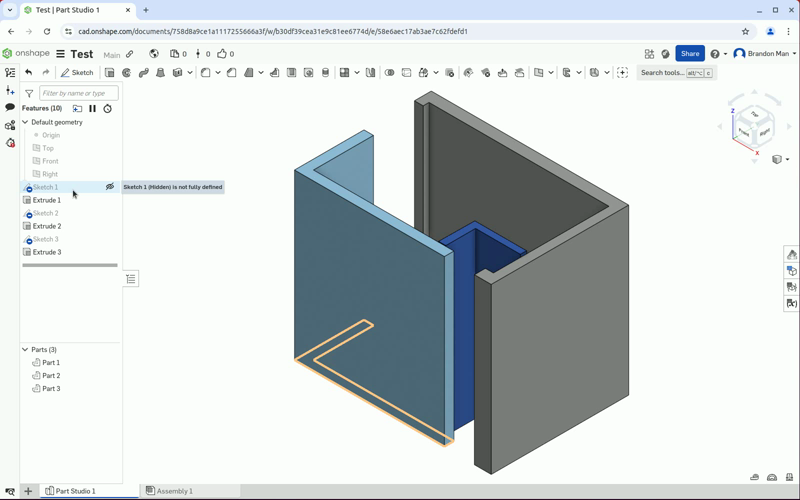
click(73, 189)